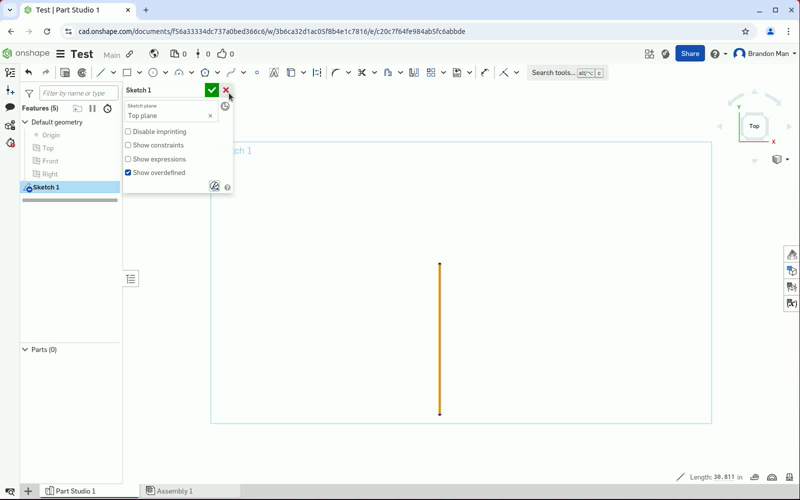
key(shift+h)
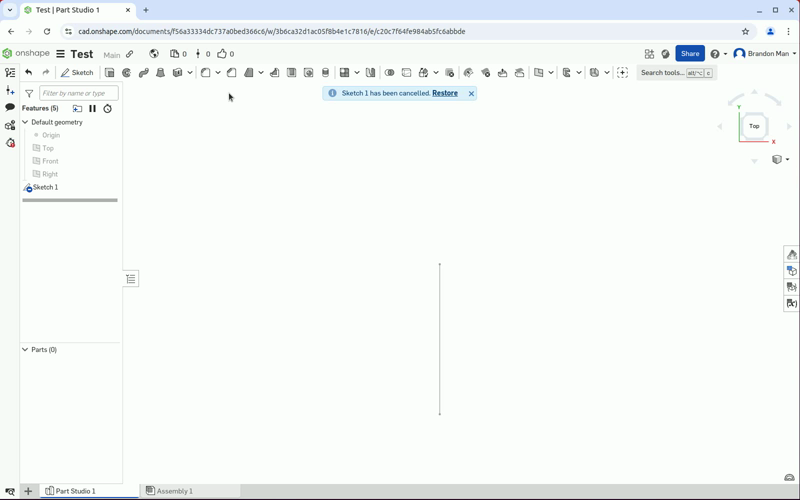
mouse_move(73, 352)
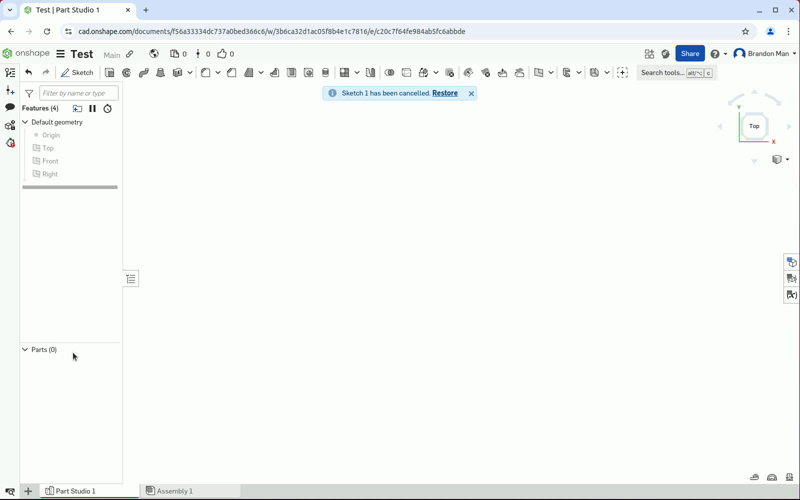
key(y)
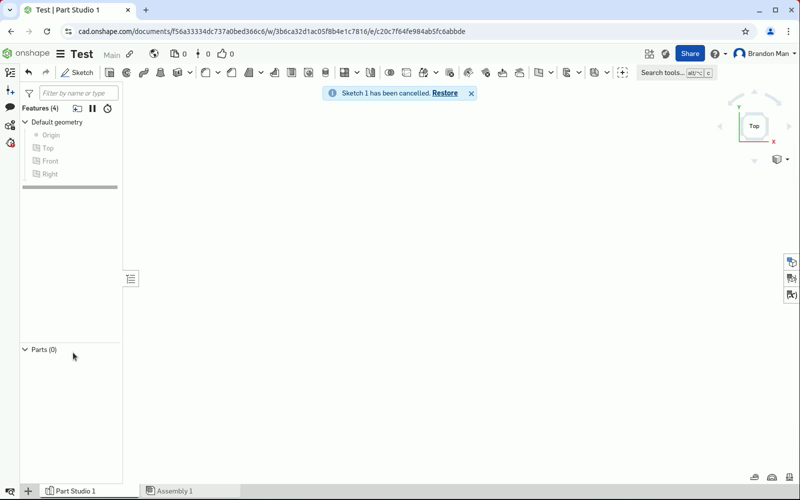
key(shift+p)
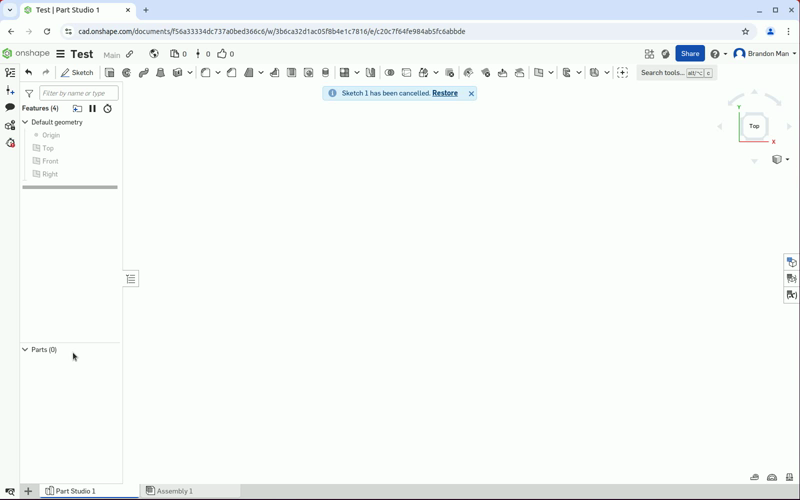
key(space)
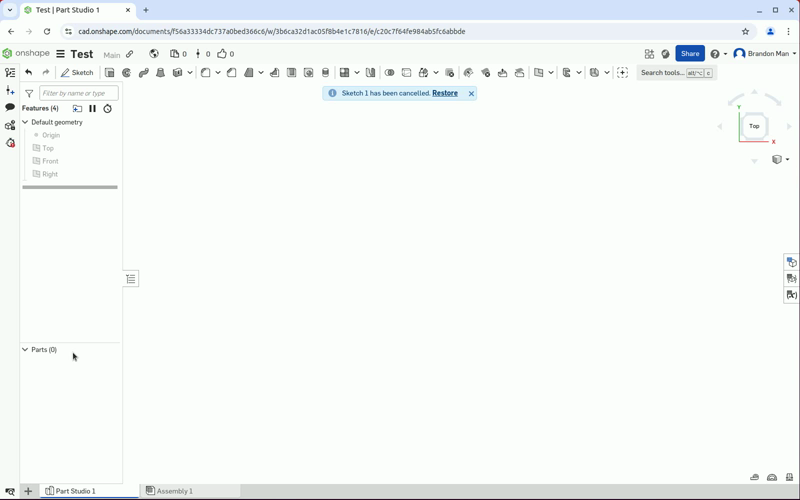
key_down(shift)
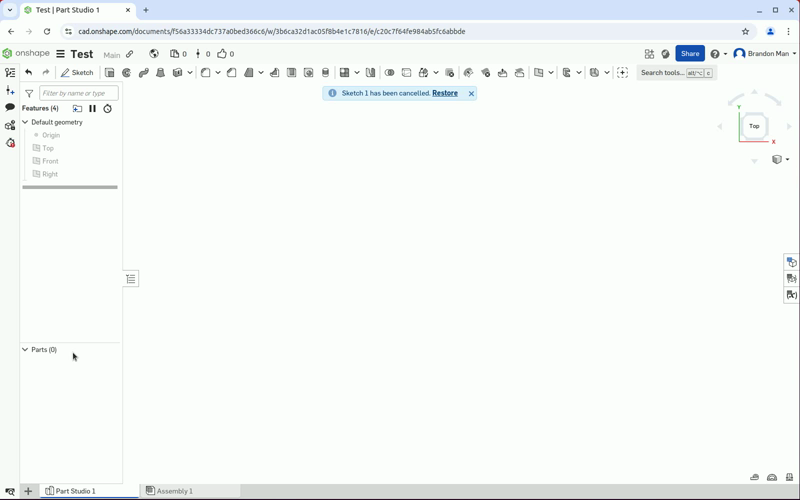
key(up)
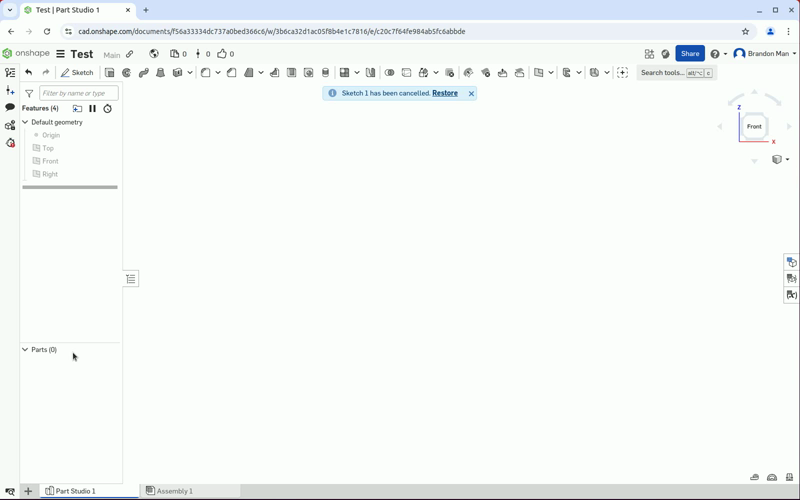
key_up(shift)
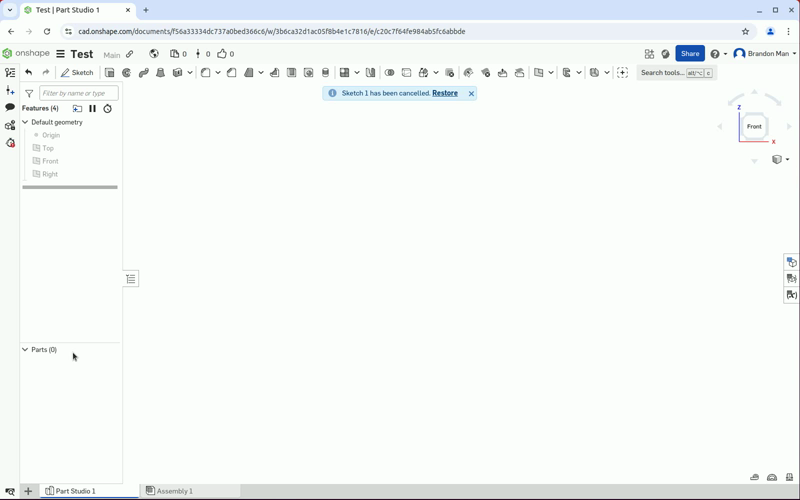
mouse_move(73, 352)
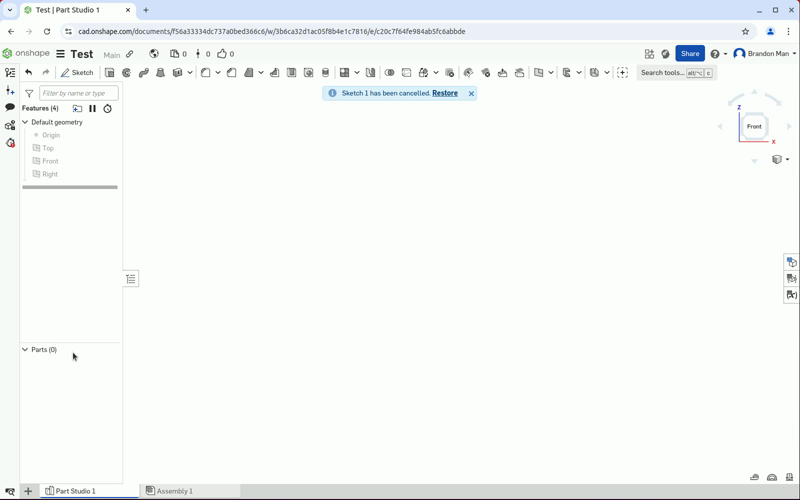
key(shift+y)
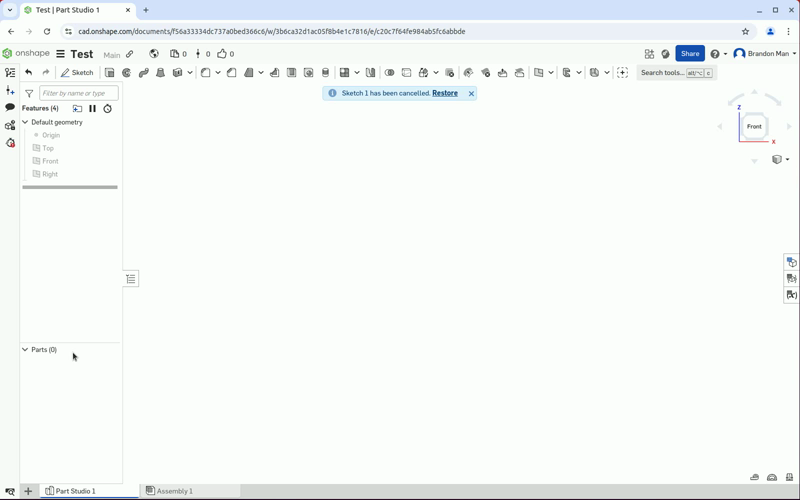
key(shift+s)
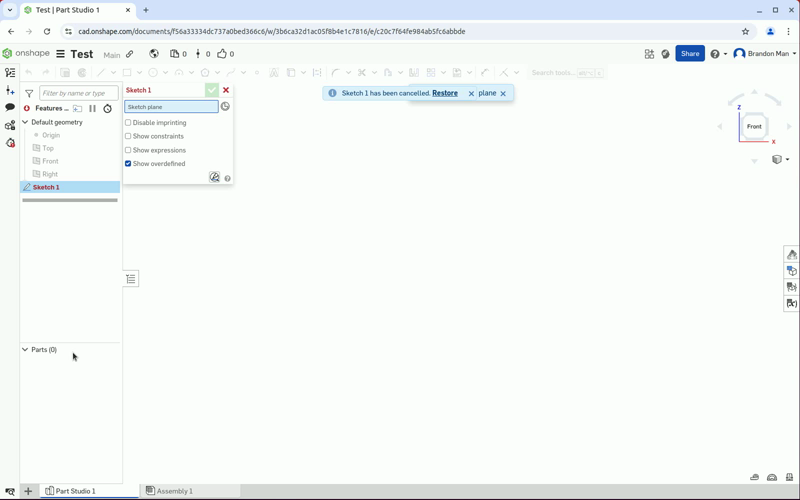
mouse_move(73, 163)
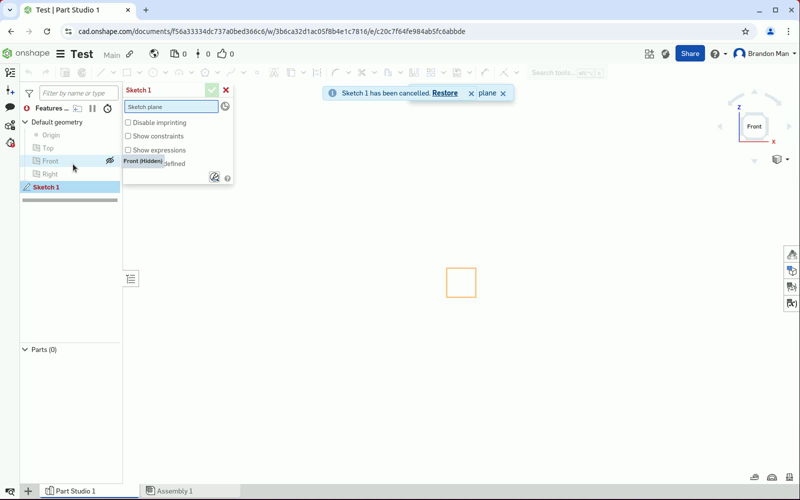
click(73, 163)
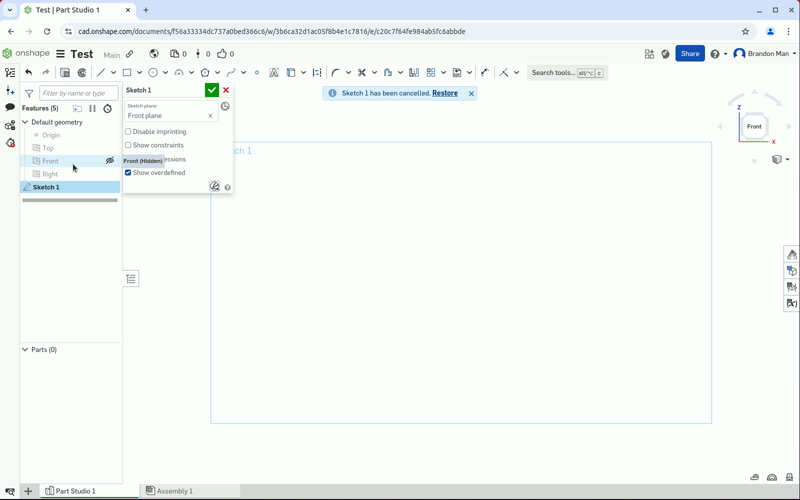
mouse_move(73, 352)
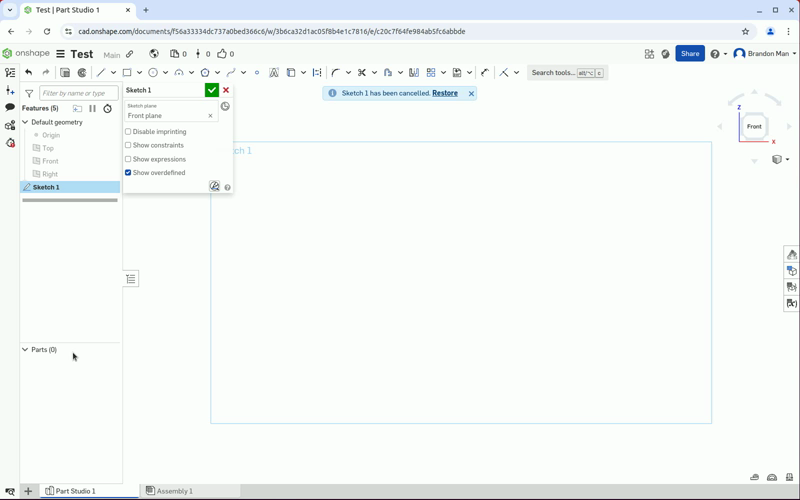
key(y)
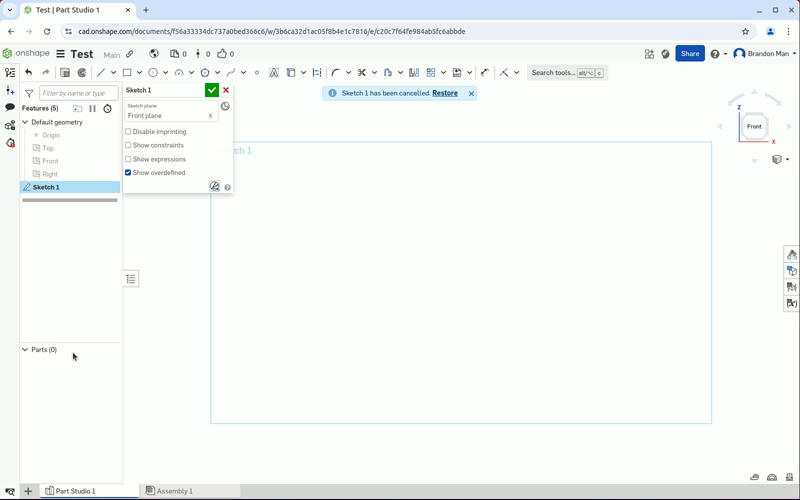
key(l)
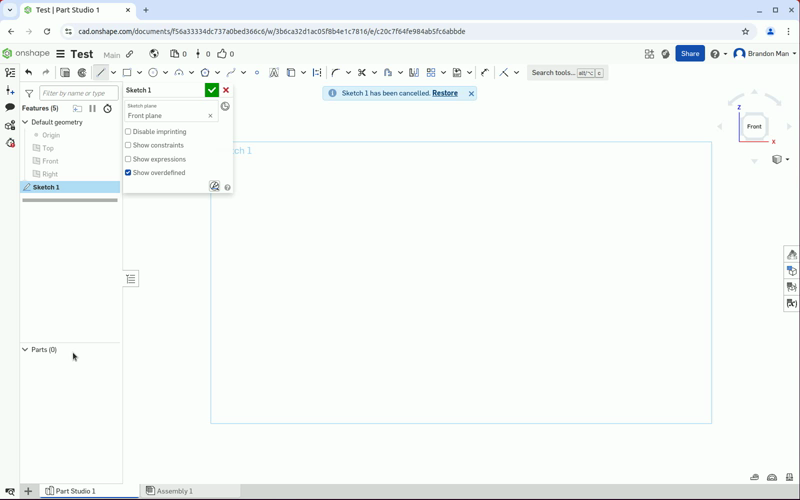
key_down(shift)
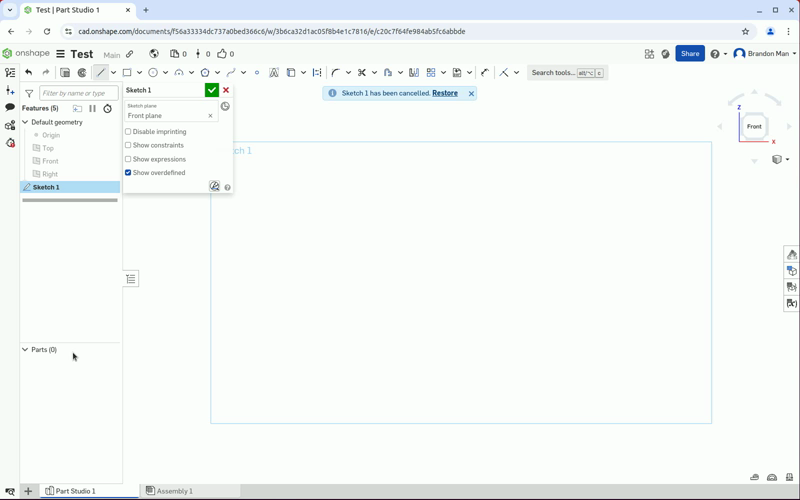
mouse_move(460, 282)
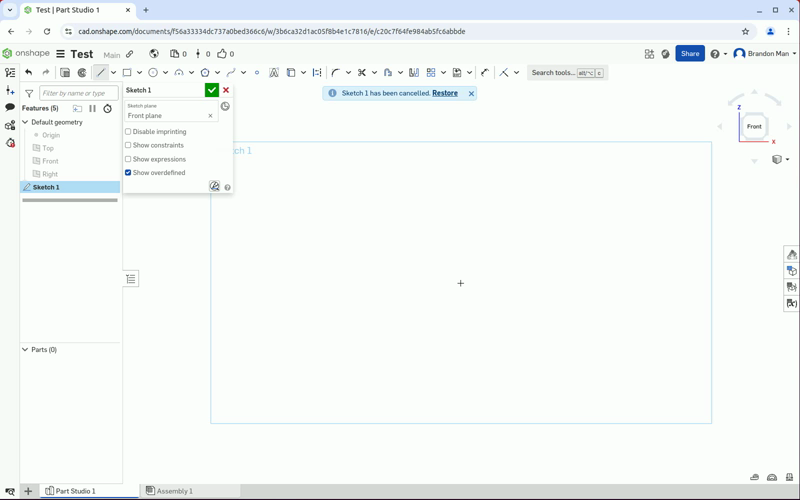
click(460, 282)
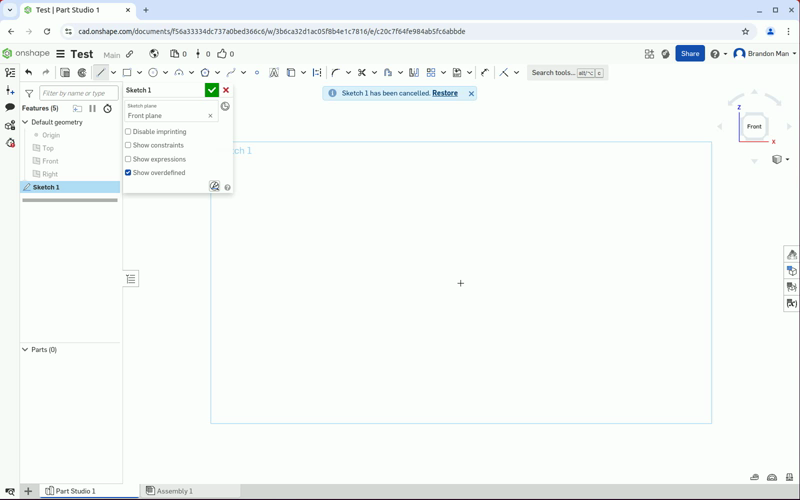
key_up(shift)
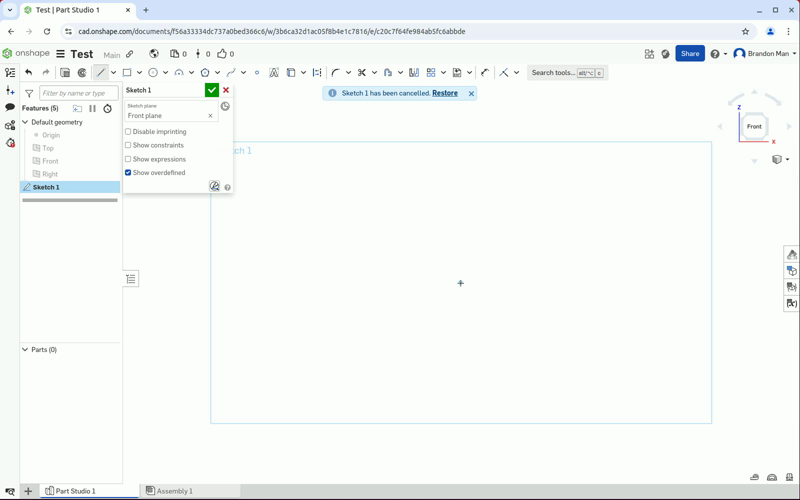
key_down(shift)
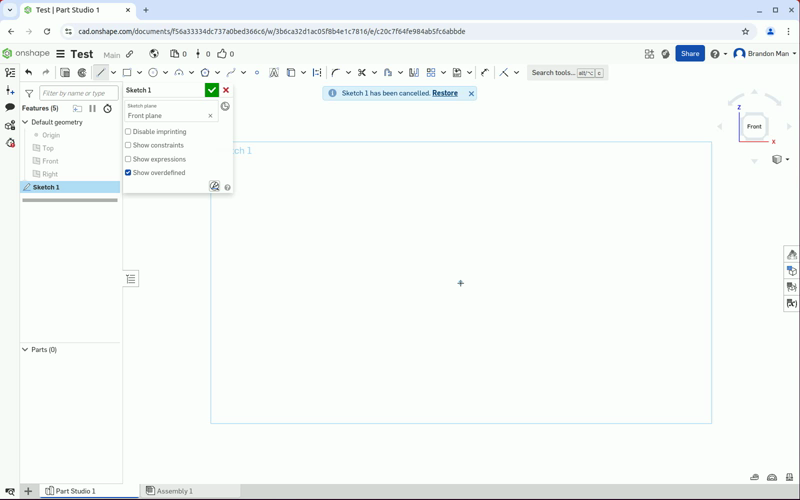
mouse_move(490, 282)
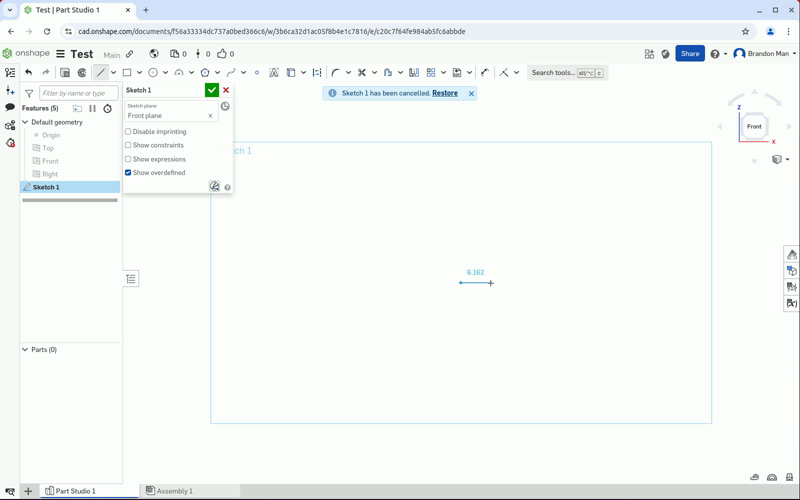
mouse_move(517, 282)
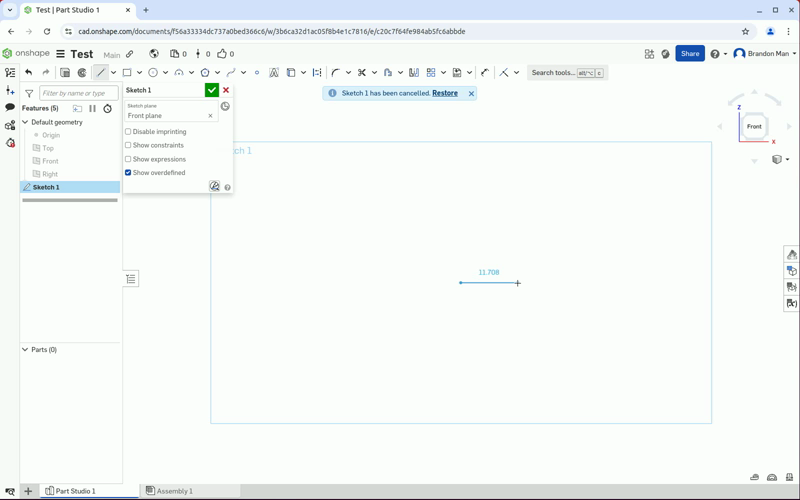
click(517, 282)
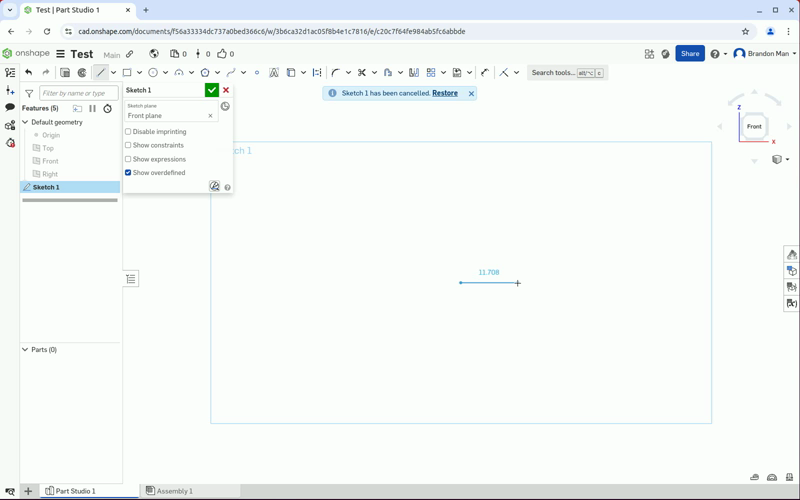
key_up(shift)
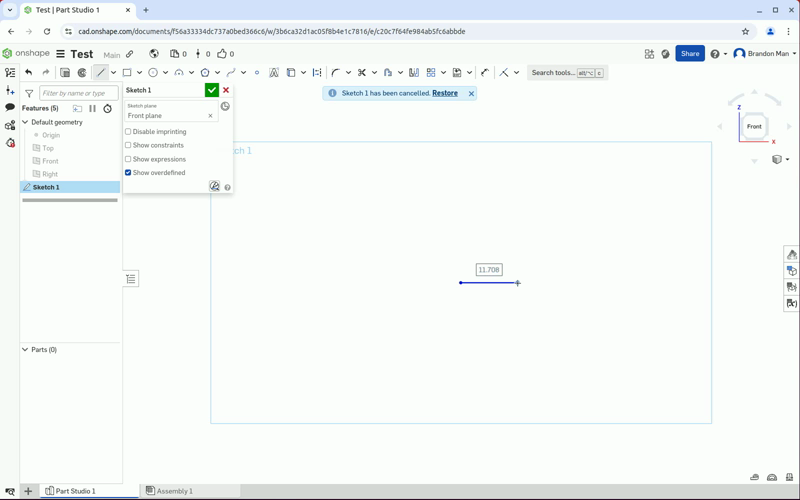
key_down(shift)
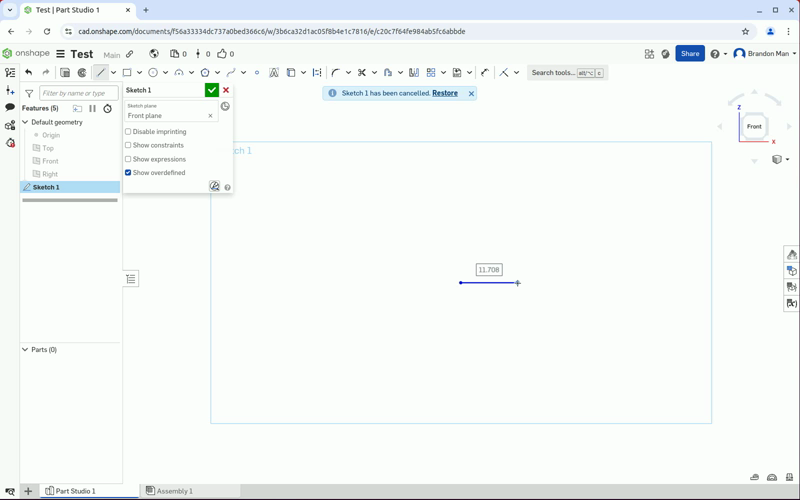
mouse_move(547, 282)
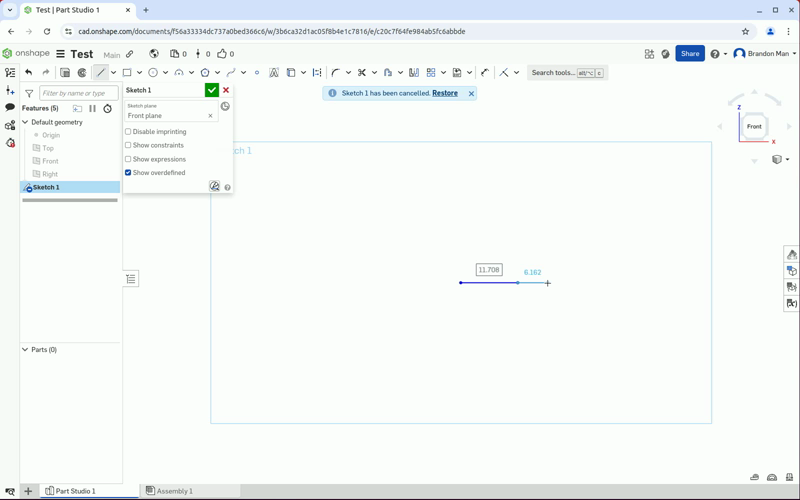
mouse_move(517, 240)
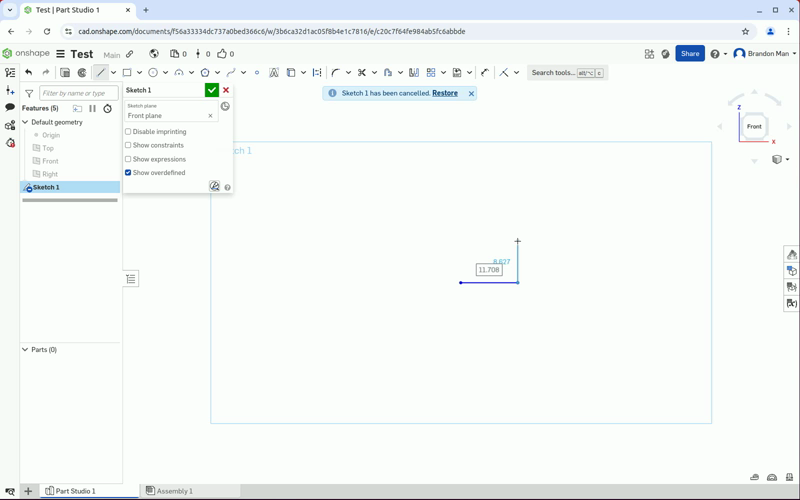
click(517, 240)
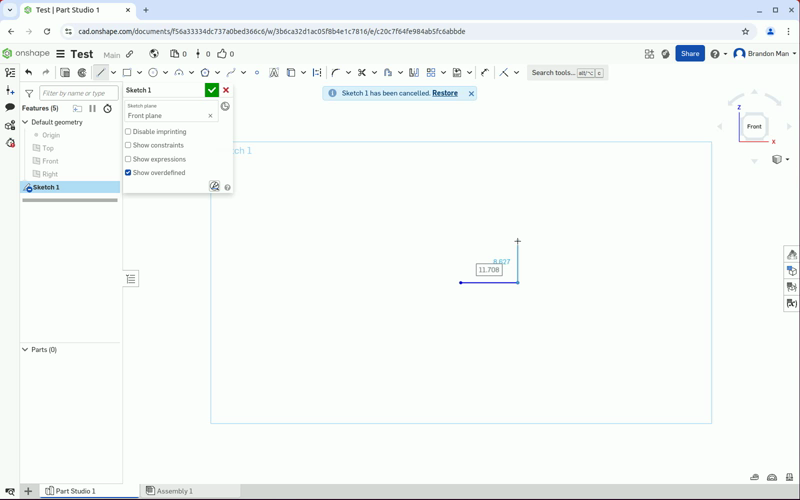
key_up(shift)
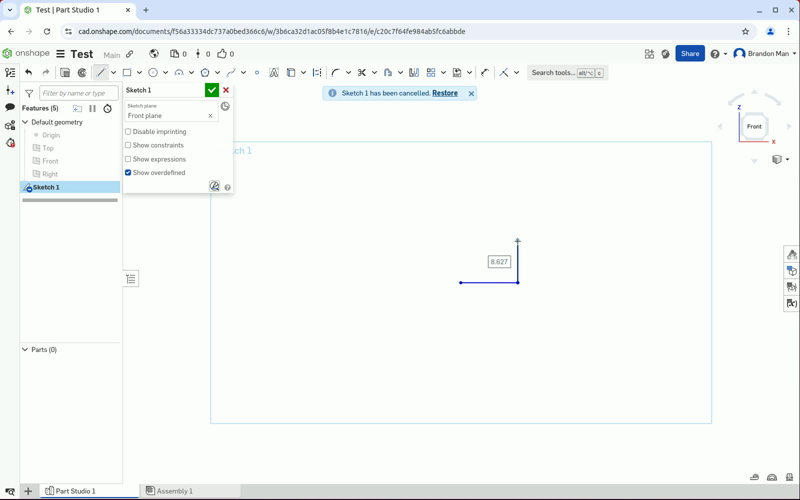
key_down(shift)
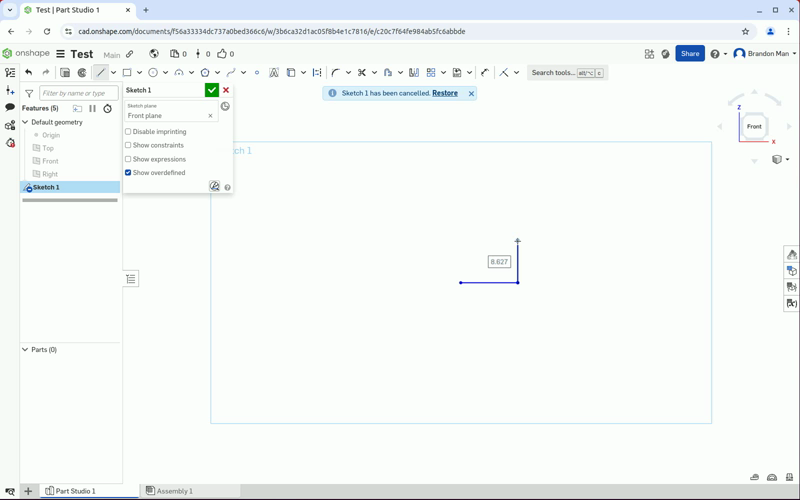
mouse_move(547, 240)
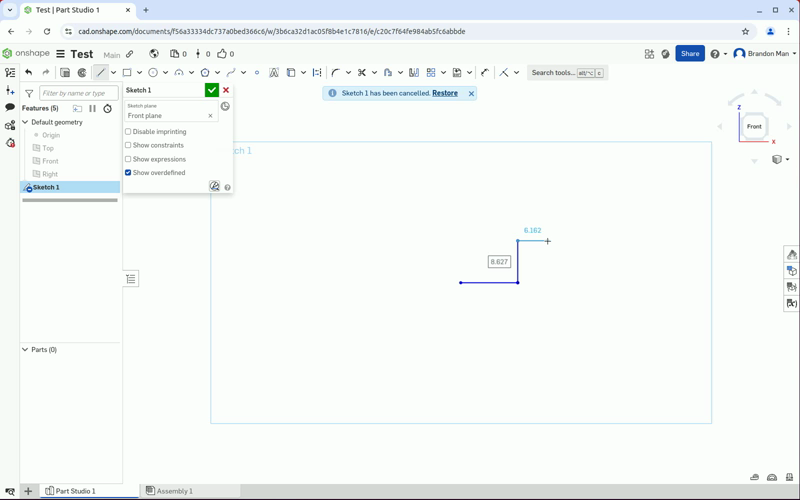
mouse_move(512, 207)
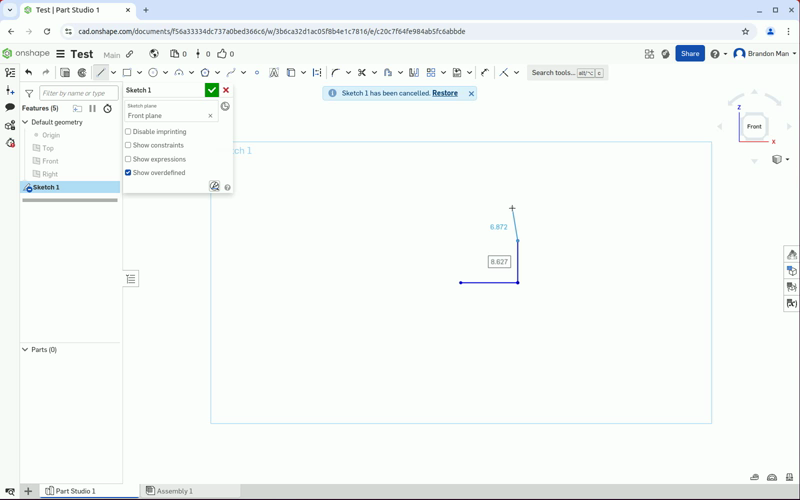
click(512, 207)
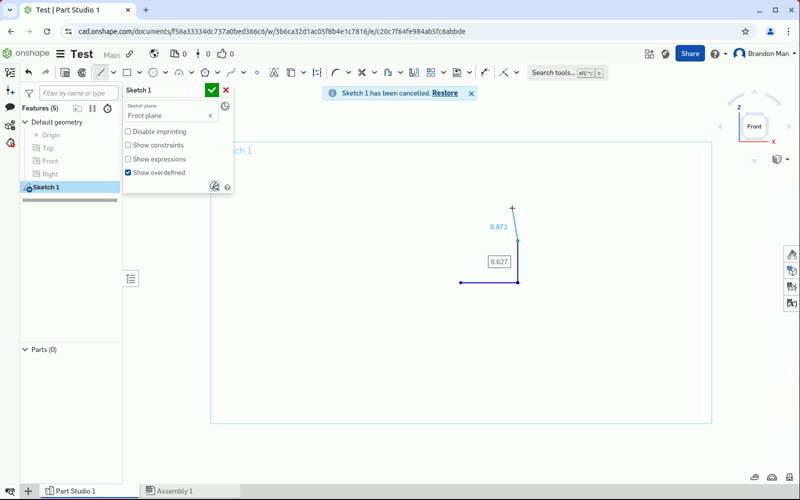
key_up(shift)
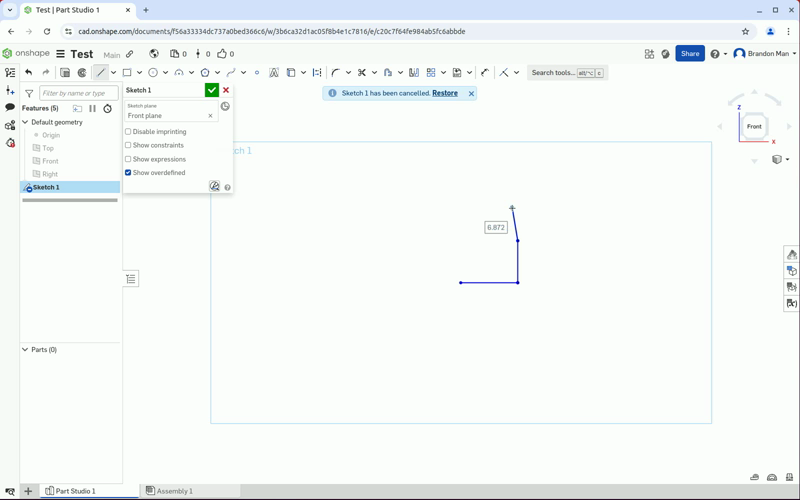
key_down(shift)
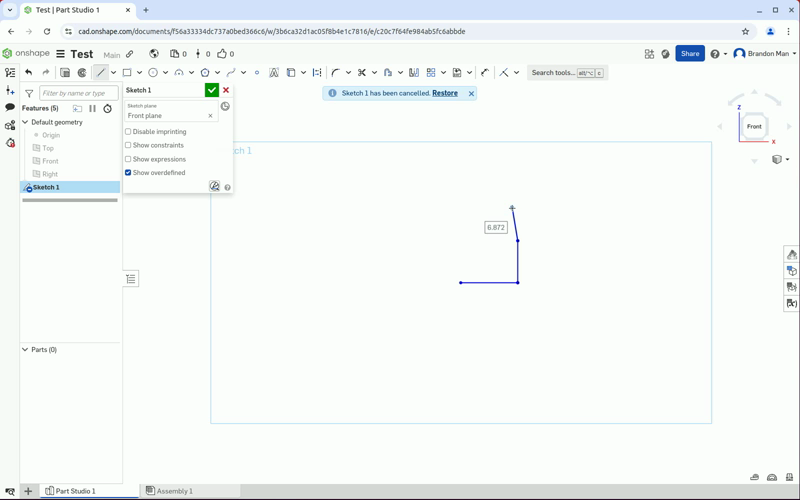
mouse_move(542, 207)
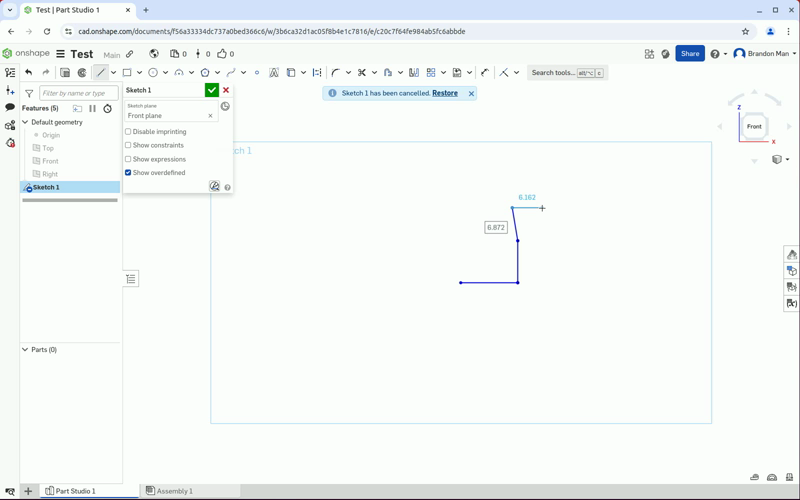
mouse_move(478, 207)
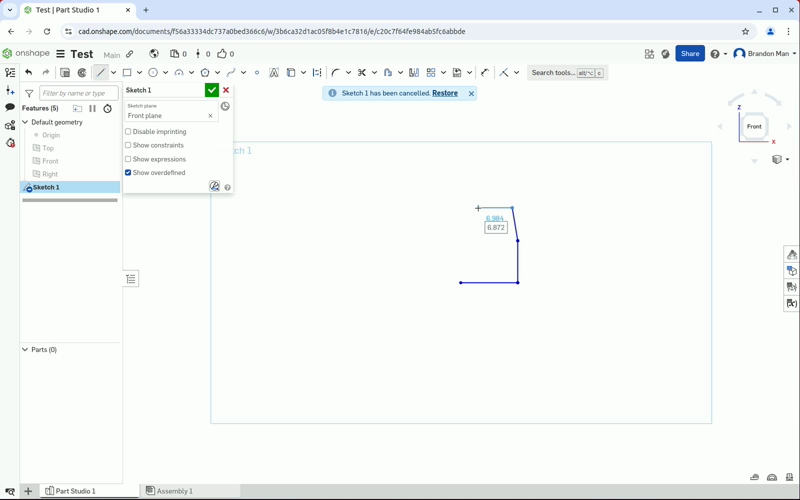
click(478, 207)
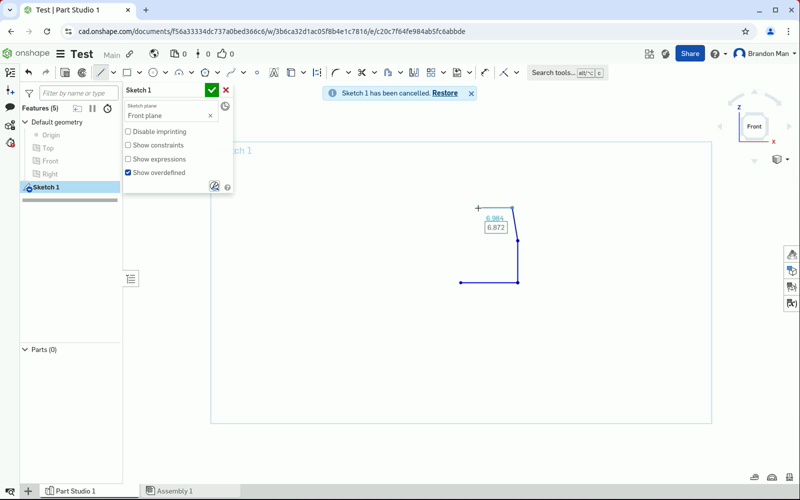
key_up(shift)
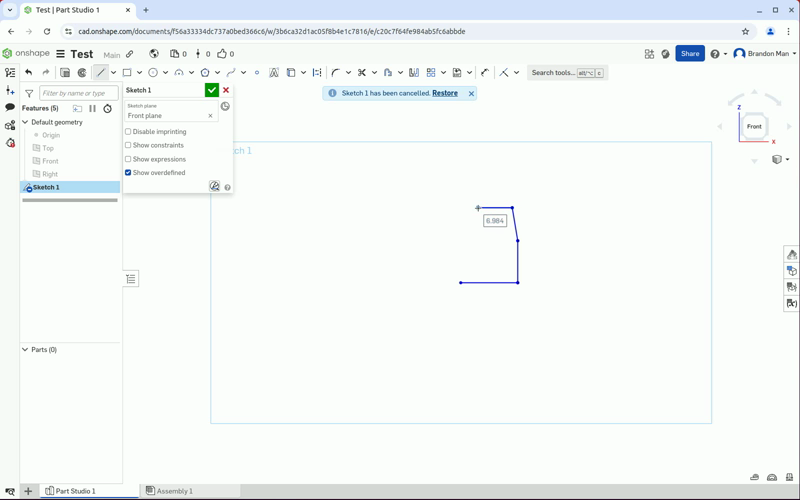
key_down(shift)
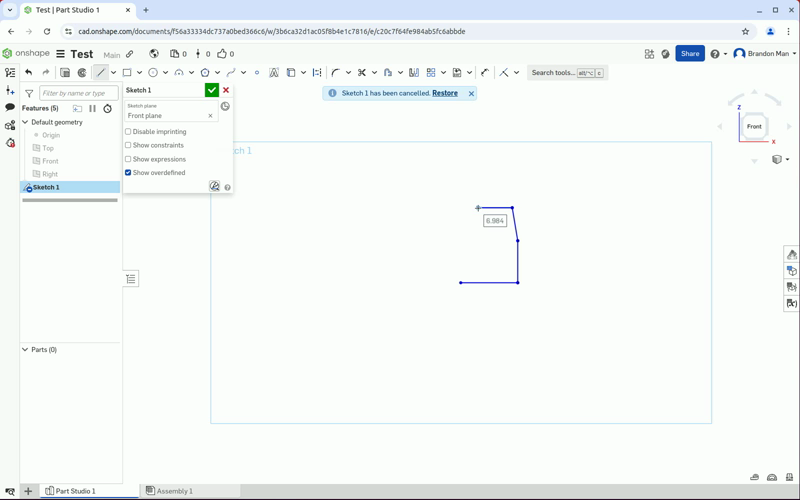
mouse_move(508, 207)
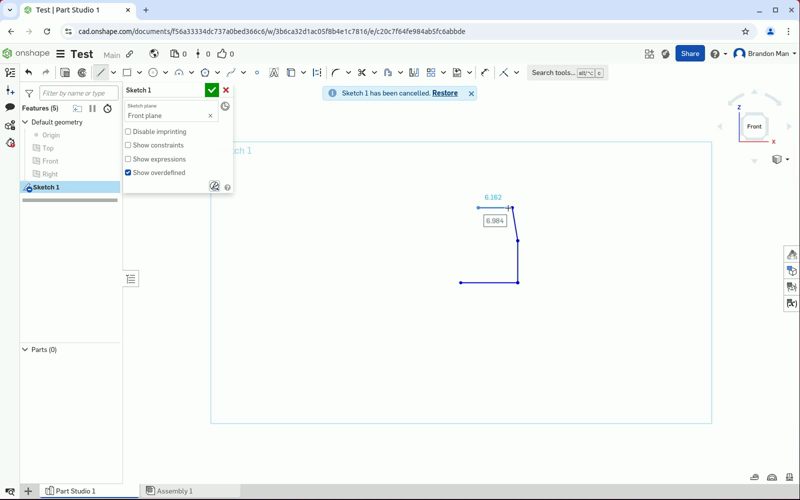
mouse_move(460, 240)
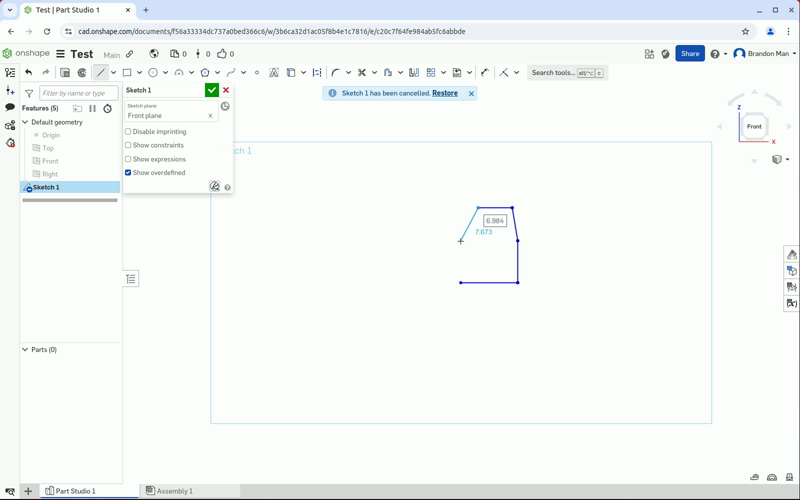
click(460, 240)
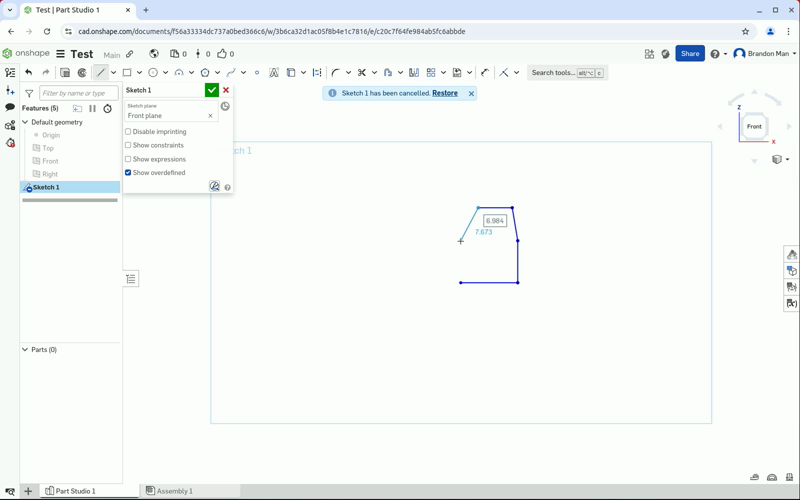
key_up(shift)
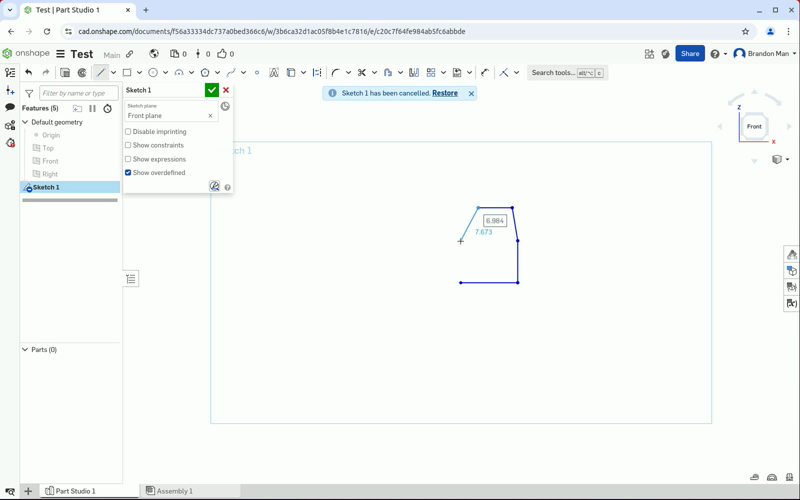
mouse_move(490, 240)
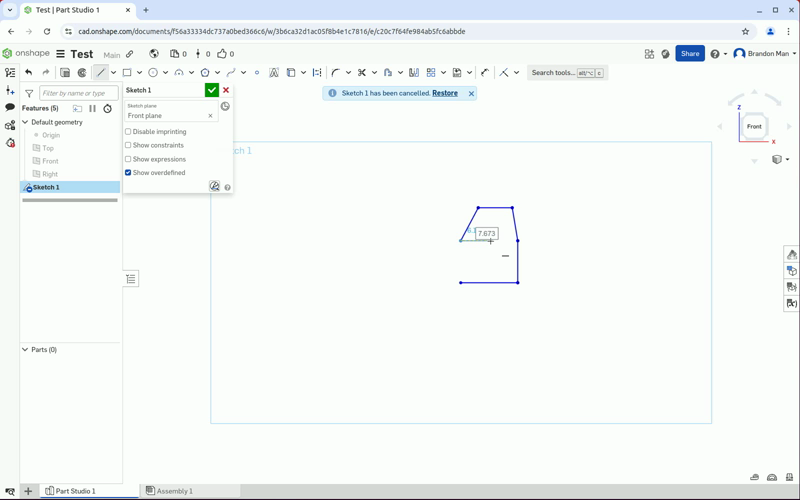
key_down(shift)
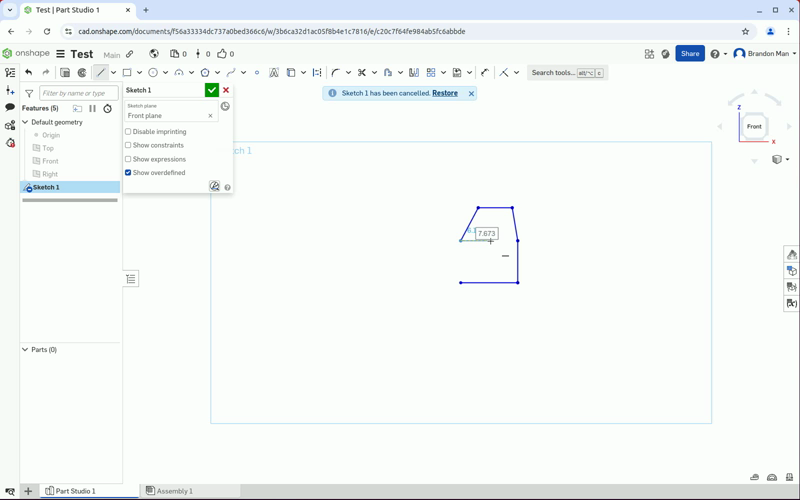
mouse_move(460, 282)
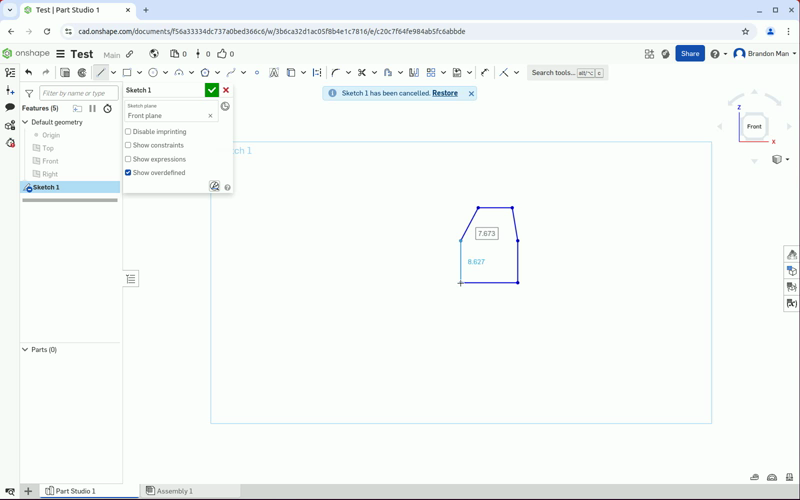
key_up(shift)
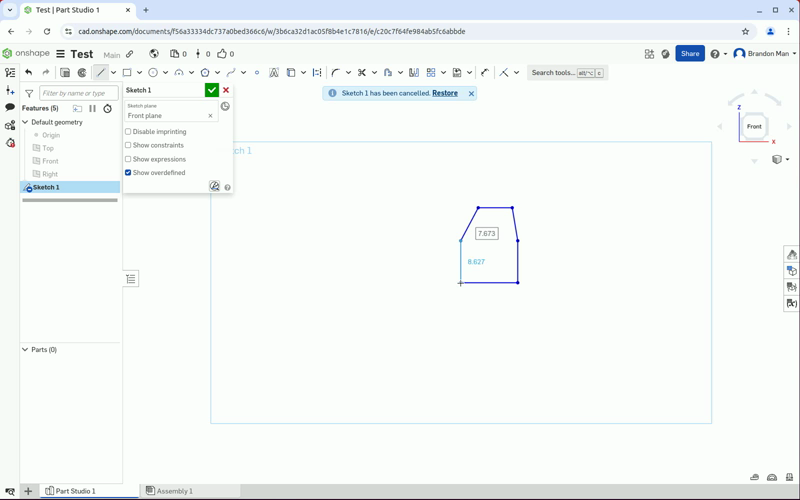
click(460, 282)
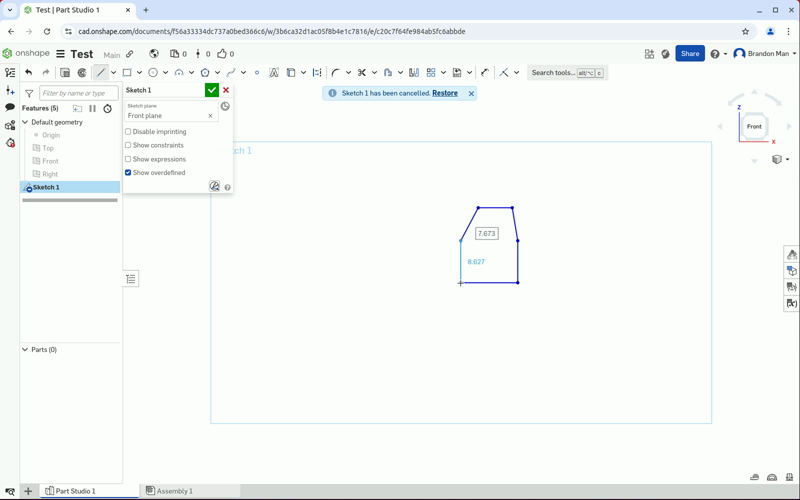
key(esc)
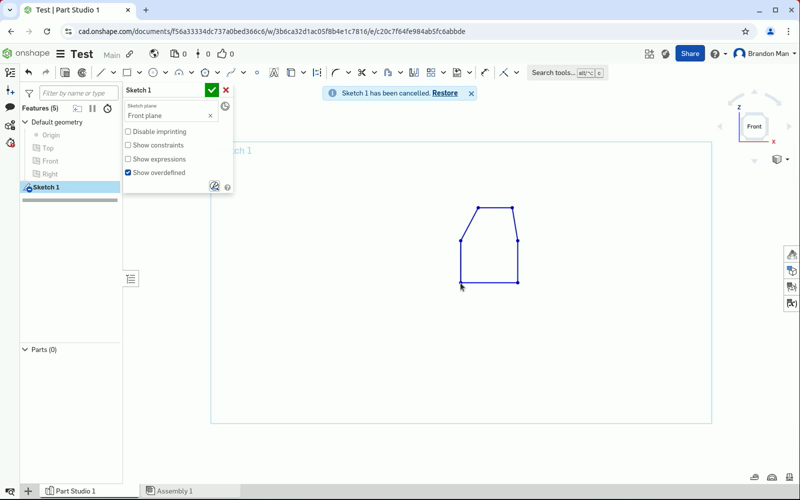
mouse_move(464, 264)
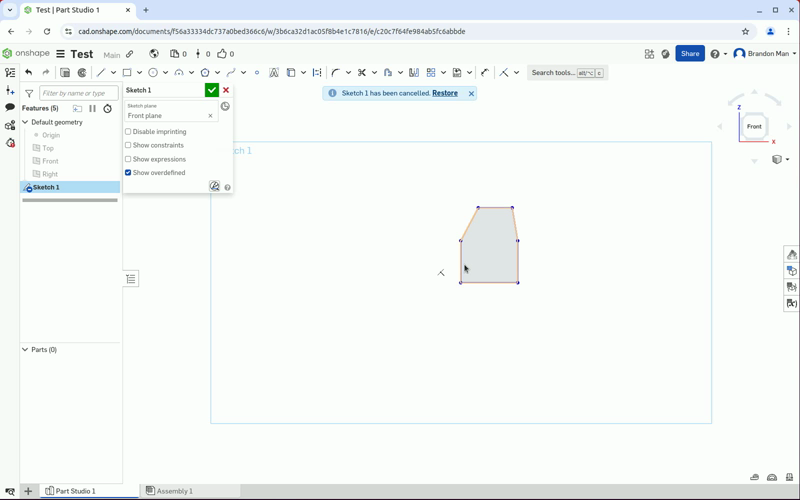
click(464, 264)
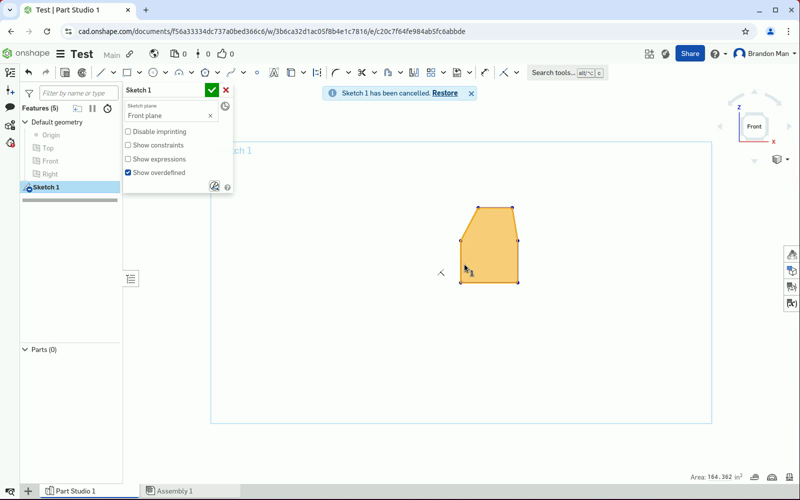
mouse_move(73, 352)
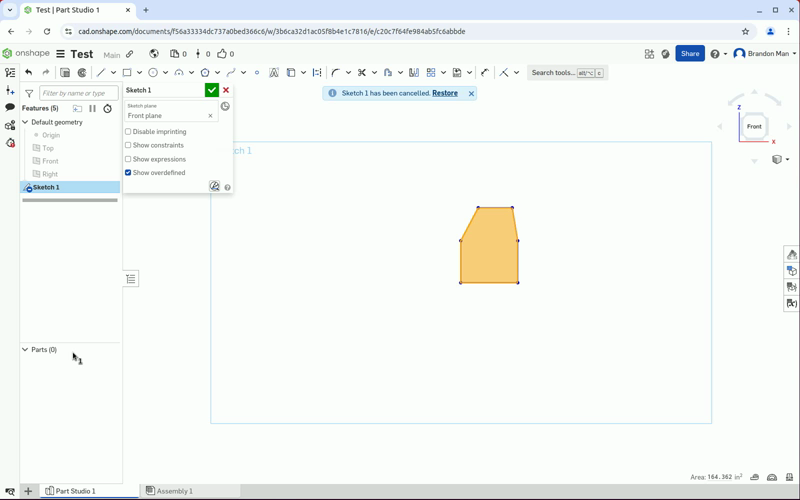
key(shift+y)
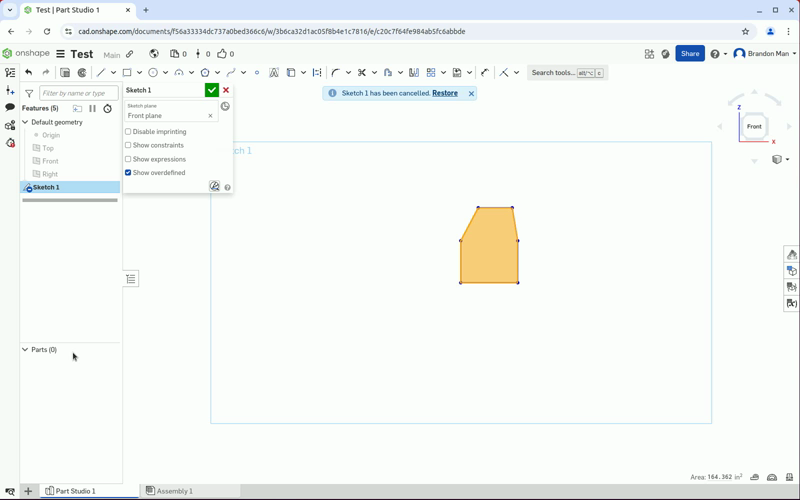
key(shift+e)
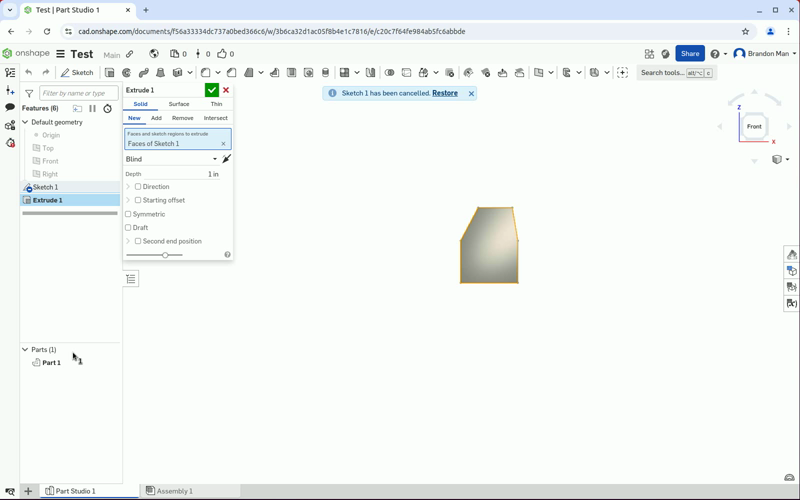
mouse_move(143, 106)
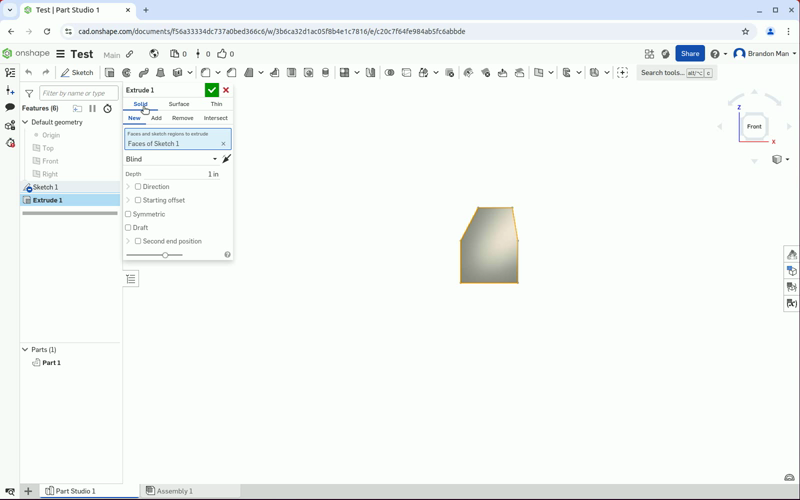
click(143, 106)
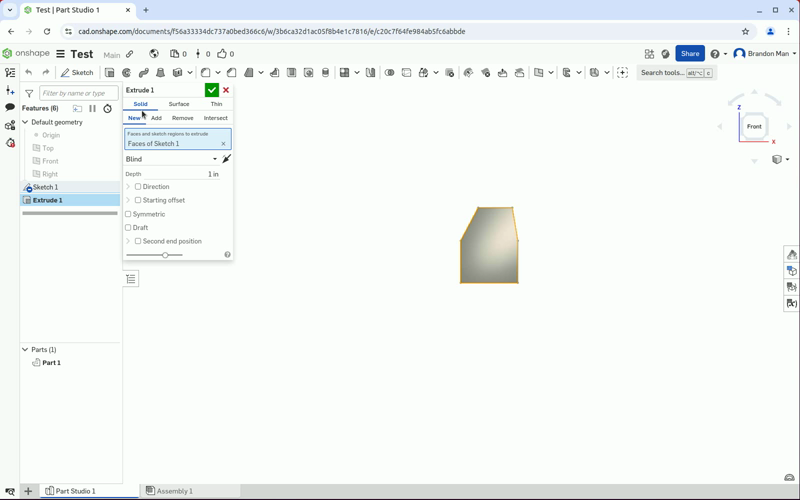
mouse_move(137, 120)
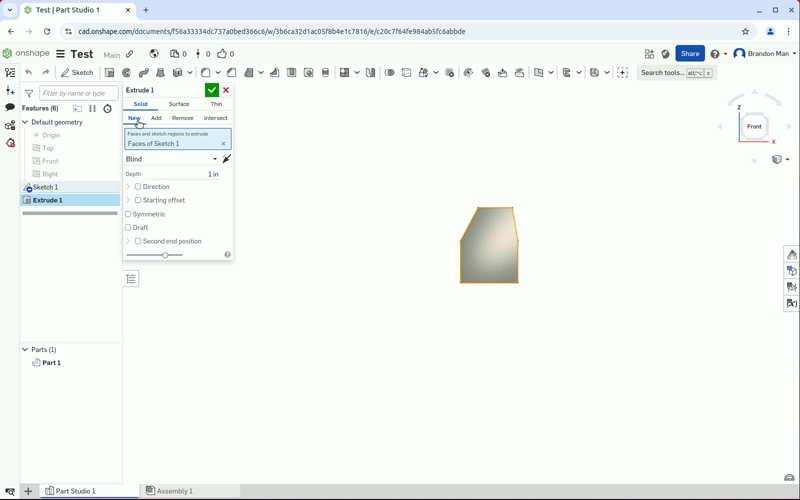
click(137, 120)
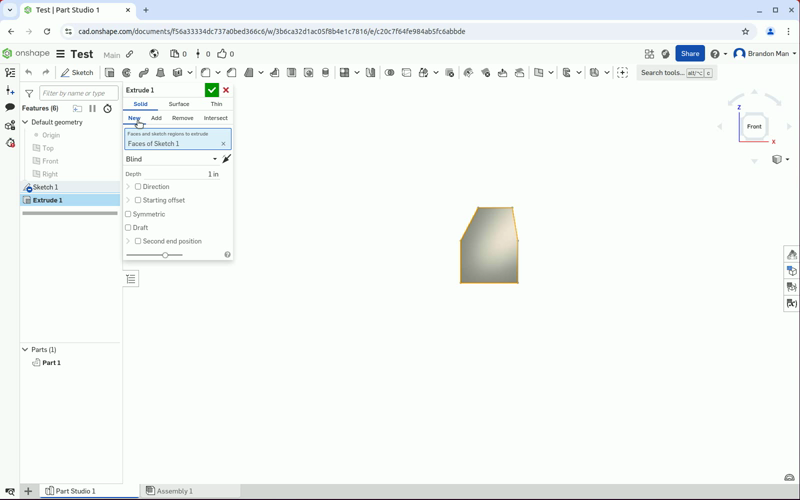
key(tab, 4)
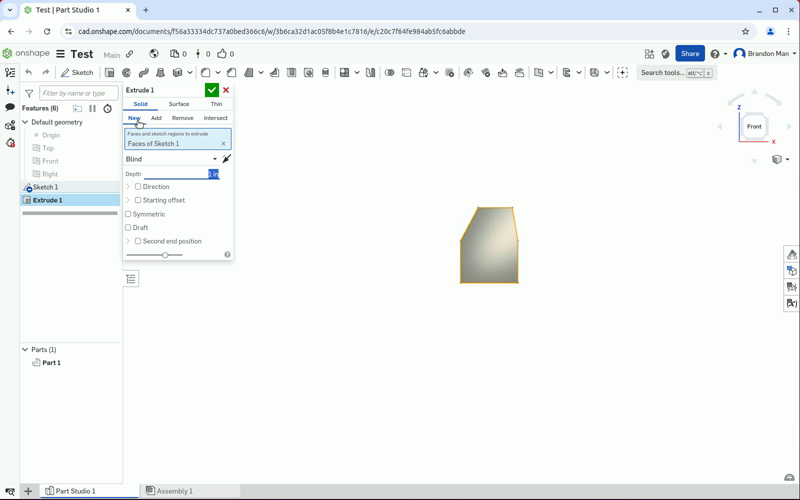
text(23.108)
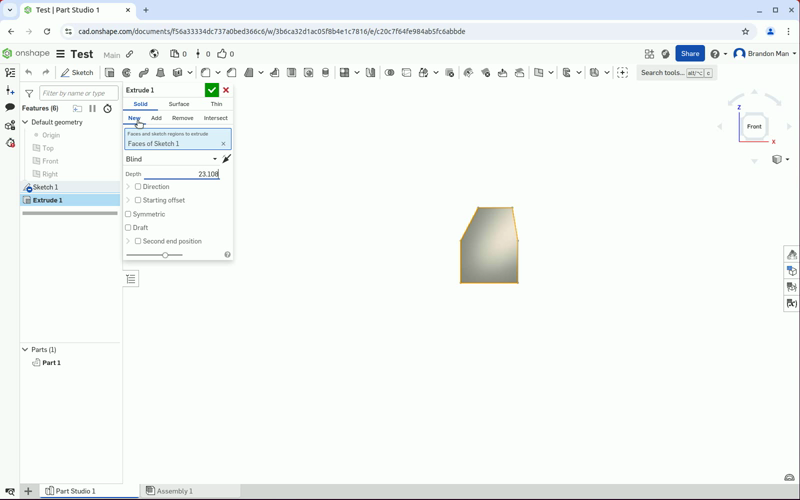
key(enter)
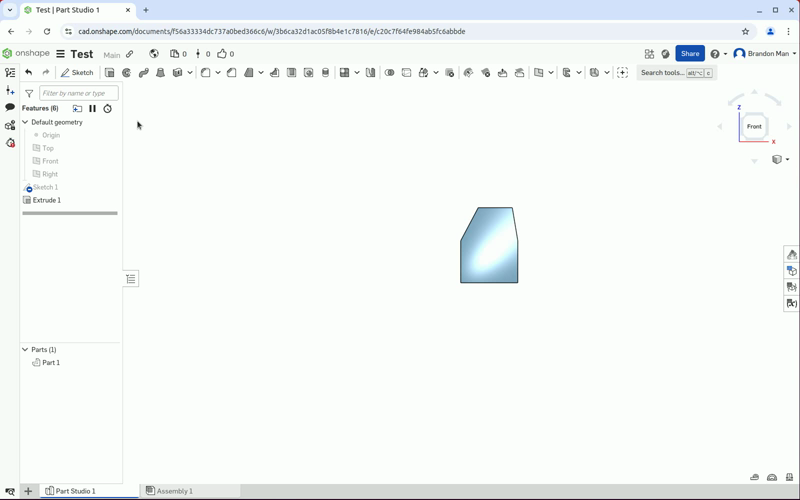
key(shift+h)
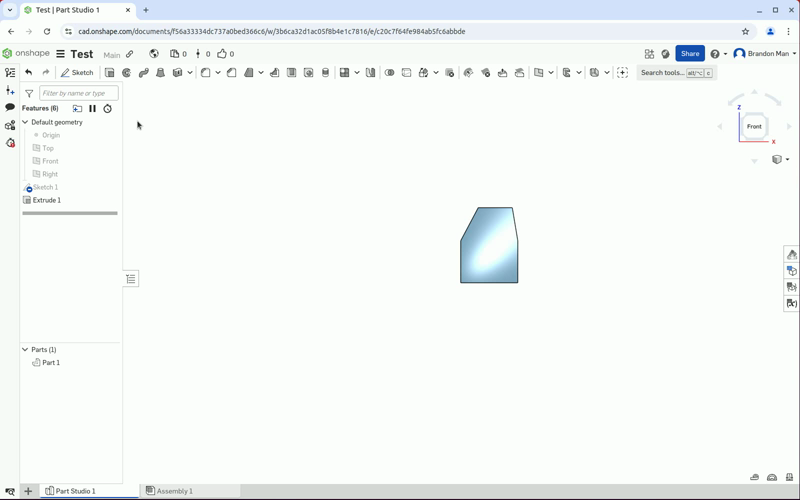
key(shift+h)
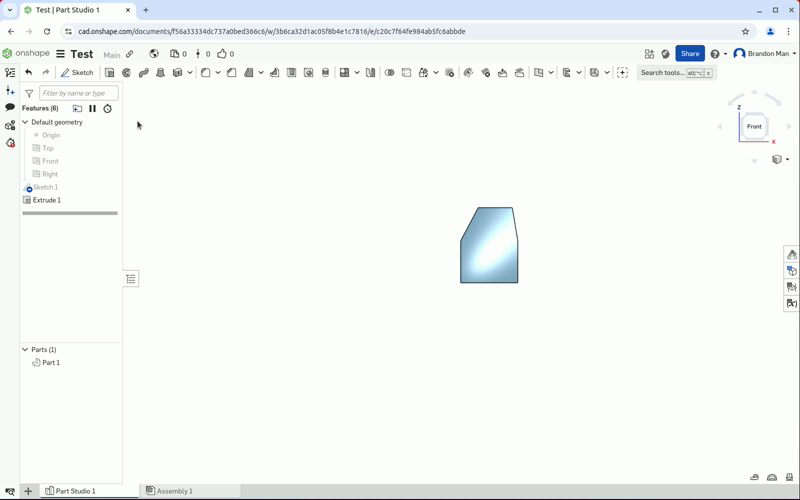
mouse_move(73, 189)
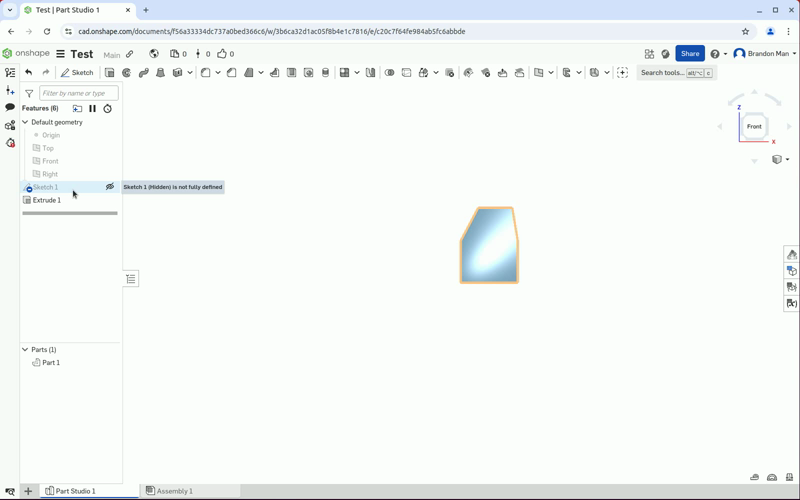
click(73, 189)
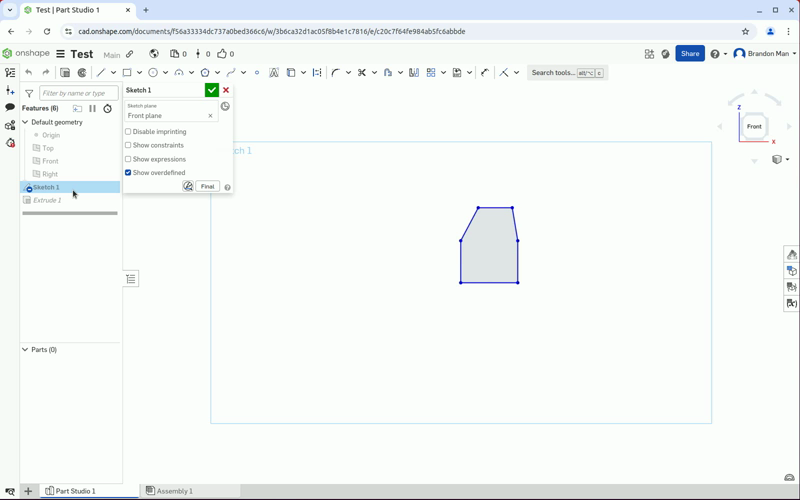
mouse_move(229, 92)
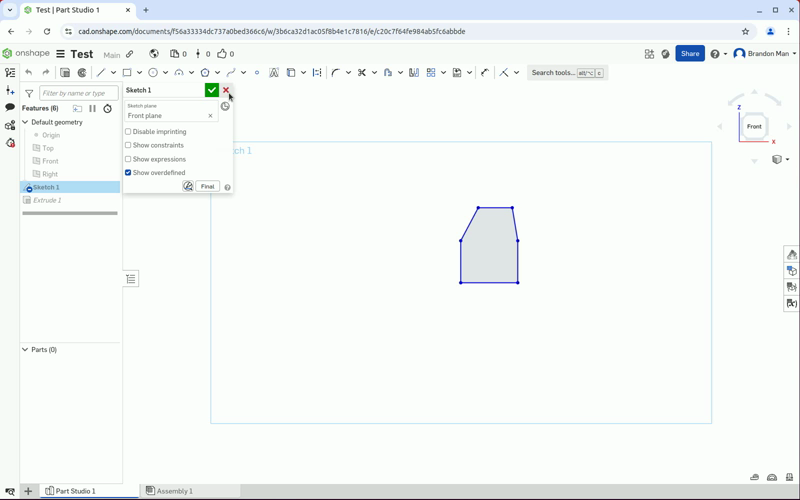
click(229, 92)
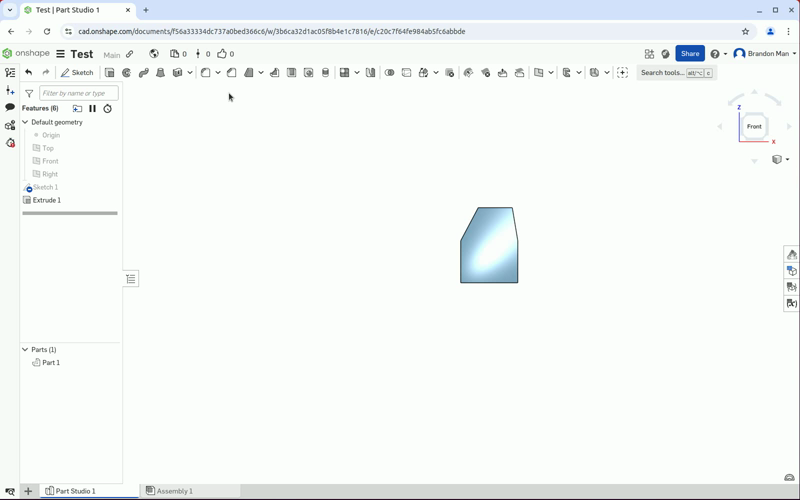
mouse_move(73, 352)
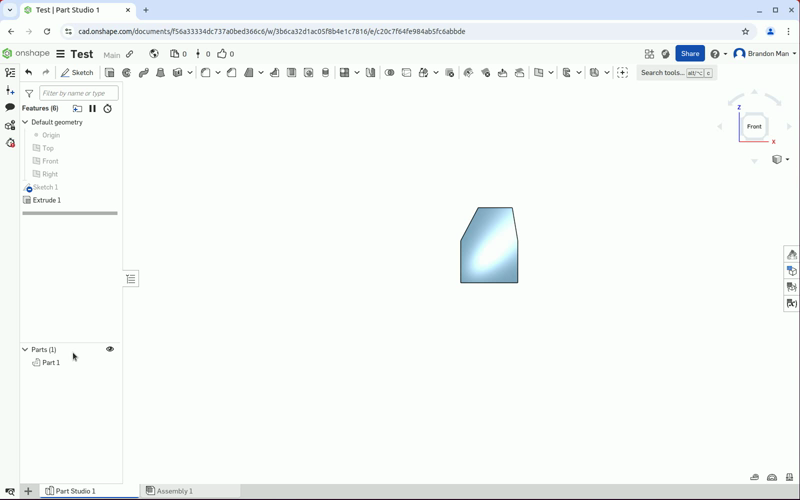
key(y)
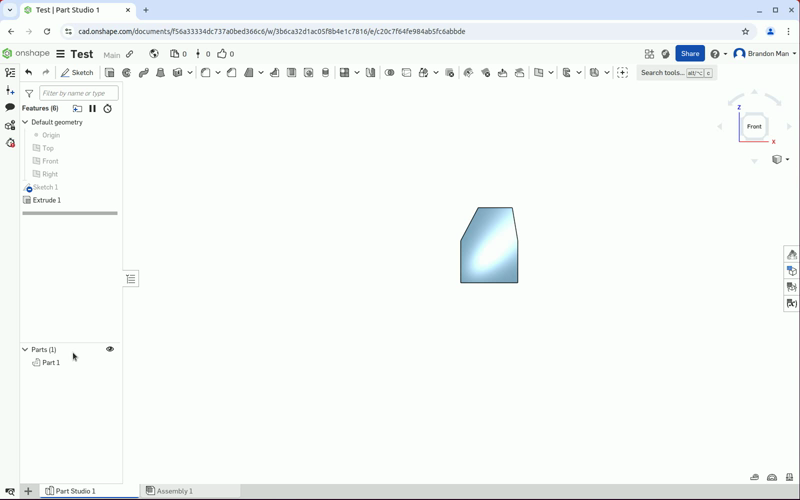
key(shift+p)
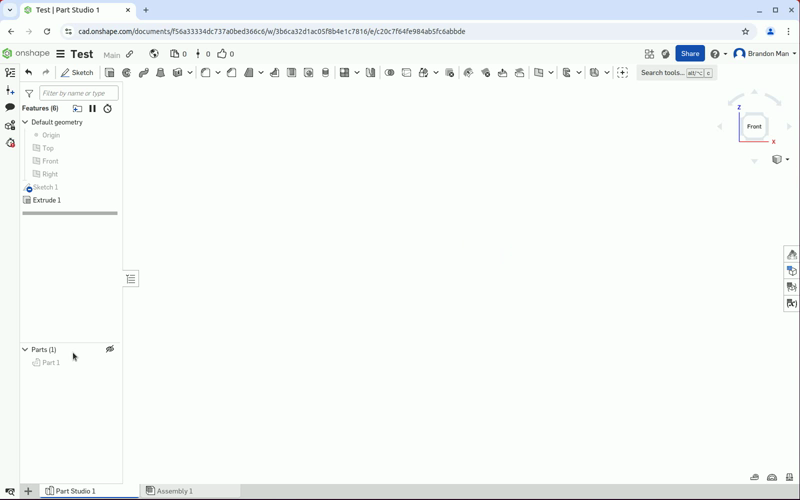
key(space)
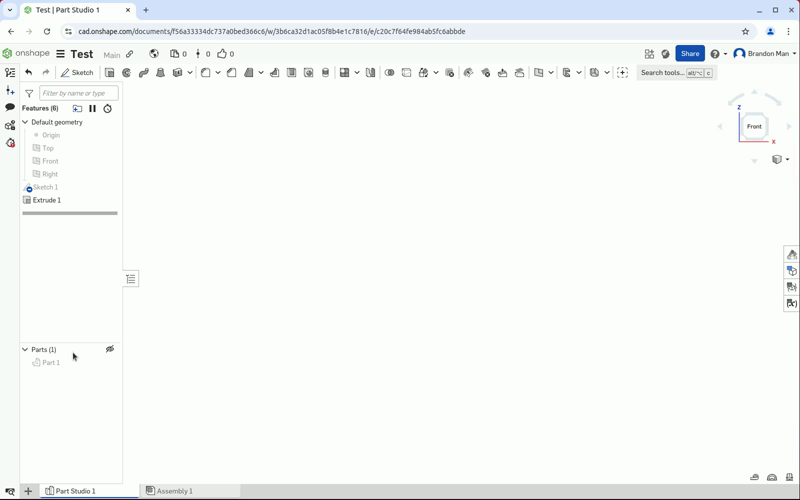
key_down(shift)
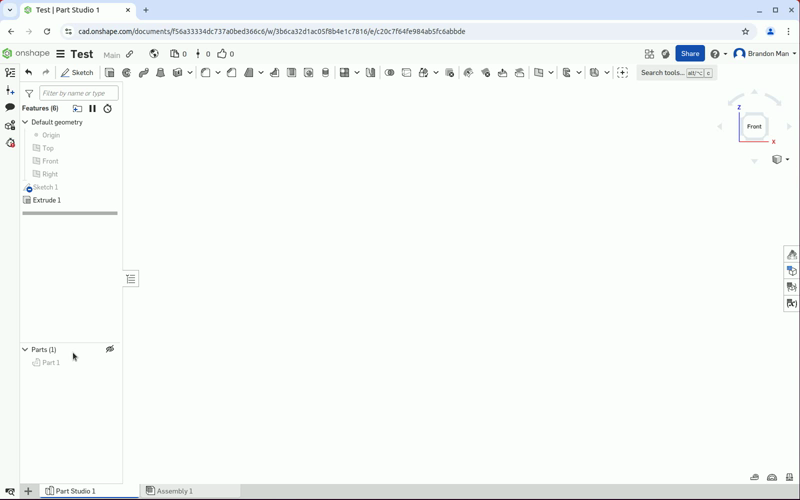
key(left)
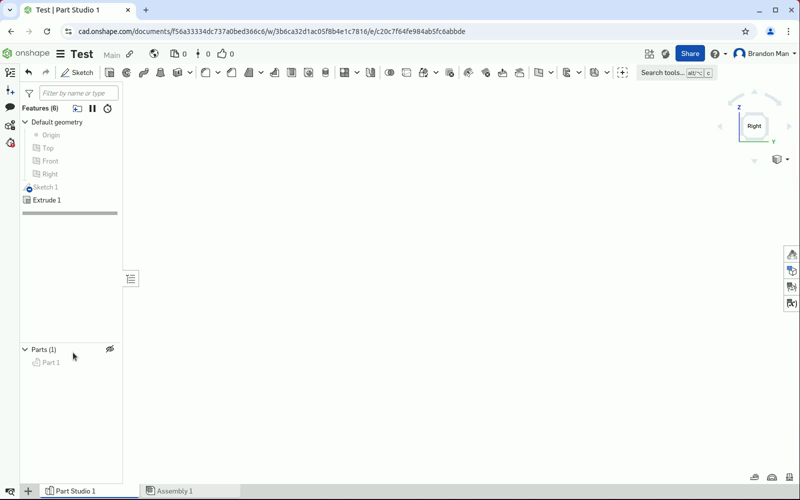
key_up(shift)
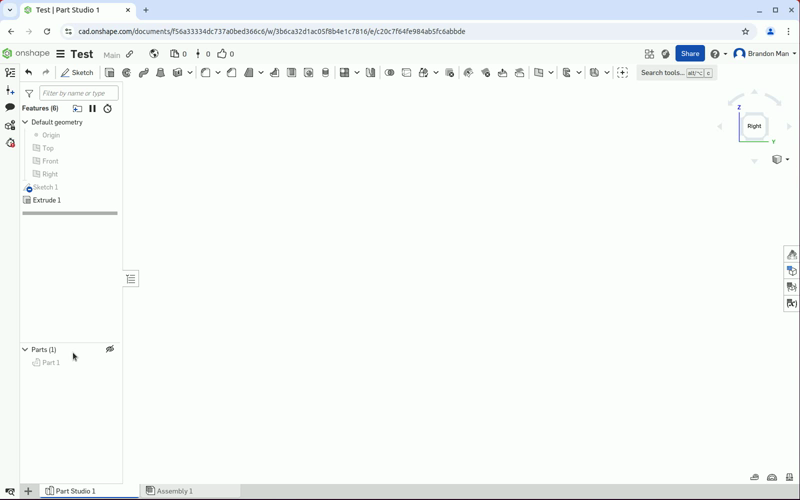
mouse_move(73, 352)
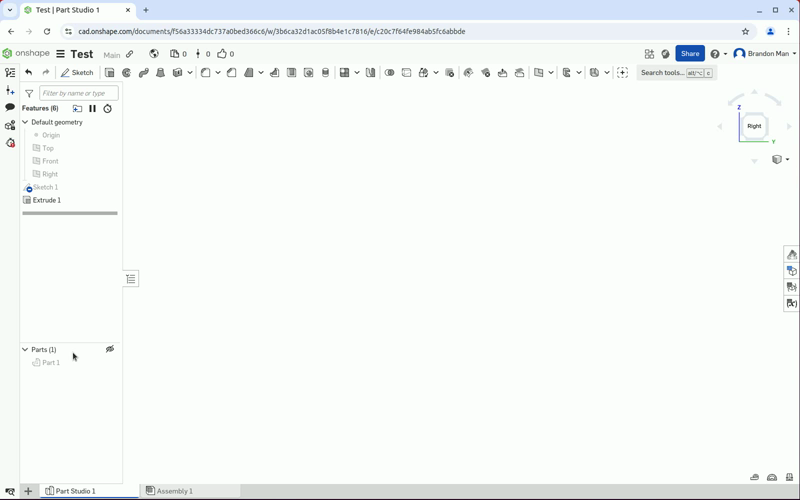
key(shift+y)
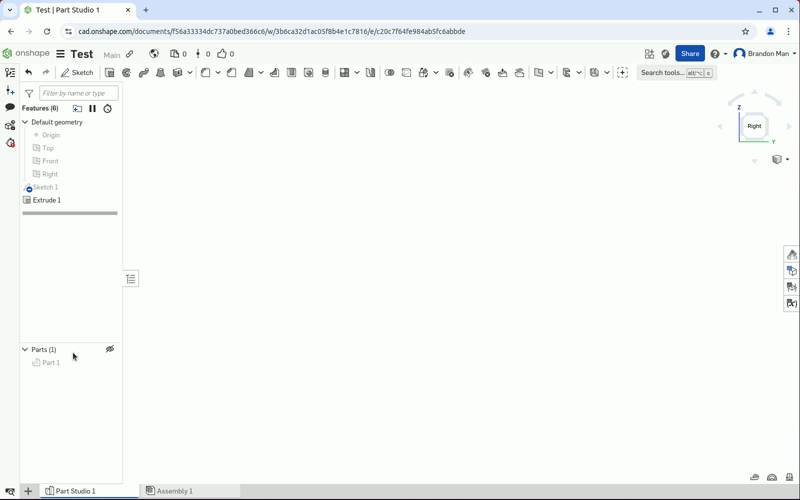
key(shift+s)
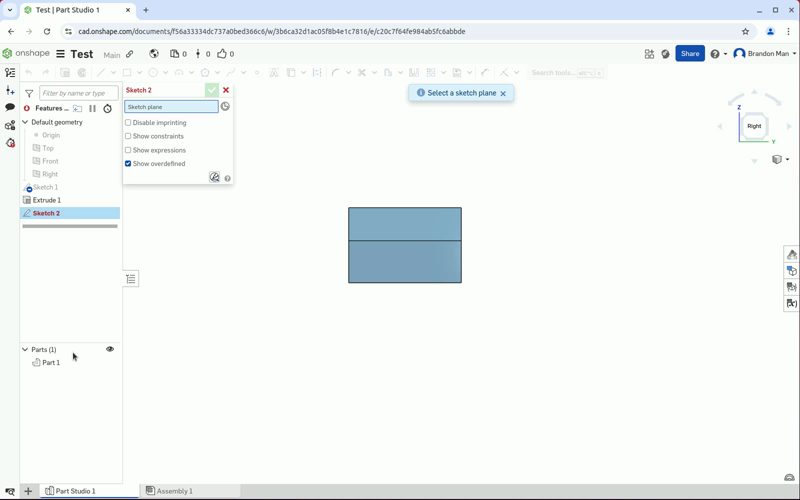
mouse_move(73, 176)
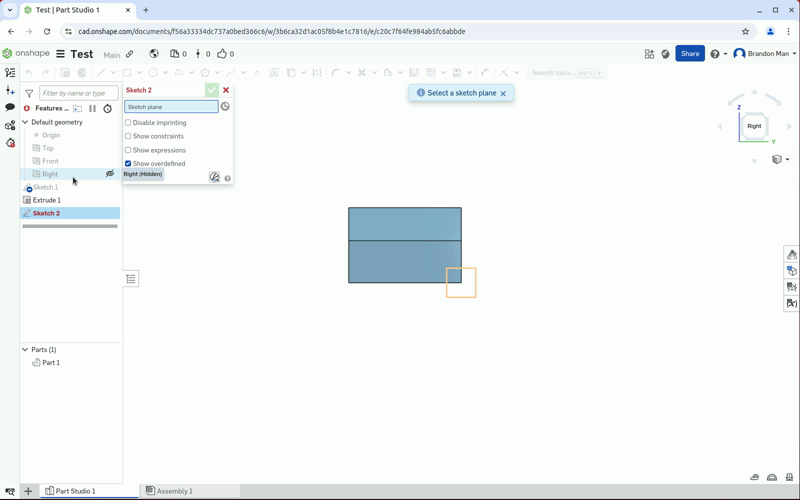
click(73, 176)
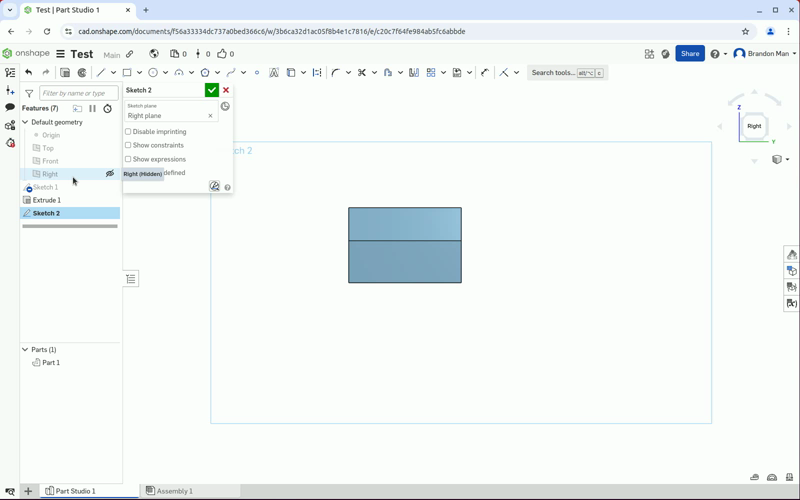
mouse_move(73, 352)
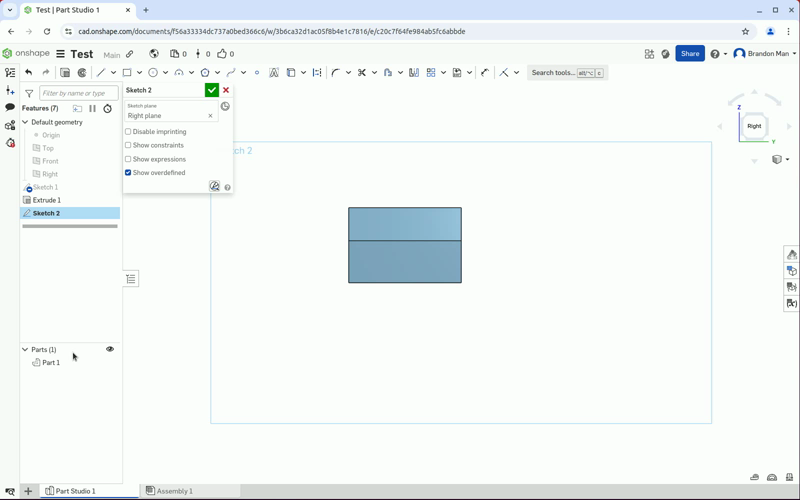
key(y)
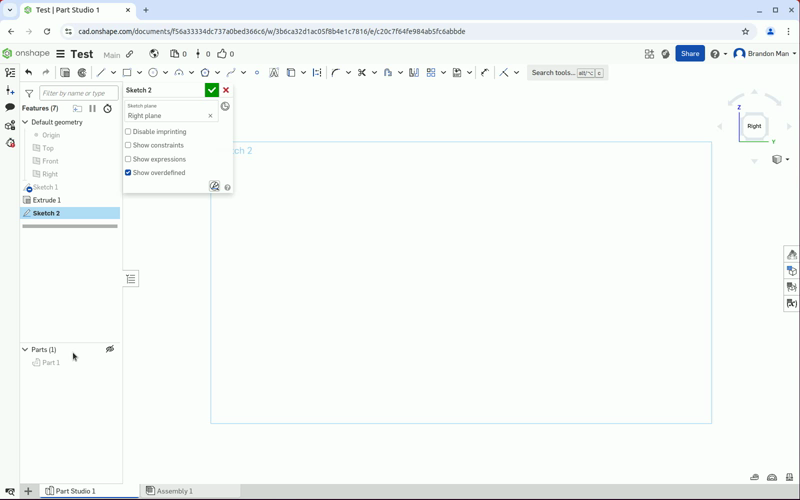
key(c)
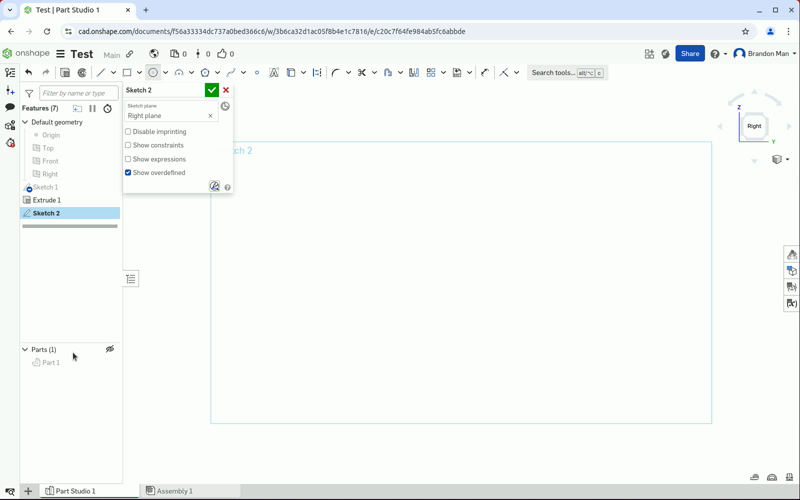
key_down(shift)
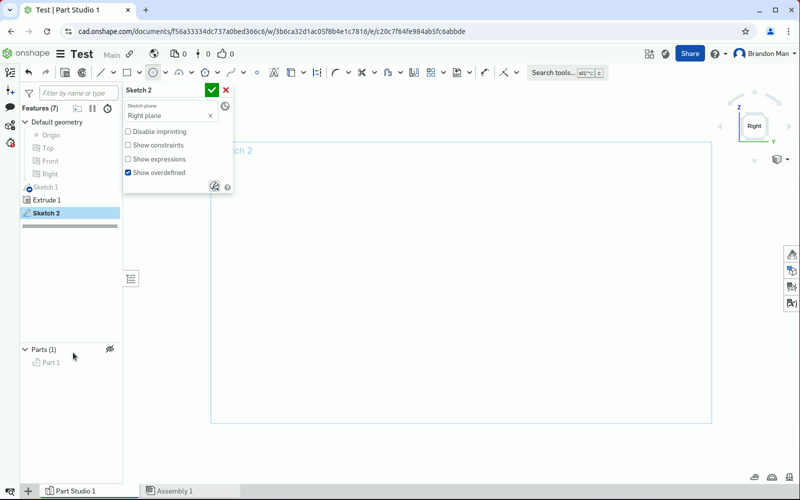
mouse_move(367, 264)
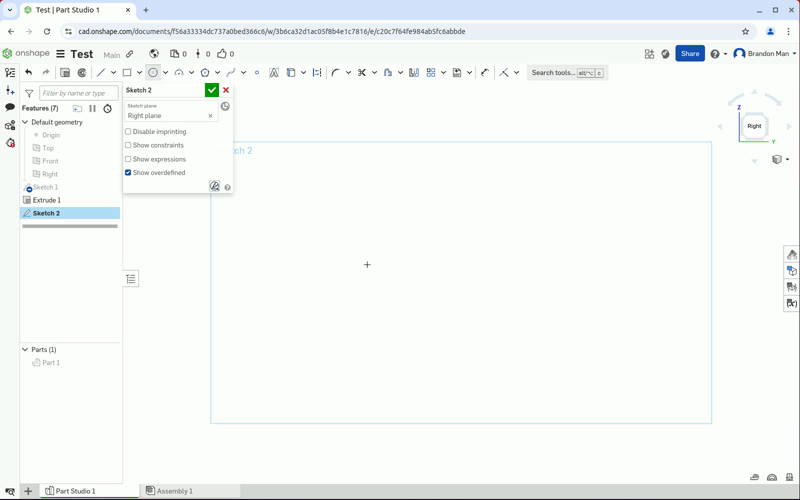
click(367, 264)
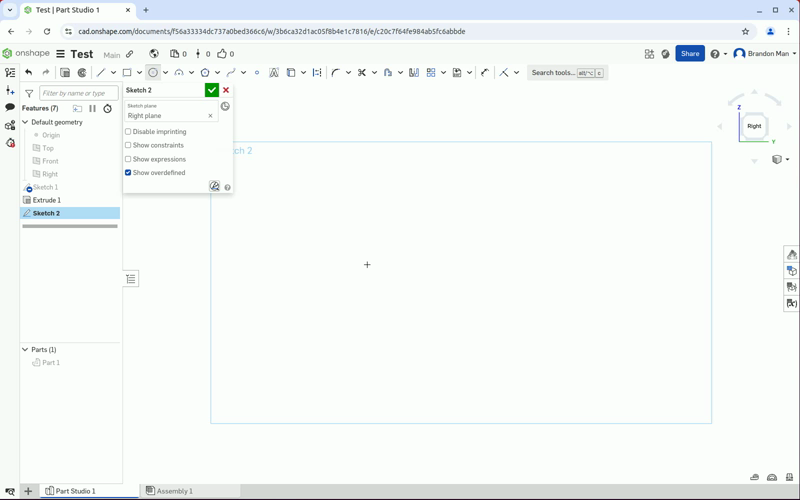
key_up(shift)
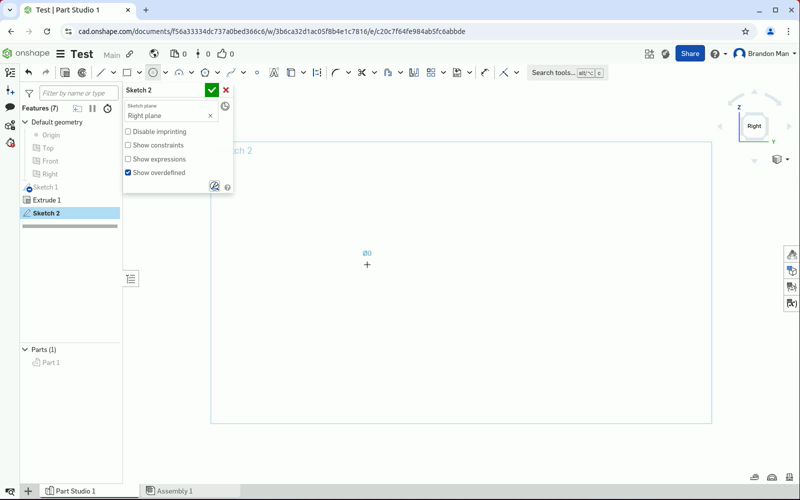
mouse_move(378, 264)
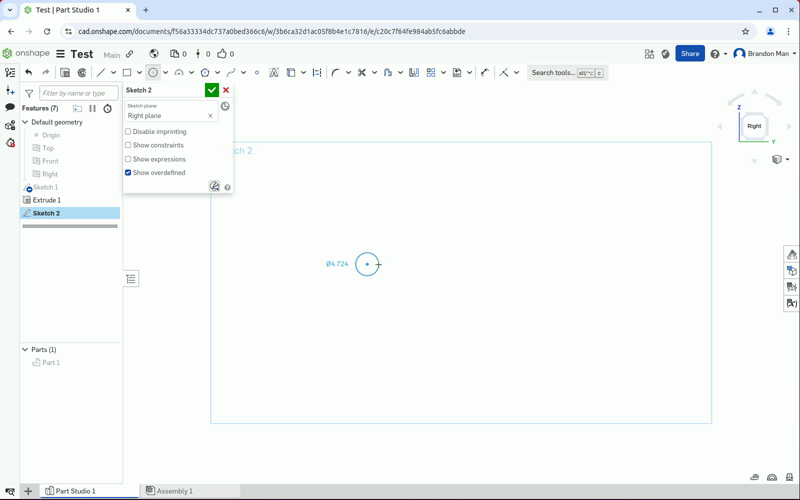
click(378, 264)
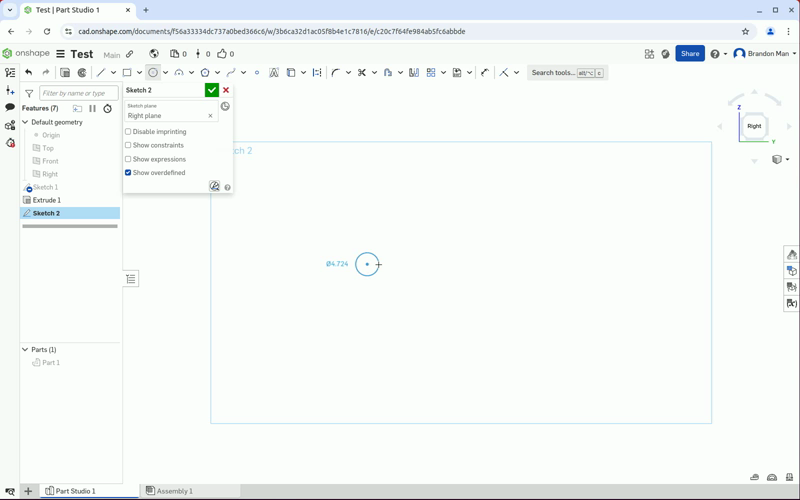
key(esc)
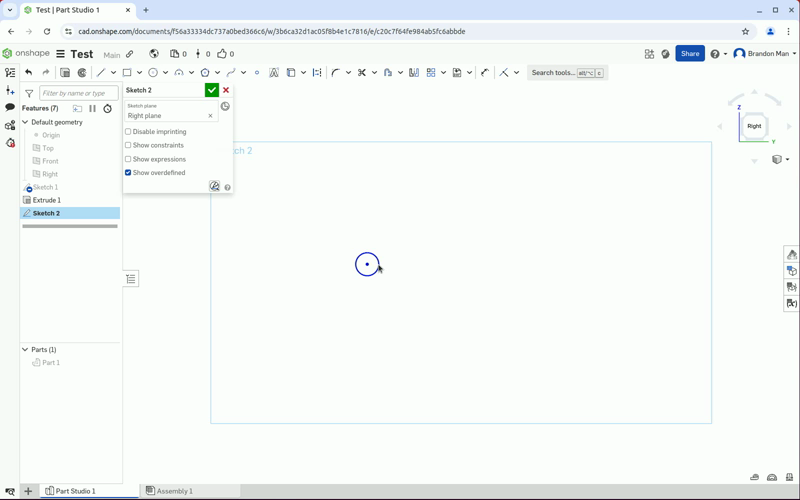
mouse_move(358, 265)
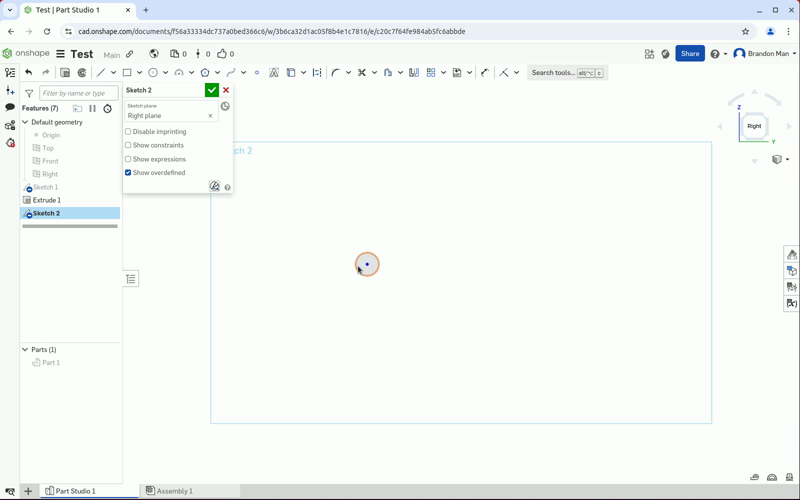
scroll(6)
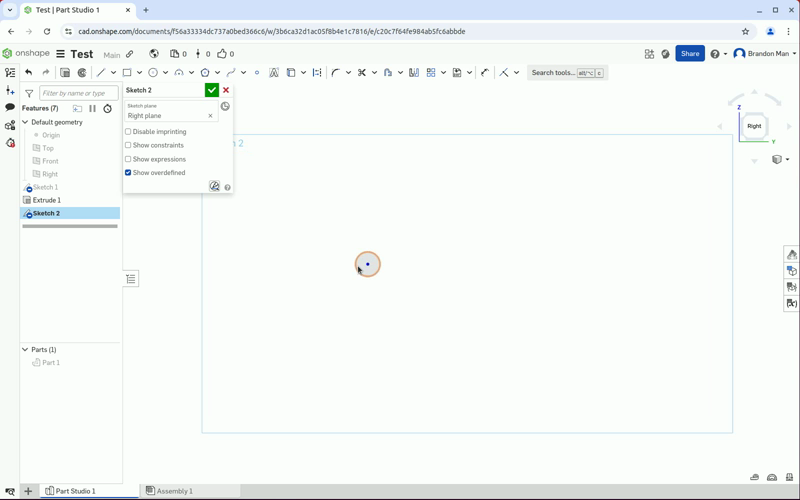
scroll(6)
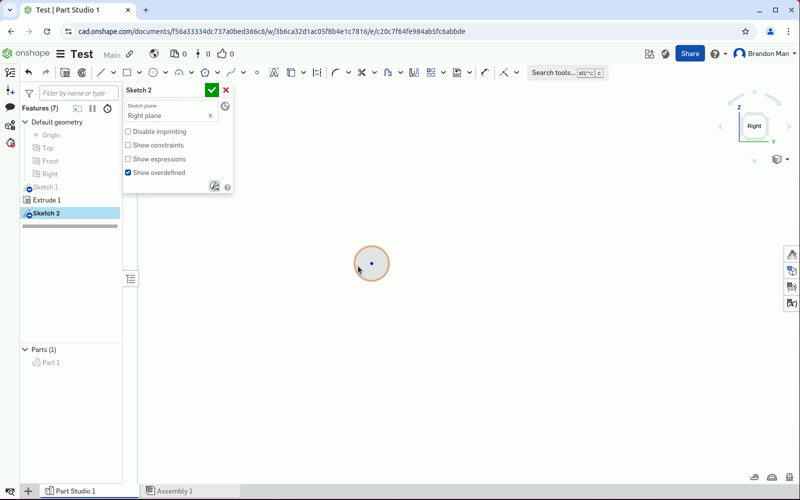
scroll(6)
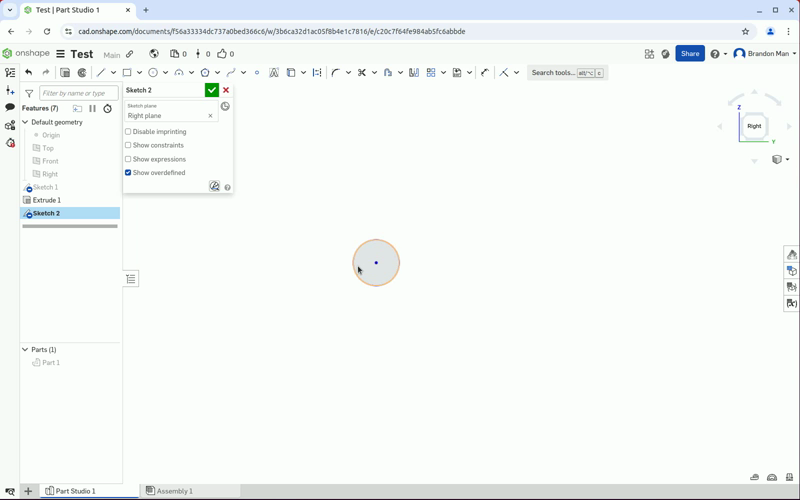
scroll(6)
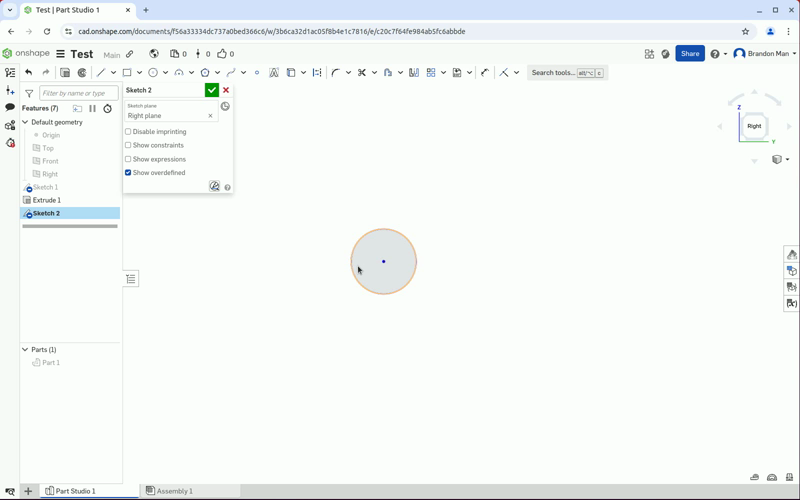
scroll(6)
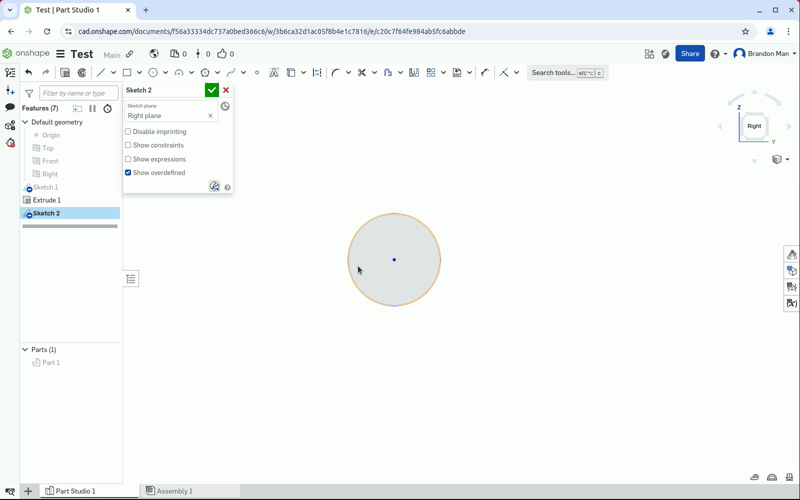
scroll(6)
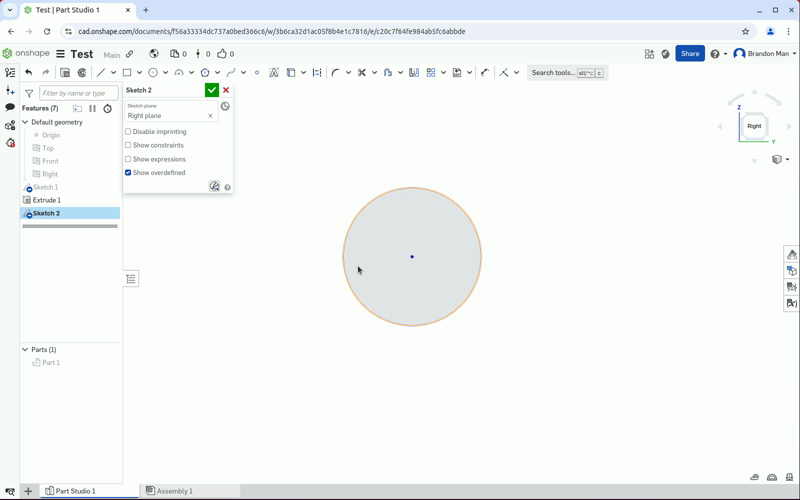
scroll(6)
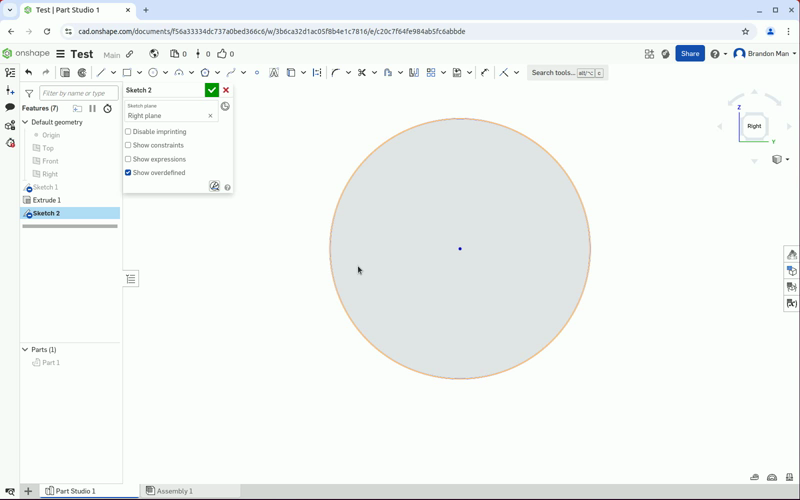
click(358, 265)
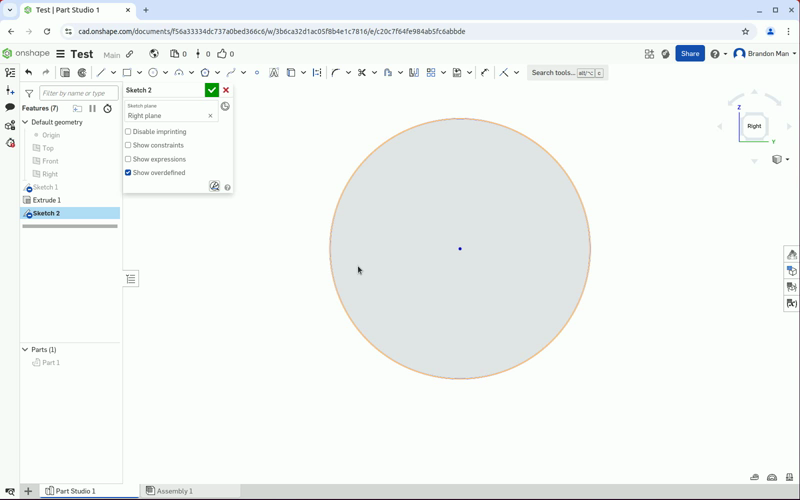
scroll(-6)
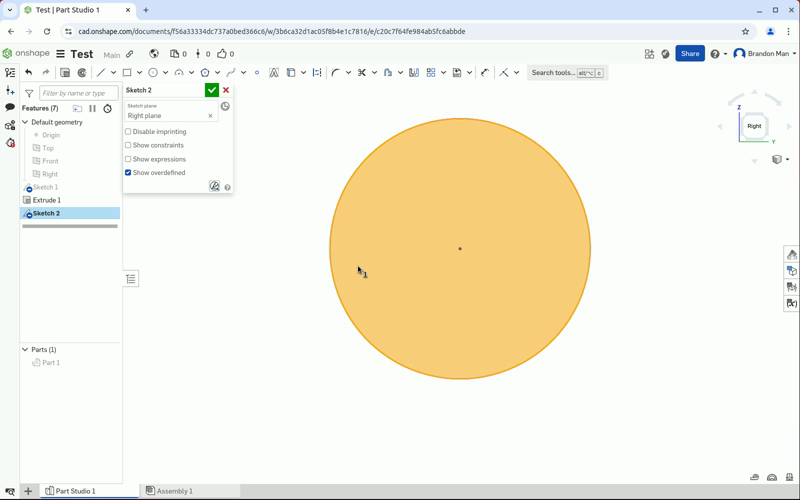
scroll(-6)
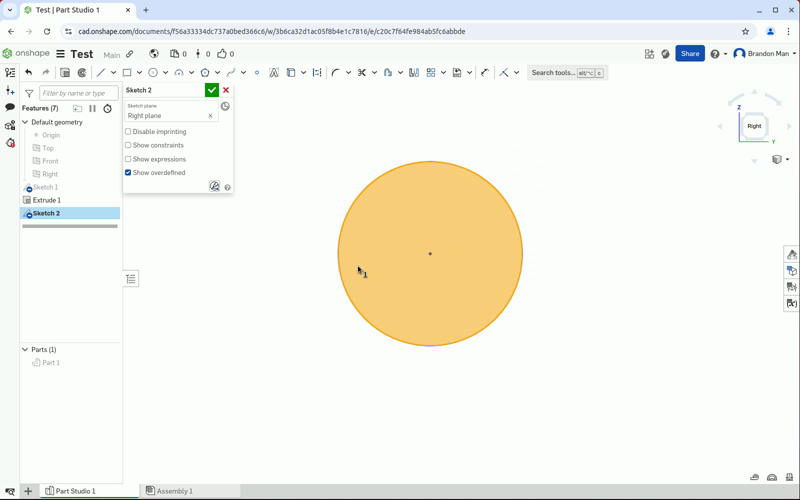
scroll(-6)
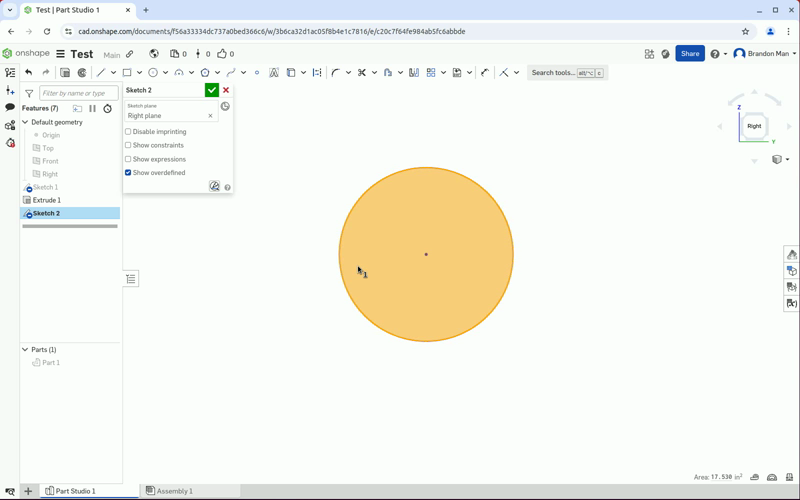
scroll(-6)
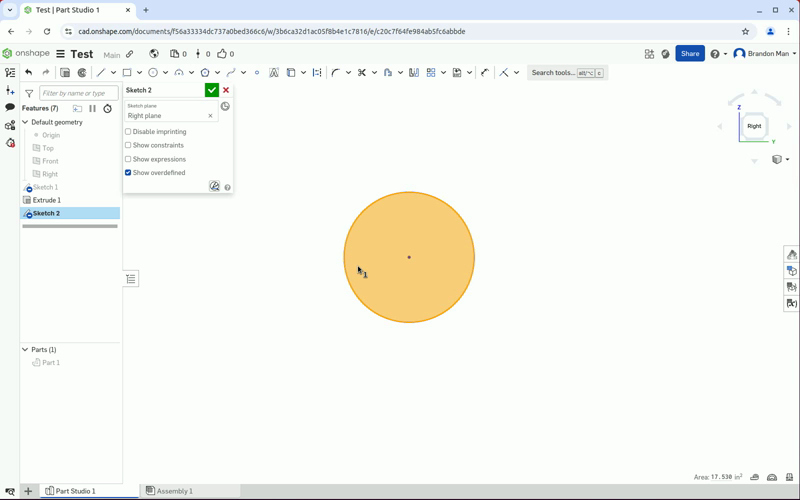
scroll(-6)
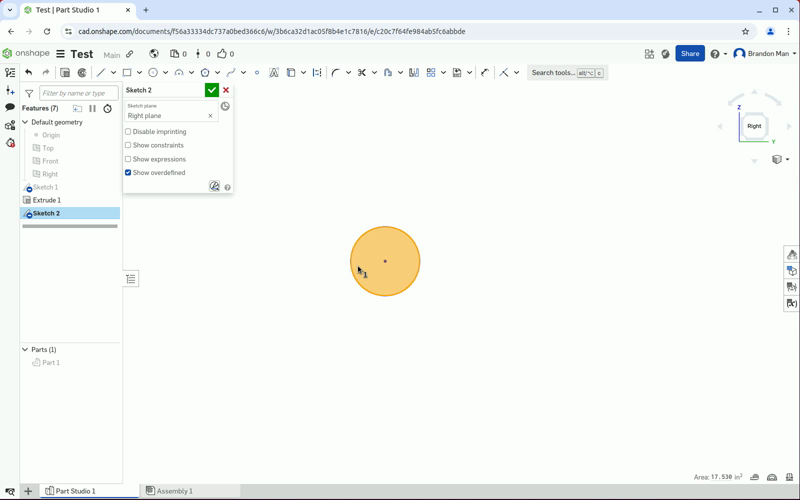
scroll(-6)
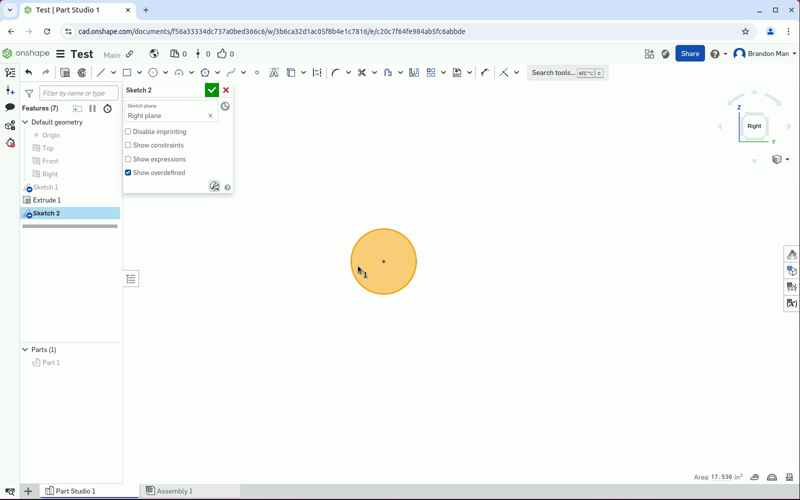
scroll(-6)
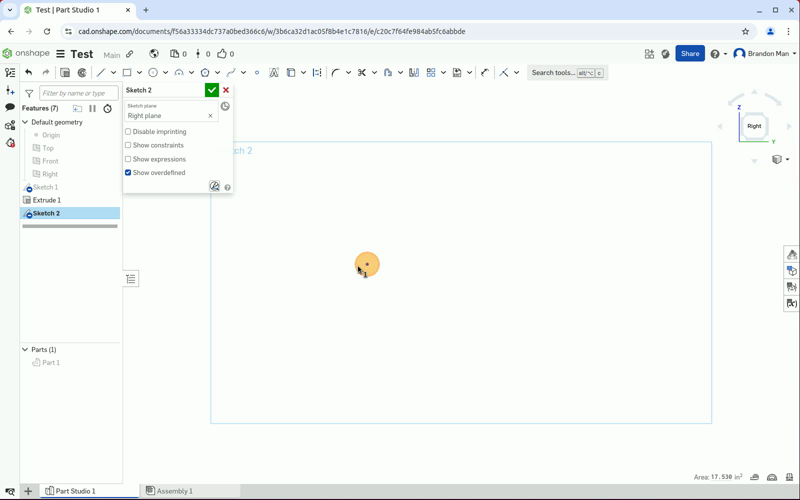
mouse_move(73, 352)
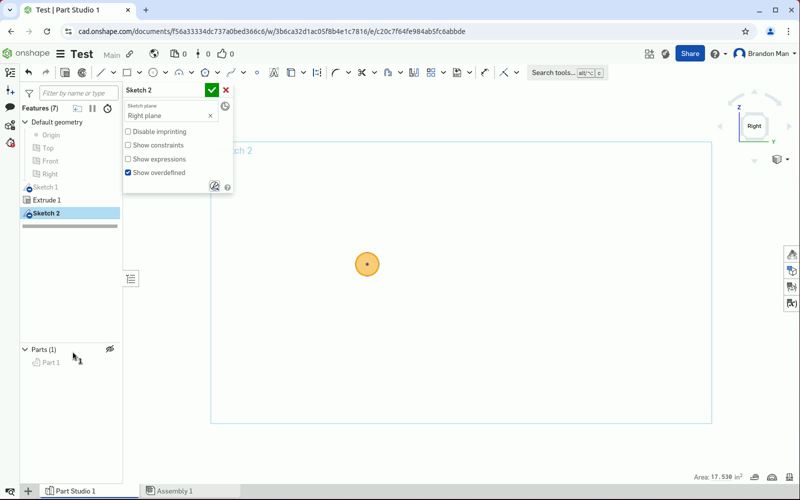
key(shift+y)
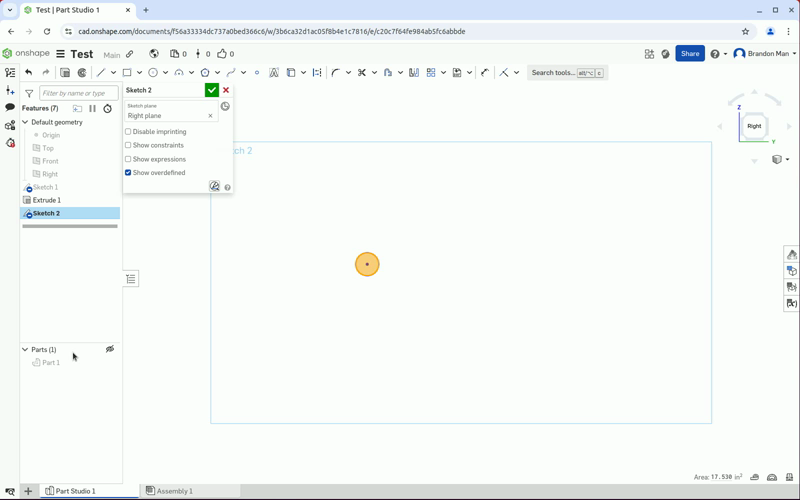
key(shift+e)
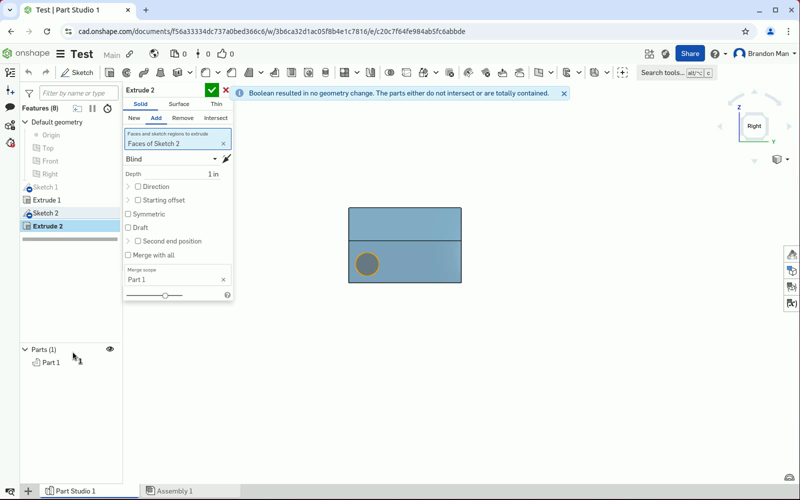
mouse_move(143, 106)
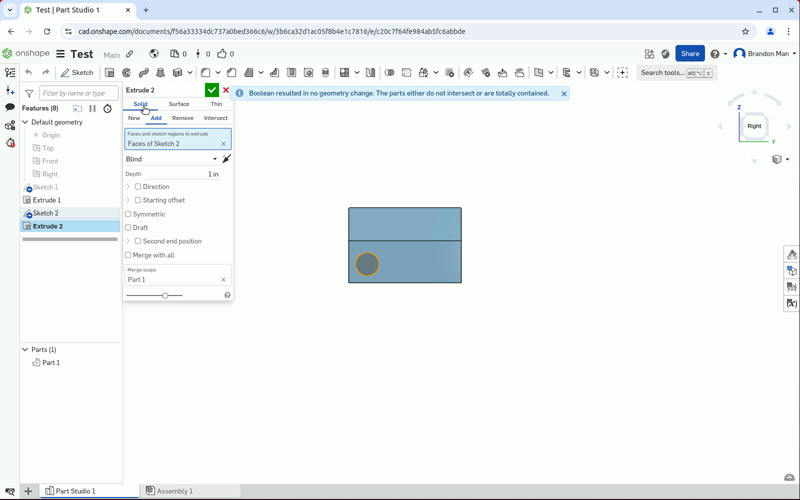
click(143, 106)
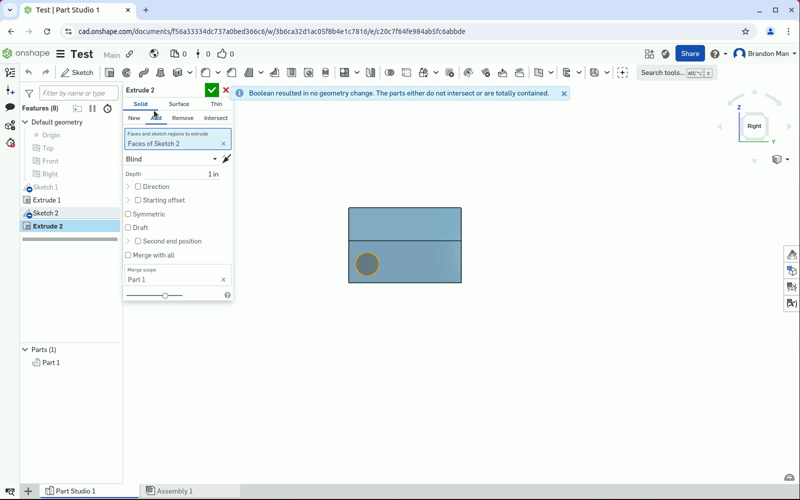
mouse_move(186, 120)
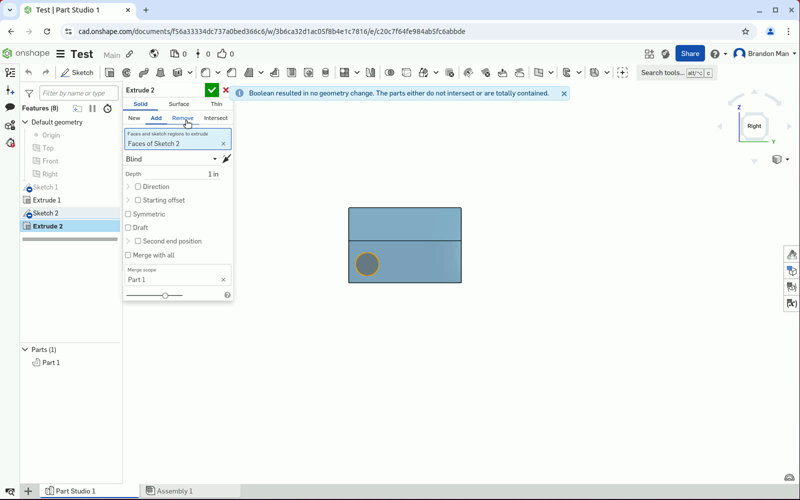
click(186, 120)
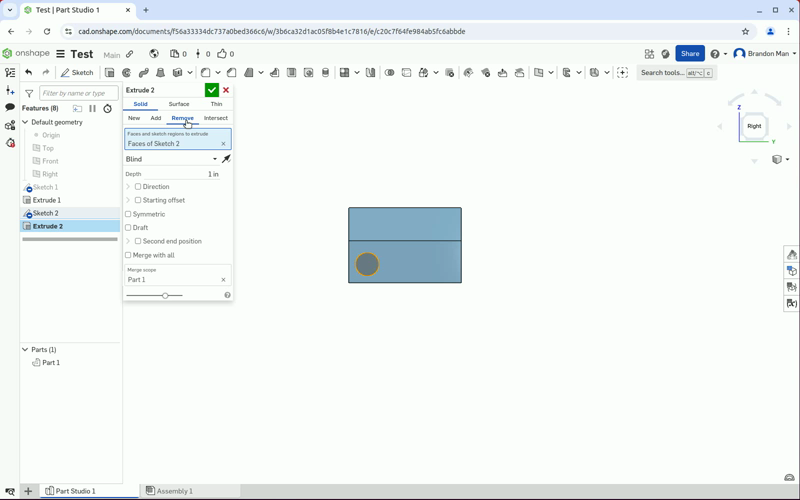
key(tab, 4)
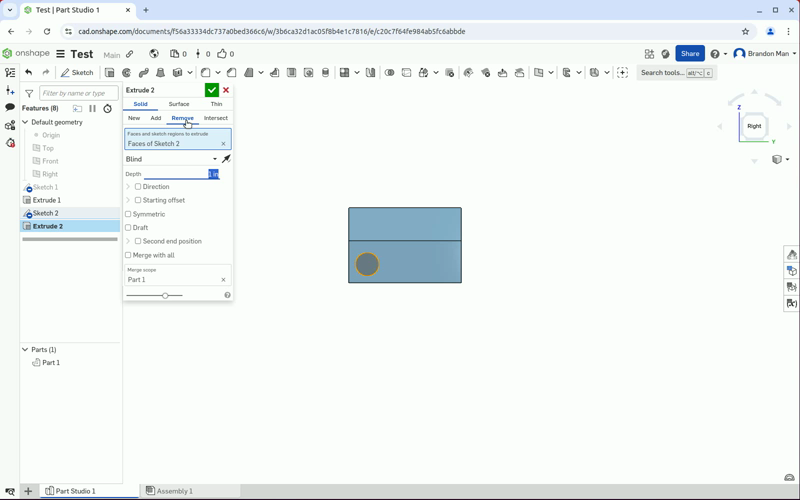
text(9.147)
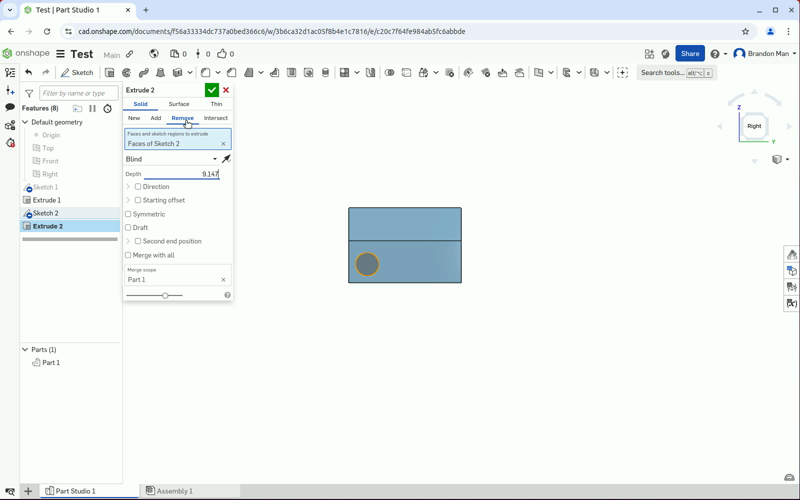
key(tab, 6)
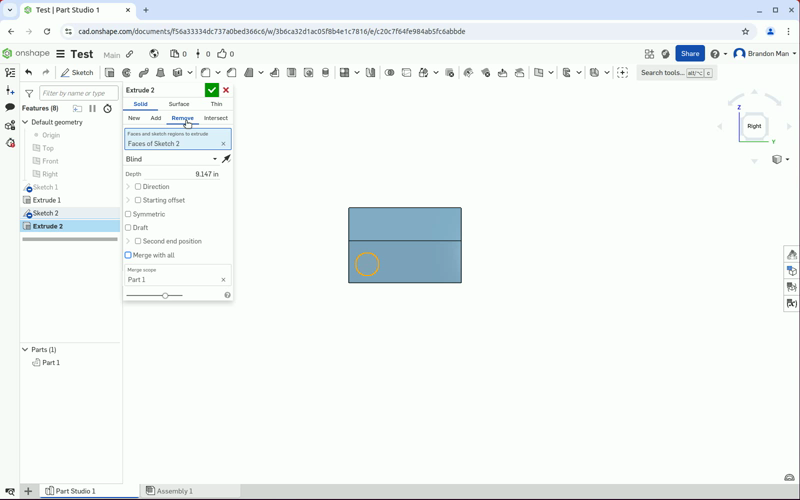
key(space)
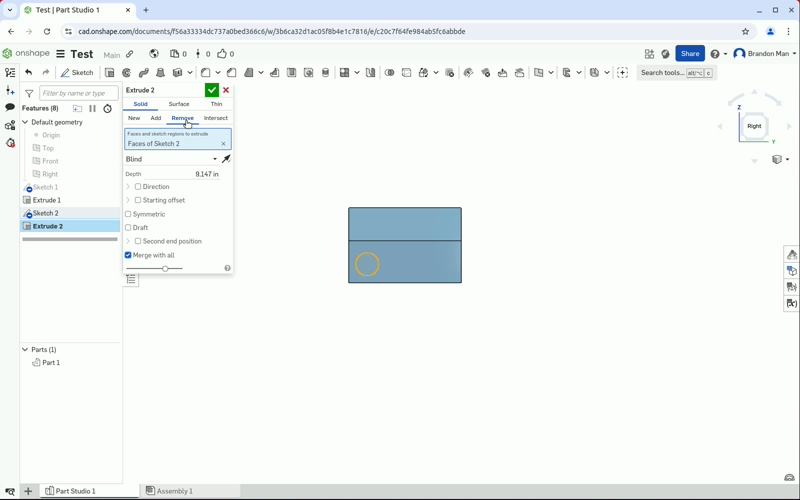
key(enter)
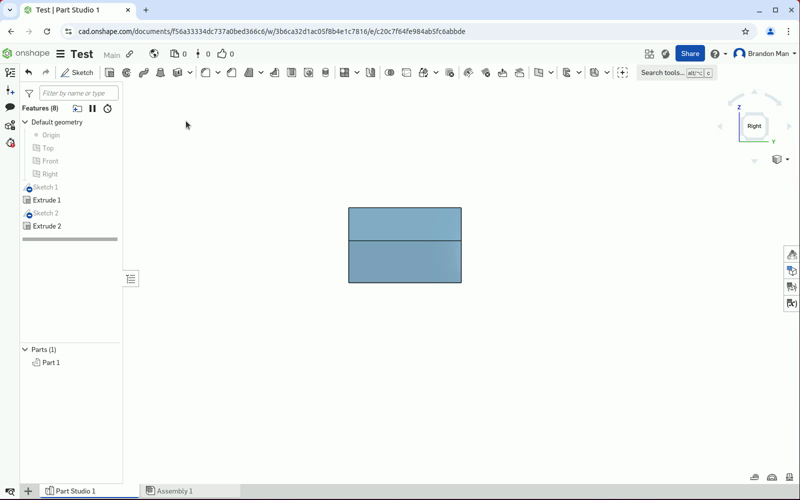
key(shift+h)
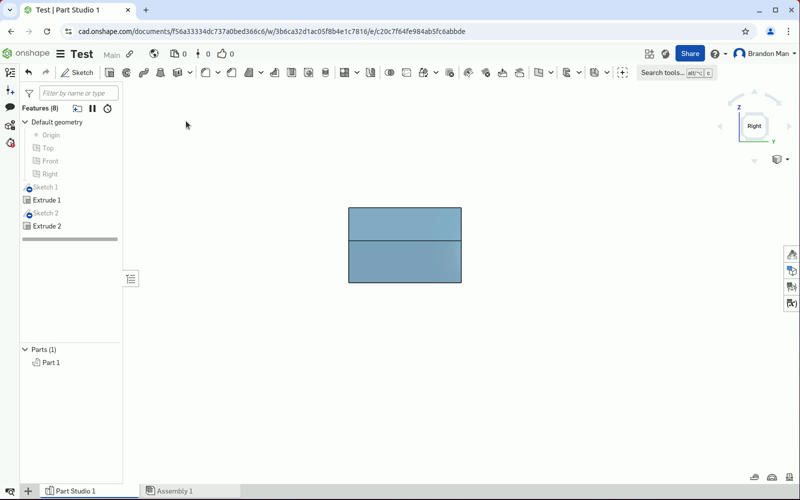
key(shift+h)
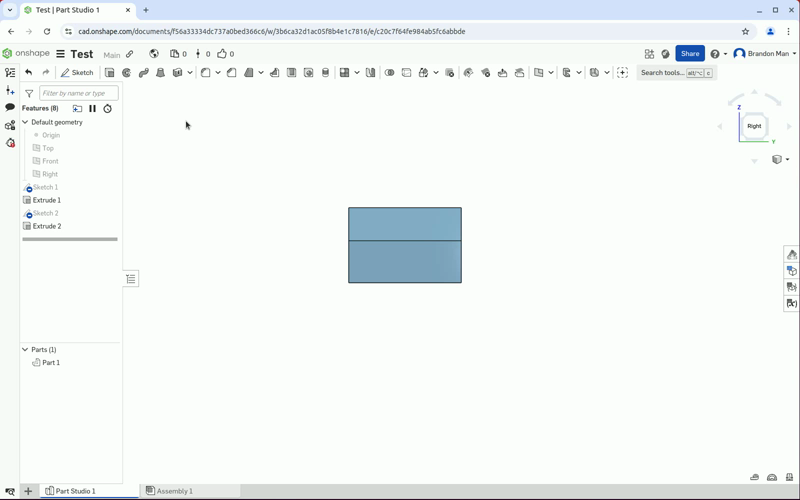
mouse_move(73, 189)
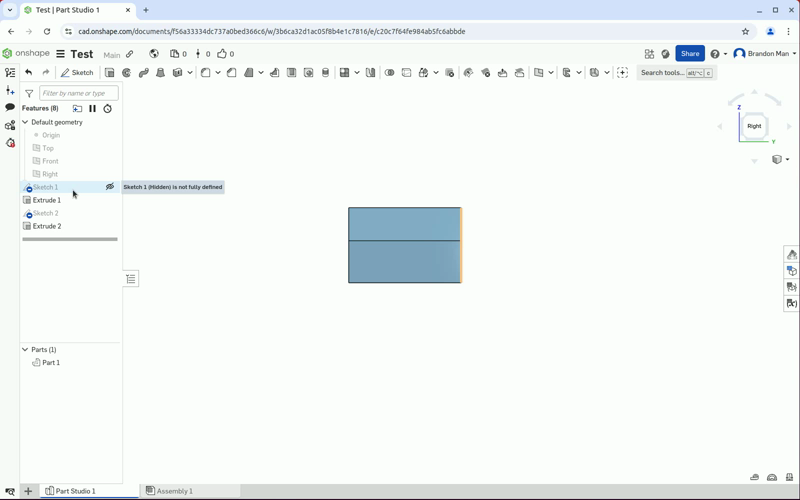
click(73, 189)
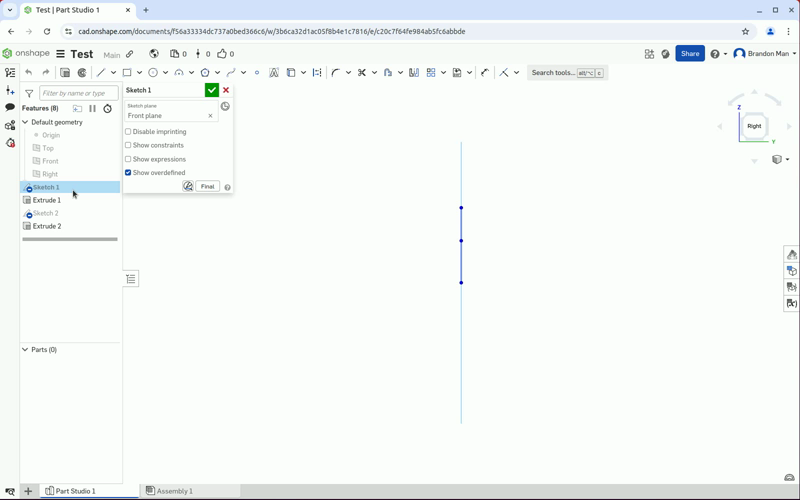
mouse_move(229, 92)
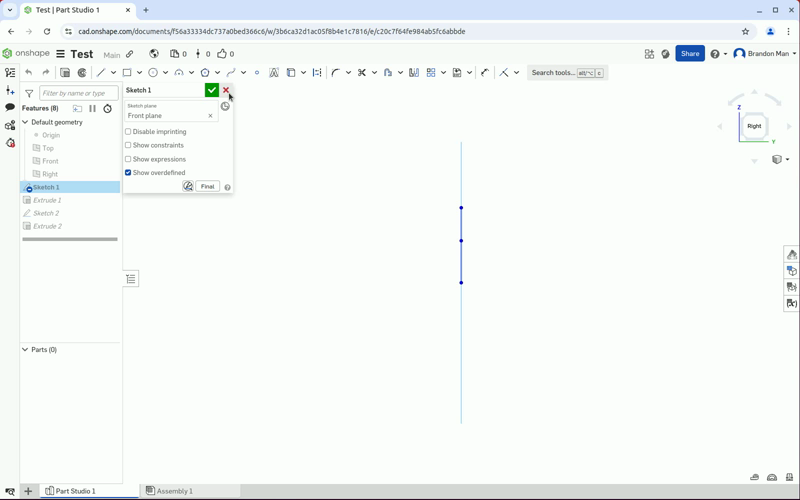
click(229, 92)
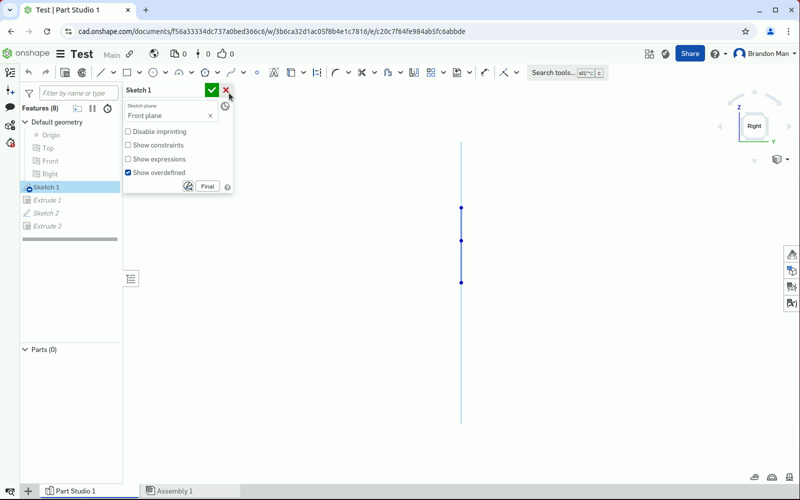
key(shift+s)
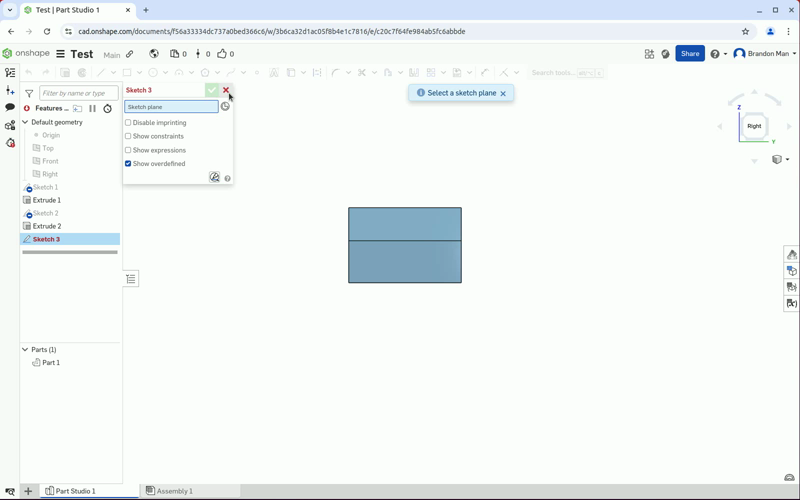
mouse_move(73, 176)
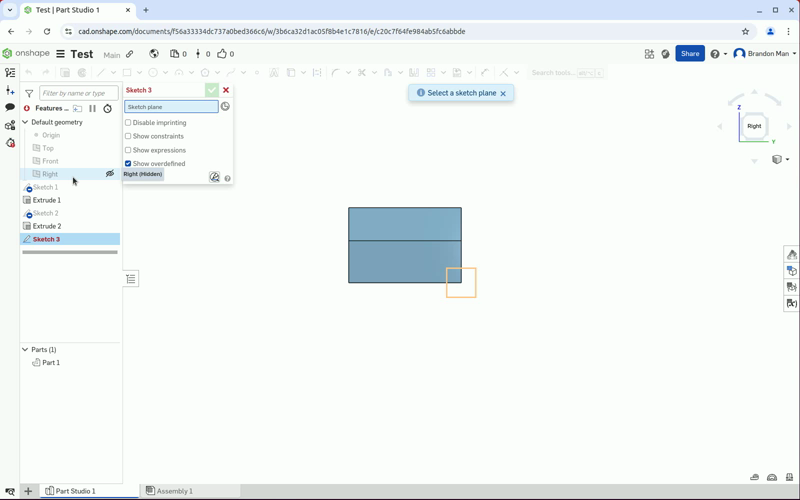
click(73, 176)
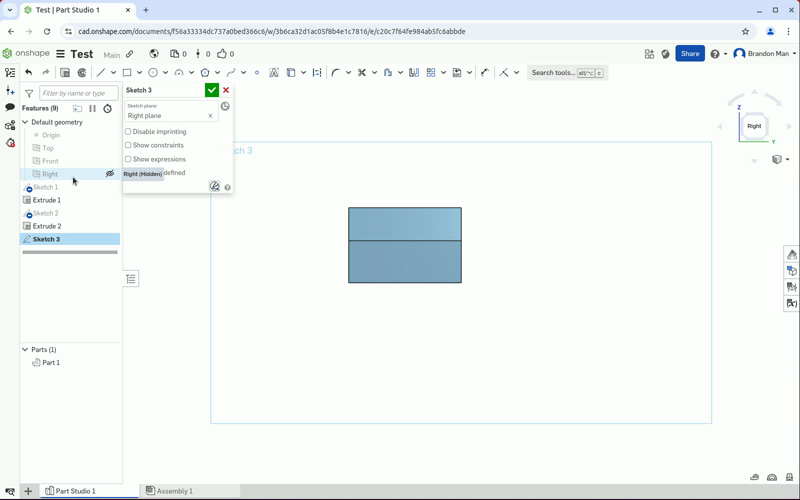
mouse_move(73, 352)
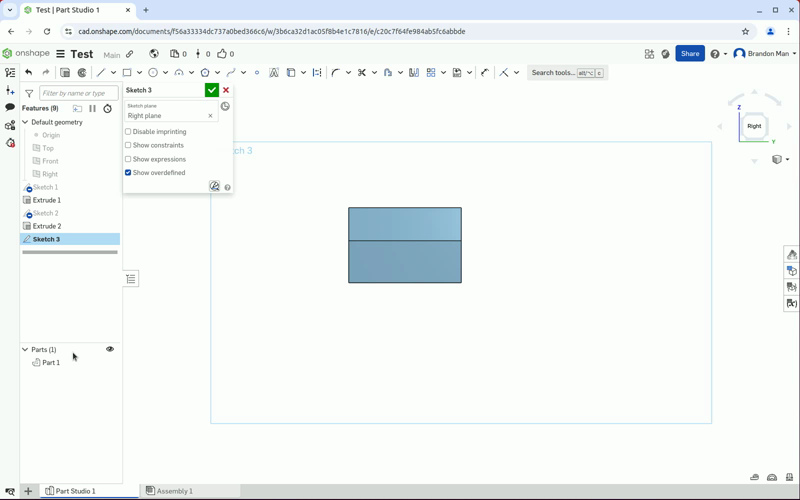
key(y)
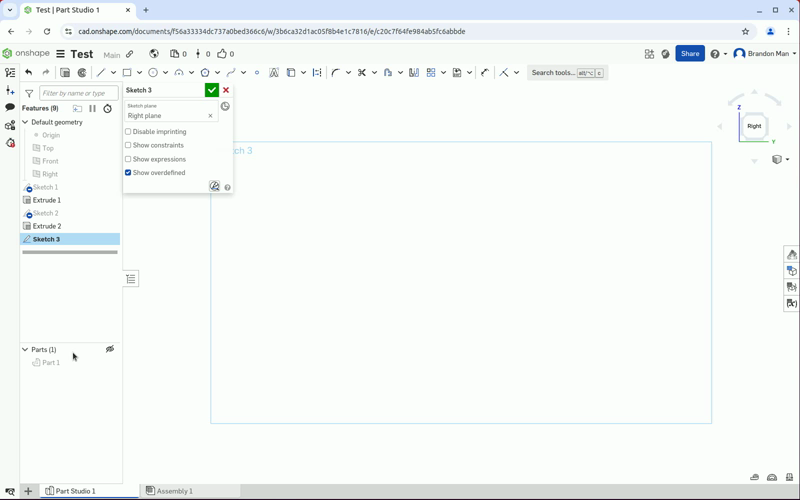
key(c)
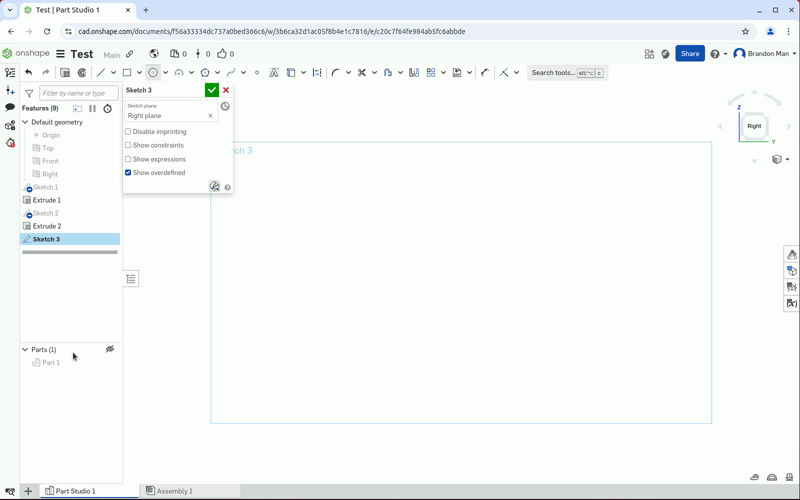
key_down(shift)
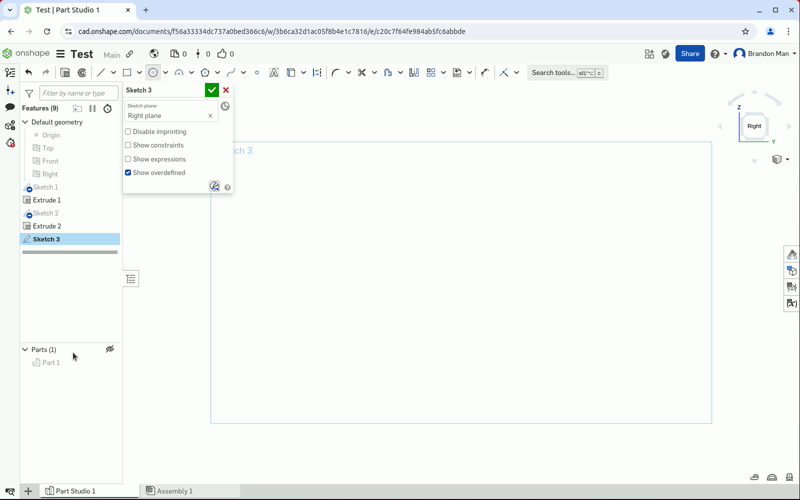
mouse_move(404, 264)
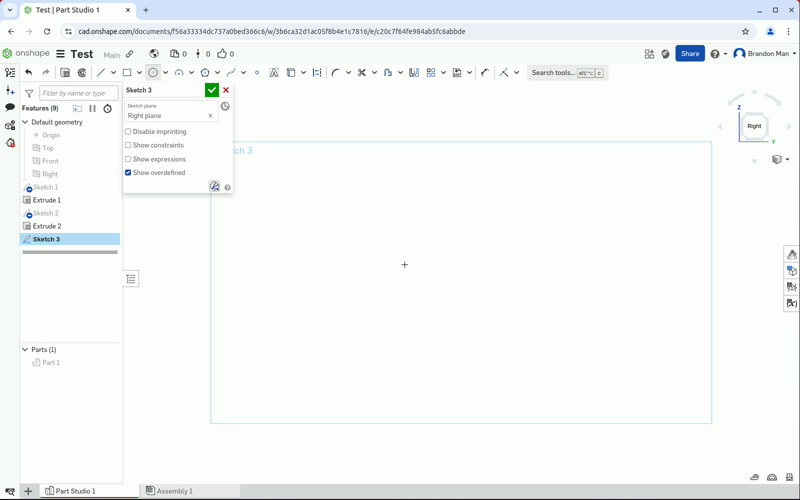
click(404, 264)
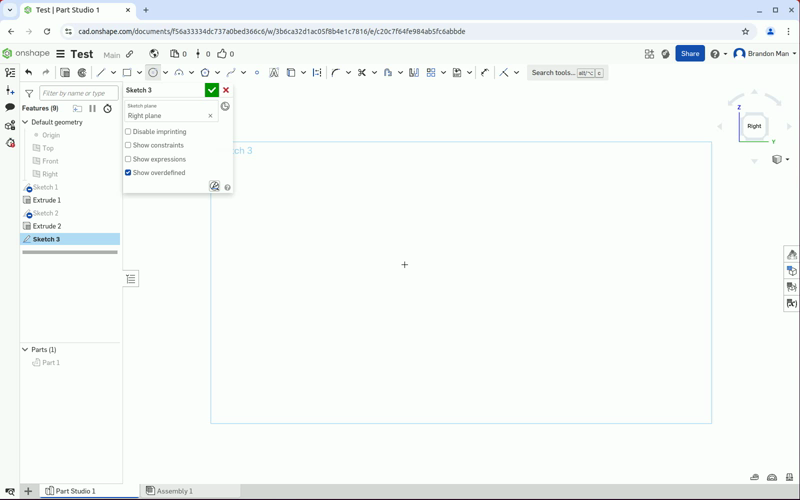
key_up(shift)
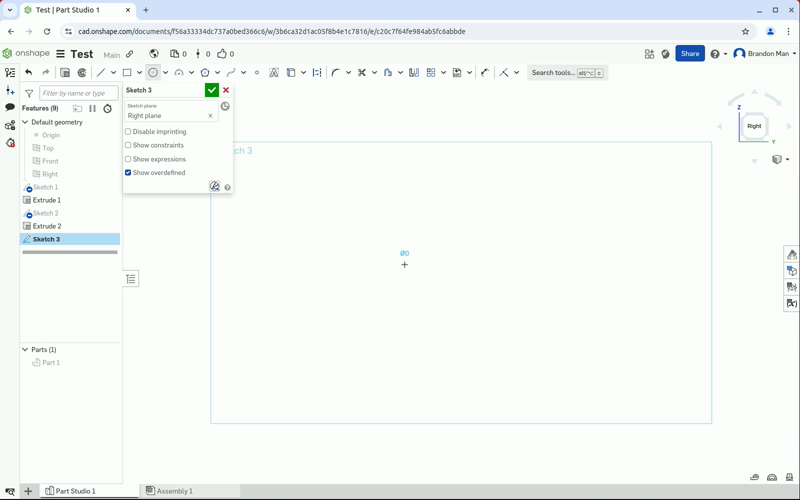
mouse_move(416, 264)
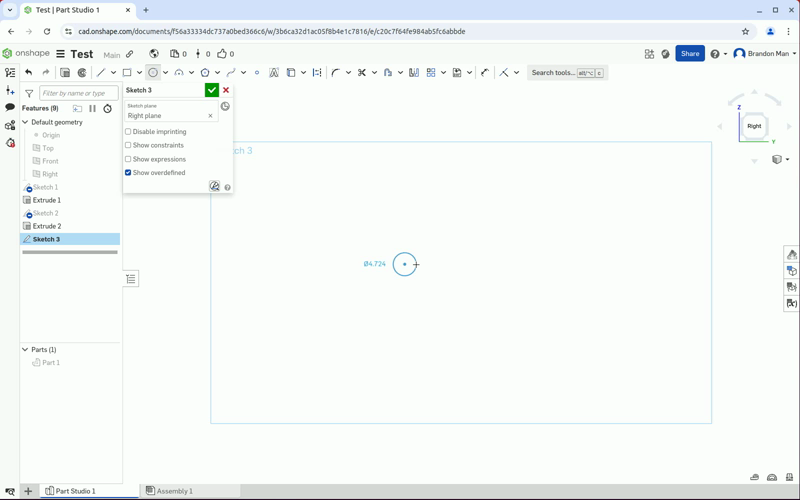
click(416, 264)
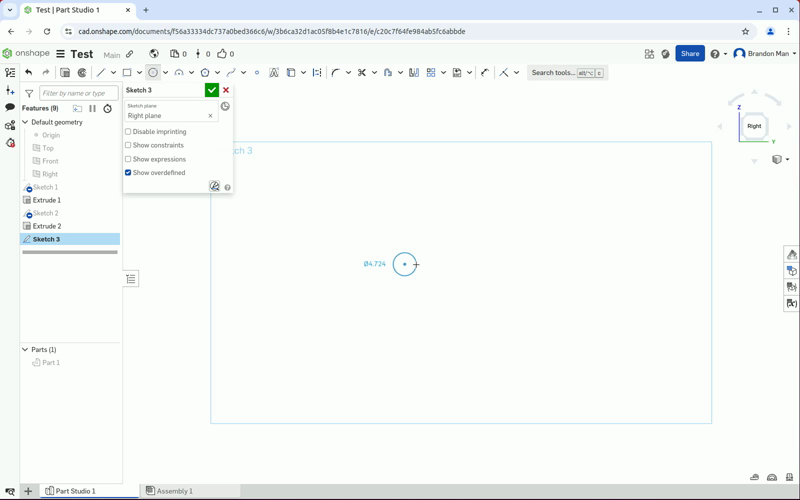
key(esc)
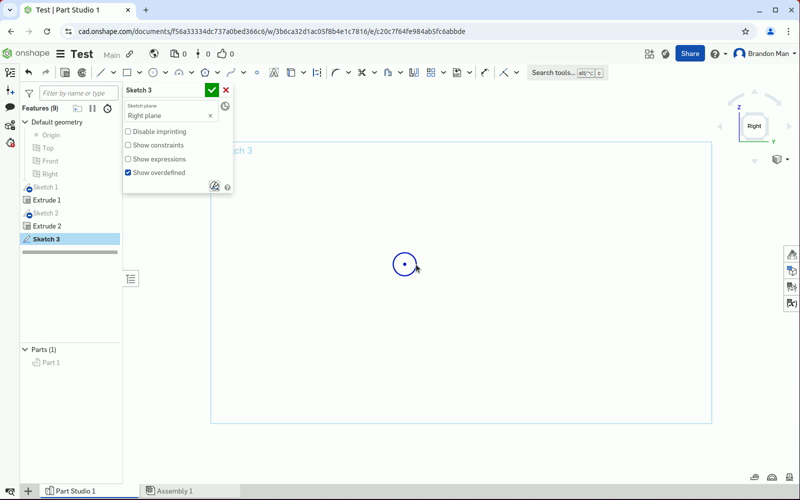
mouse_move(401, 275)
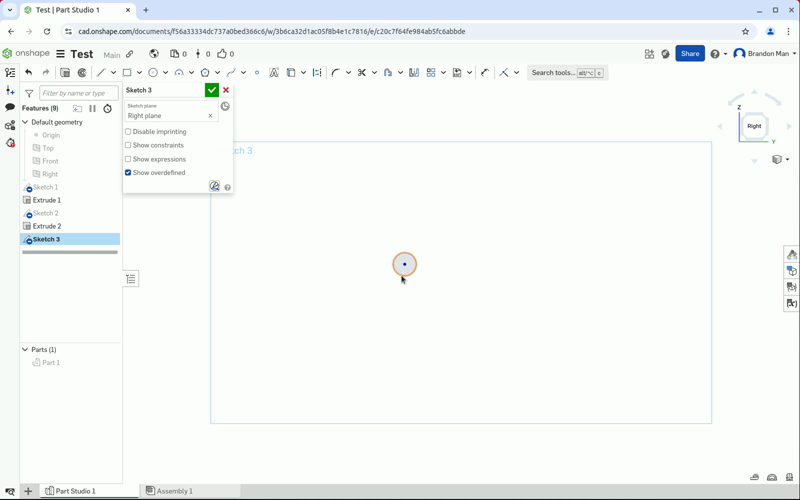
scroll(6)
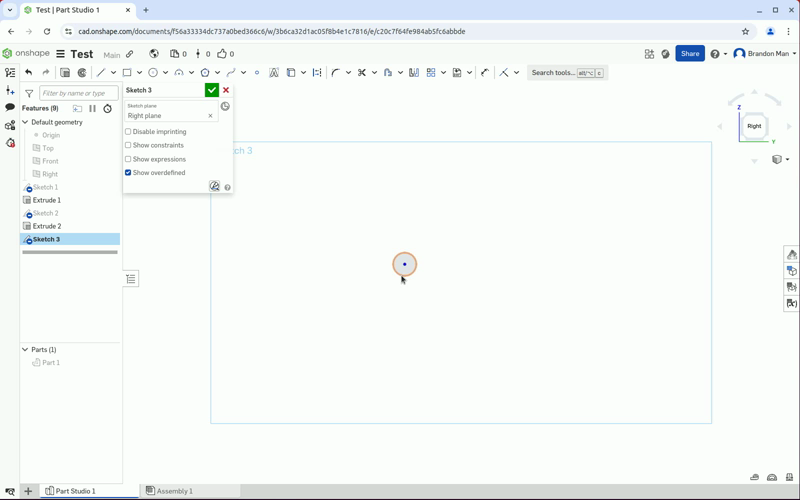
scroll(6)
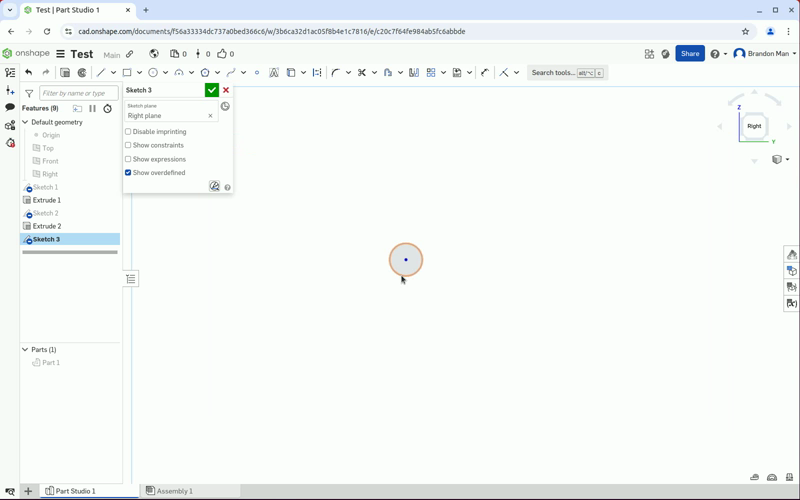
scroll(6)
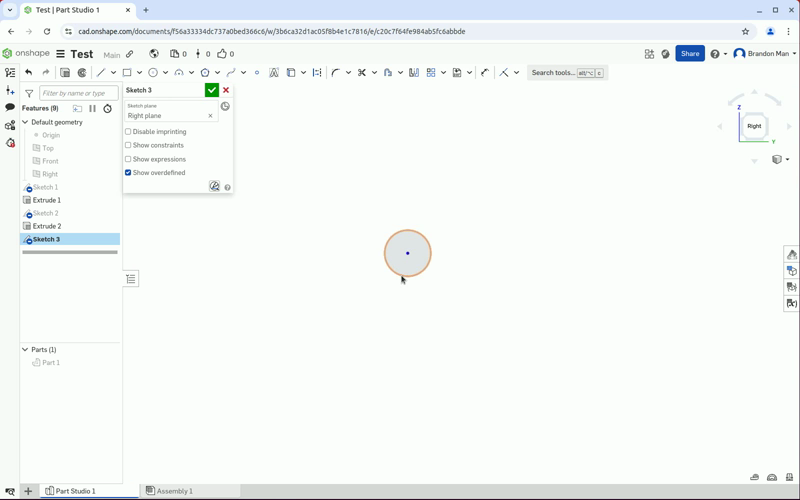
scroll(6)
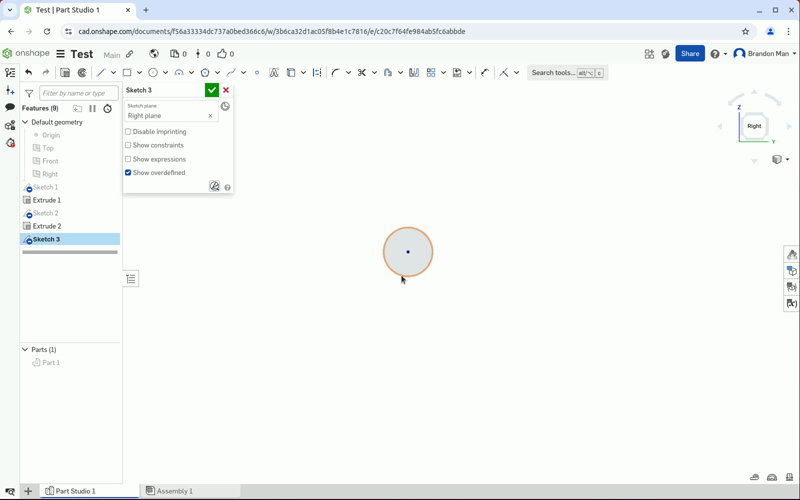
scroll(6)
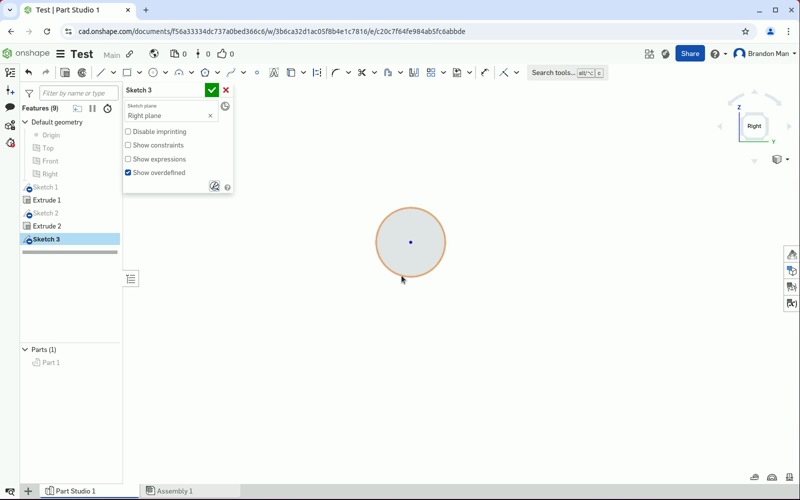
scroll(6)
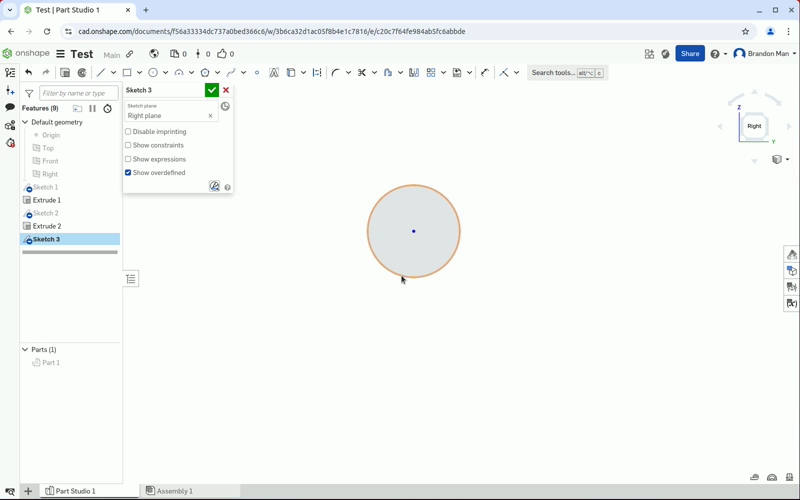
scroll(6)
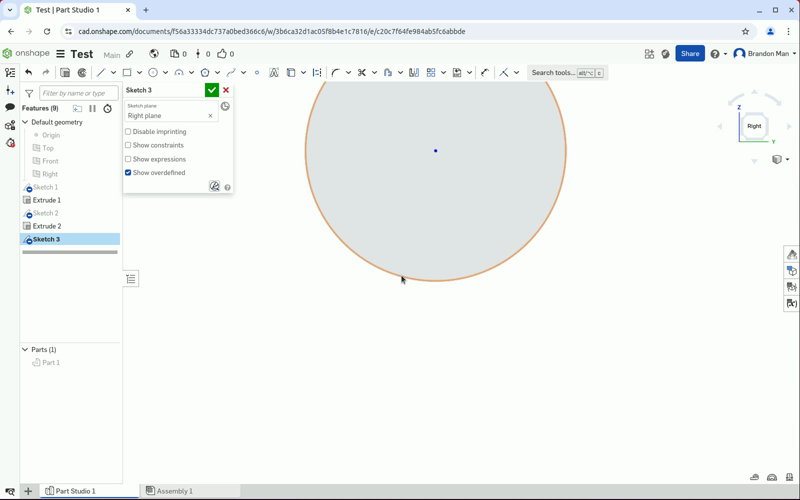
click(401, 275)
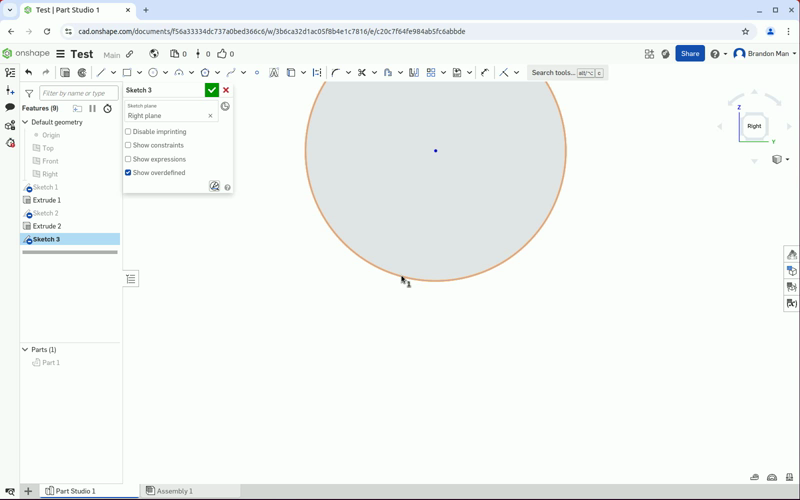
scroll(-6)
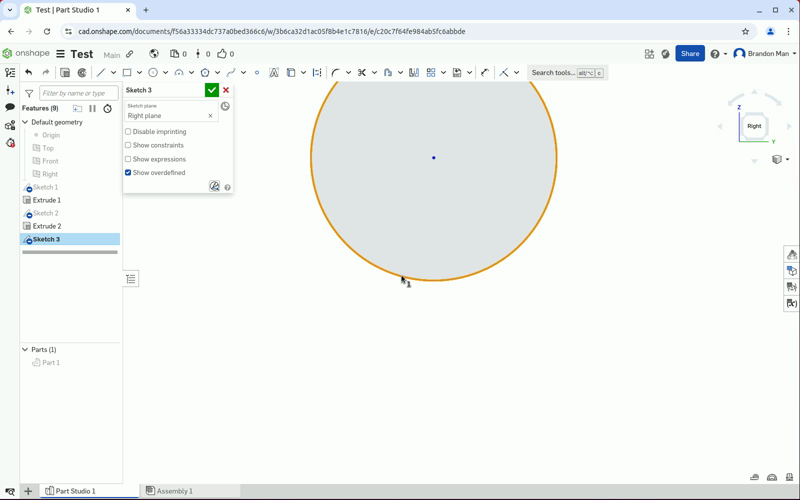
scroll(-6)
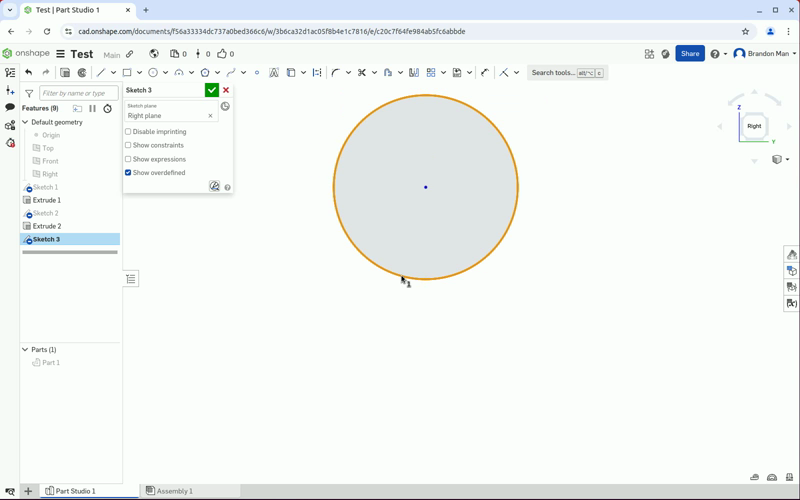
scroll(-6)
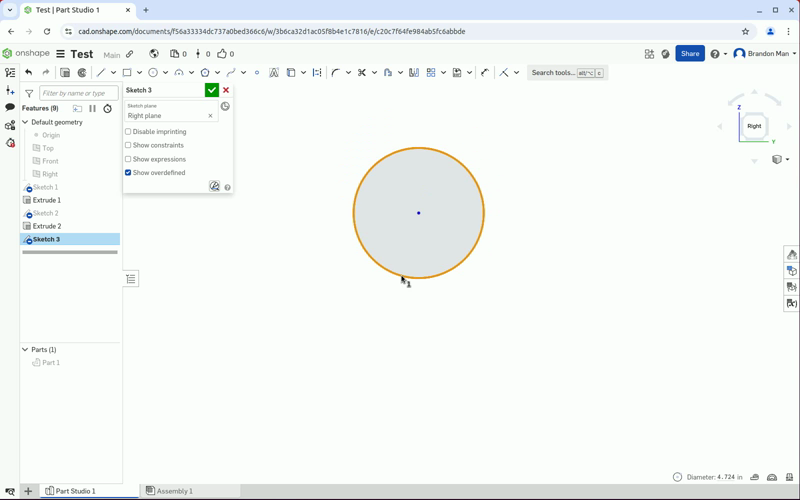
scroll(-6)
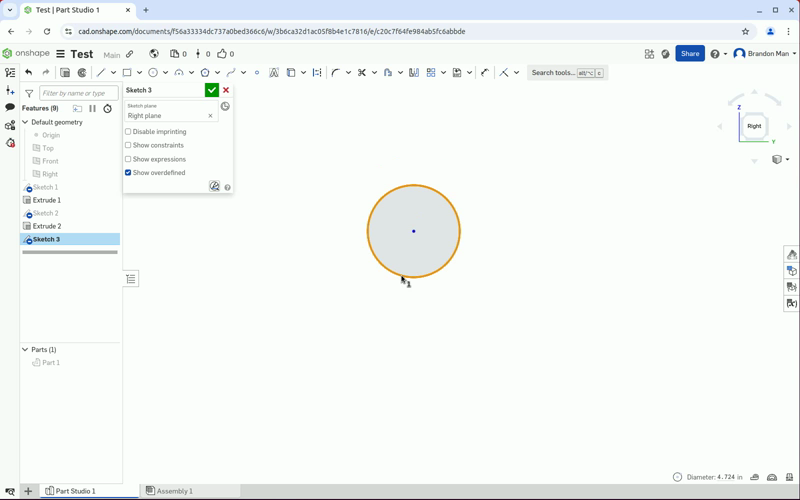
scroll(-6)
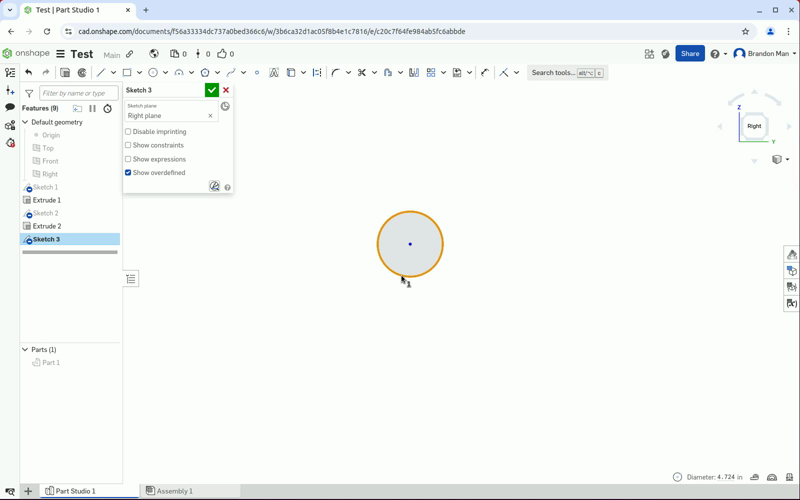
scroll(-6)
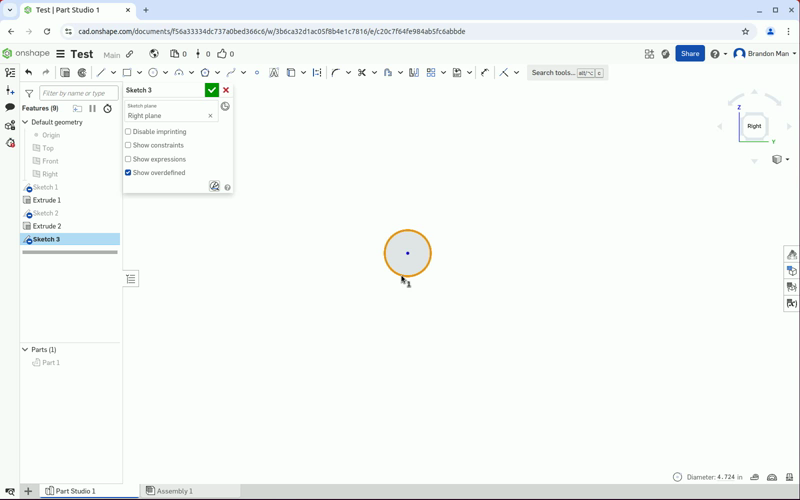
scroll(-6)
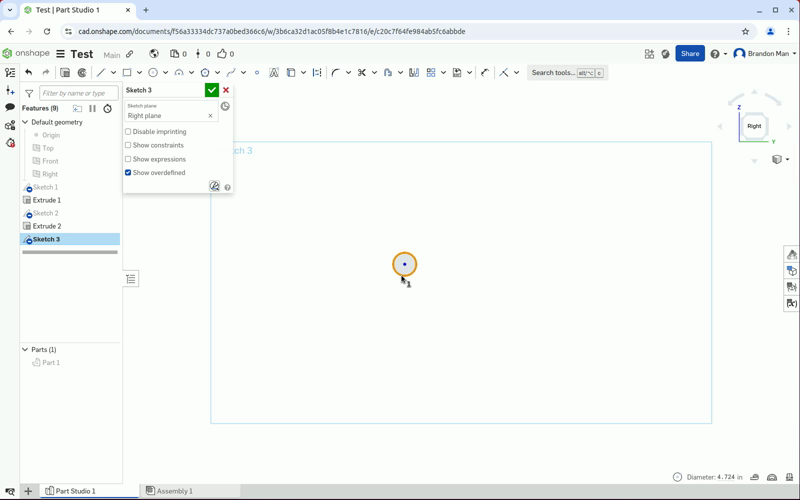
mouse_move(73, 352)
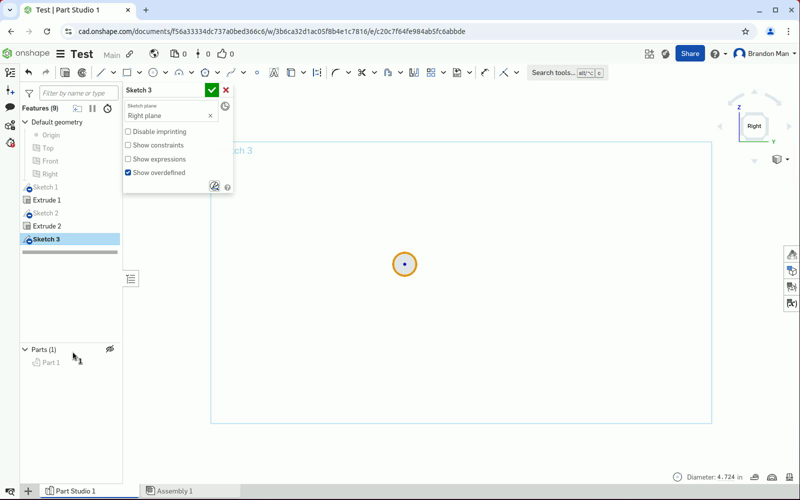
key(shift+y)
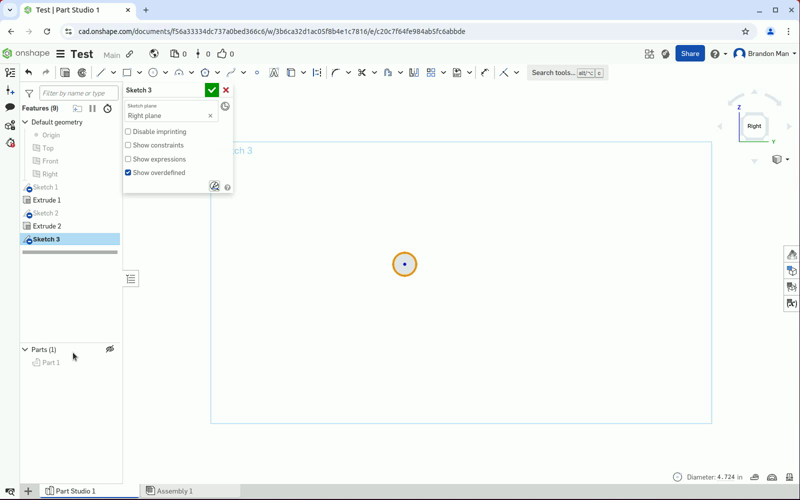
key(shift+e)
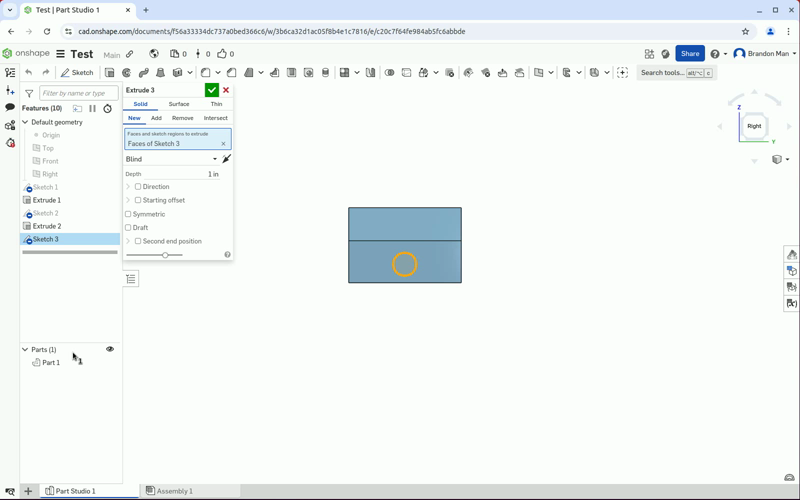
mouse_move(143, 106)
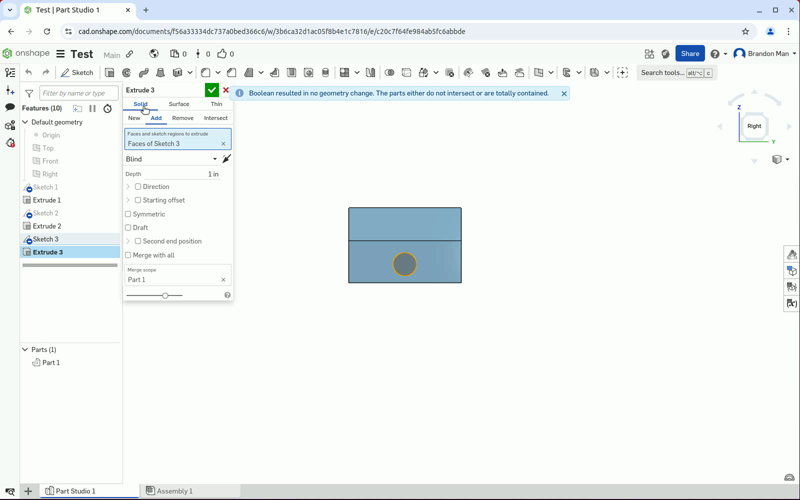
click(143, 106)
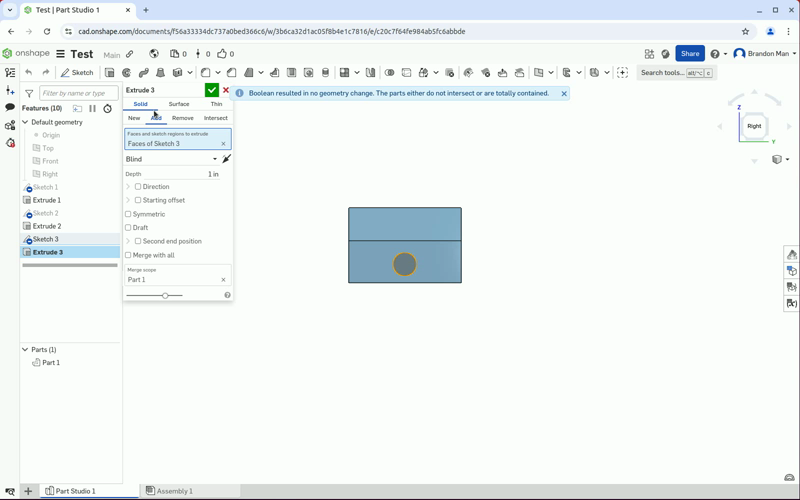
mouse_move(186, 120)
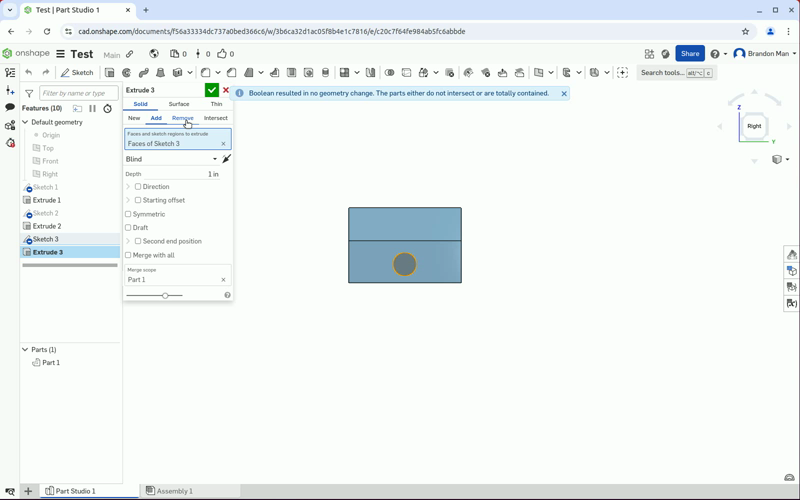
click(186, 120)
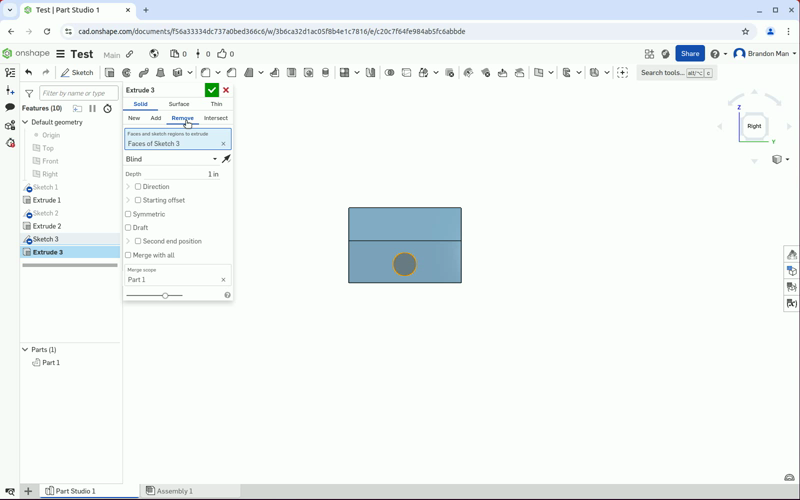
key(tab, 4)
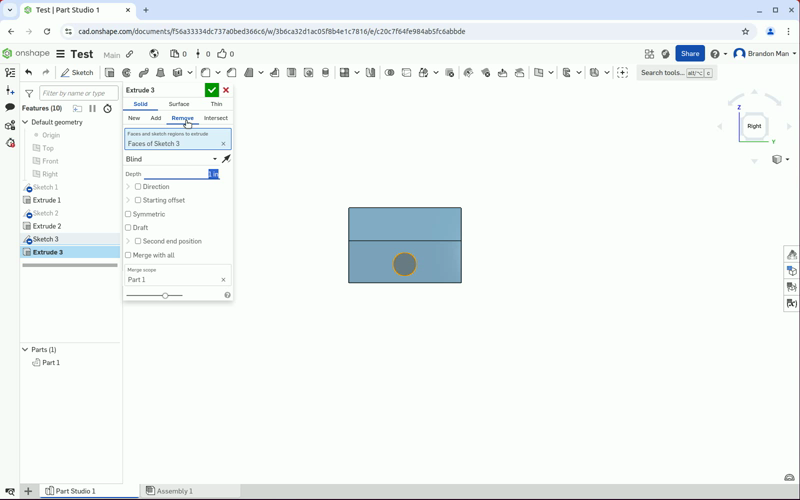
text(9.147)
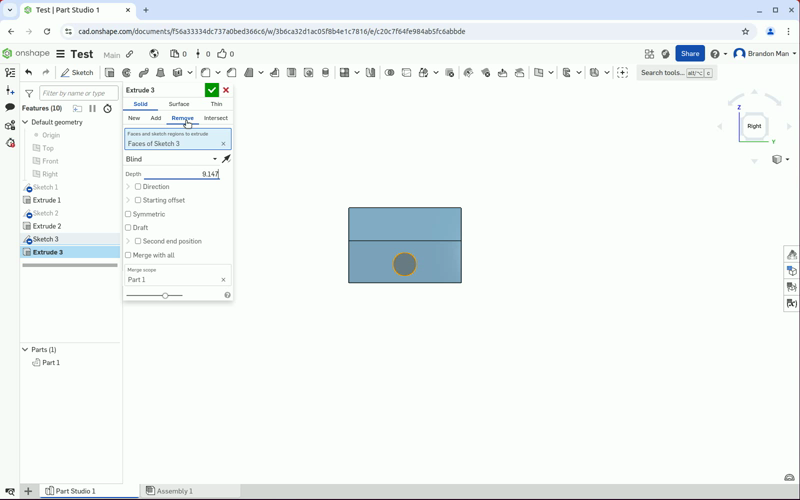
key(tab, 6)
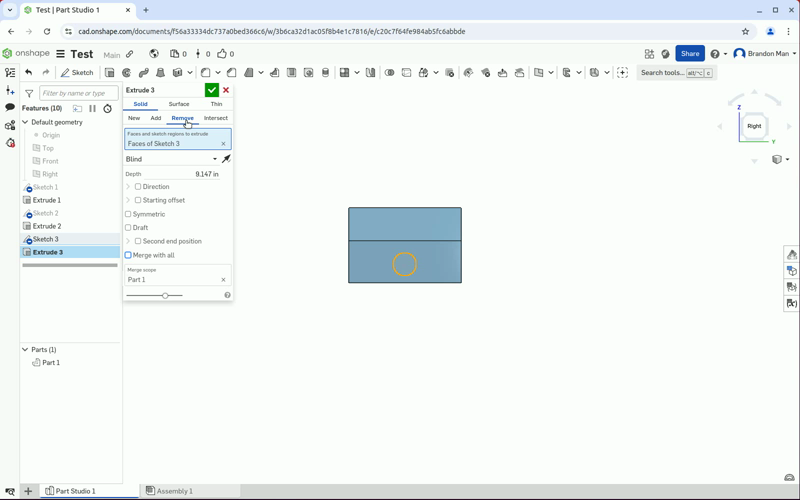
key(space)
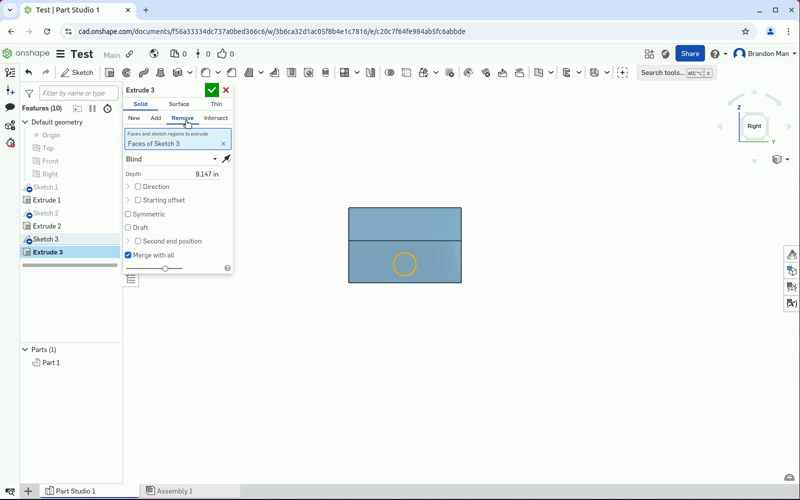
key(enter)
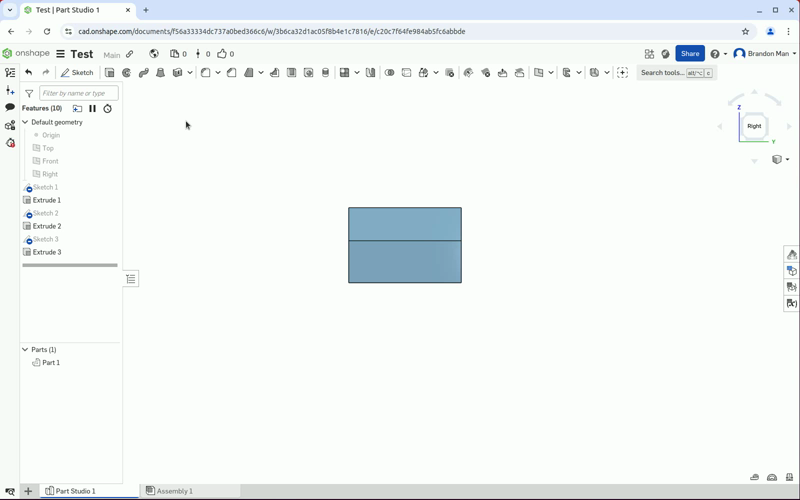
key(shift+h)
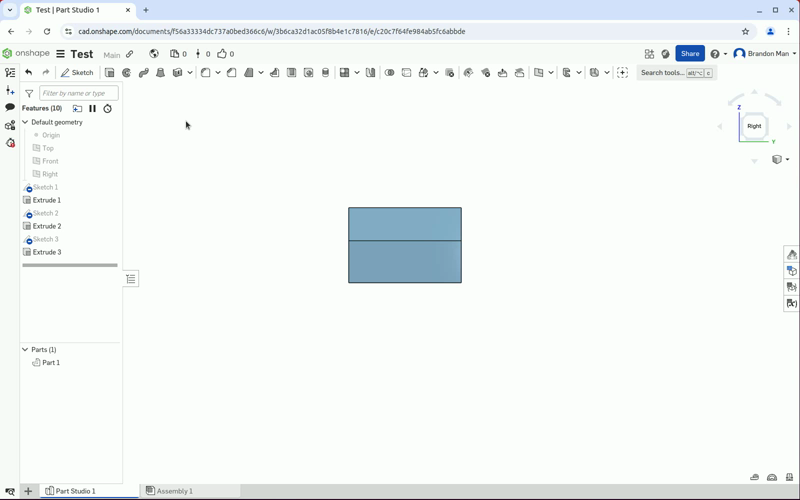
key(shift+h)
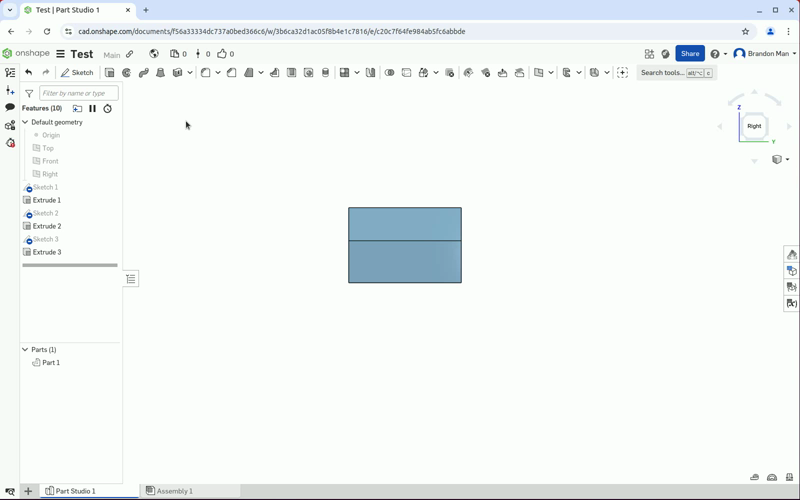
mouse_move(73, 189)
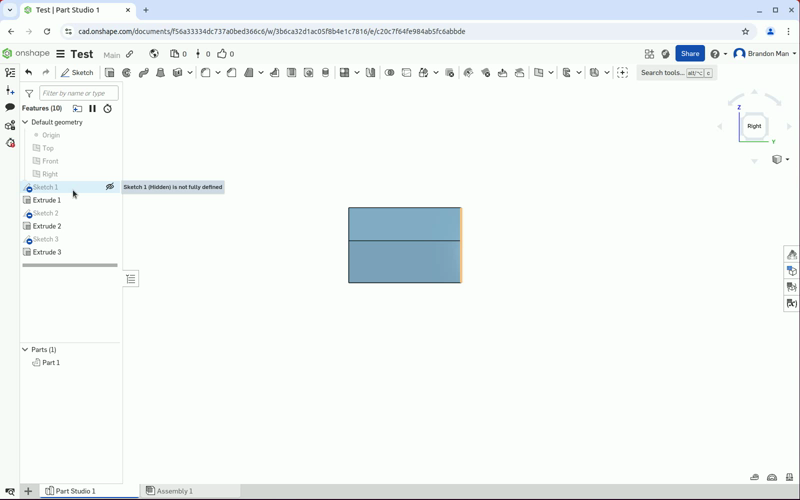
click(73, 189)
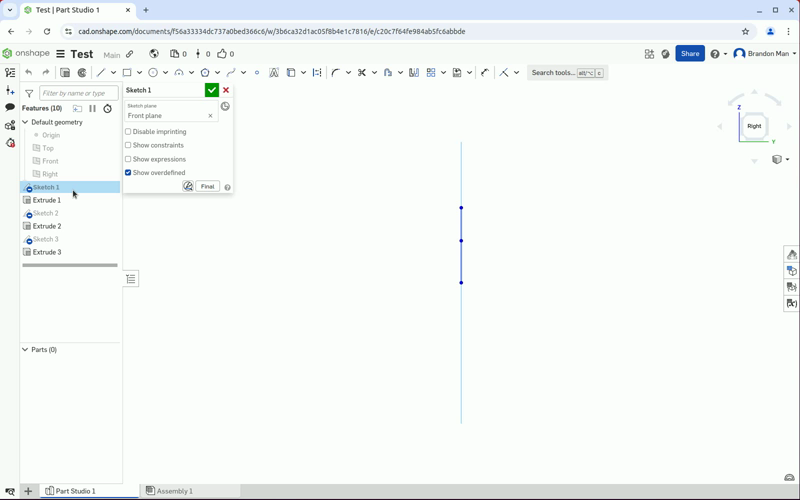
mouse_move(229, 92)
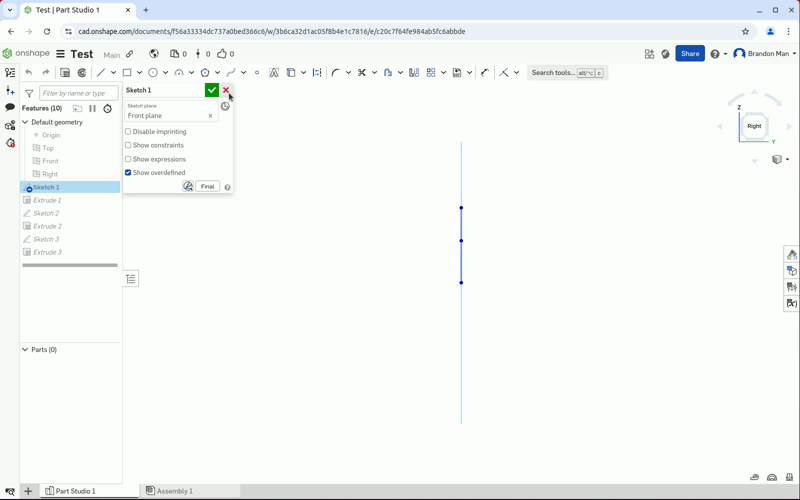
click(229, 92)
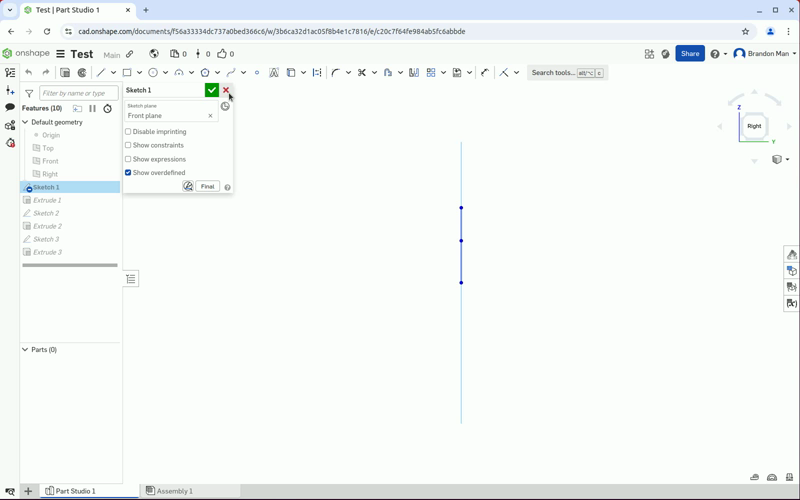
key(shift+s)
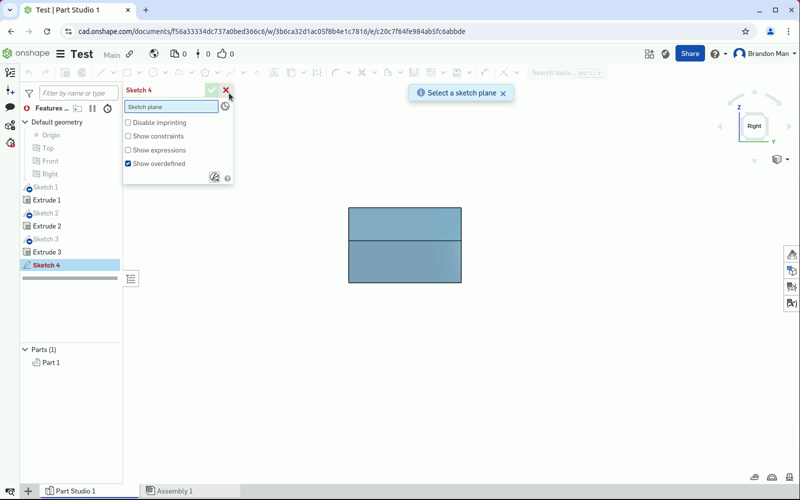
mouse_move(73, 176)
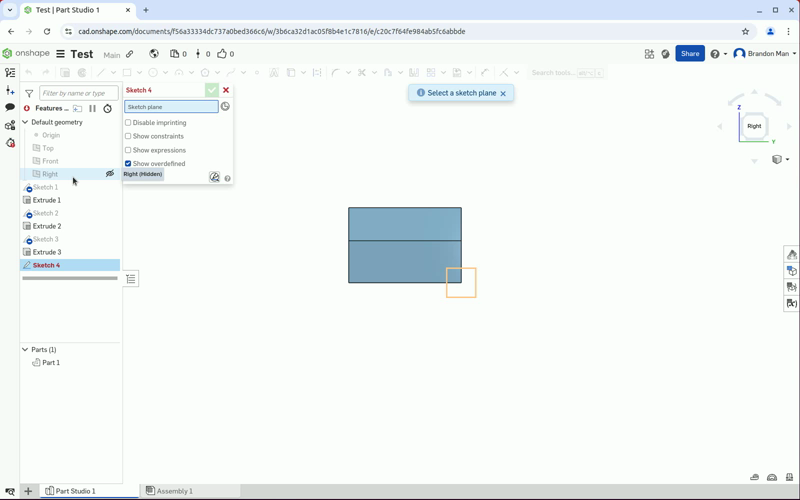
click(73, 176)
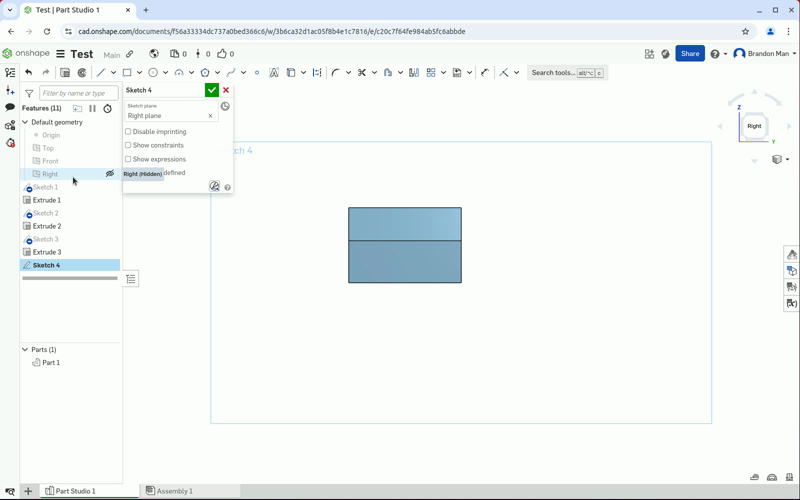
mouse_move(73, 352)
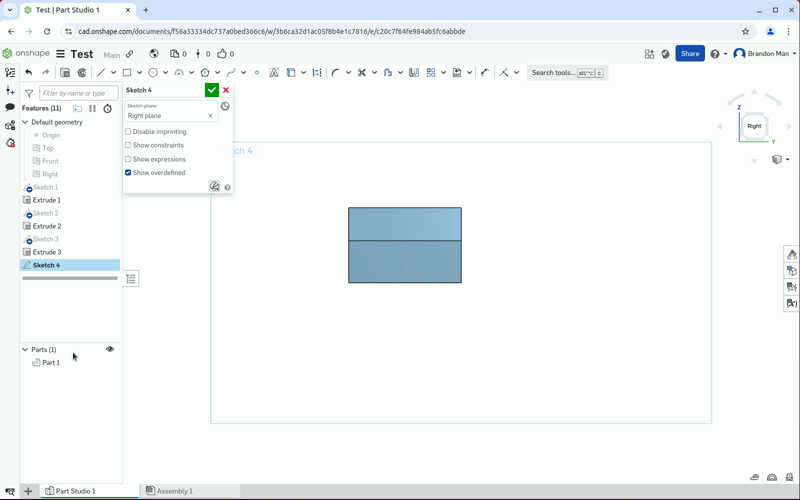
key(y)
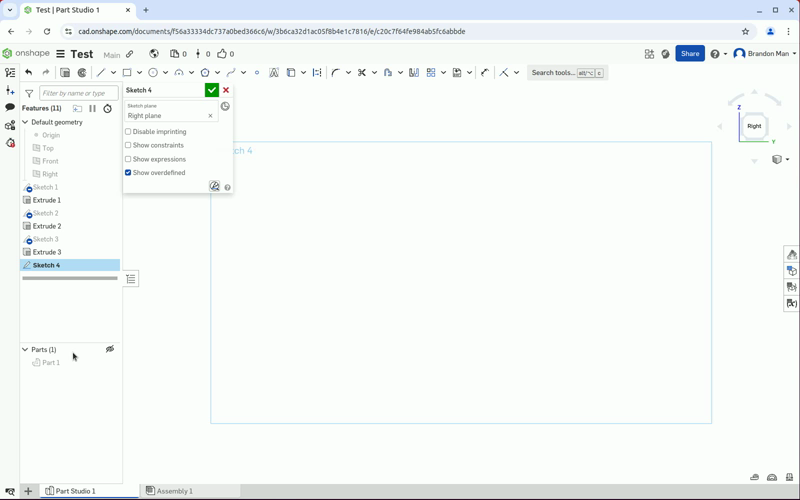
key(c)
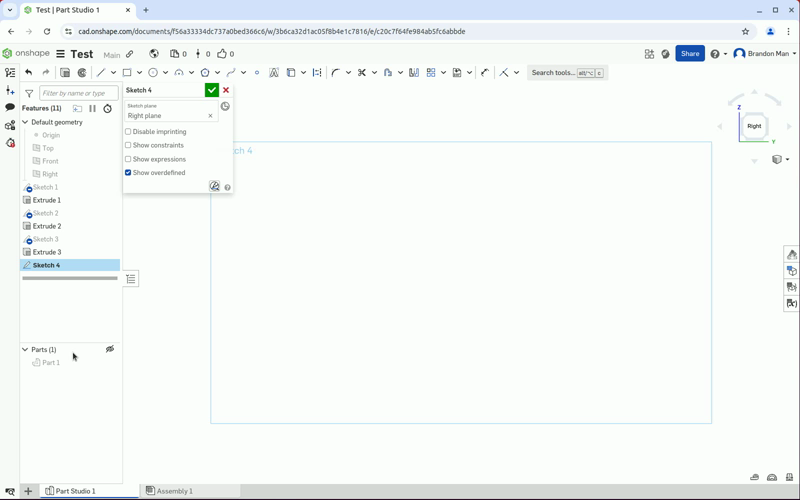
key_down(shift)
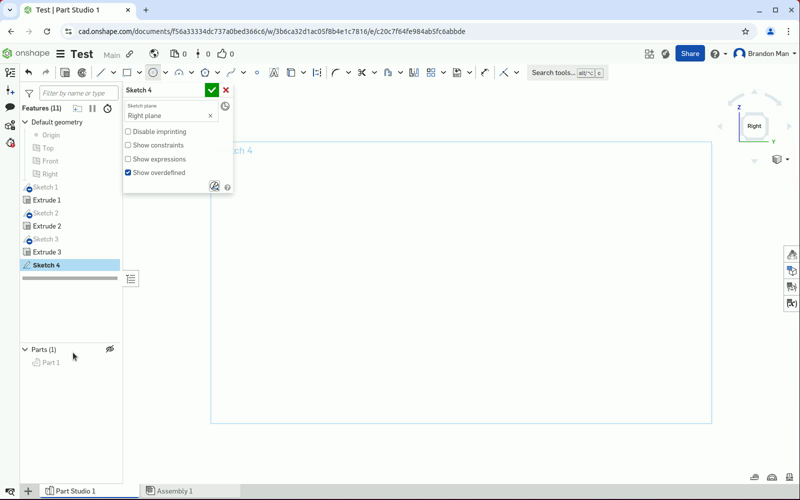
mouse_move(442, 264)
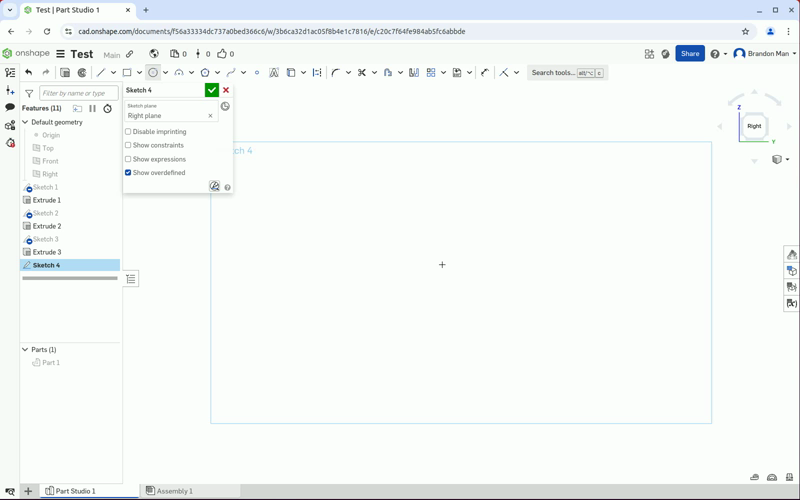
click(442, 264)
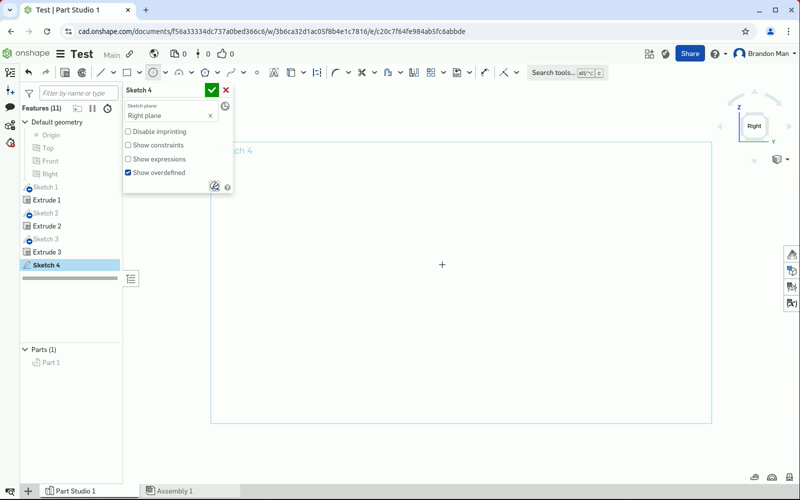
key_up(shift)
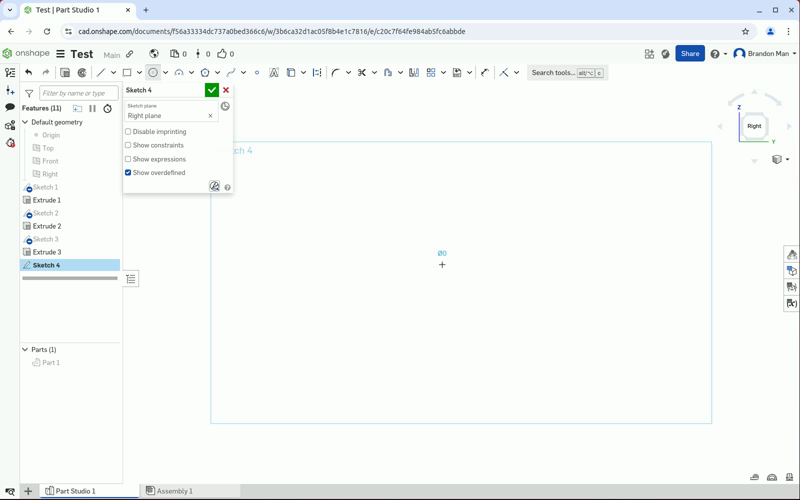
mouse_move(453, 264)
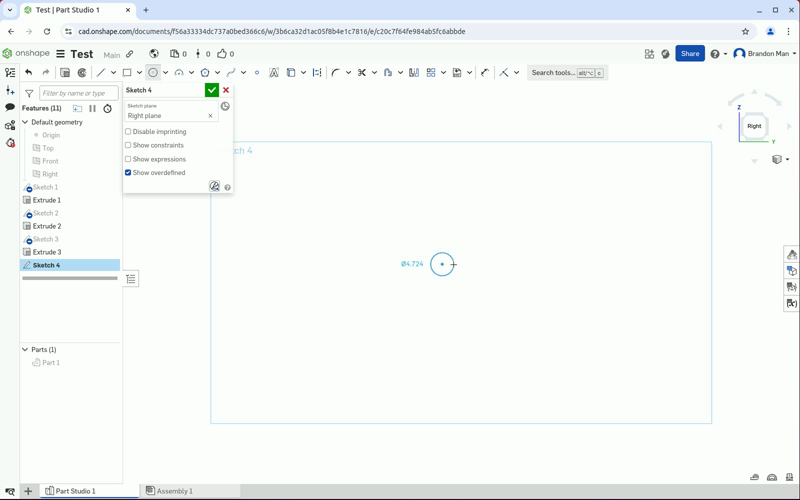
click(453, 264)
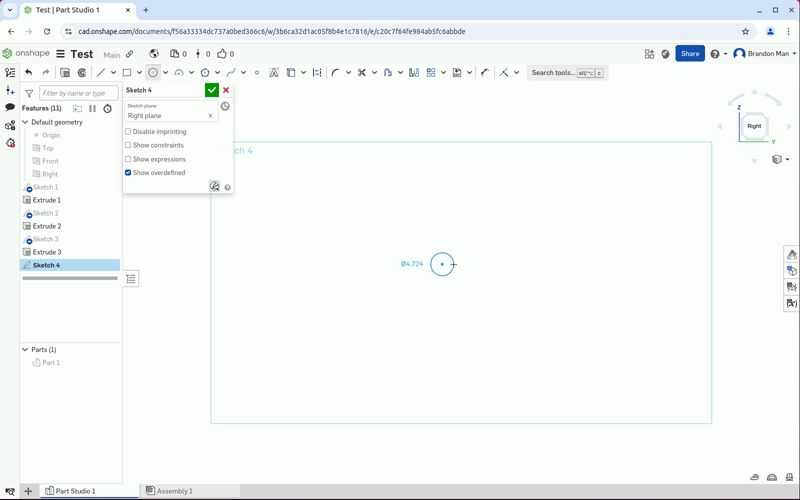
key(esc)
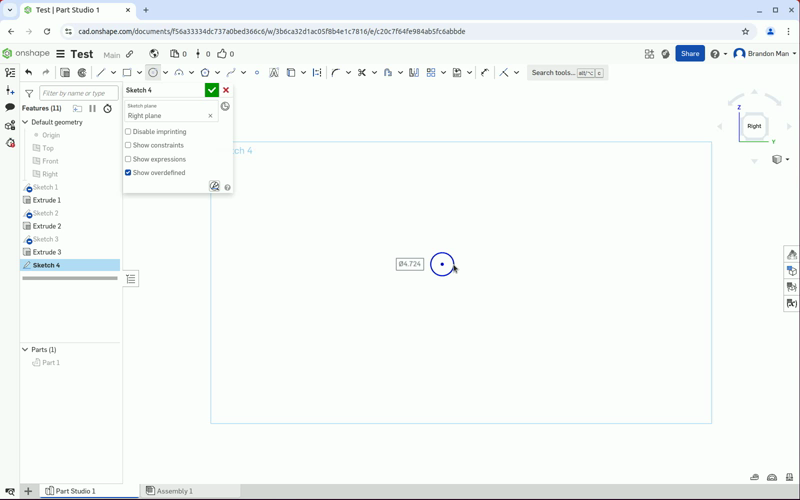
mouse_move(452, 266)
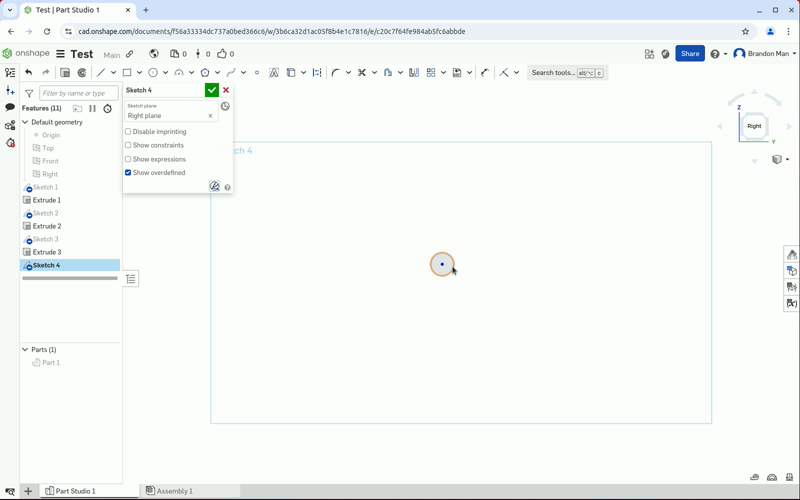
scroll(6)
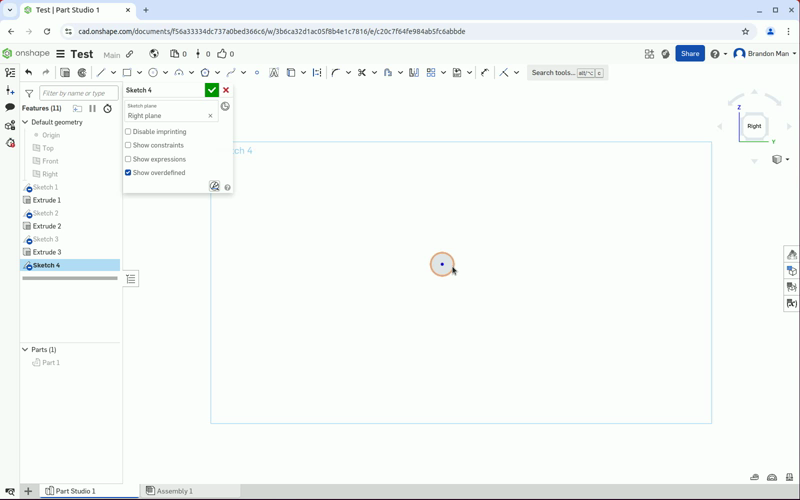
scroll(6)
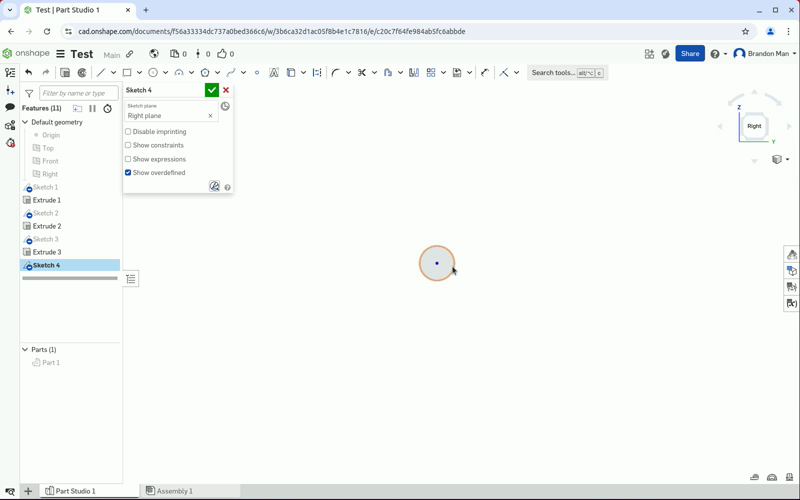
scroll(6)
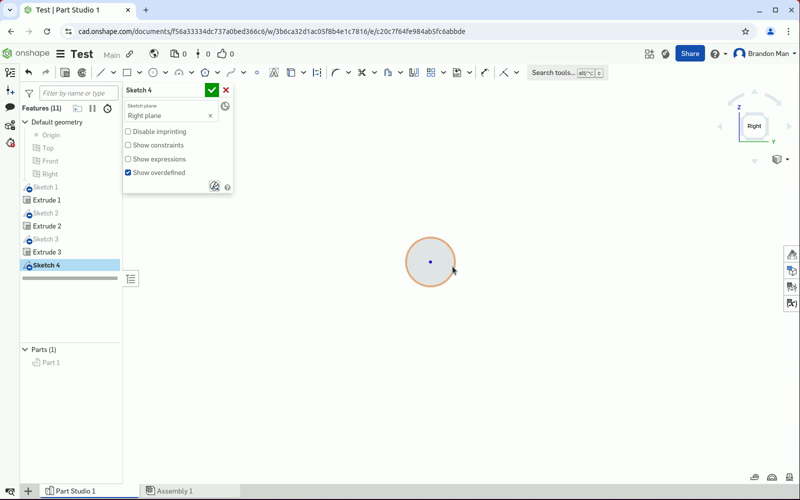
scroll(6)
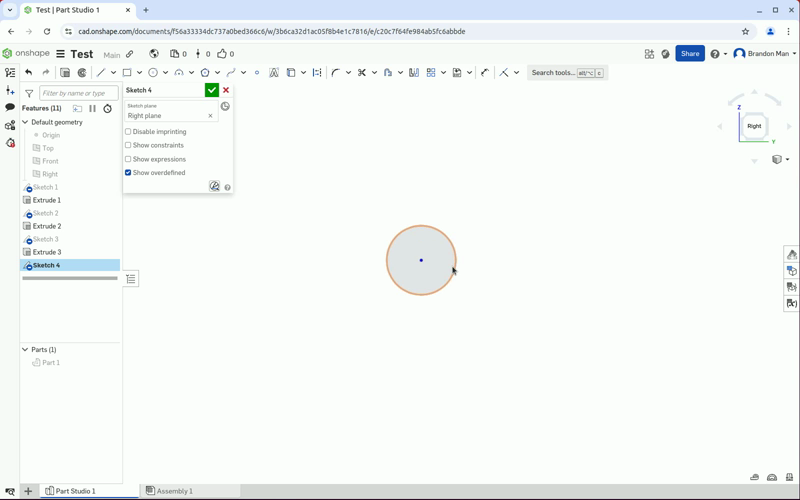
scroll(6)
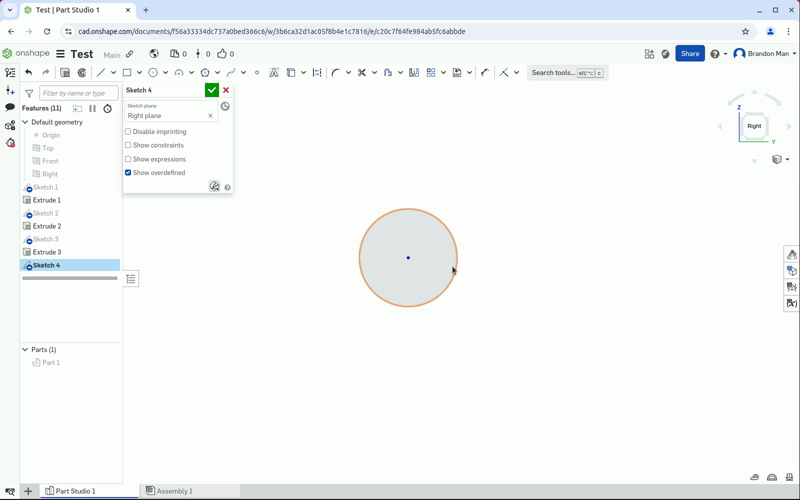
scroll(6)
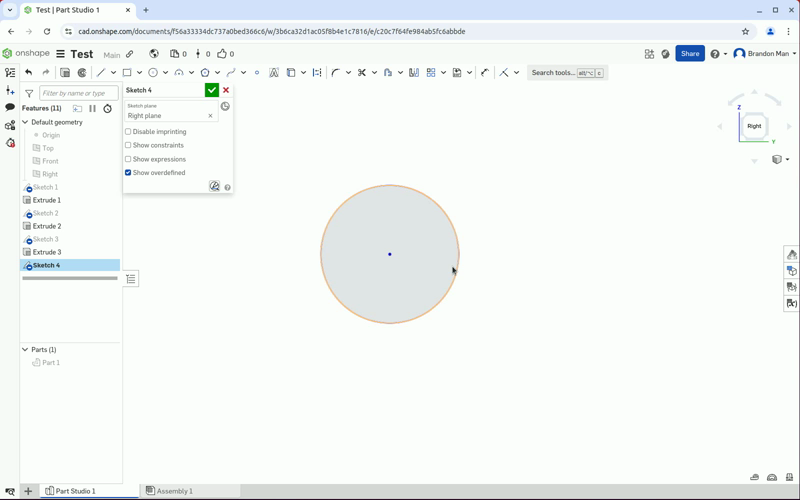
scroll(6)
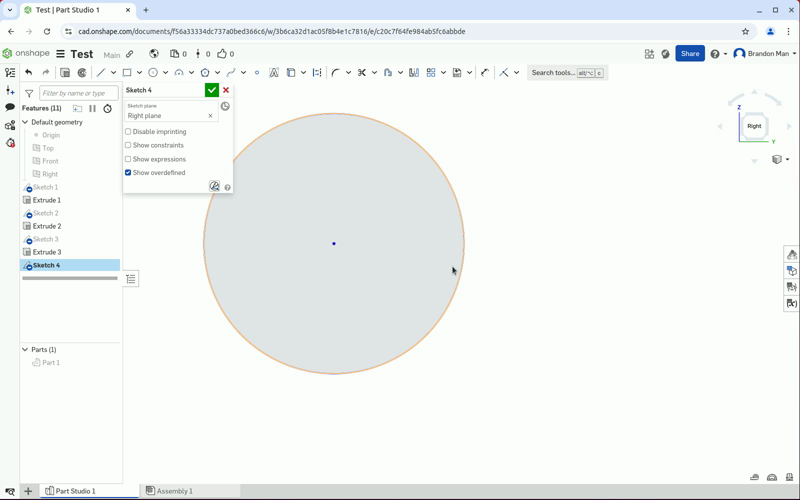
click(452, 266)
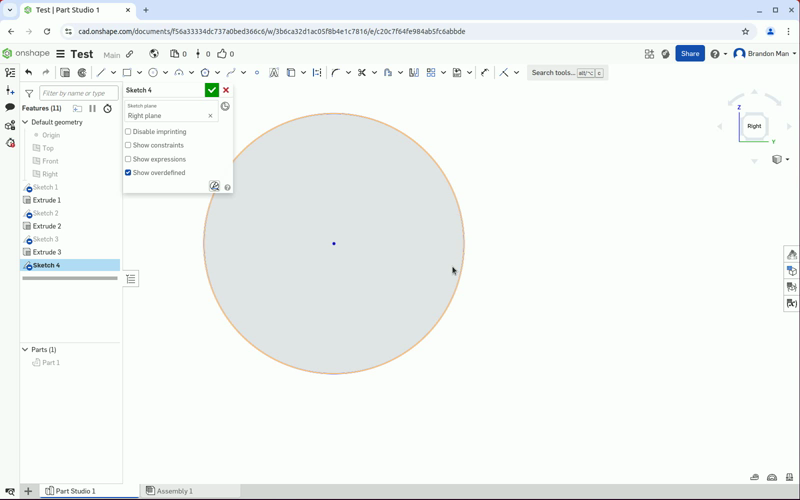
scroll(-6)
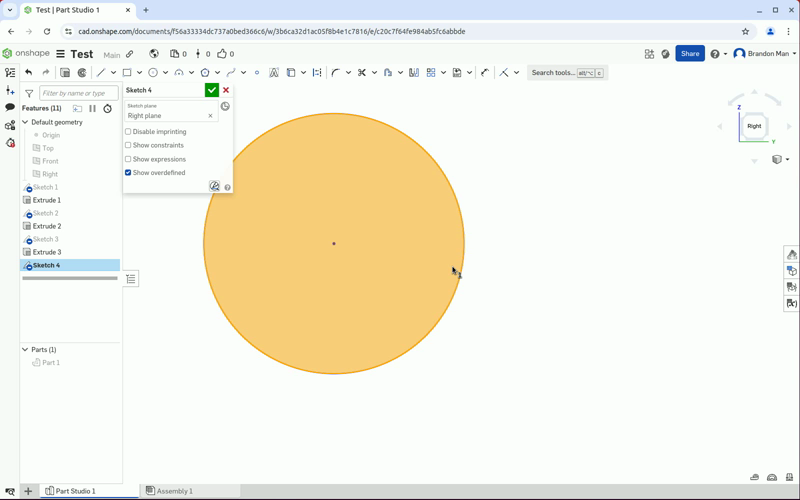
scroll(-6)
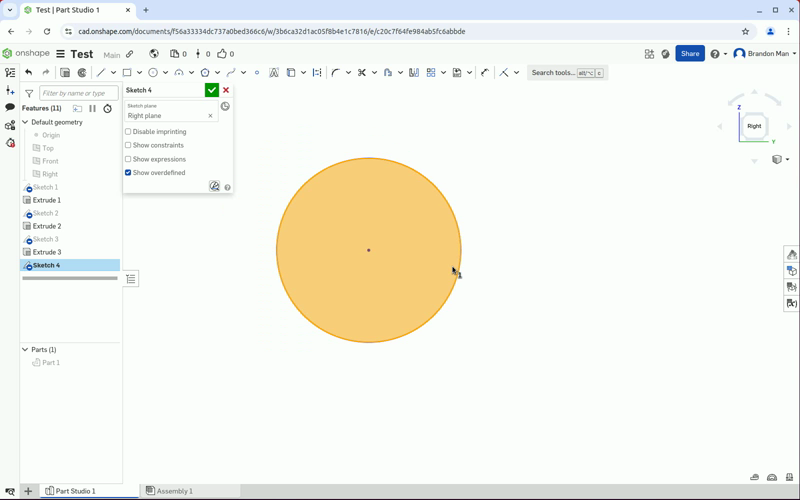
scroll(-6)
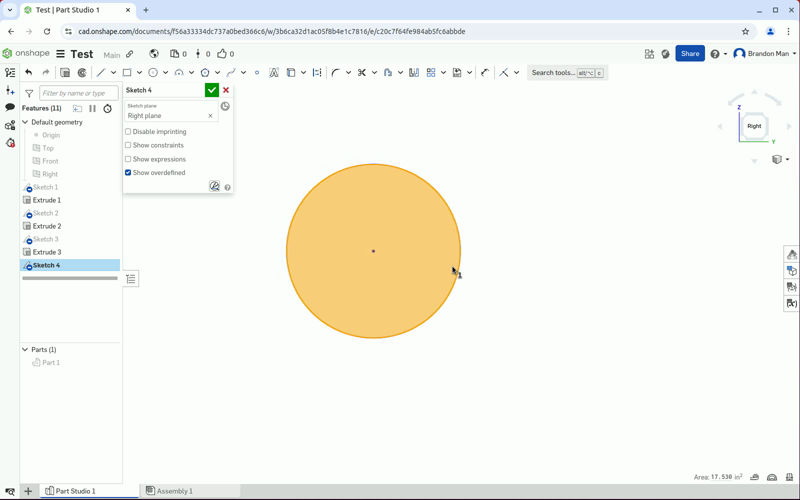
scroll(-6)
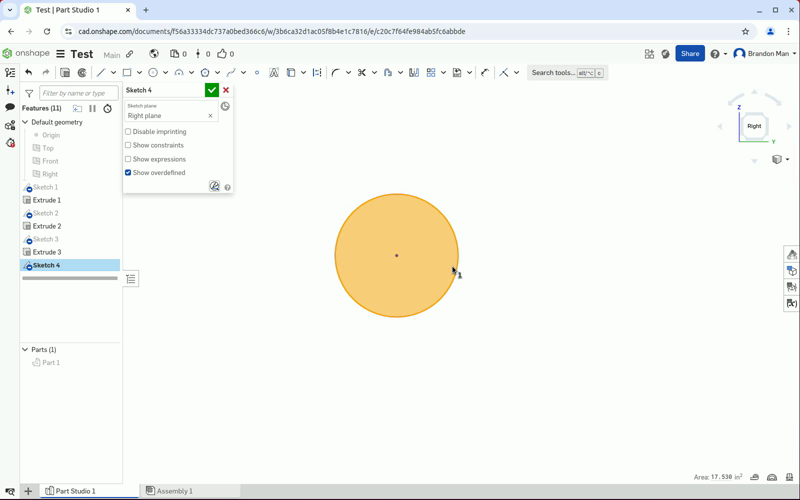
scroll(-6)
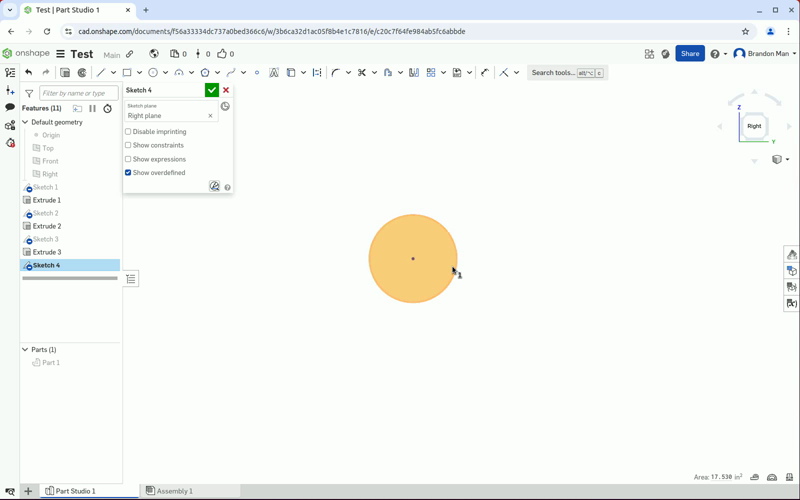
scroll(-6)
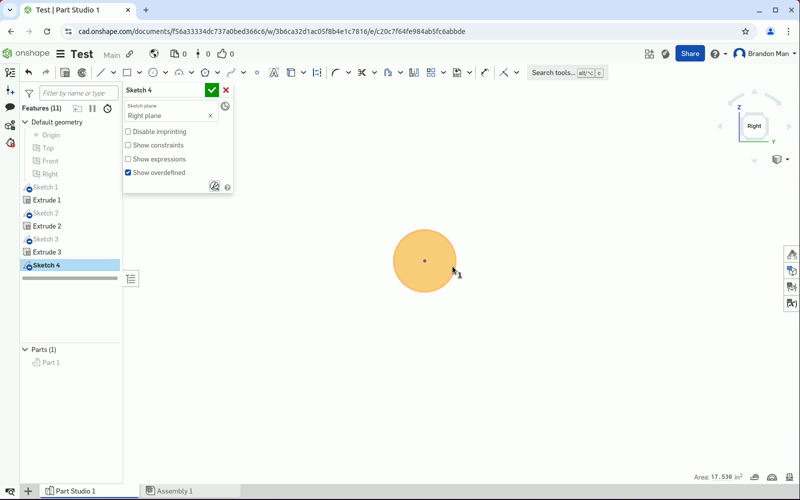
scroll(-6)
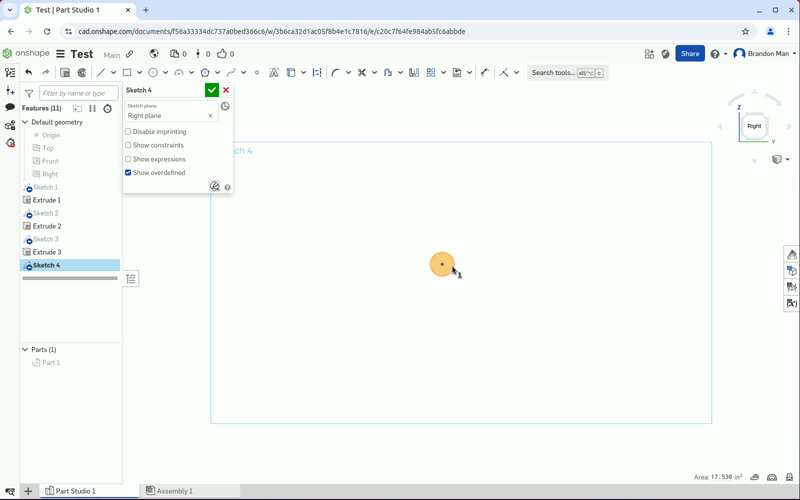
mouse_move(73, 352)
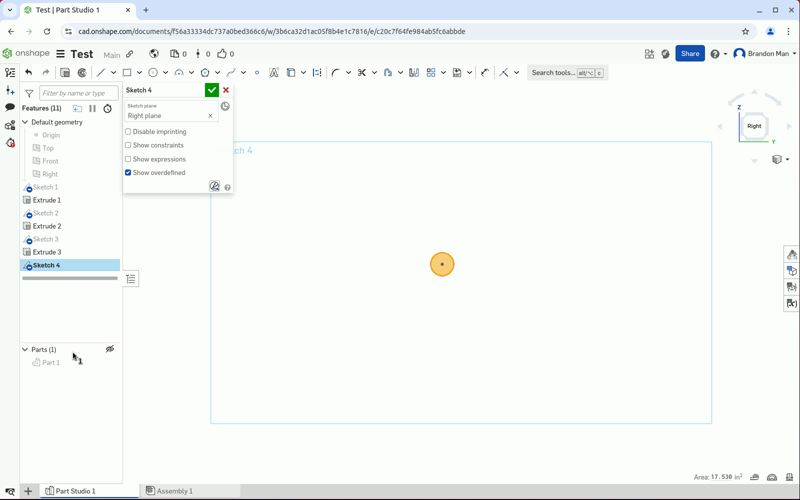
key(shift+y)
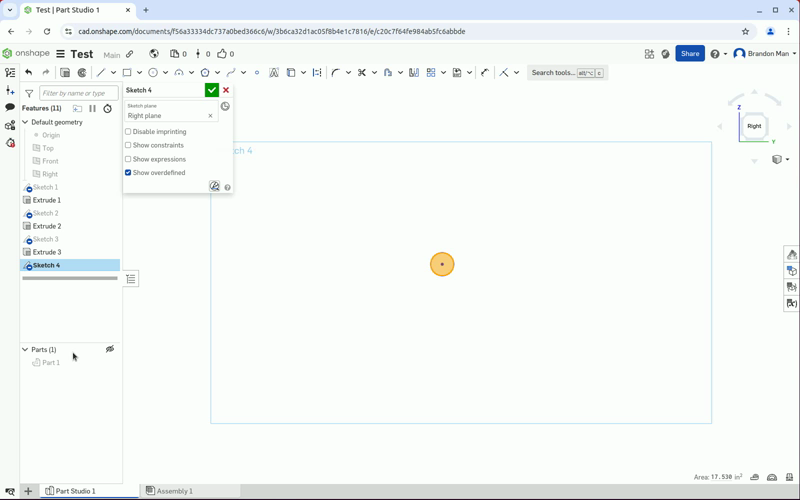
key(shift+e)
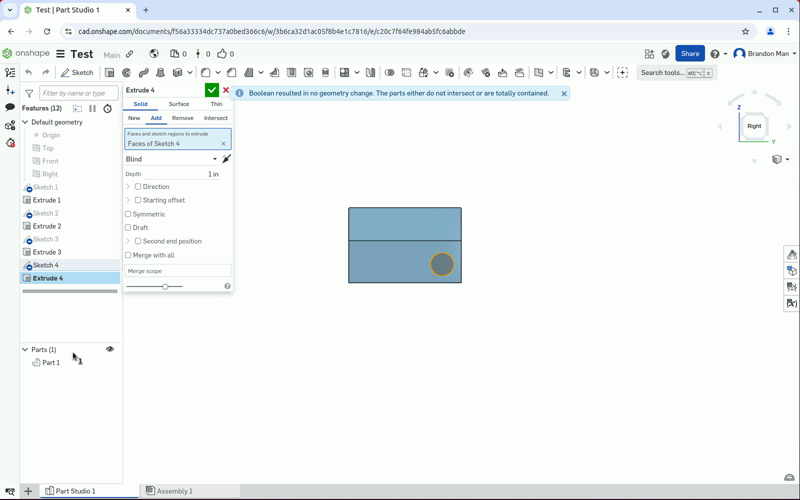
mouse_move(143, 106)
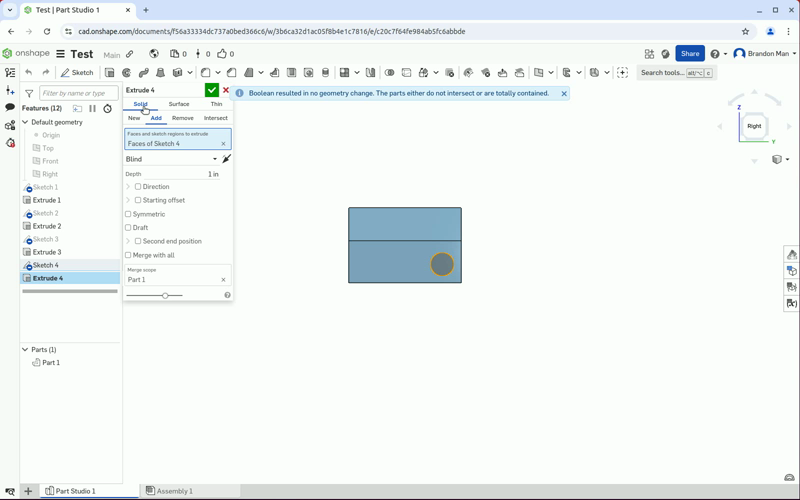
click(143, 106)
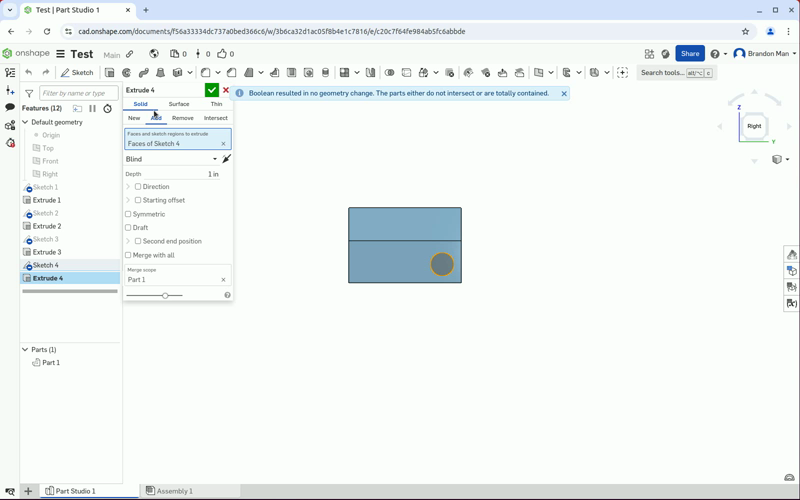
mouse_move(186, 120)
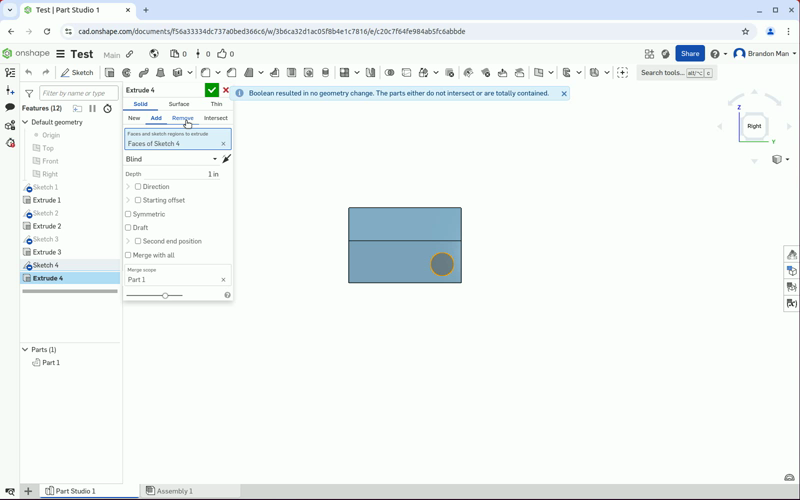
click(186, 120)
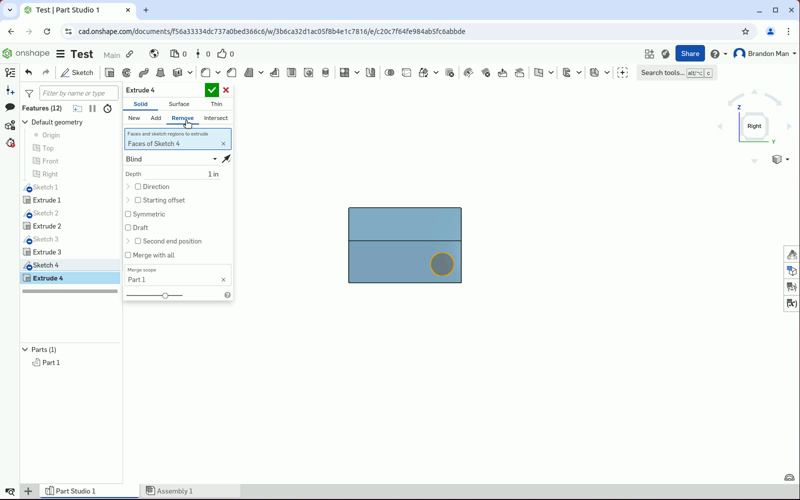
key(tab, 4)
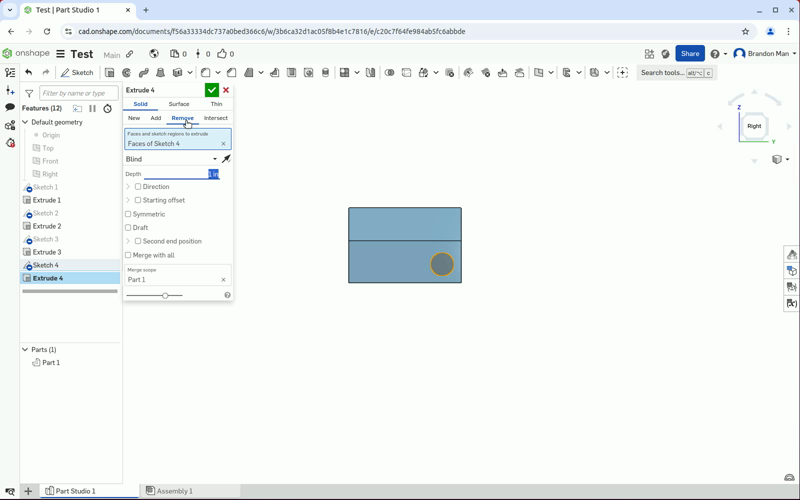
text(9.147)
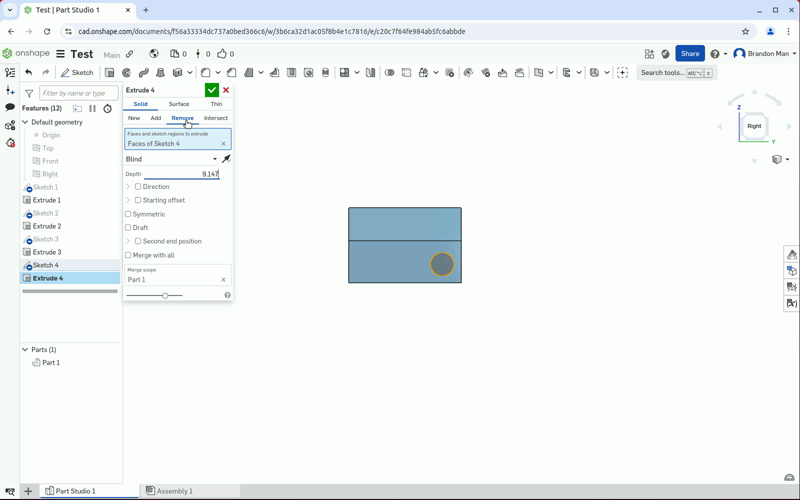
key(tab, 6)
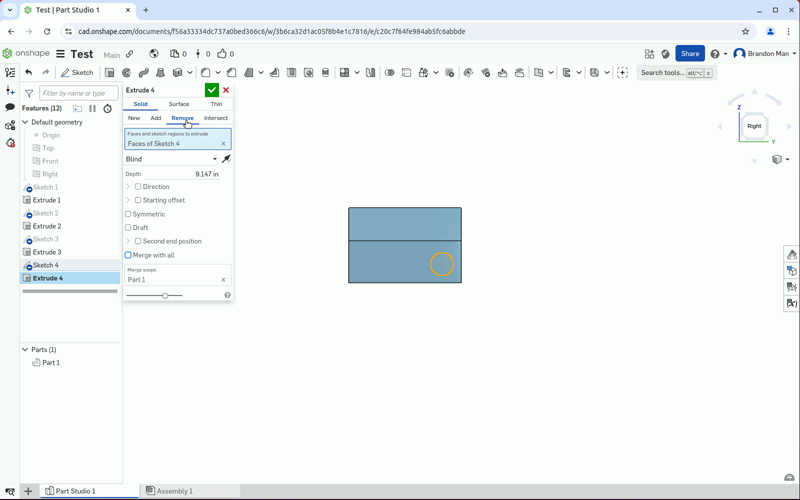
key(space)
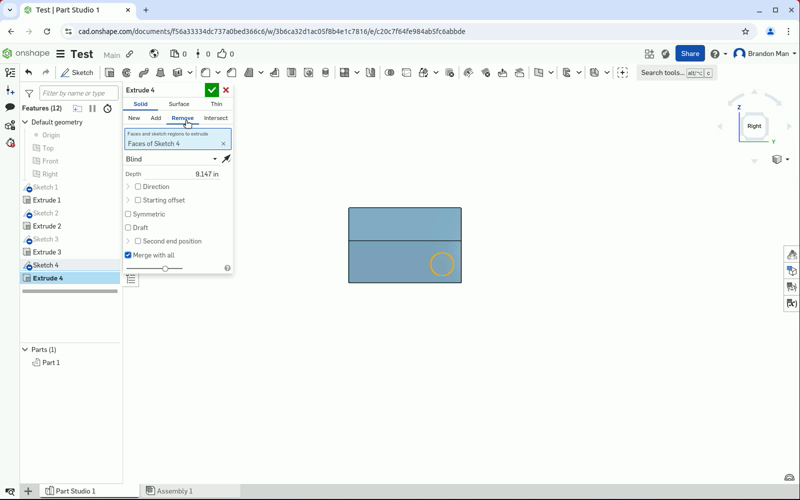
key(enter)
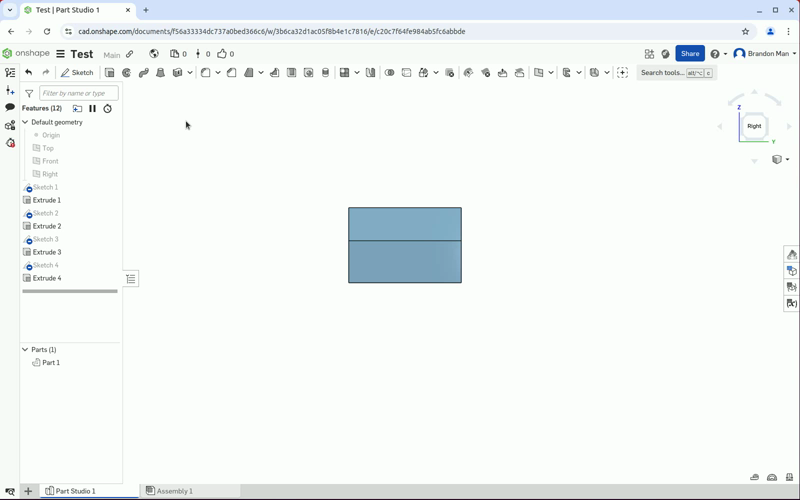
key(shift+h)
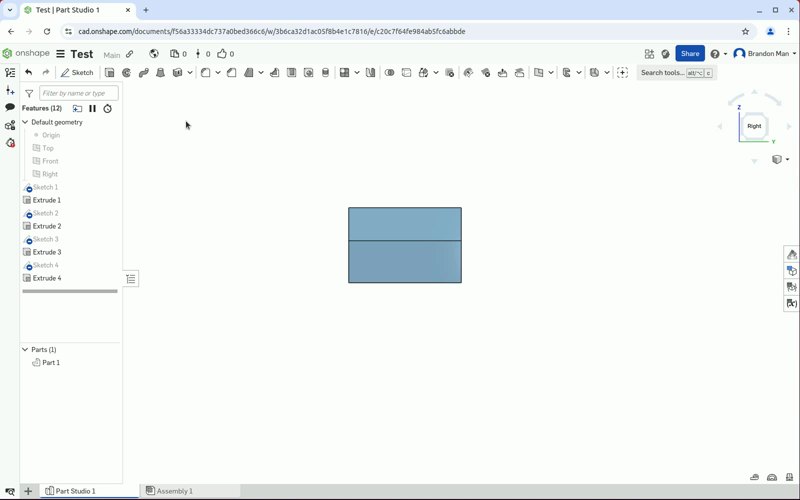
key(shift+h)
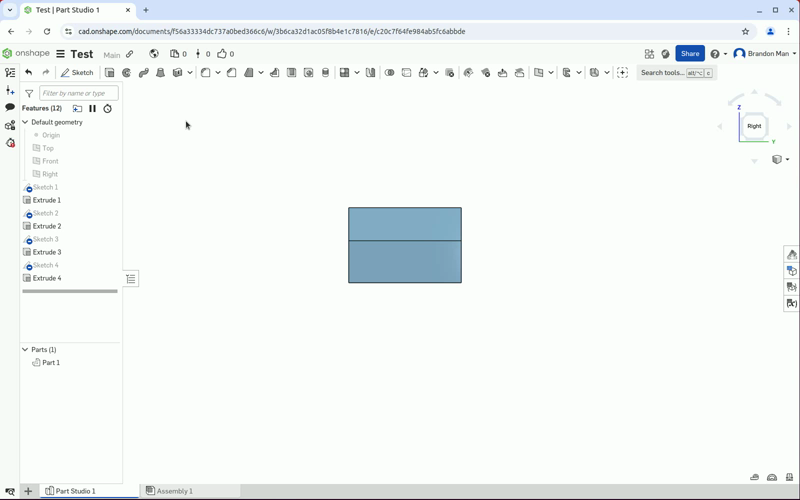
mouse_move(73, 189)
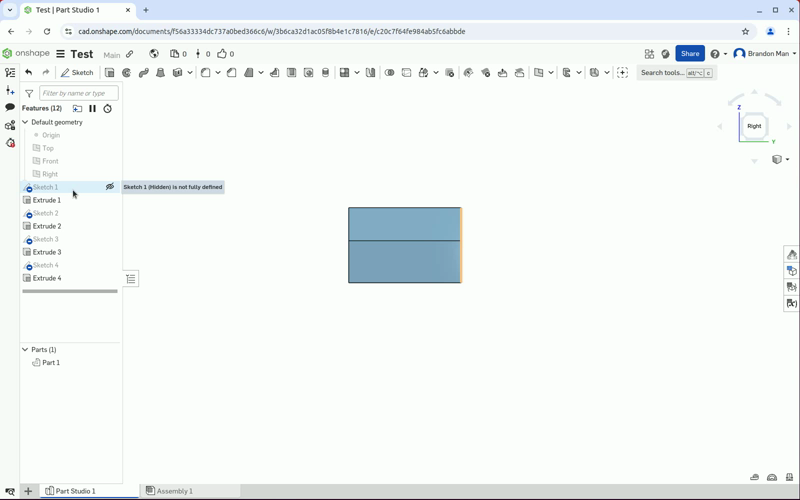
click(73, 189)
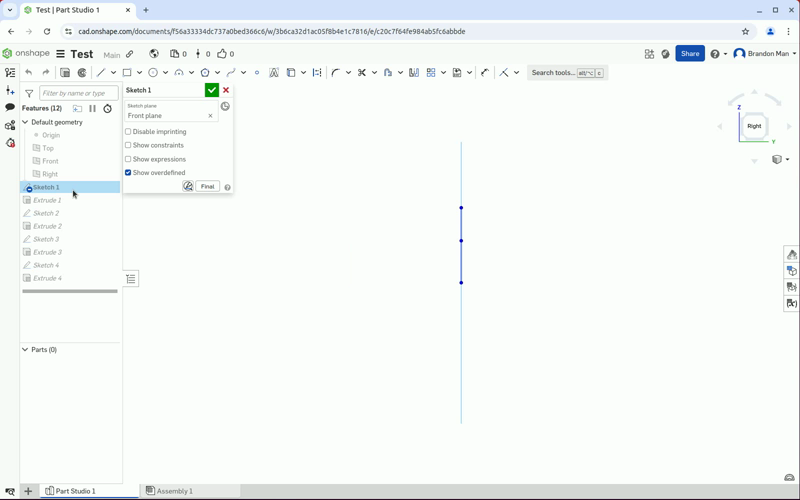
mouse_move(229, 92)
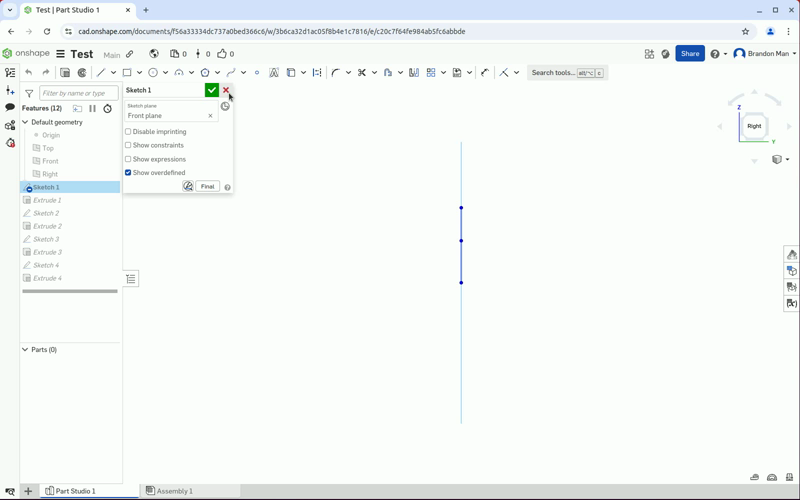
click(229, 92)
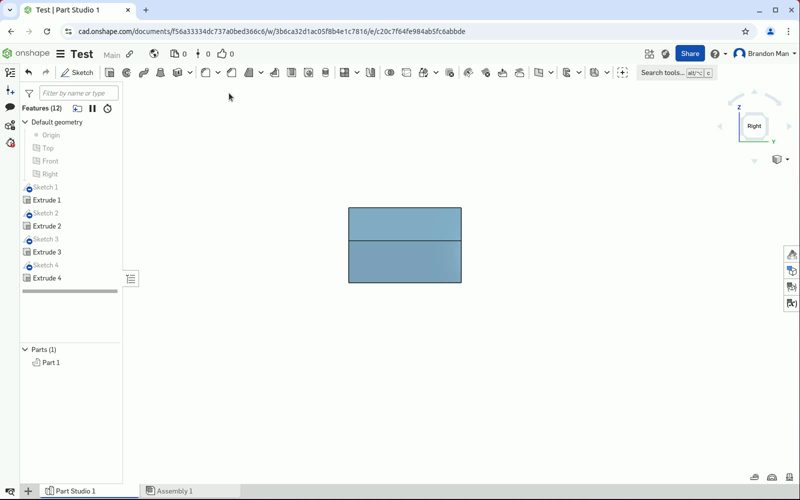
mouse_move(73, 352)
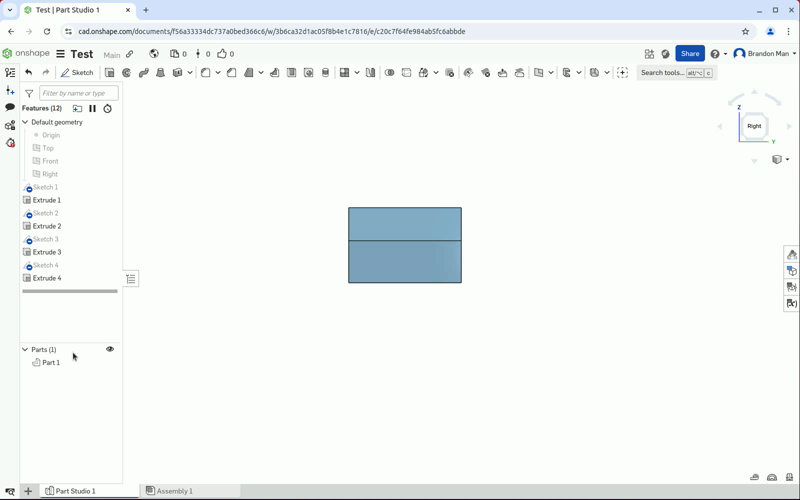
key(y)
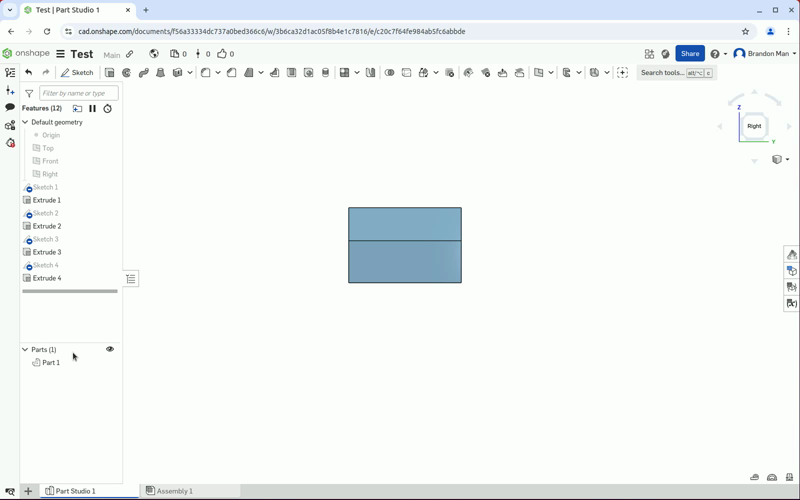
key(shift+p)
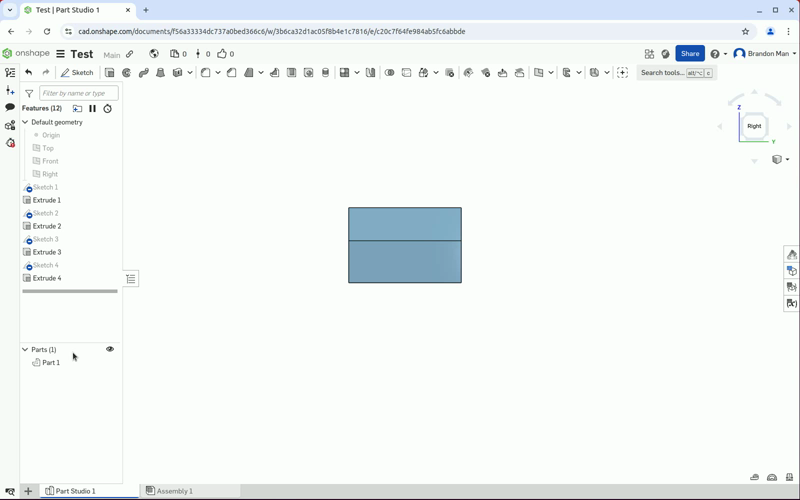
key(space)
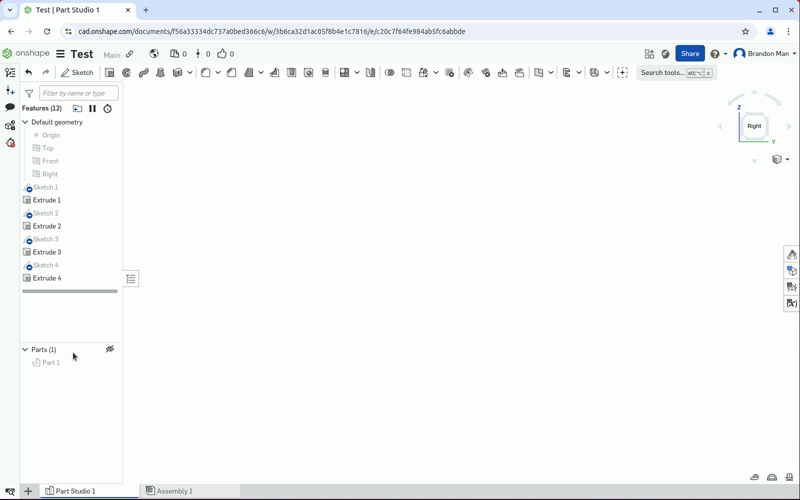
key_down(shift)
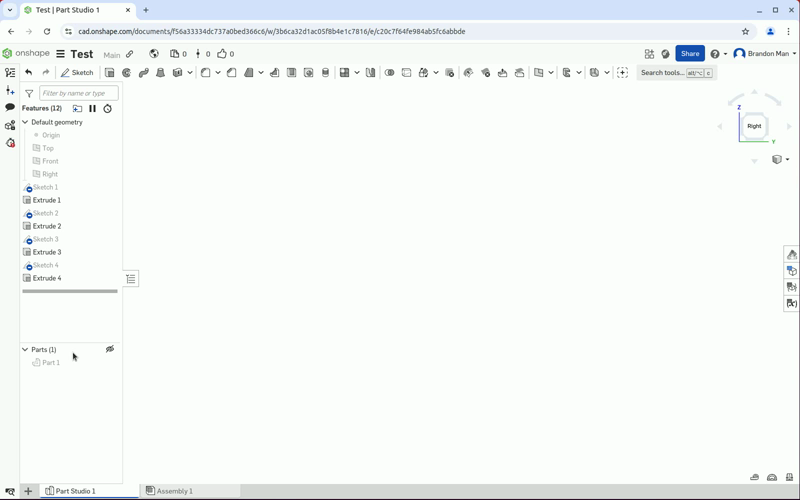
key(right)
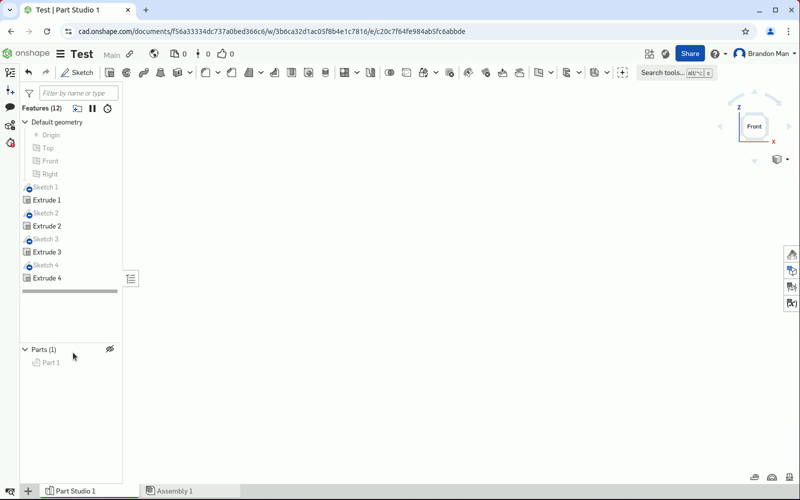
key_up(shift)
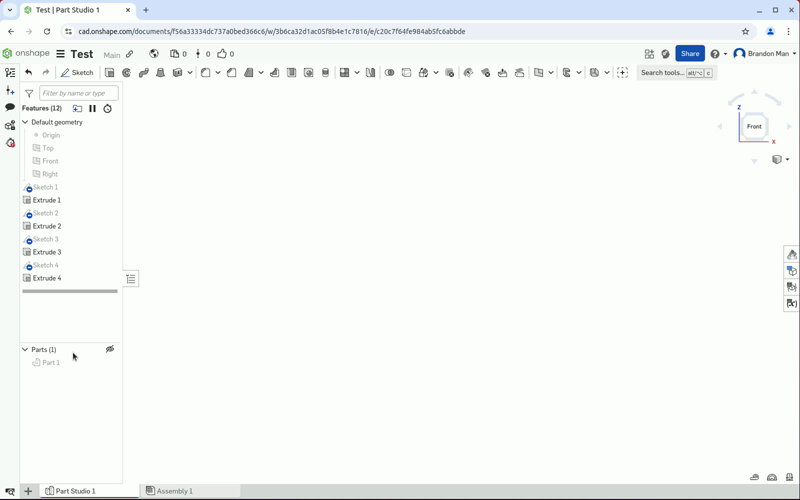
key(space)
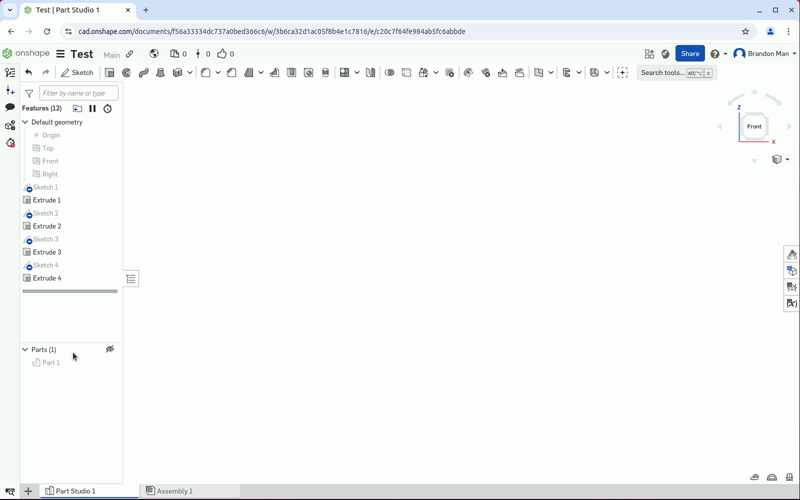
key_down(shift)
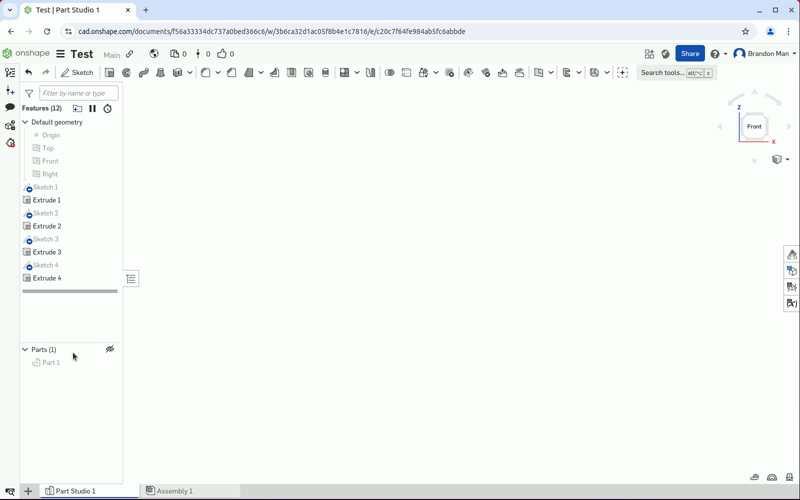
key(down)
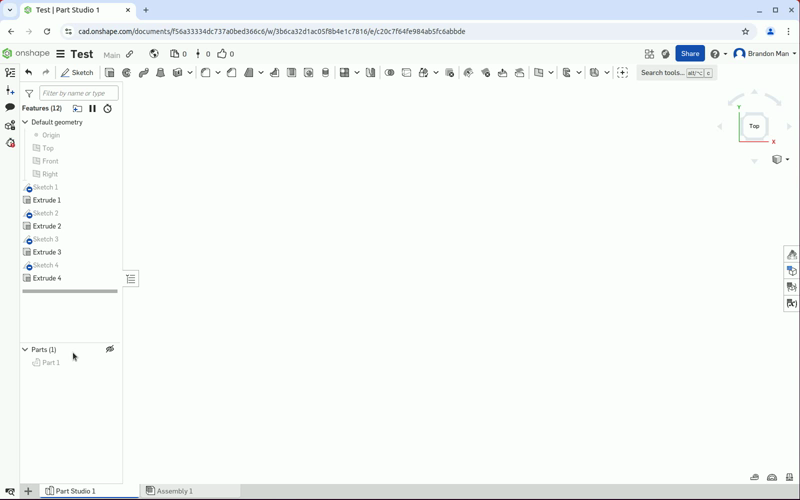
key_up(shift)
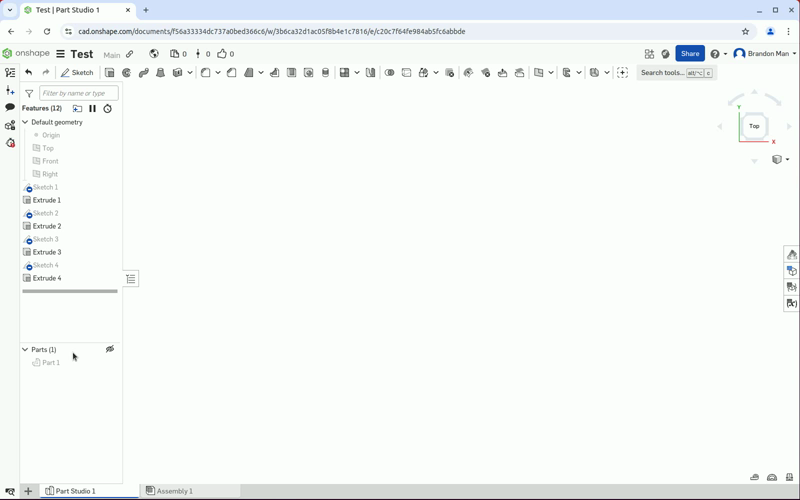
mouse_move(73, 352)
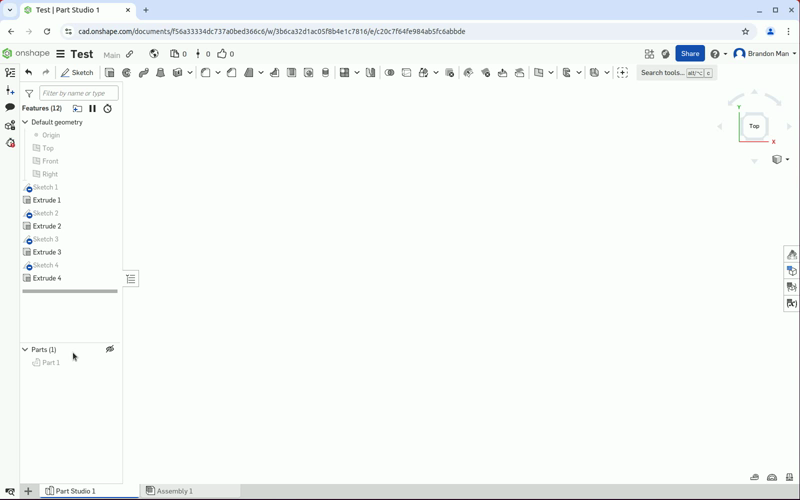
key(shift+y)
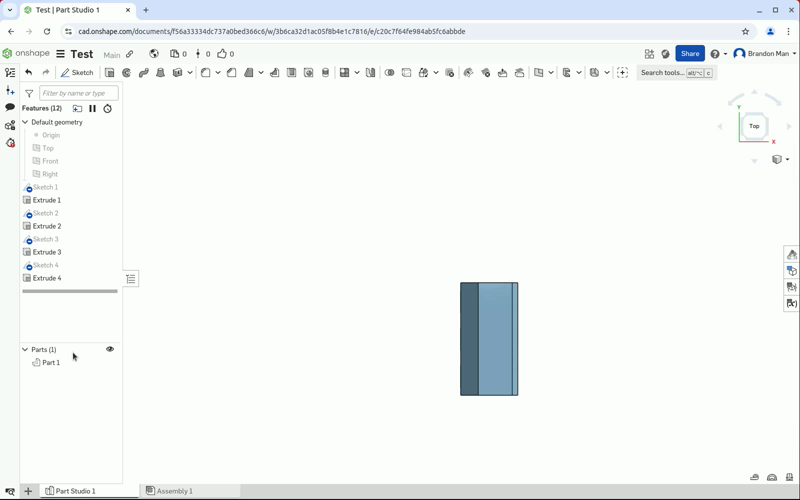
mouse_move(541, 75)
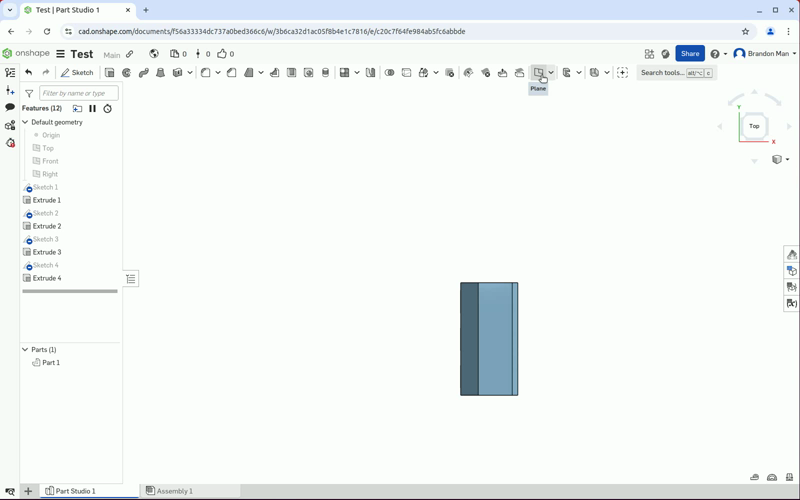
click(541, 75)
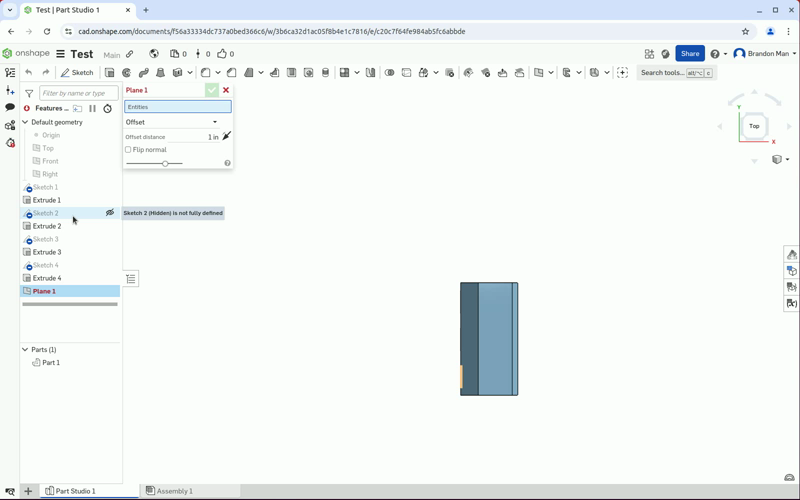
scroll(3)
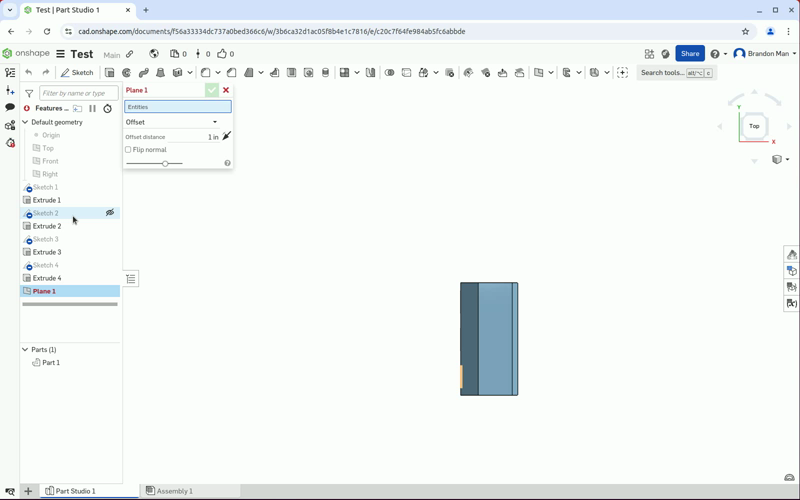
mouse_move(73, 150)
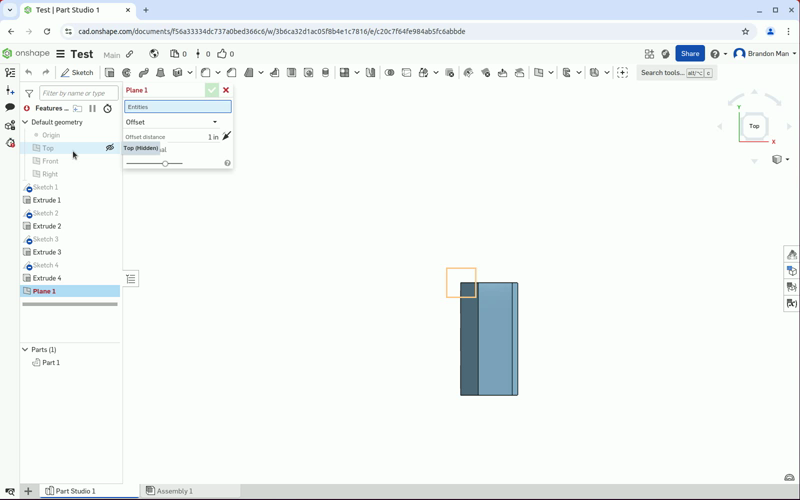
click(73, 150)
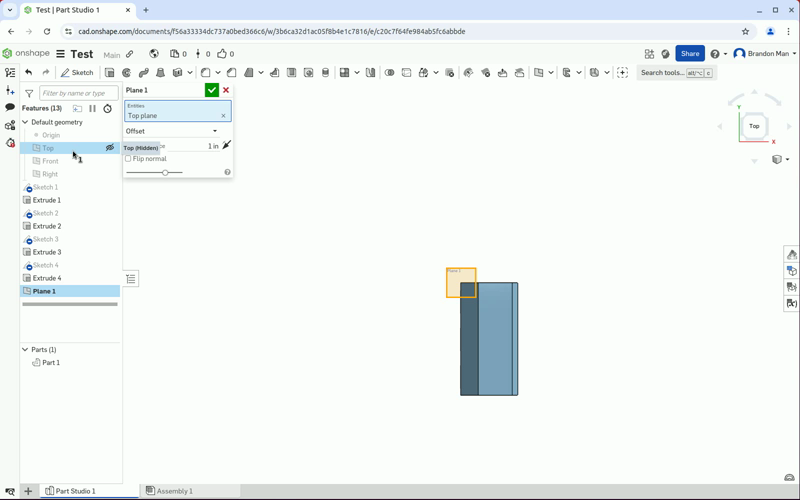
key(tab, 2)
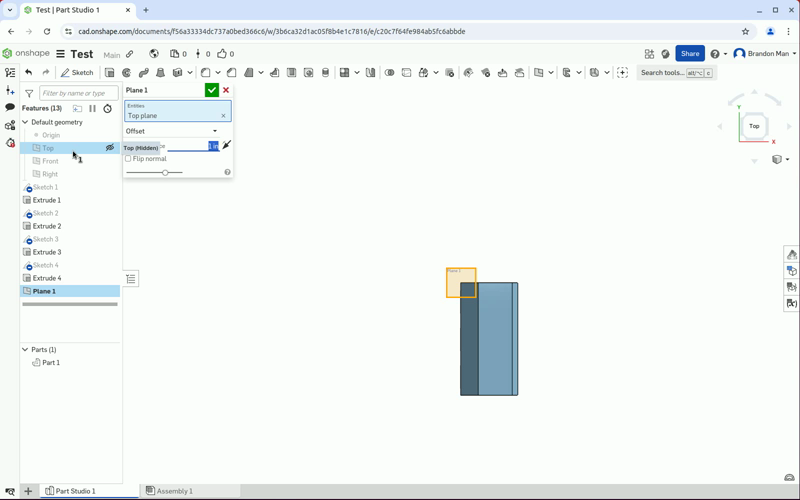
text(15.405)
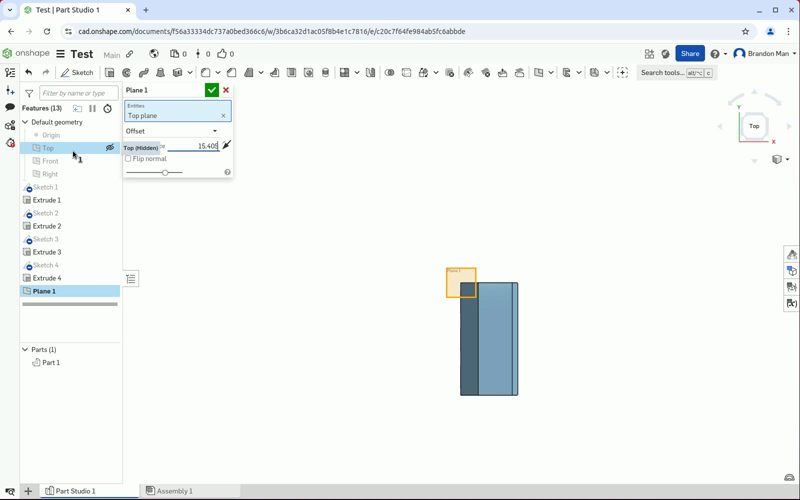
key(enter, 2)
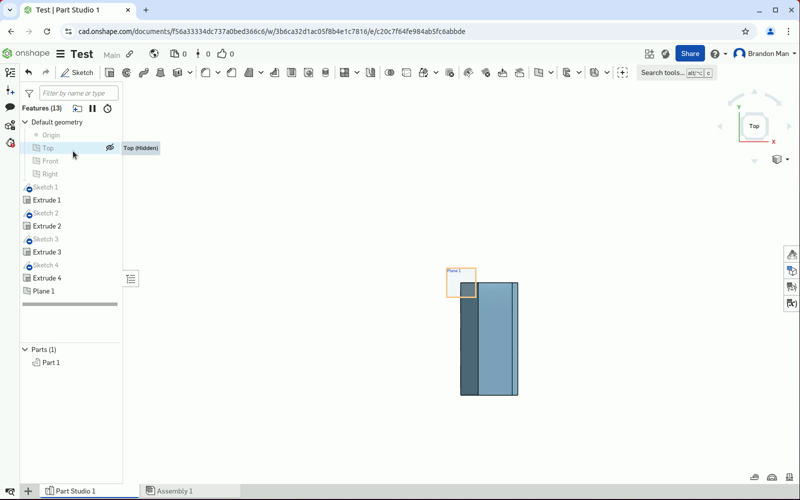
key(shift+s)
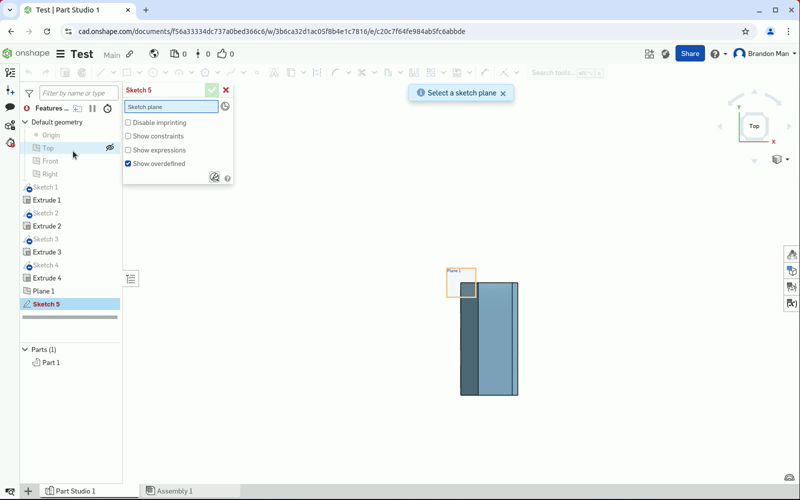
mouse_move(73, 293)
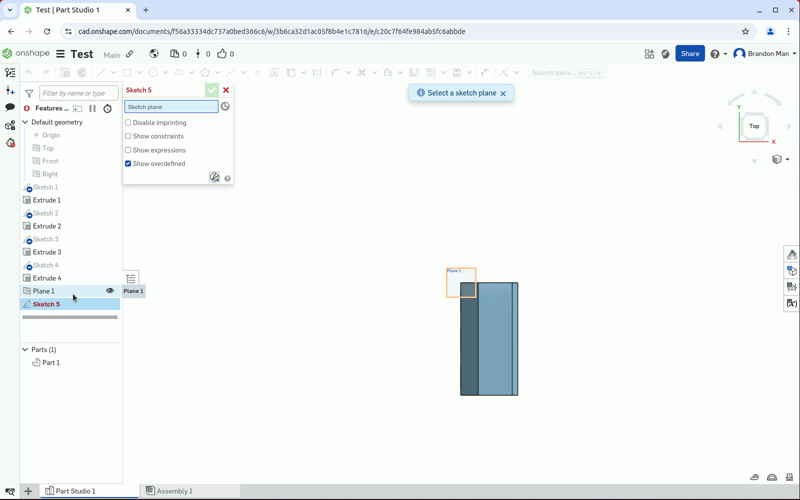
click(73, 293)
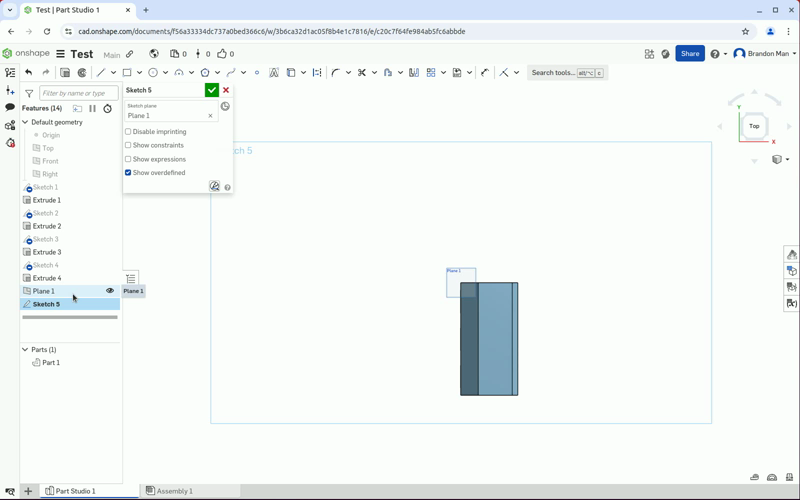
mouse_move(73, 352)
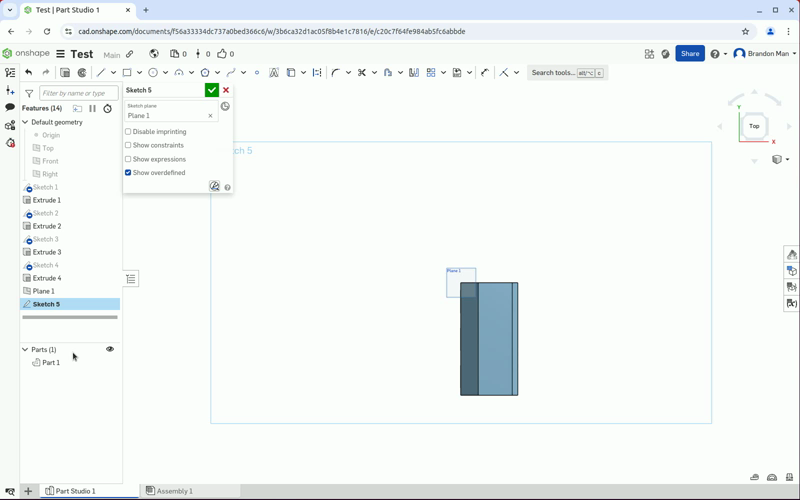
key(y)
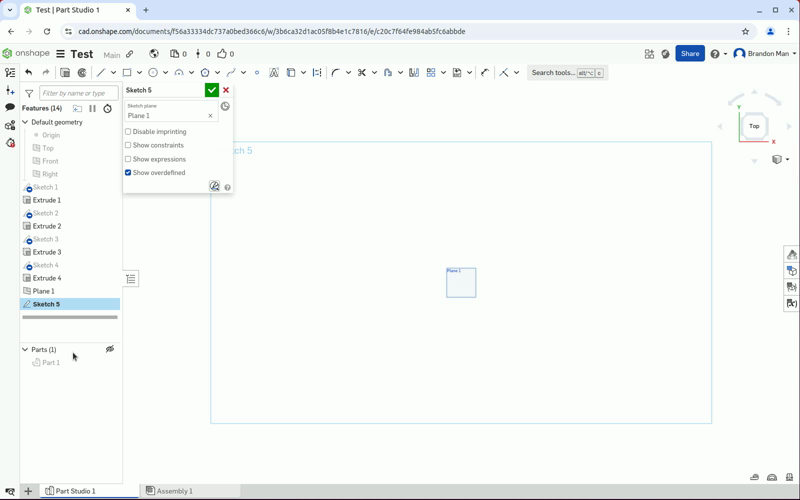
key(c)
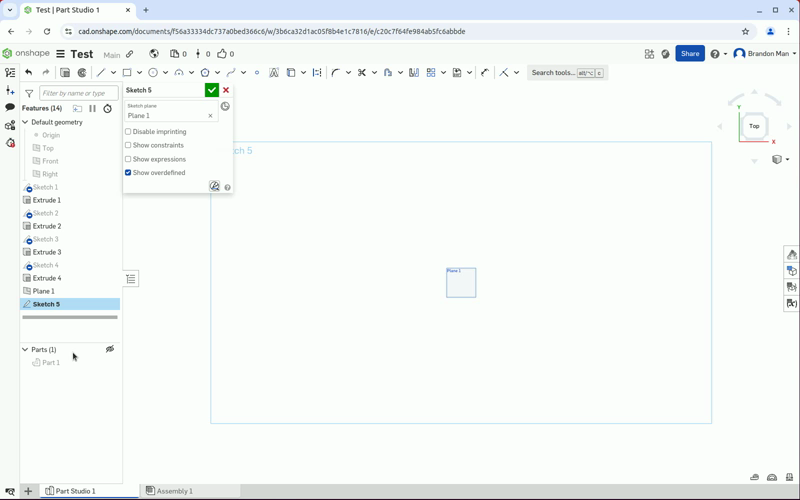
key_down(shift)
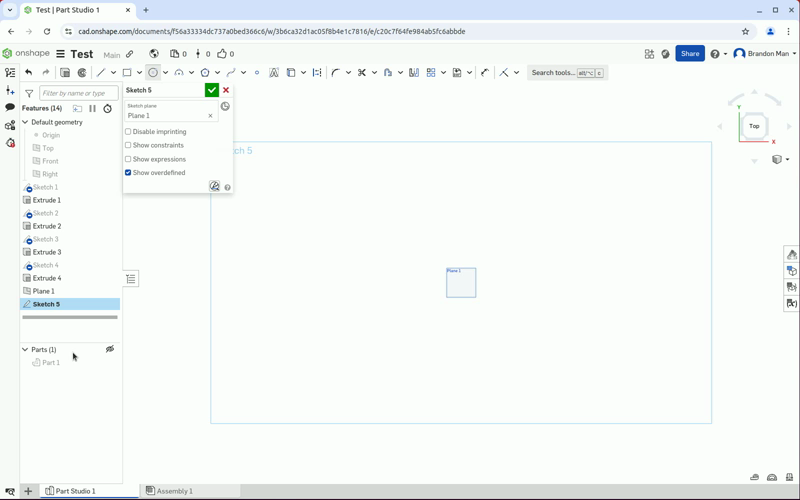
mouse_move(497, 301)
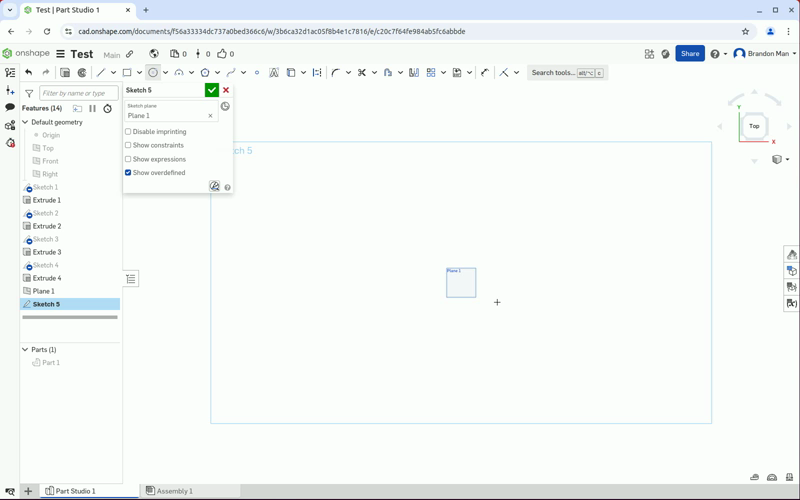
click(497, 301)
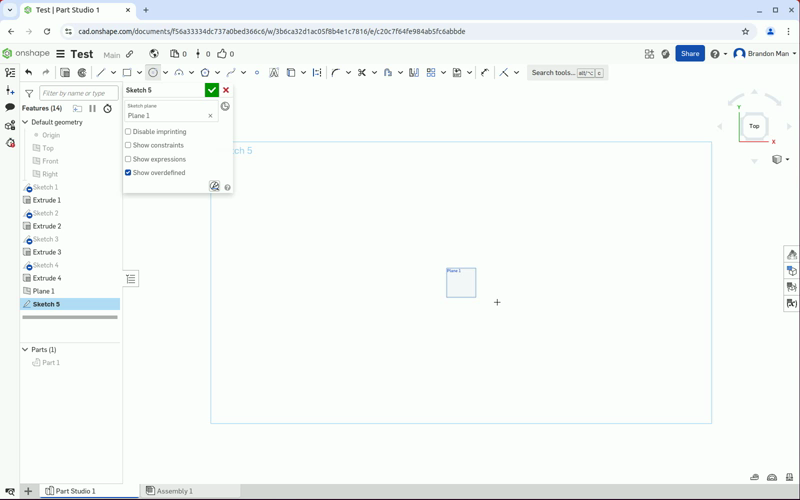
key_up(shift)
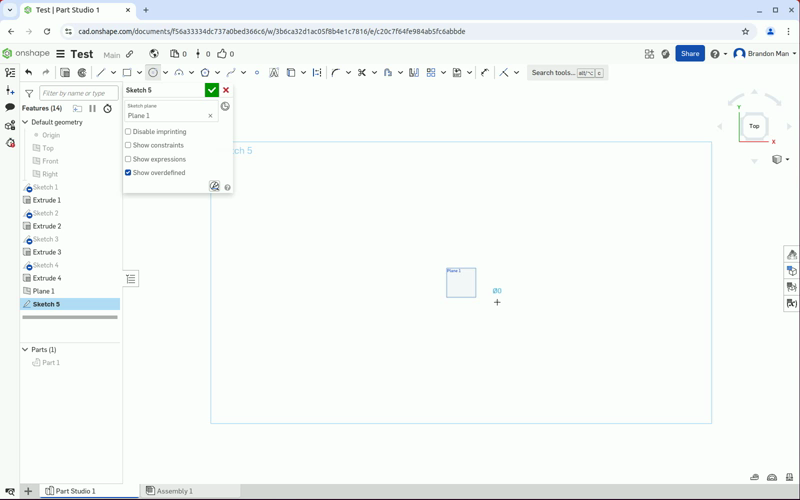
mouse_move(508, 301)
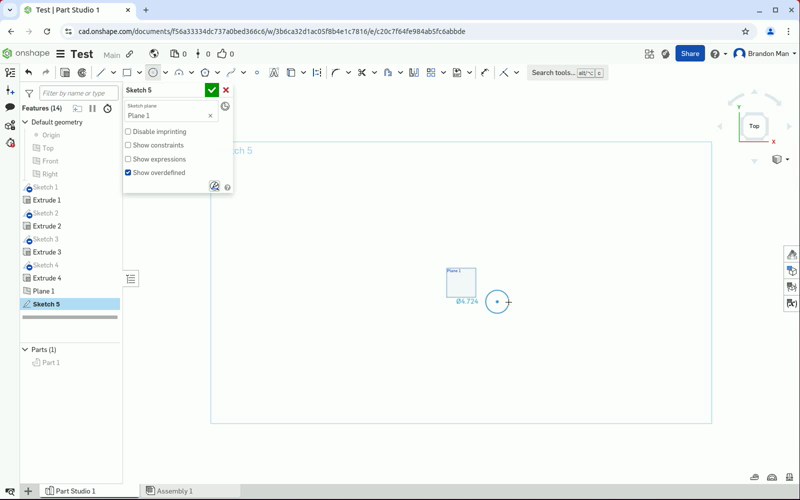
click(508, 301)
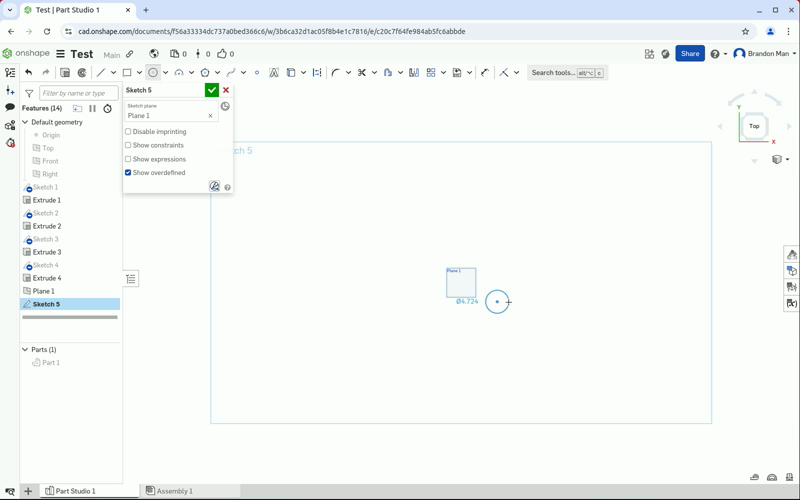
key(esc)
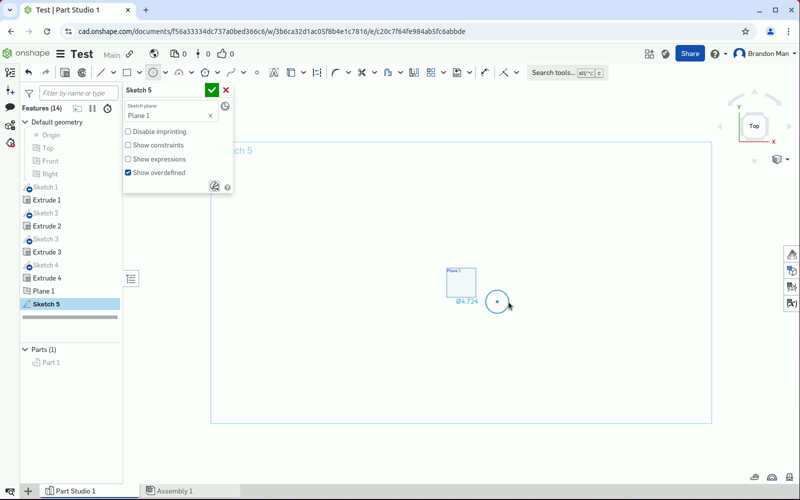
mouse_move(496, 298)
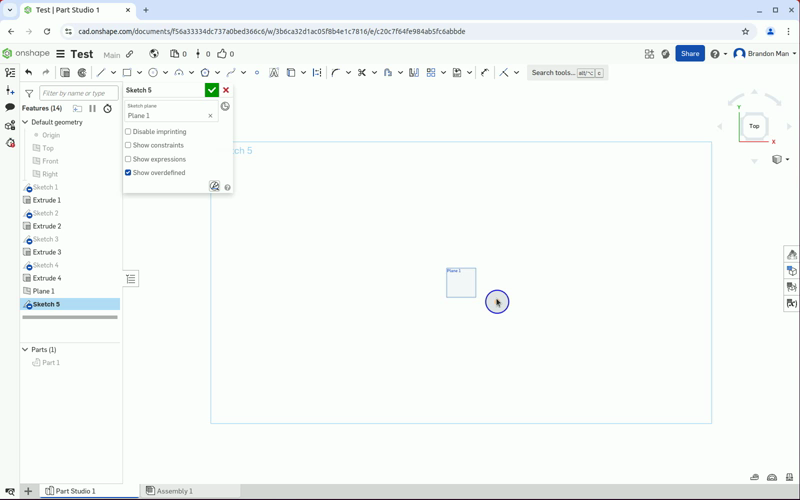
scroll(6)
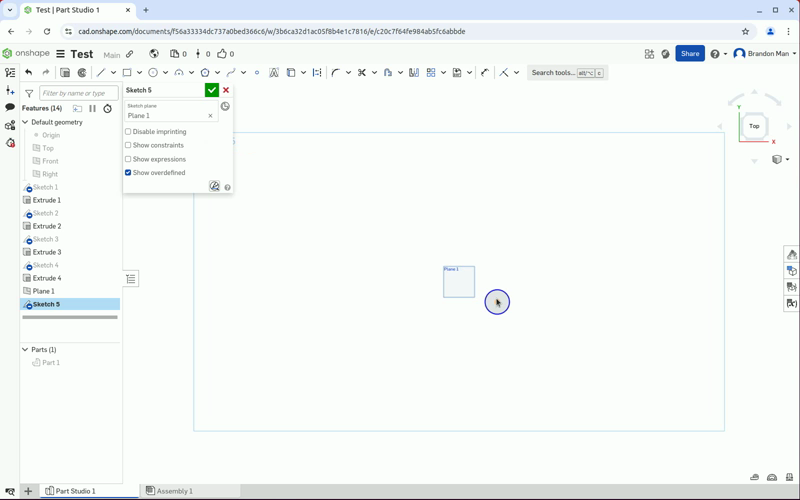
scroll(6)
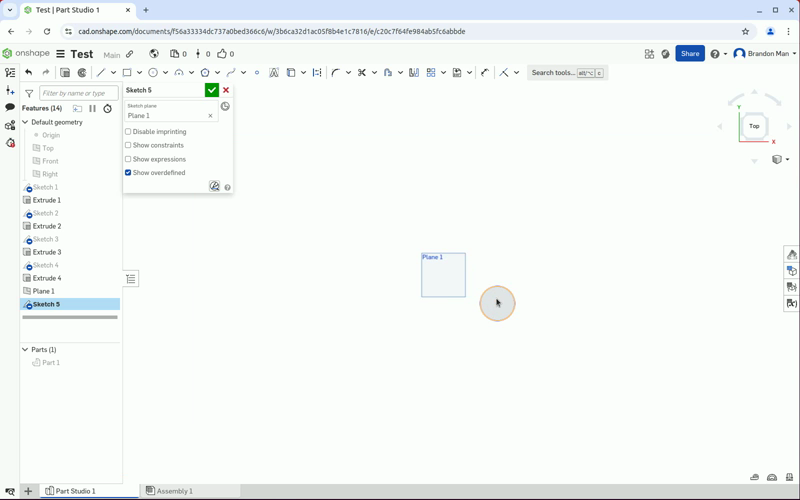
scroll(6)
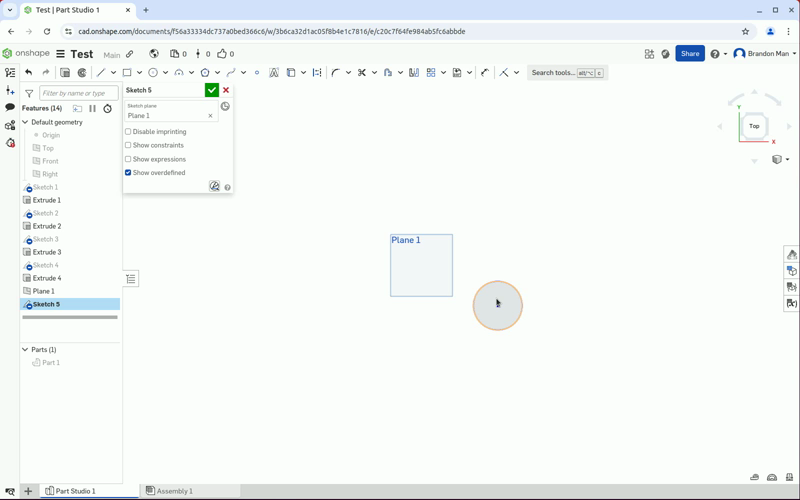
scroll(6)
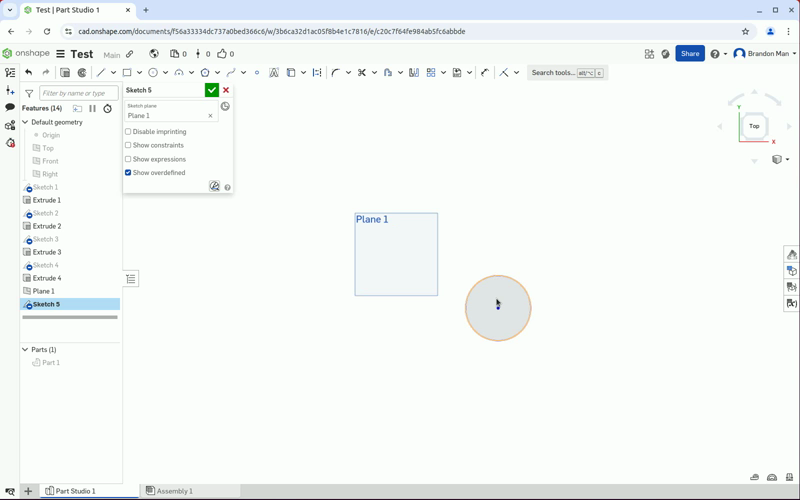
scroll(6)
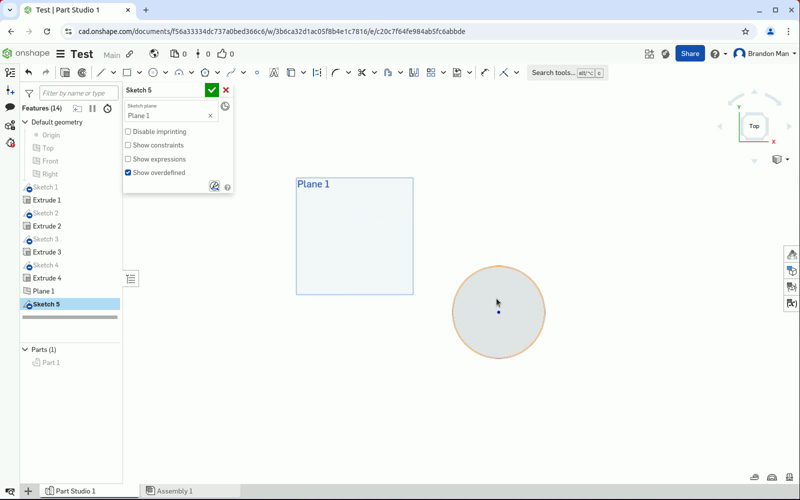
scroll(6)
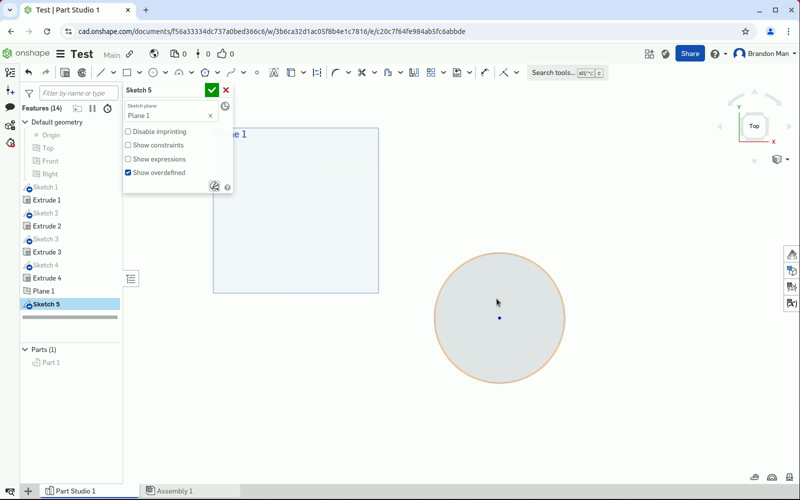
scroll(6)
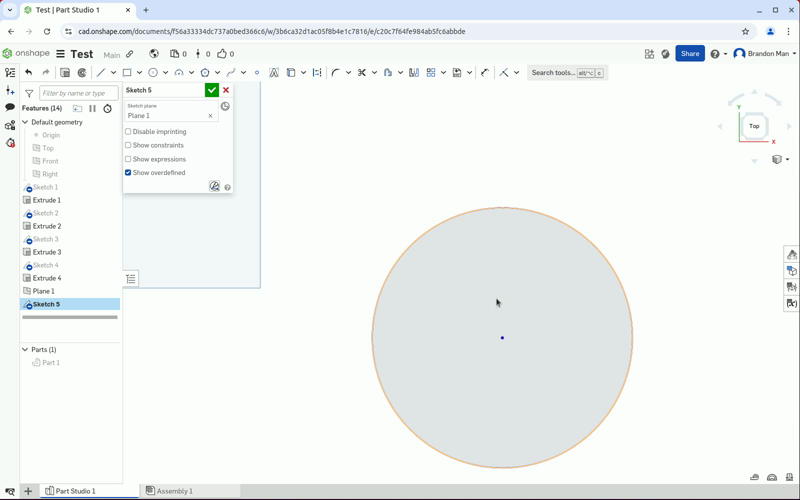
click(496, 298)
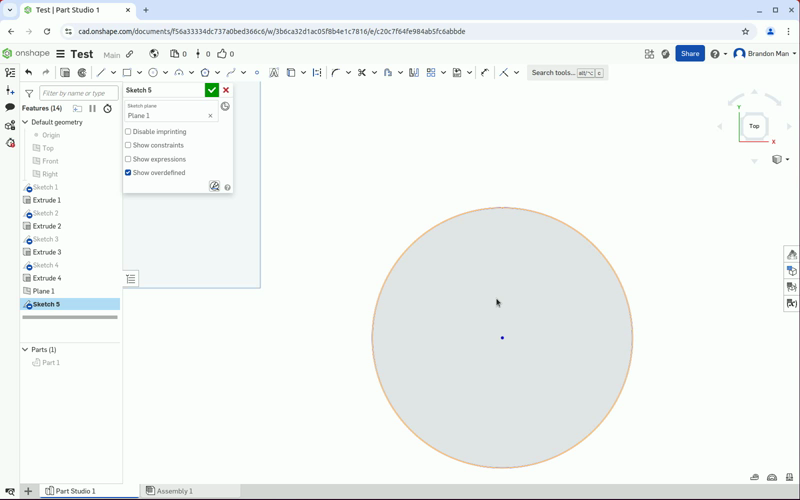
scroll(-6)
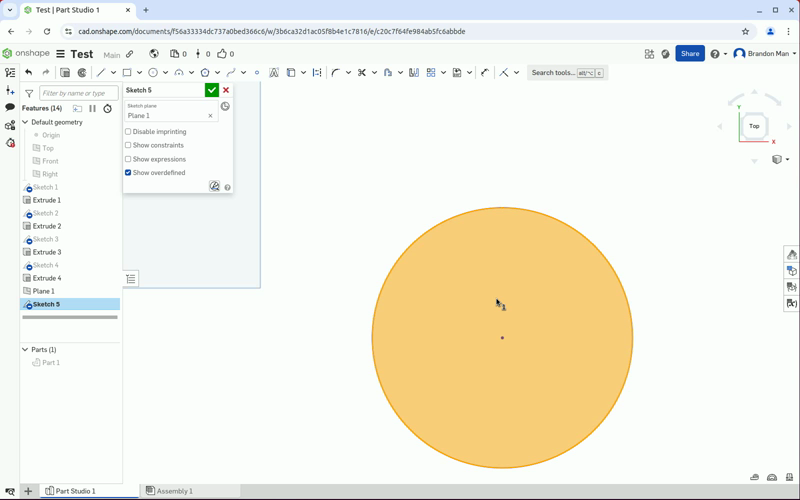
scroll(-6)
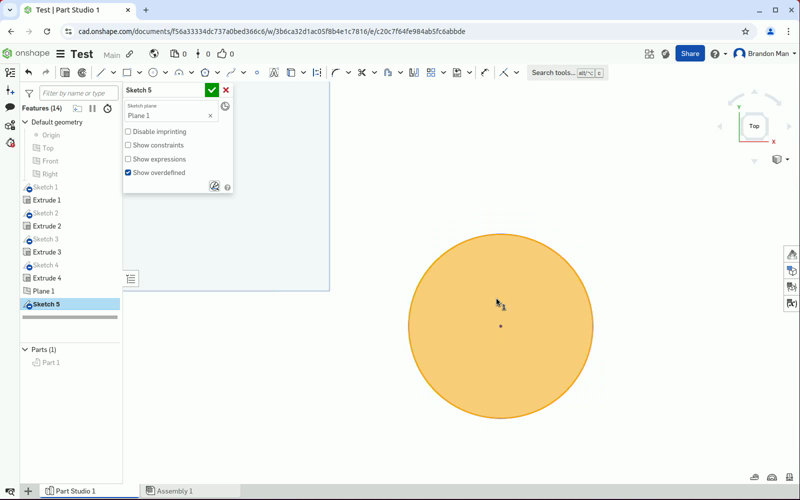
scroll(-6)
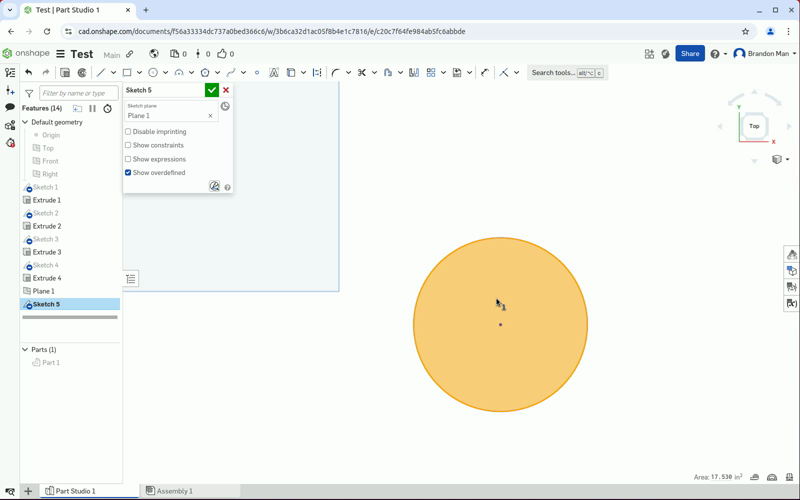
scroll(-6)
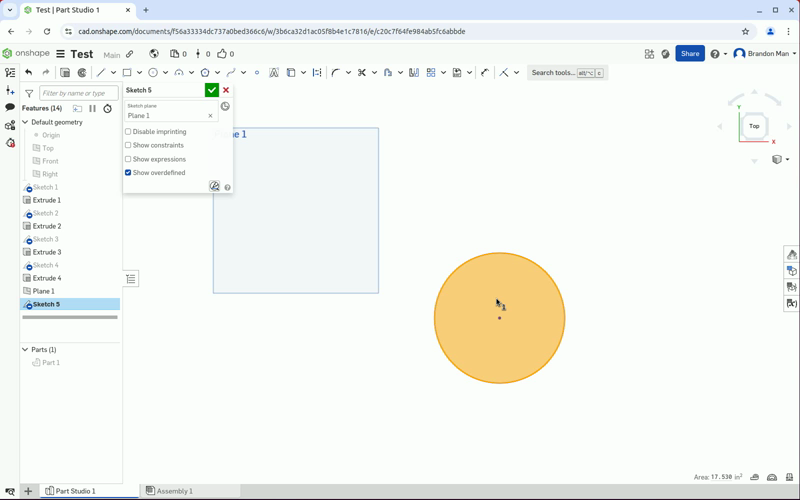
scroll(-6)
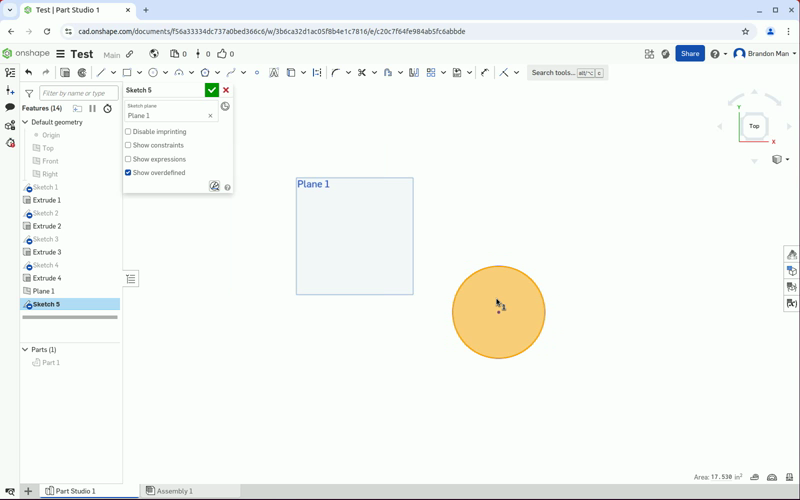
scroll(-6)
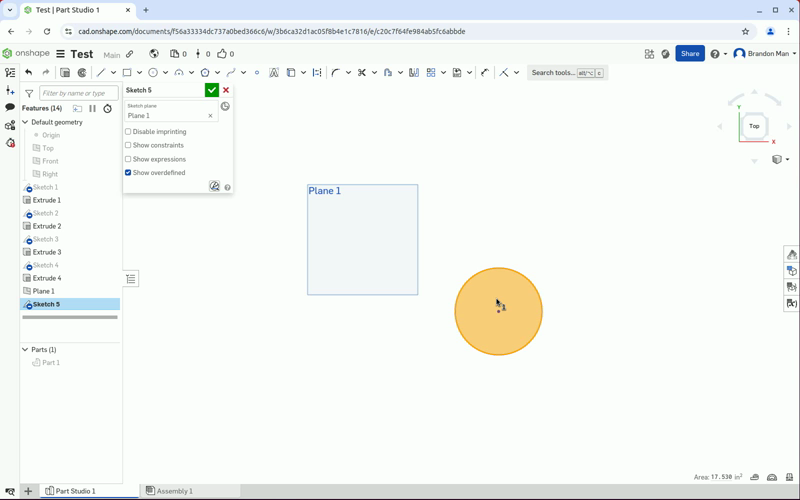
scroll(-6)
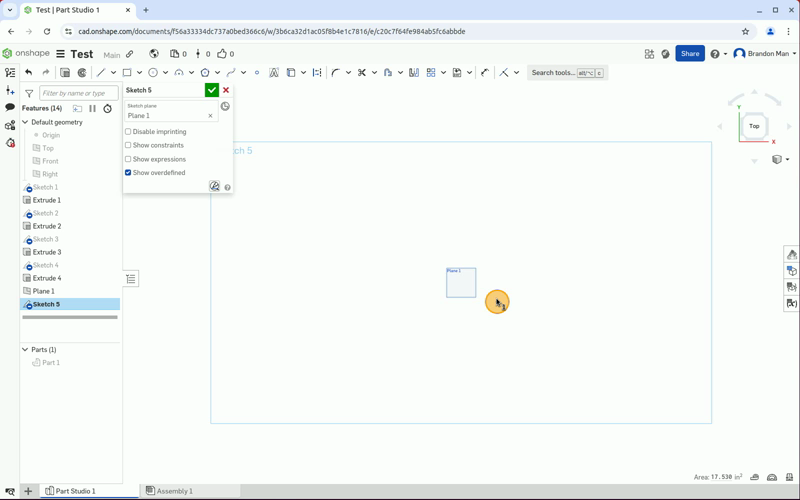
mouse_move(73, 352)
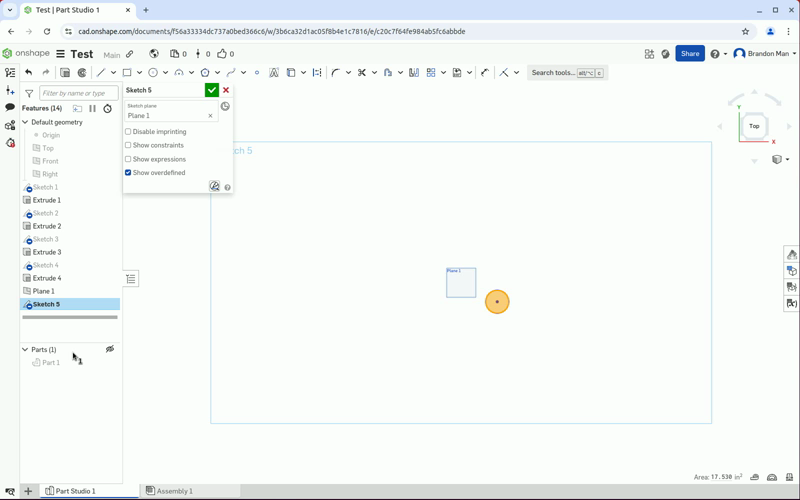
key(shift+y)
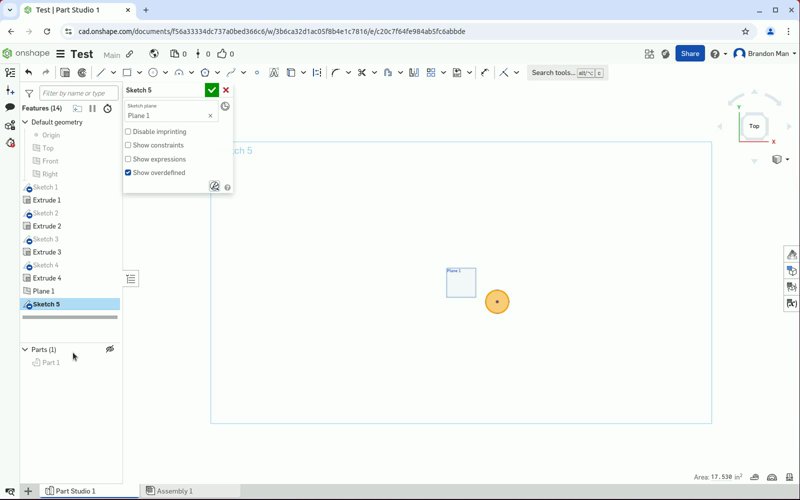
key(shift+e)
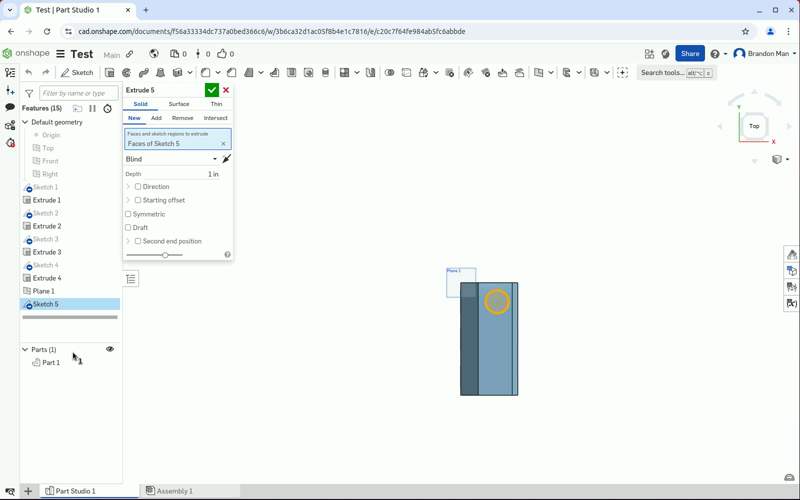
mouse_move(143, 106)
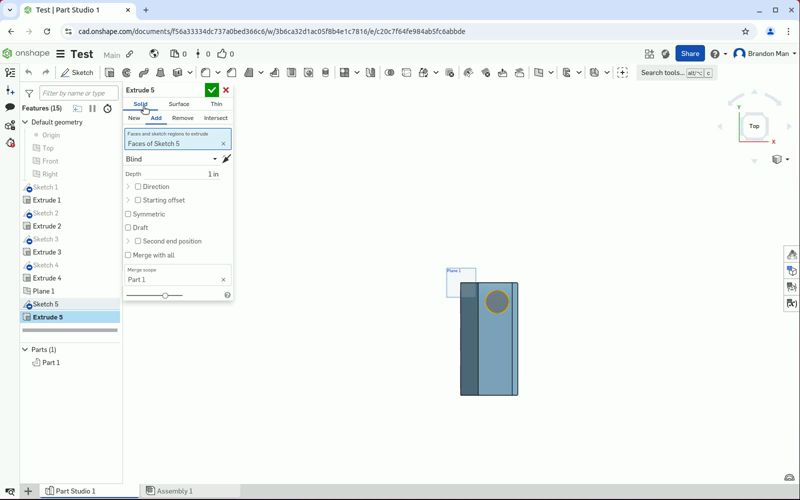
click(143, 106)
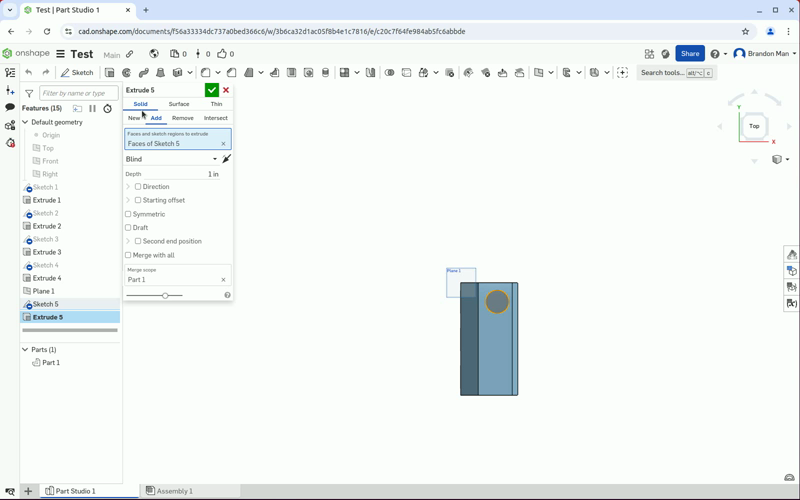
mouse_move(137, 120)
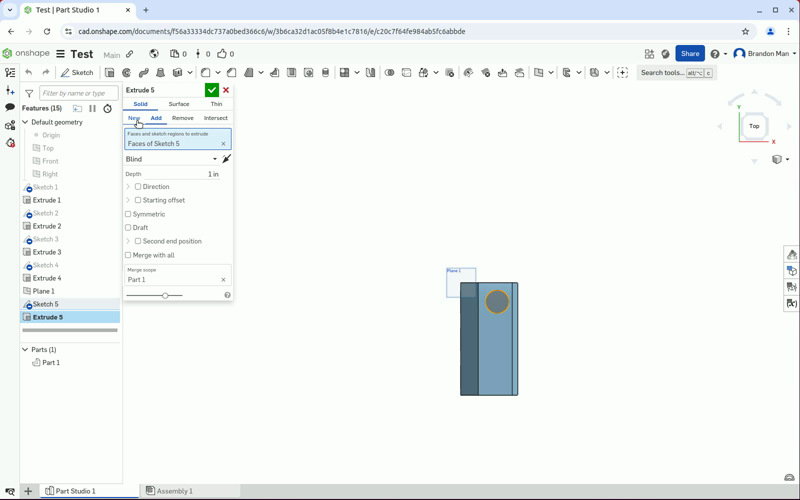
click(137, 120)
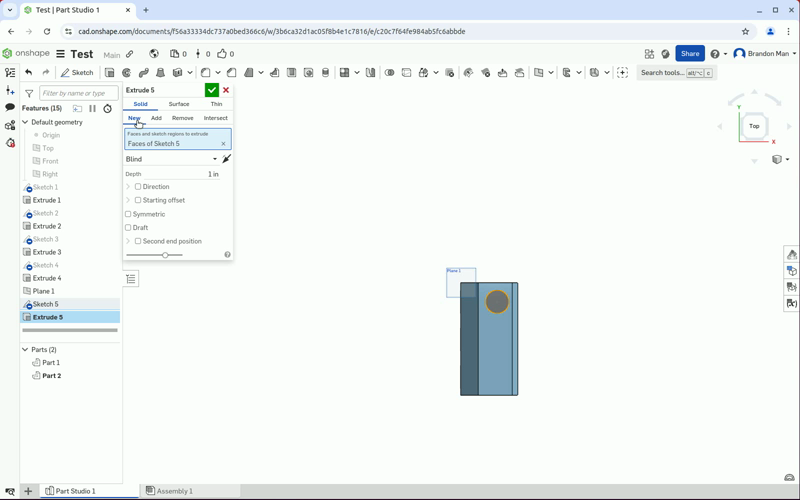
key(tab, 4)
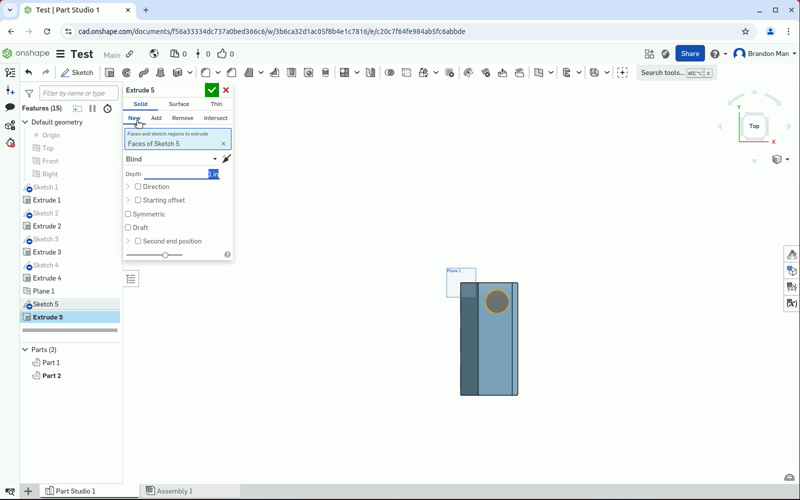
text(3.129)
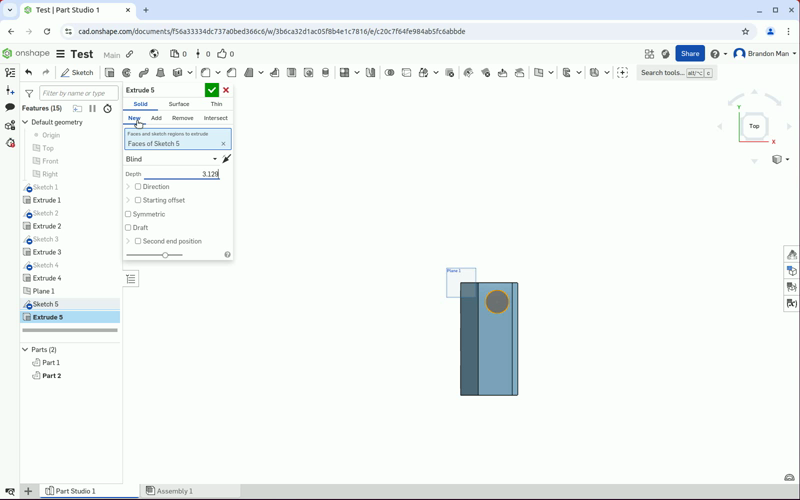
key(enter)
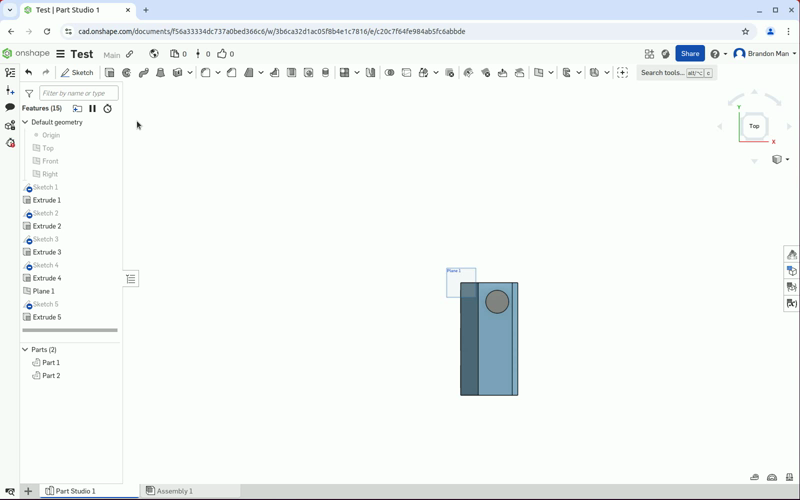
key(shift+h)
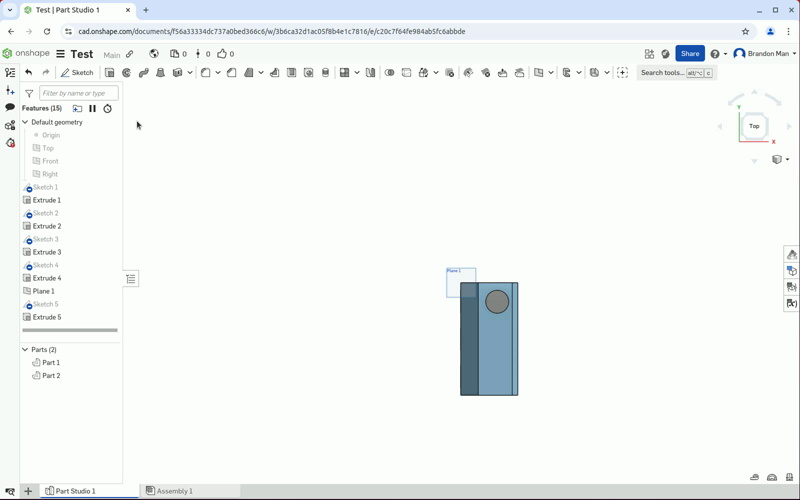
key(shift+h)
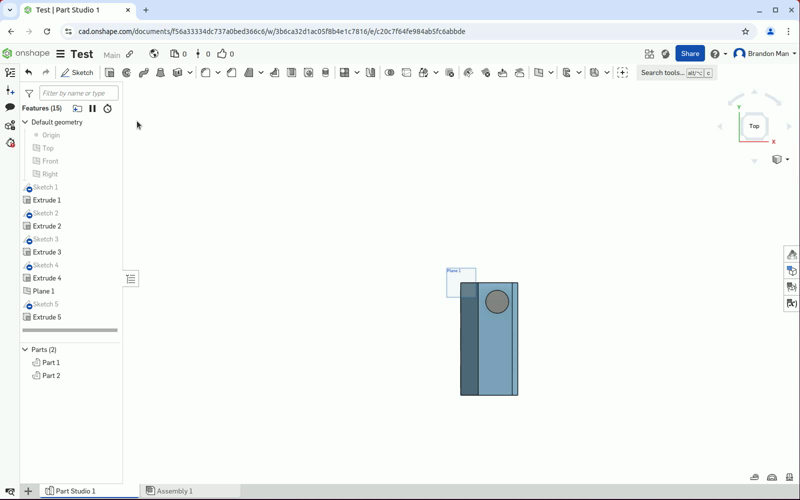
mouse_move(73, 189)
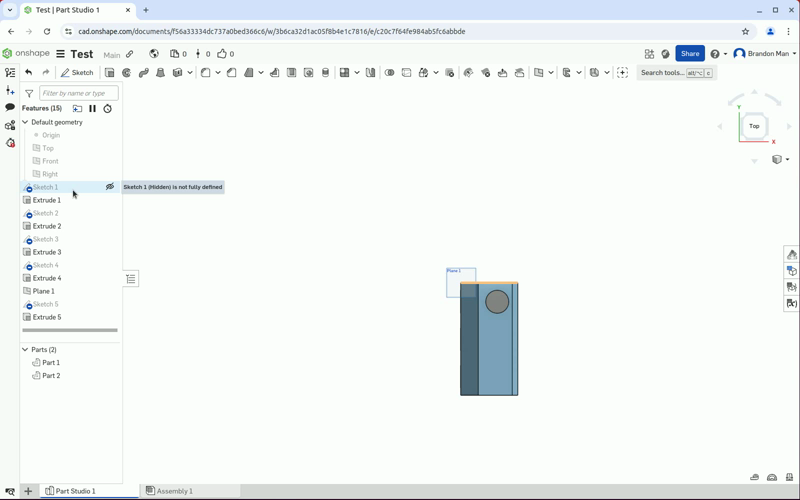
click(73, 189)
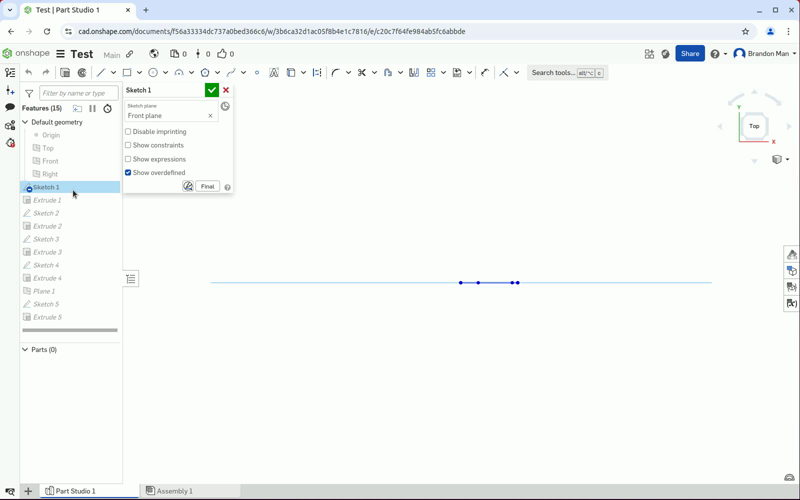
mouse_move(229, 92)
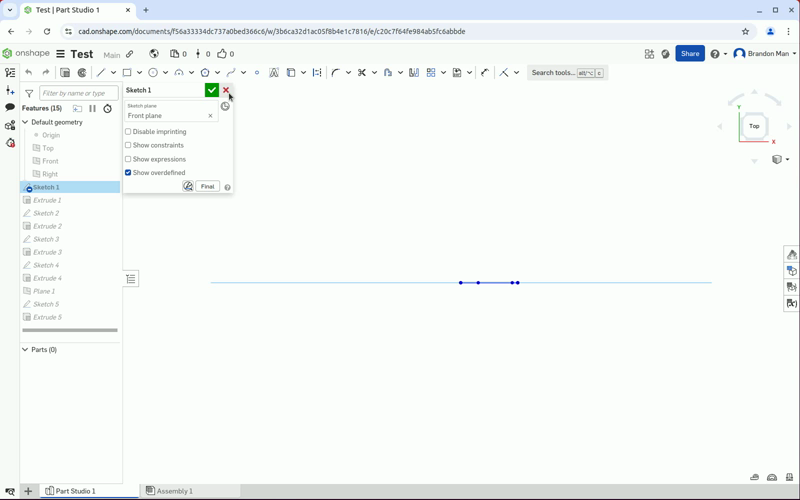
click(229, 92)
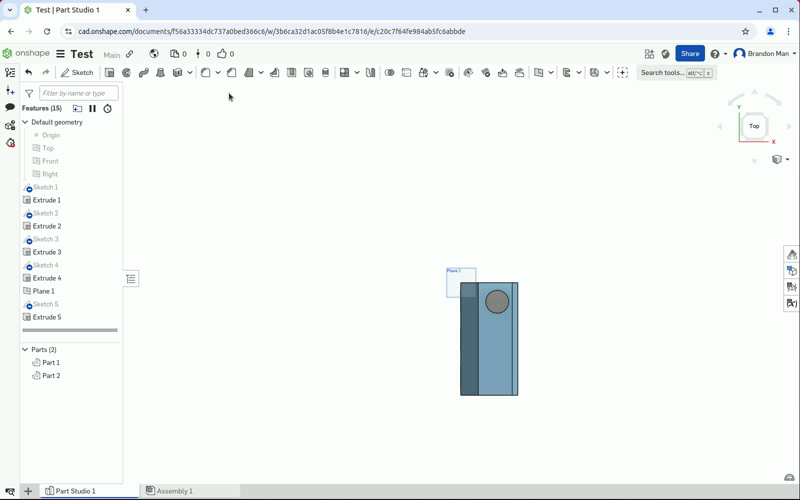
mouse_move(541, 75)
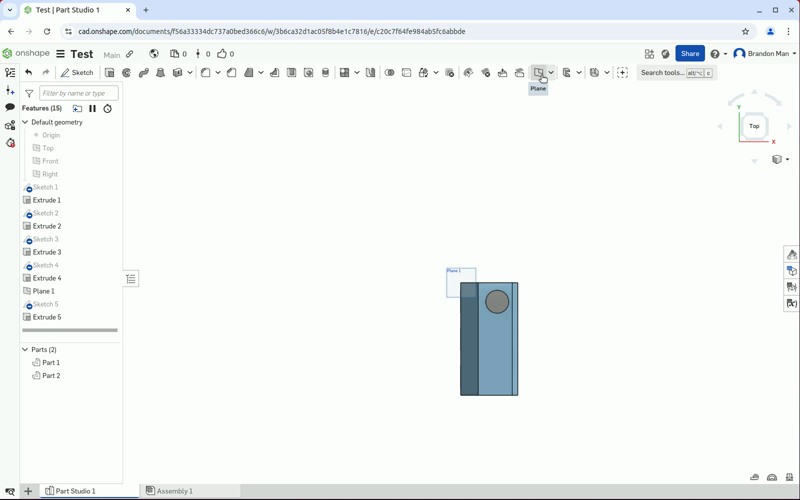
click(541, 75)
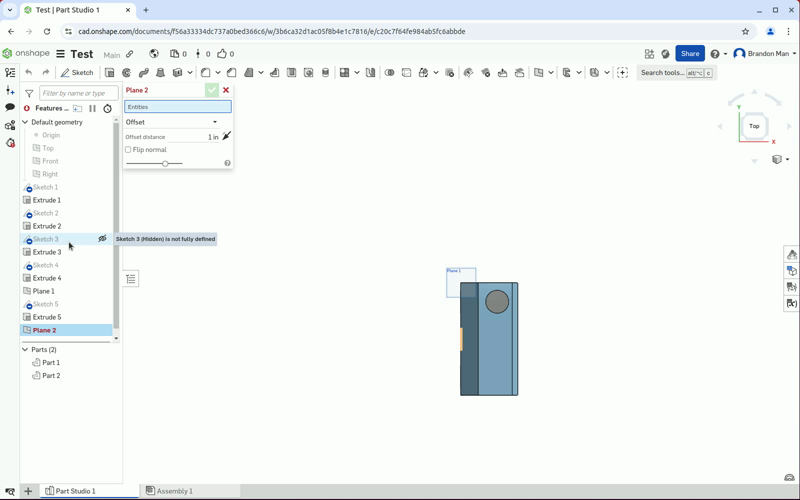
scroll(3)
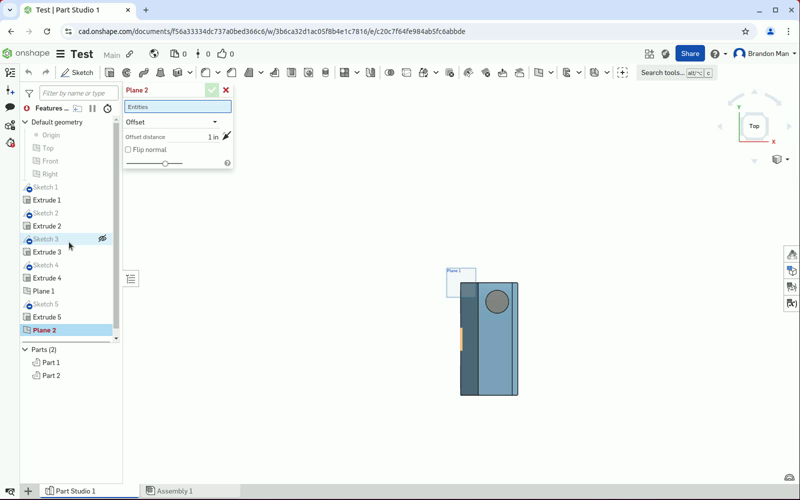
mouse_move(69, 150)
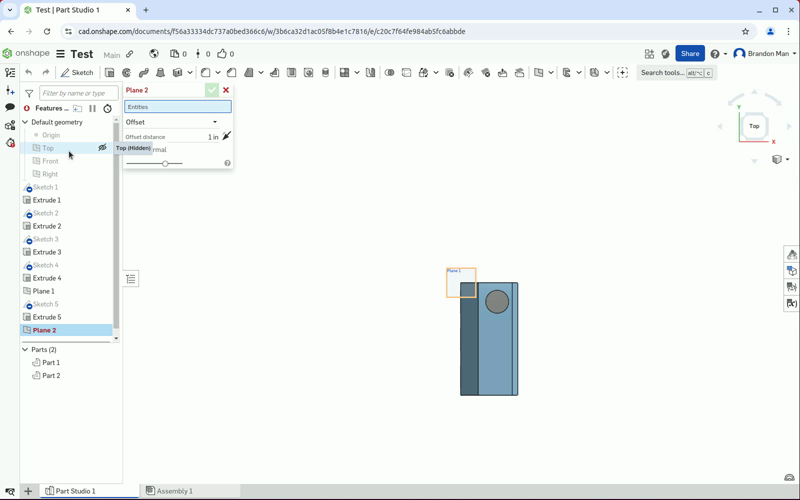
click(69, 150)
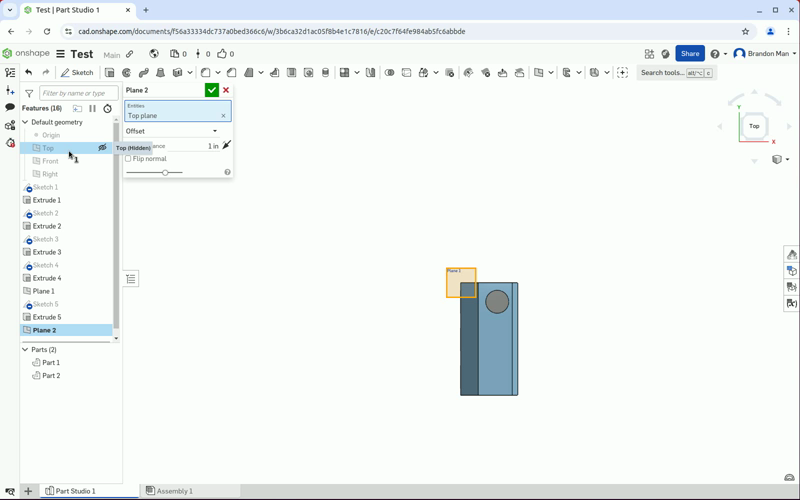
key(tab, 2)
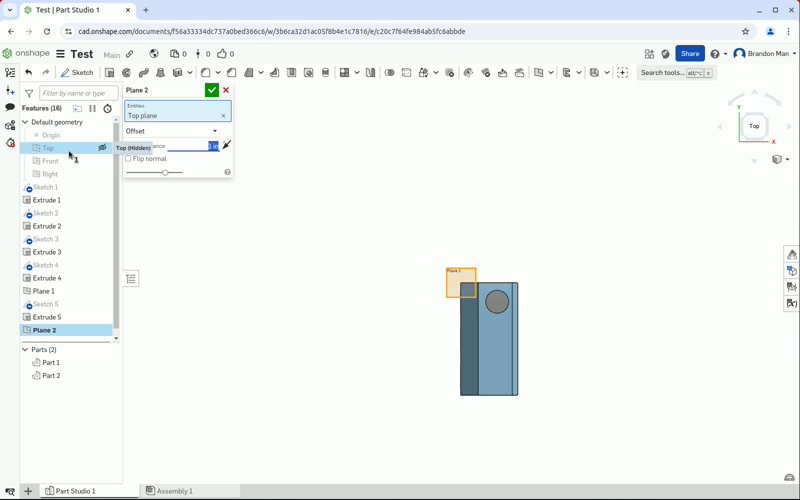
text(18.548)
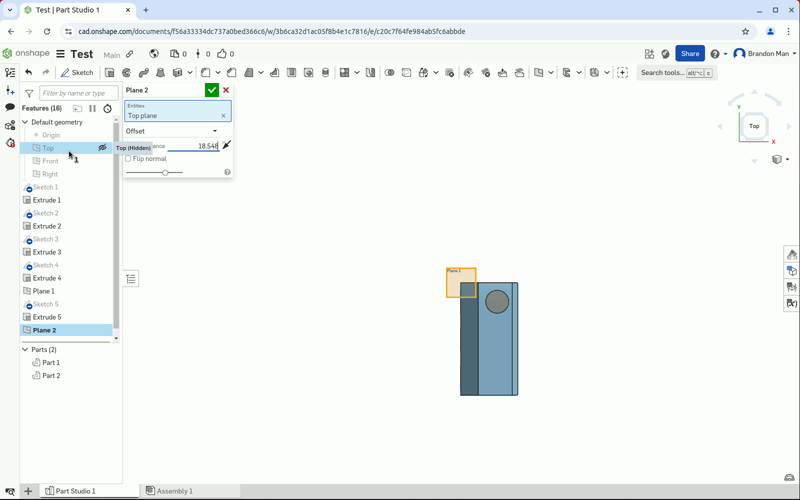
key(enter, 2)
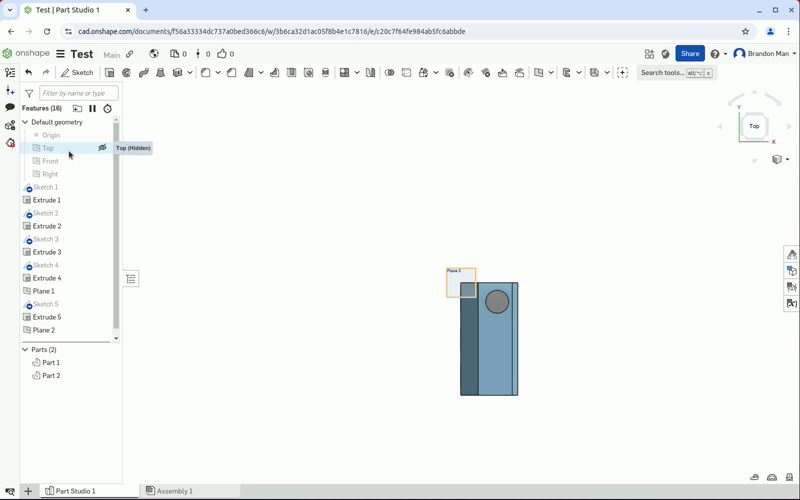
key(shift+s)
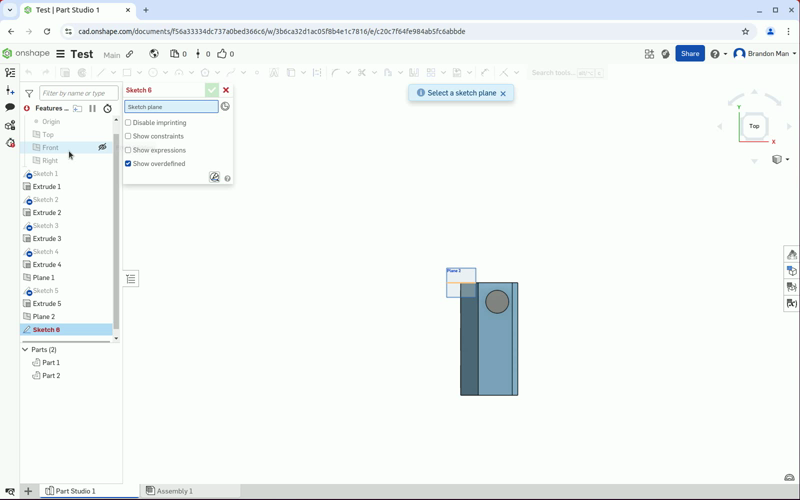
mouse_move(69, 319)
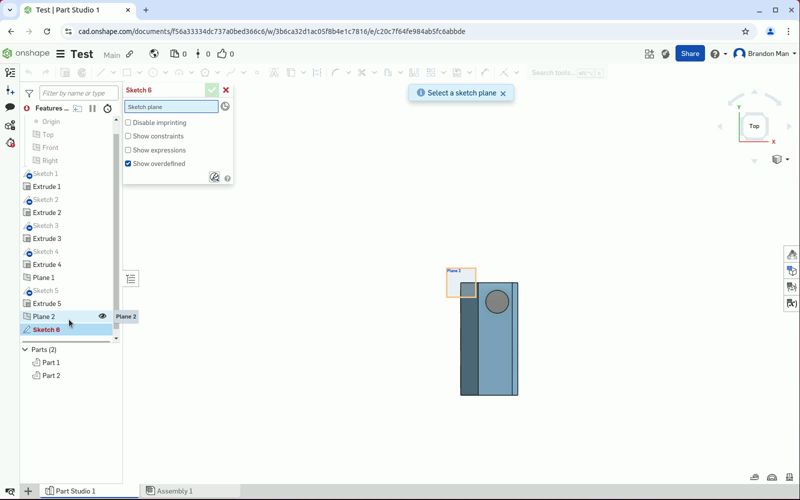
click(69, 319)
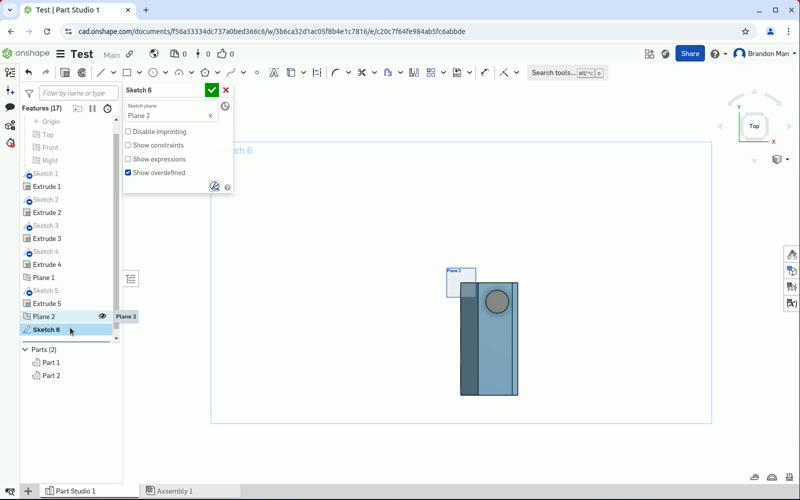
mouse_move(73, 352)
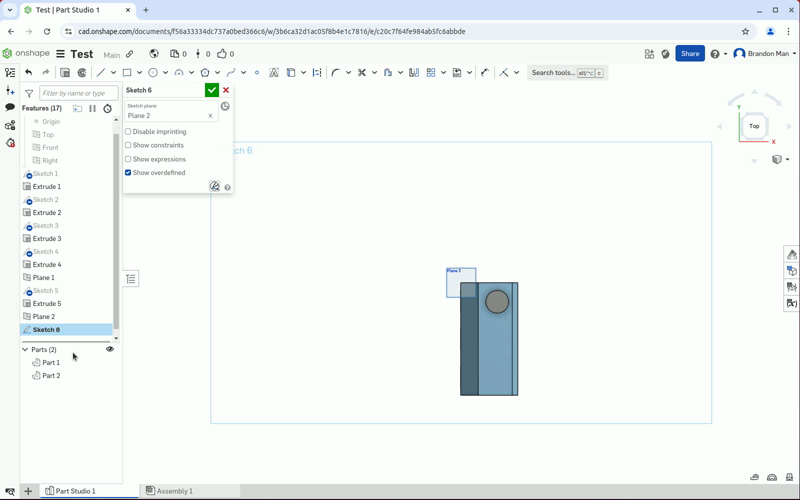
key(y)
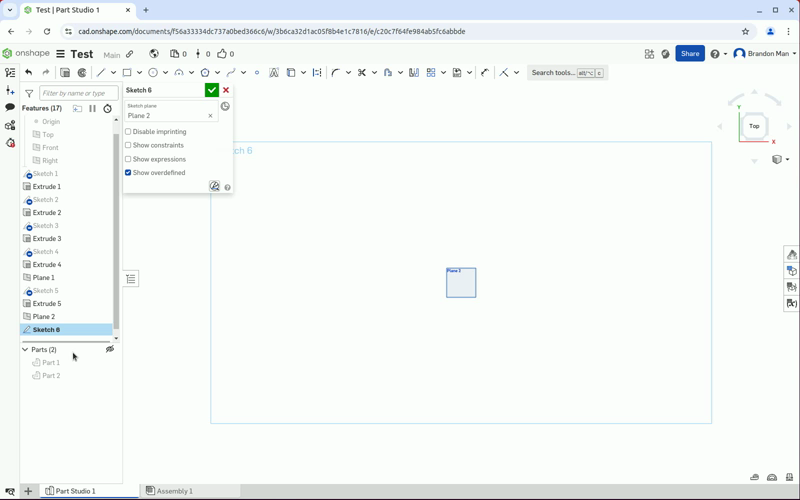
key(l)
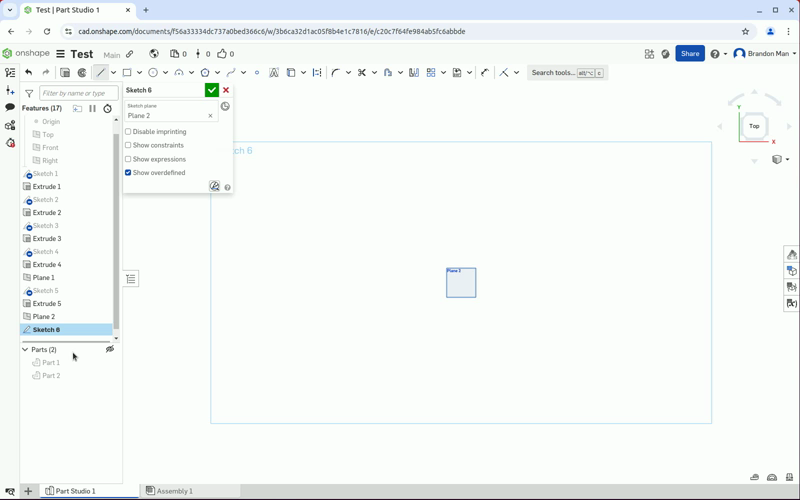
key_down(shift)
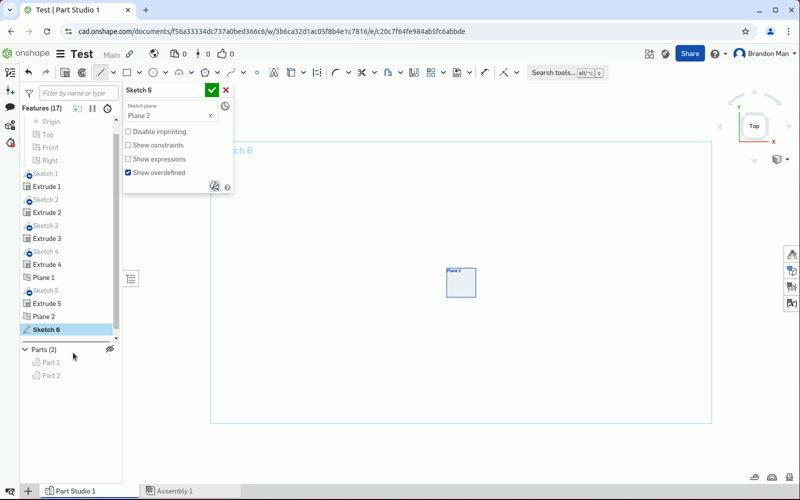
mouse_move(495, 313)
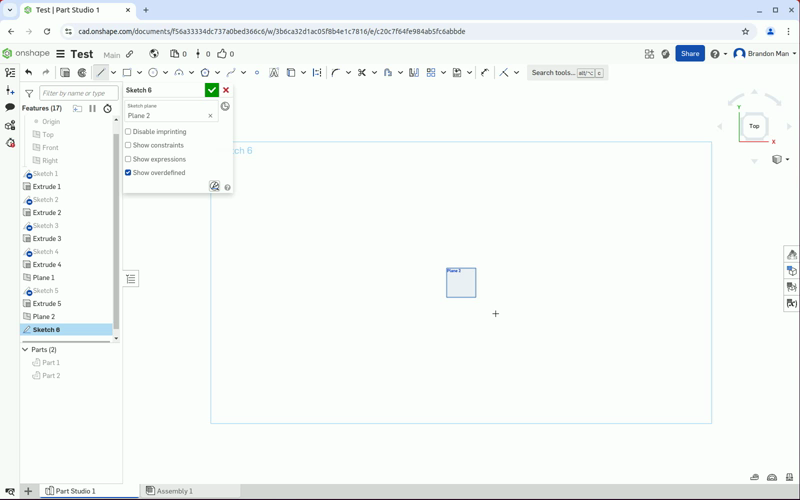
click(495, 313)
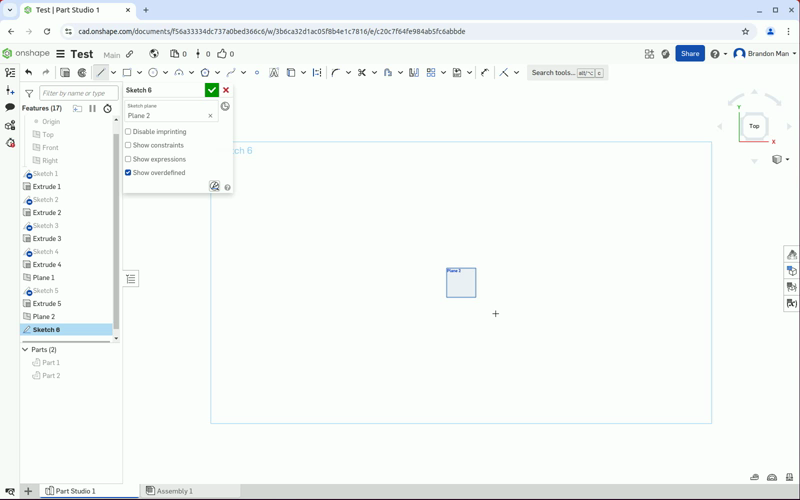
key_up(shift)
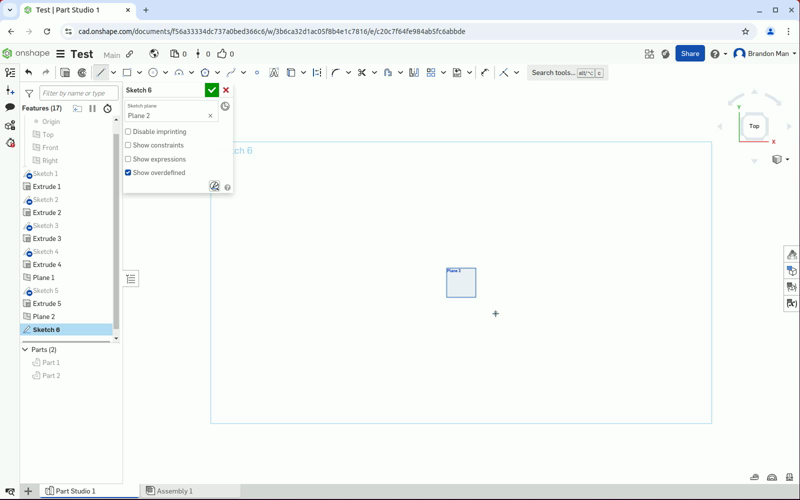
key_down(shift)
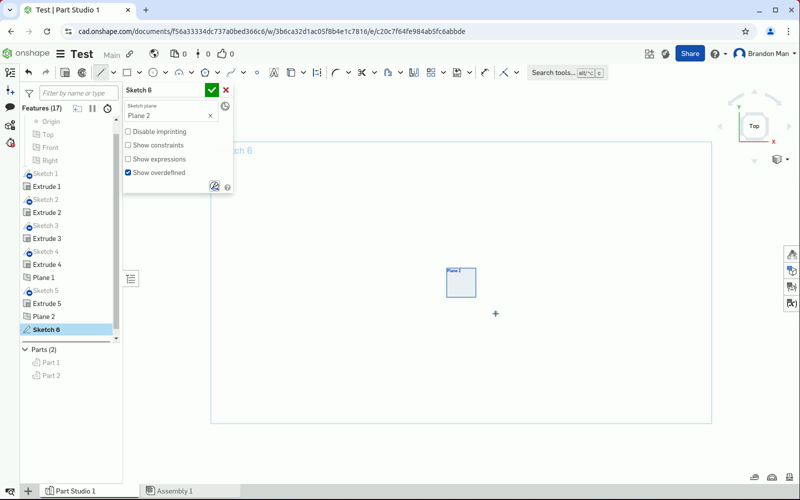
mouse_move(525, 313)
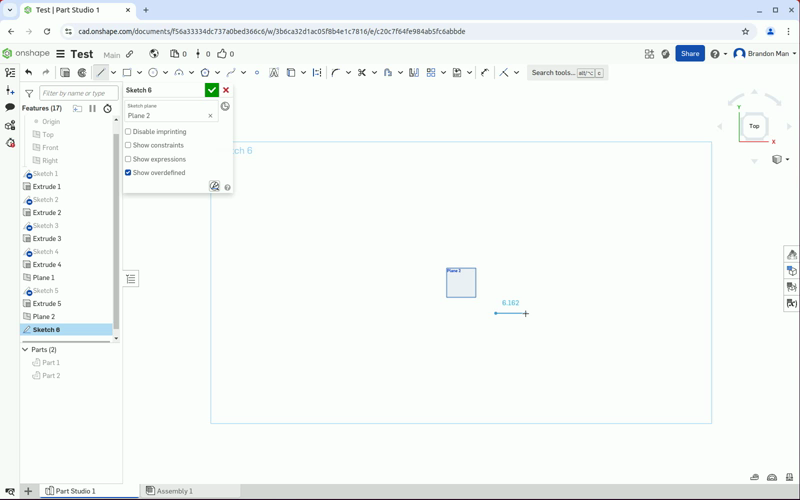
mouse_move(499, 313)
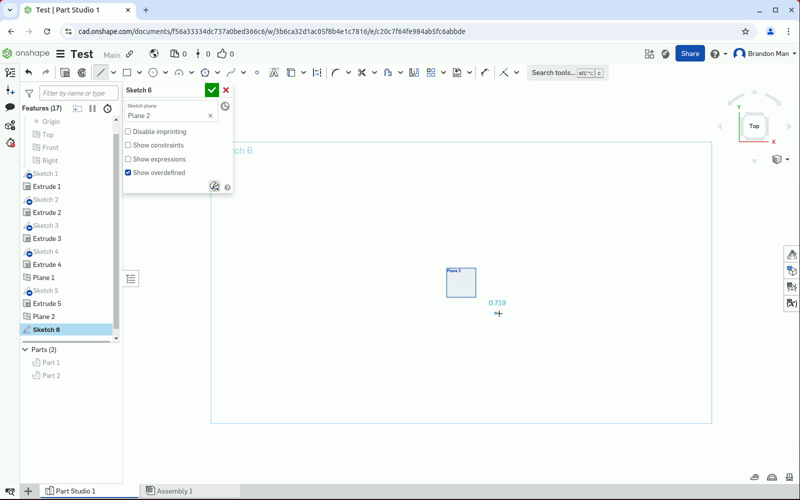
scroll(6)
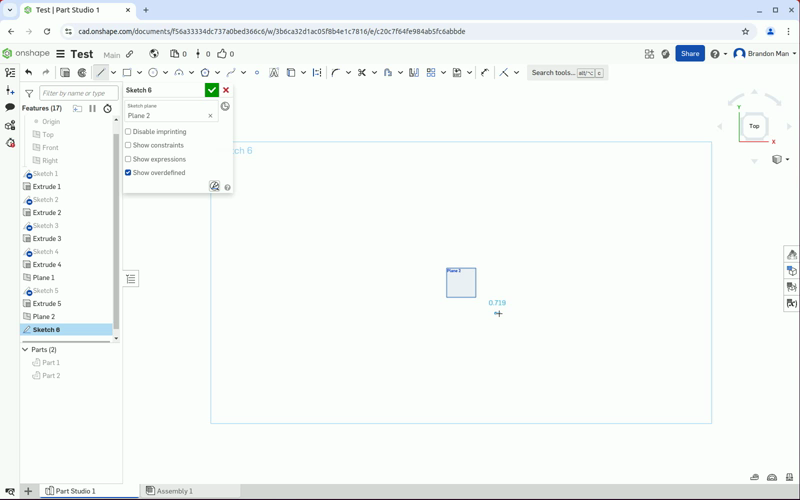
scroll(6)
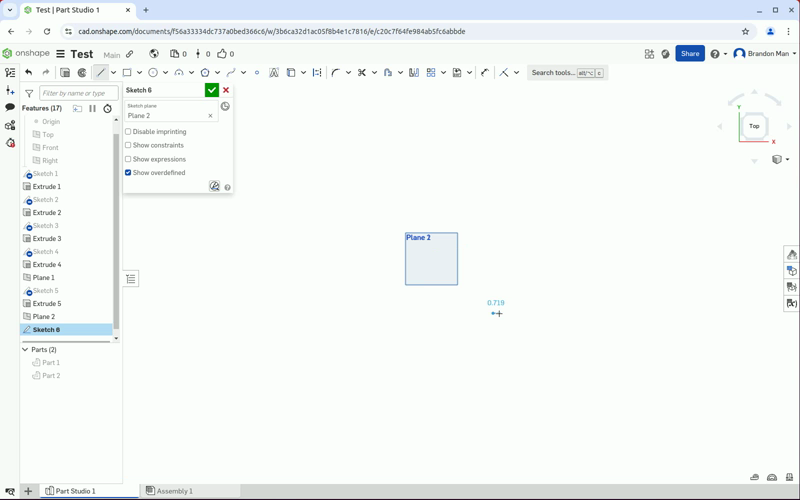
scroll(6)
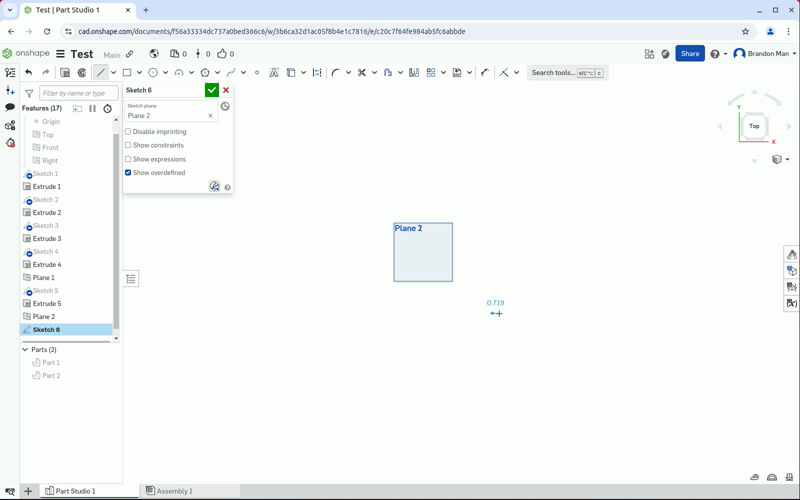
scroll(6)
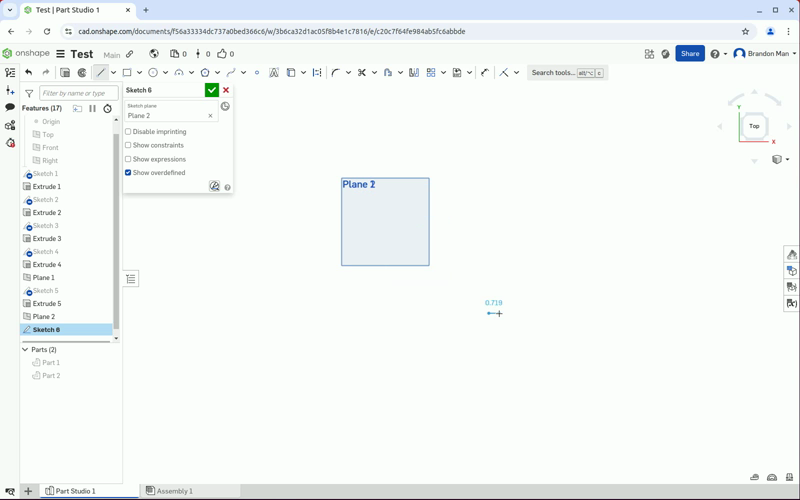
scroll(6)
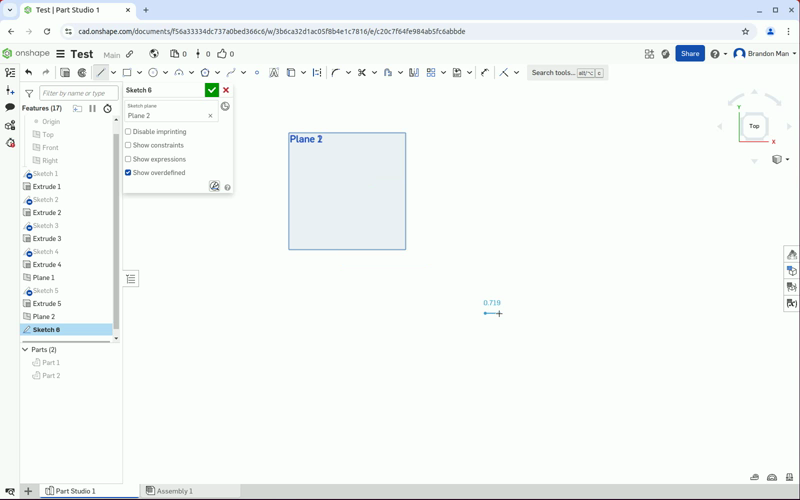
scroll(6)
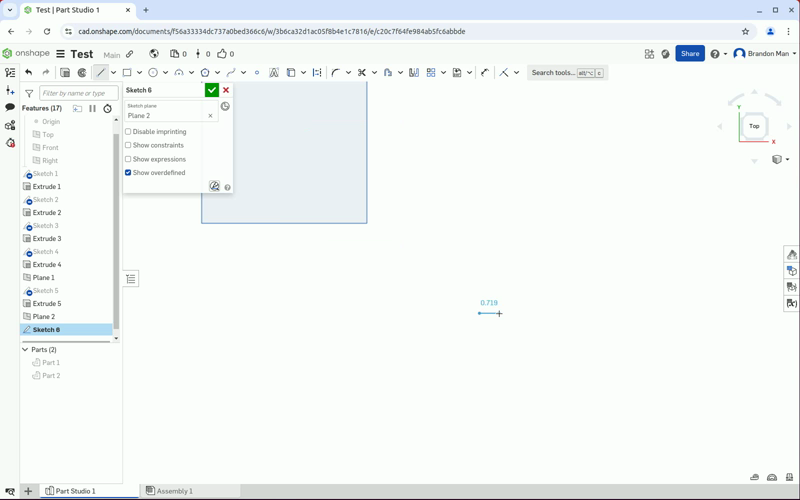
scroll(6)
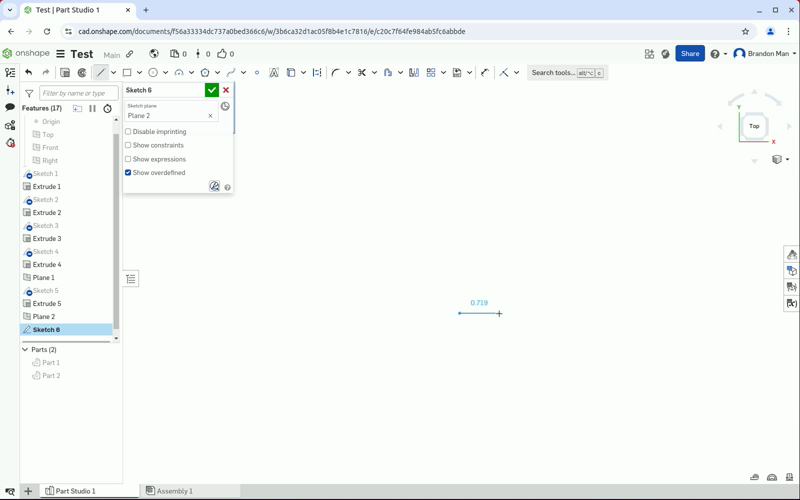
click(499, 313)
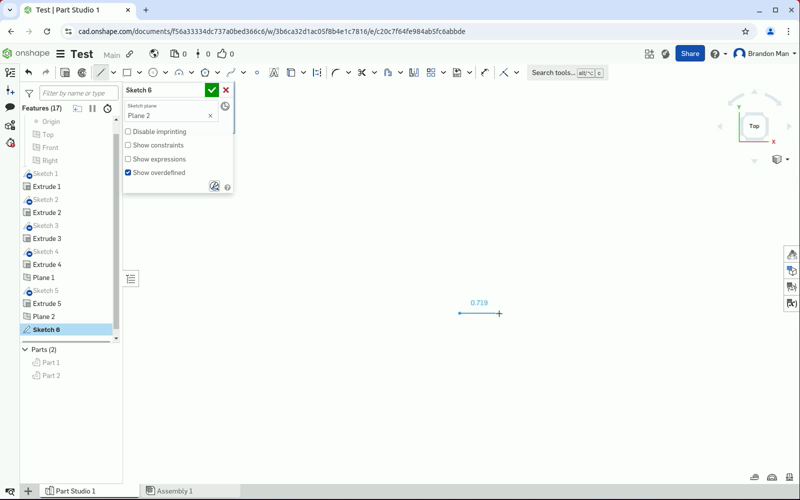
scroll(-6)
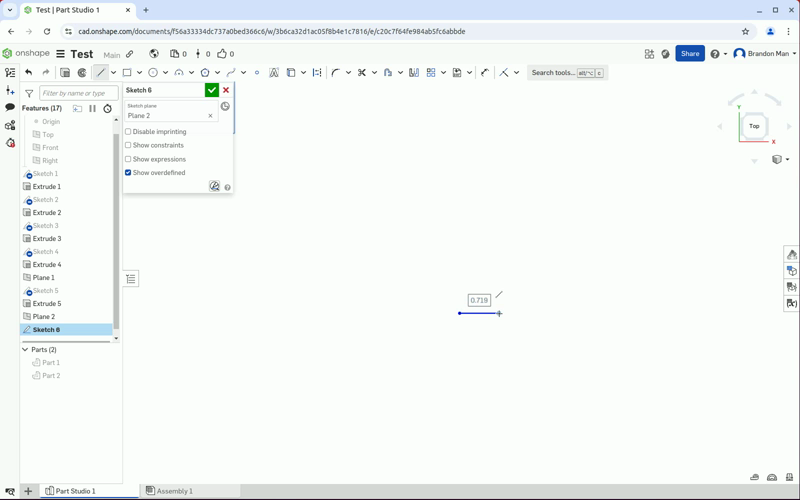
scroll(-6)
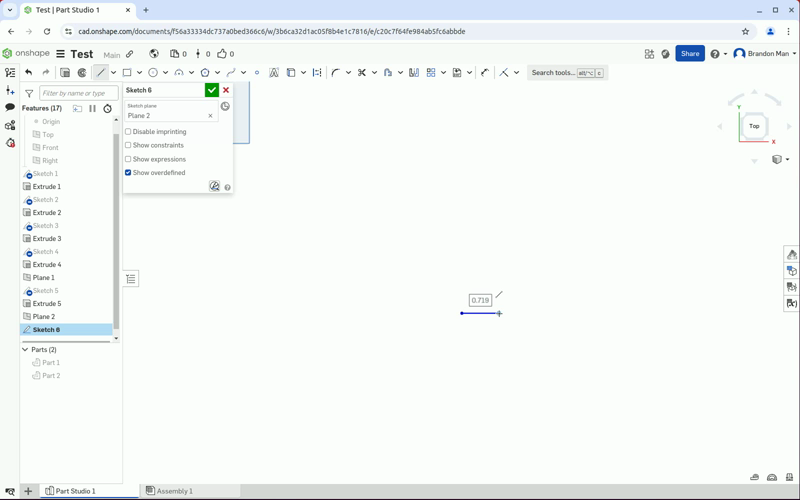
scroll(-6)
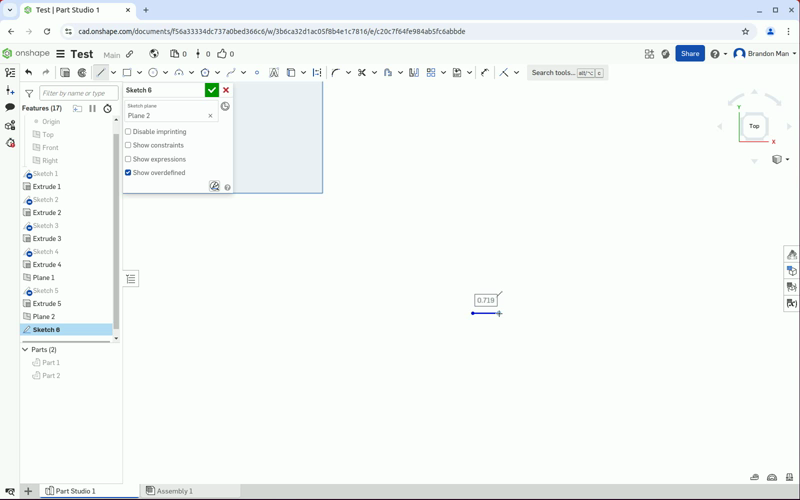
scroll(-6)
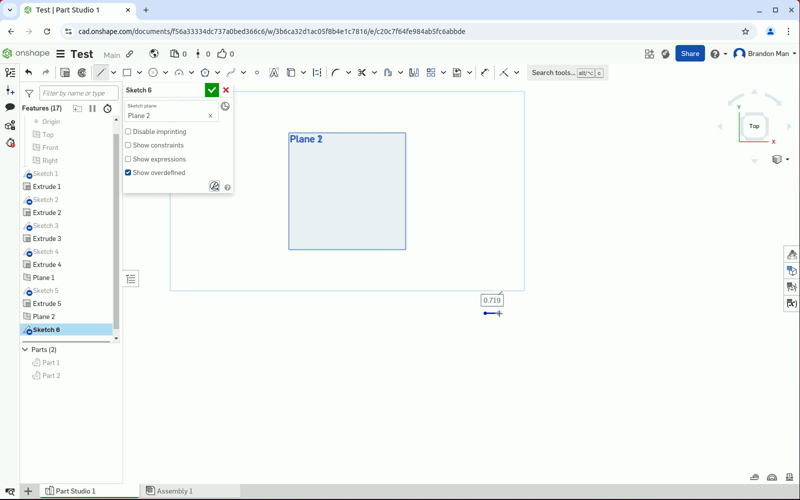
scroll(-6)
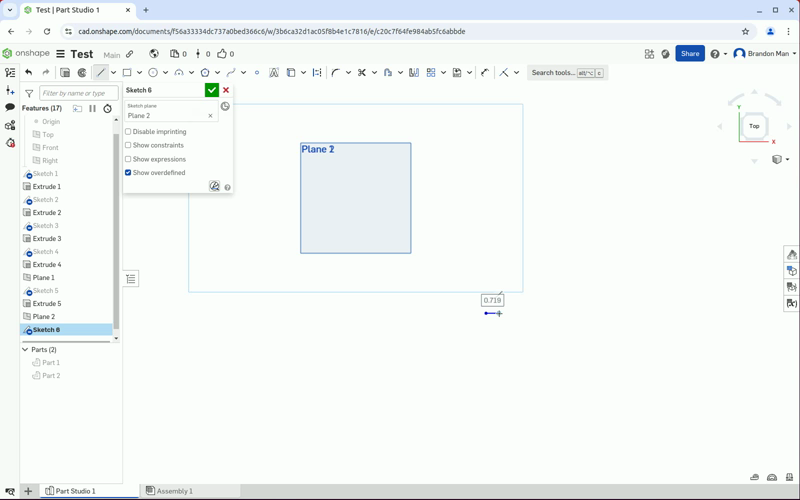
scroll(-6)
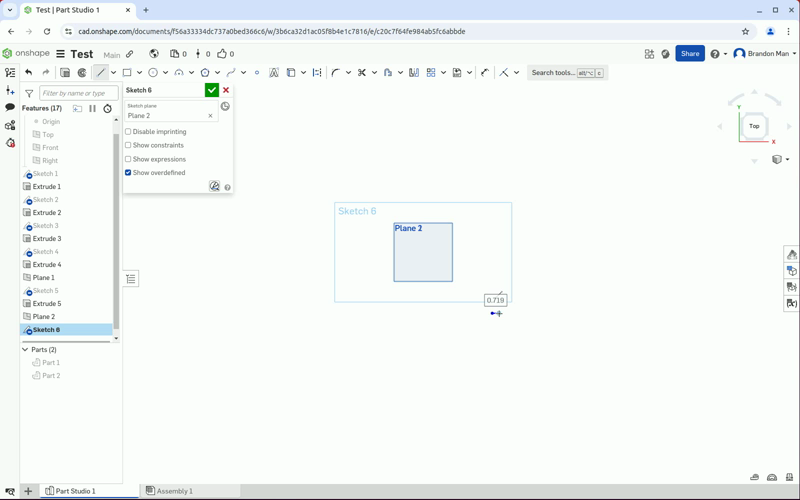
scroll(-6)
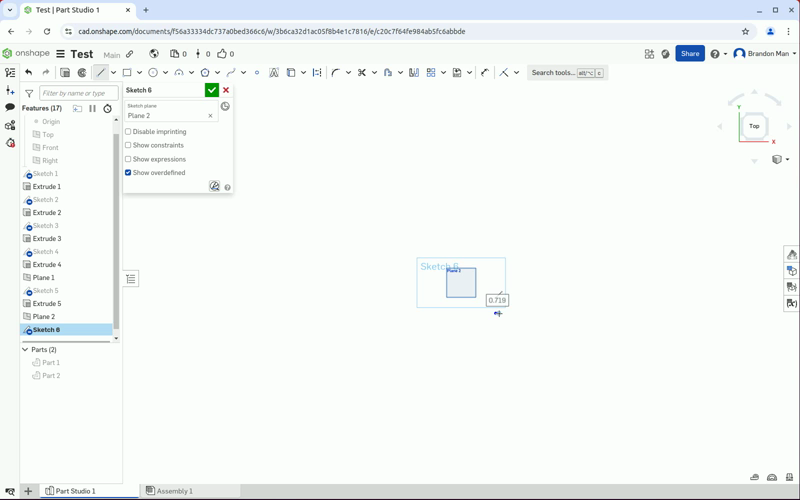
key_up(shift)
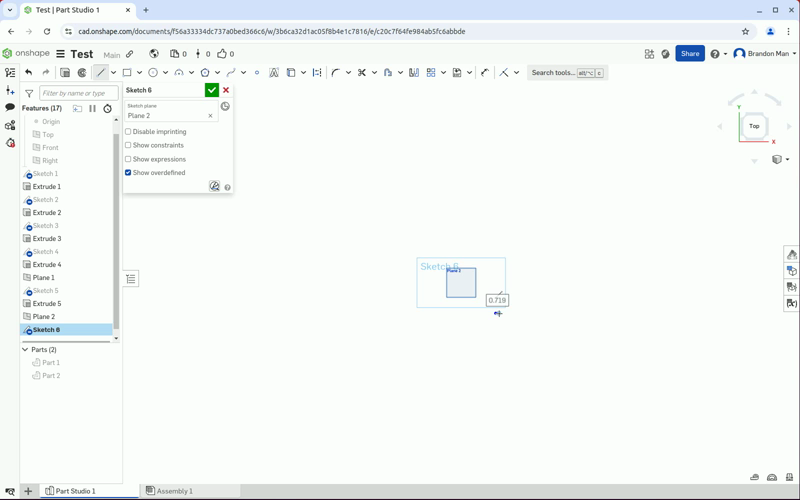
key_down(shift)
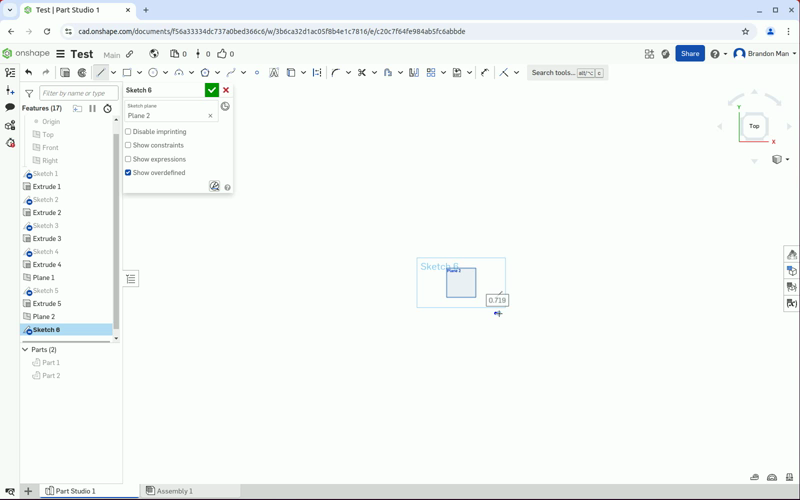
mouse_move(529, 313)
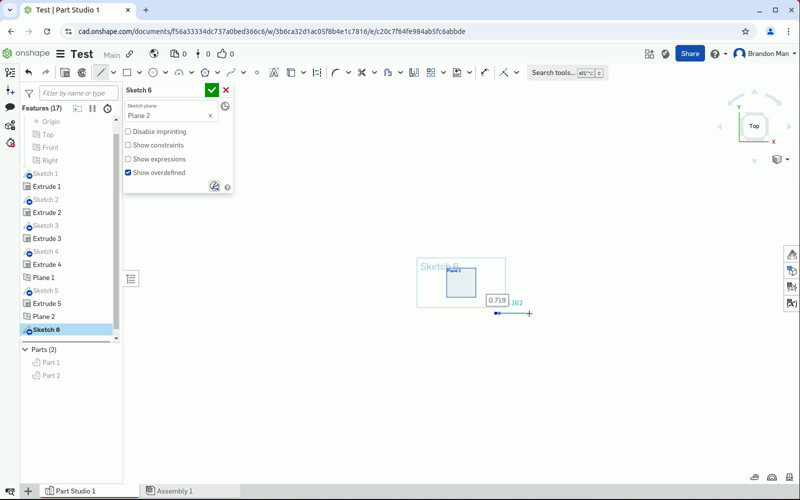
mouse_move(499, 290)
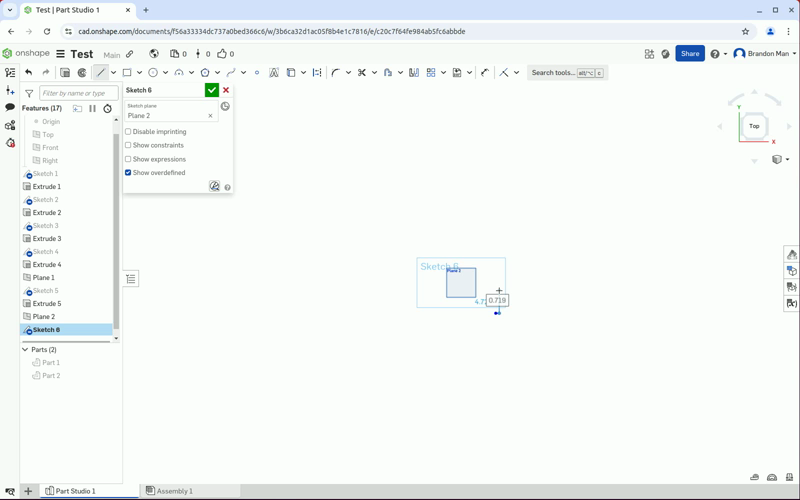
click(499, 290)
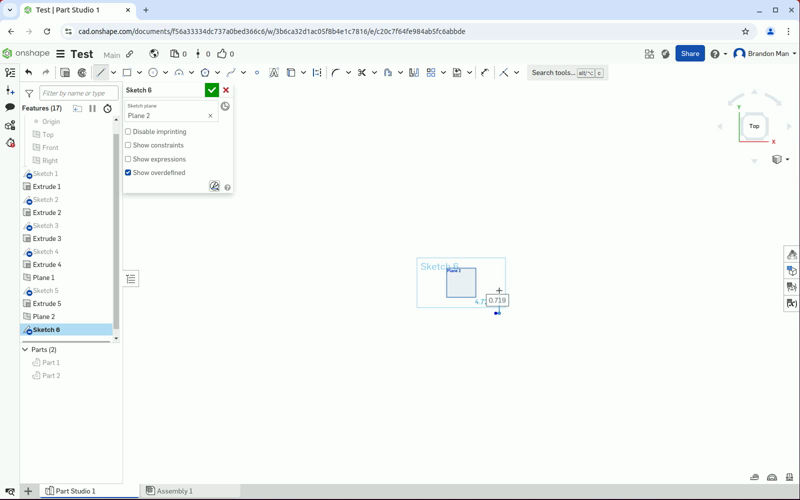
key_up(shift)
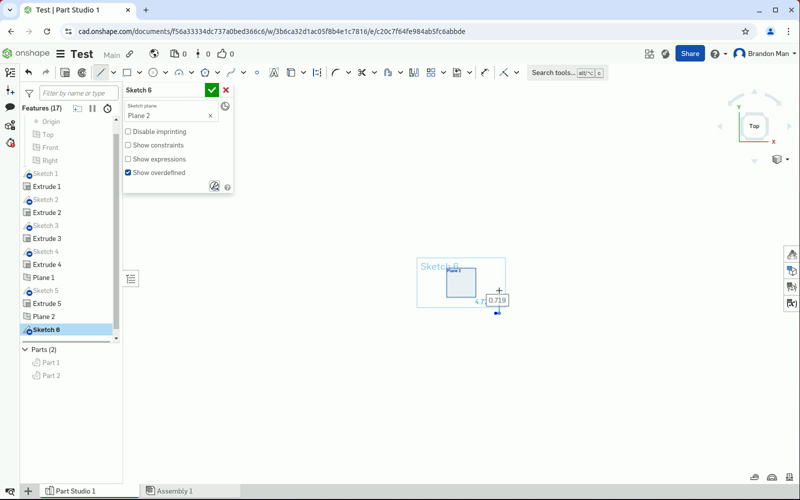
key_down(shift)
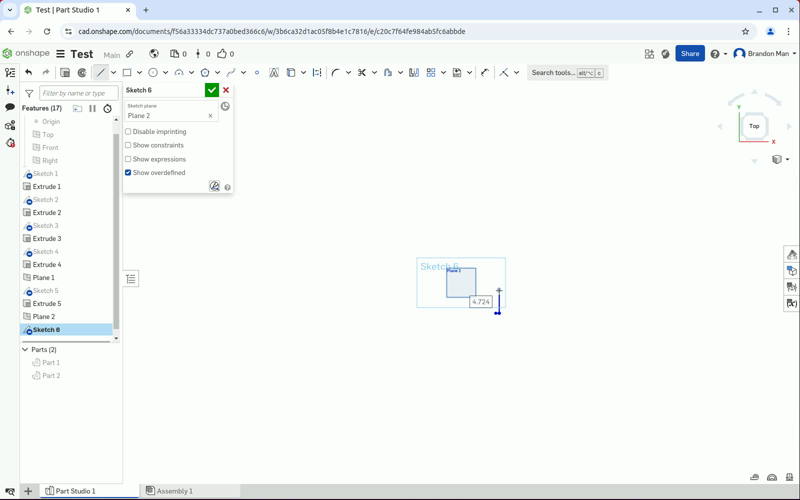
mouse_move(529, 290)
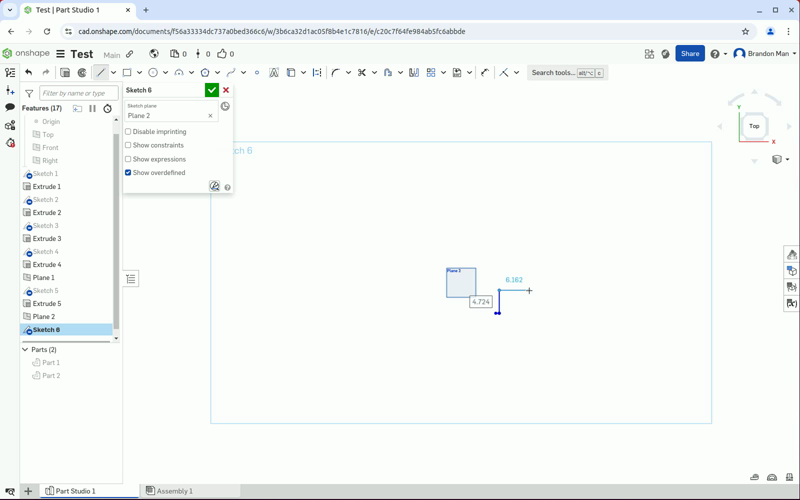
mouse_move(495, 290)
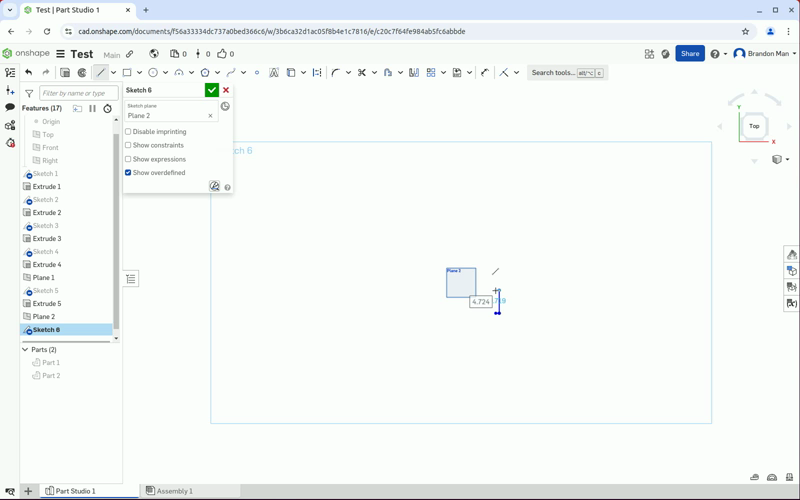
scroll(6)
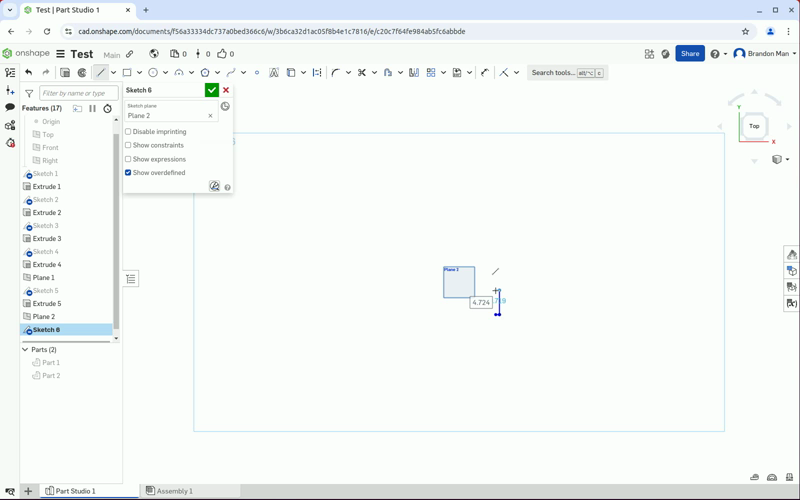
scroll(6)
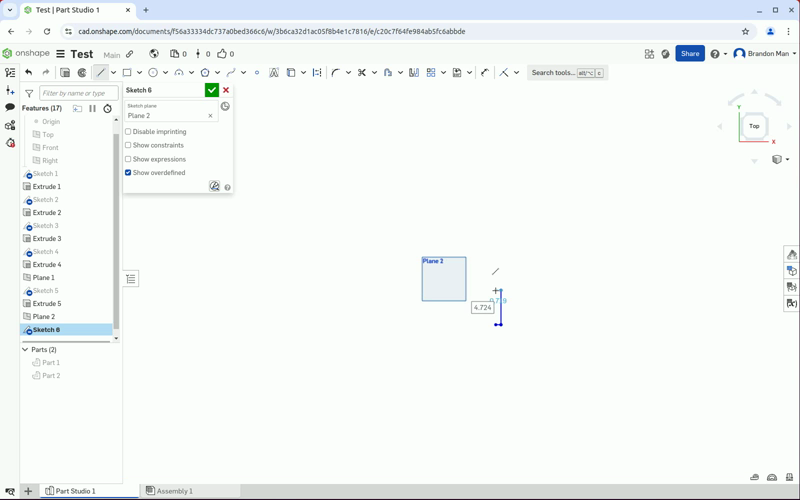
scroll(6)
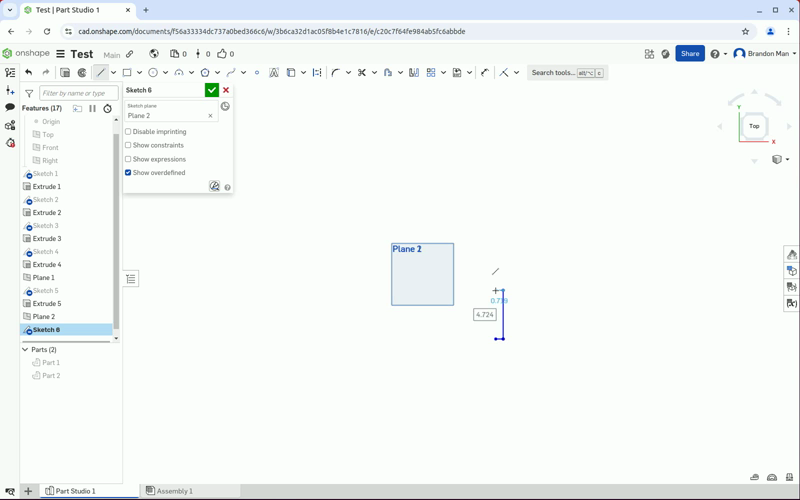
scroll(6)
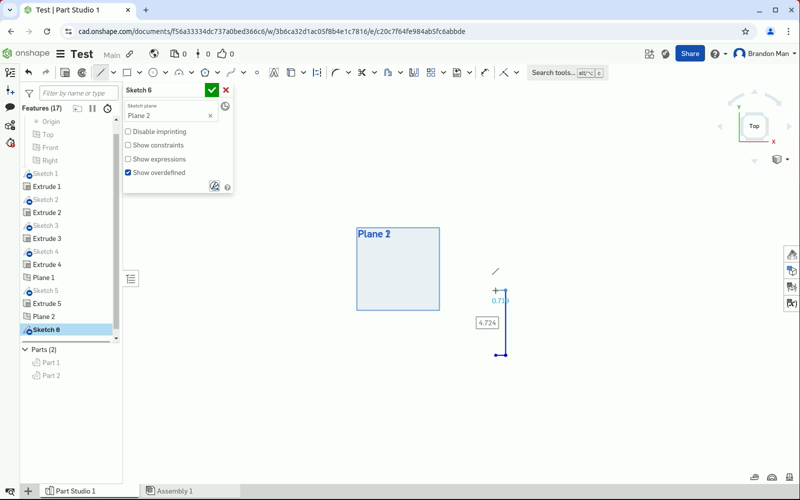
scroll(6)
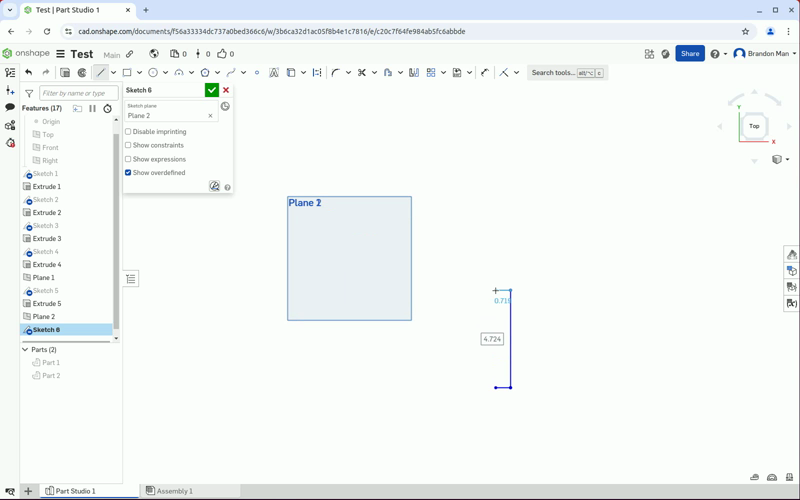
scroll(6)
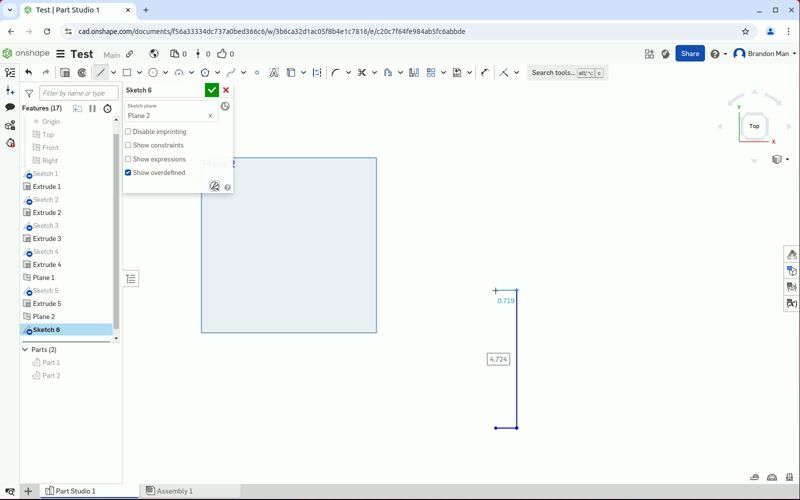
scroll(6)
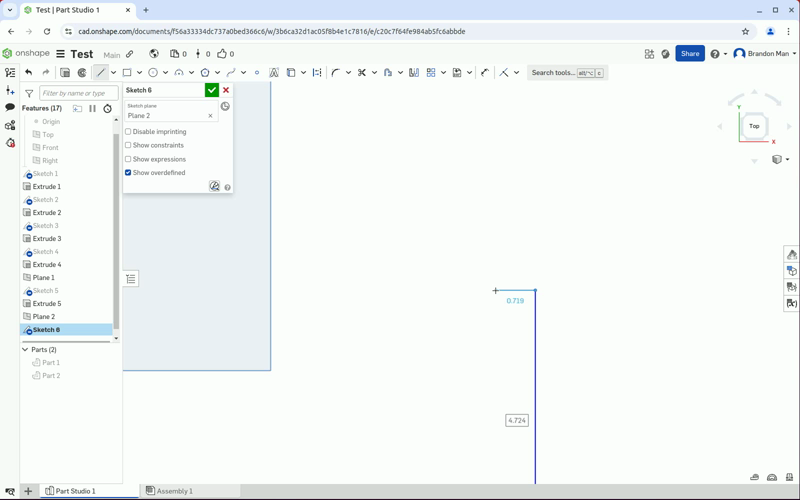
click(495, 290)
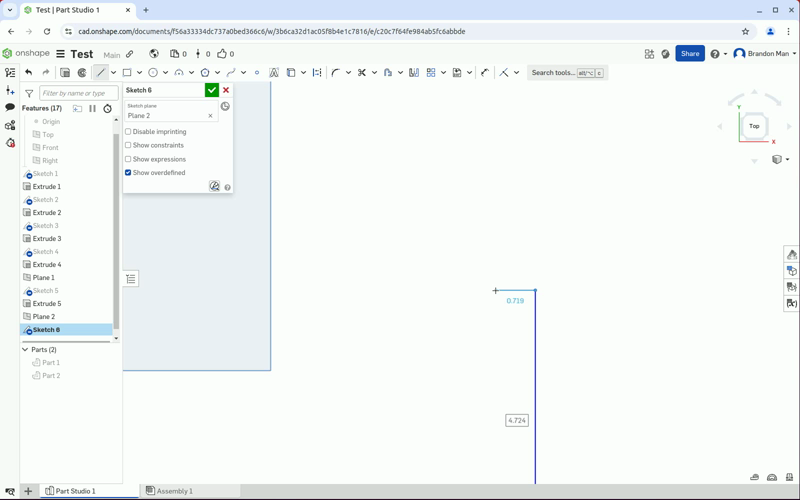
scroll(-6)
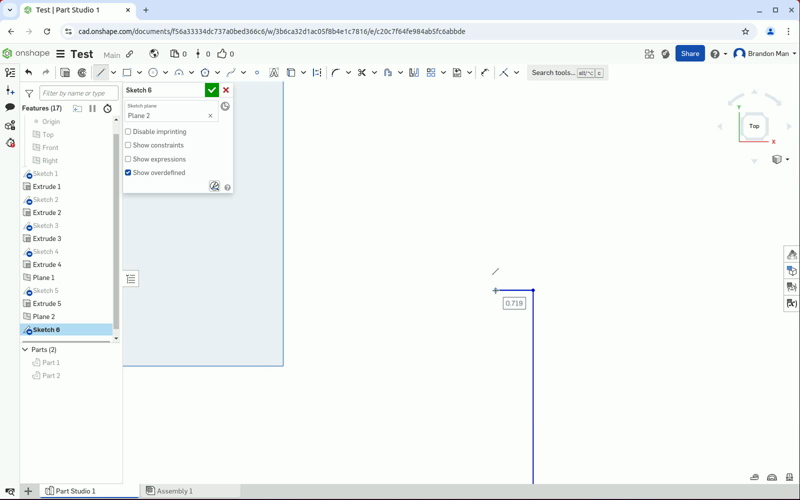
scroll(-6)
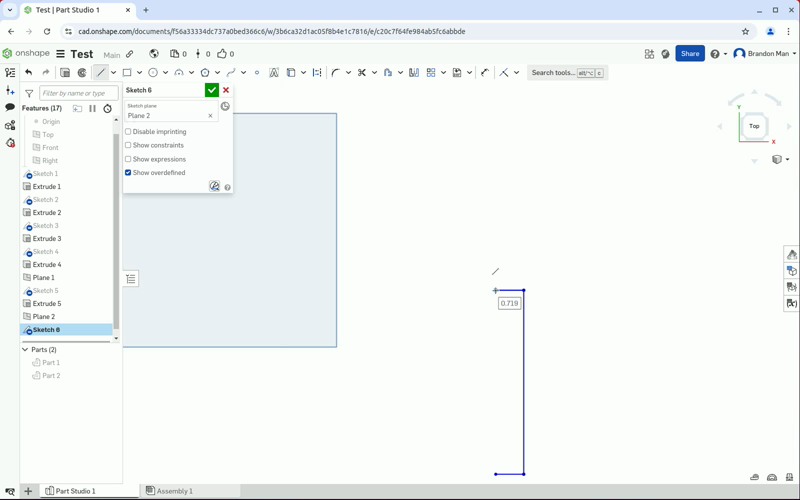
scroll(-6)
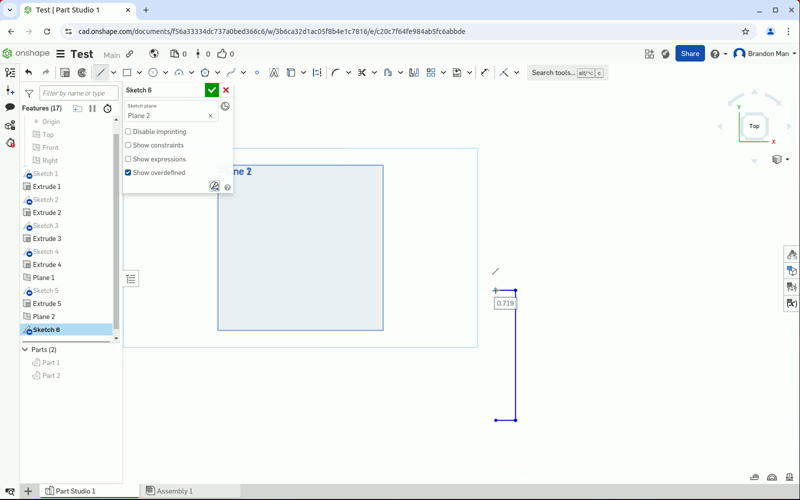
scroll(-6)
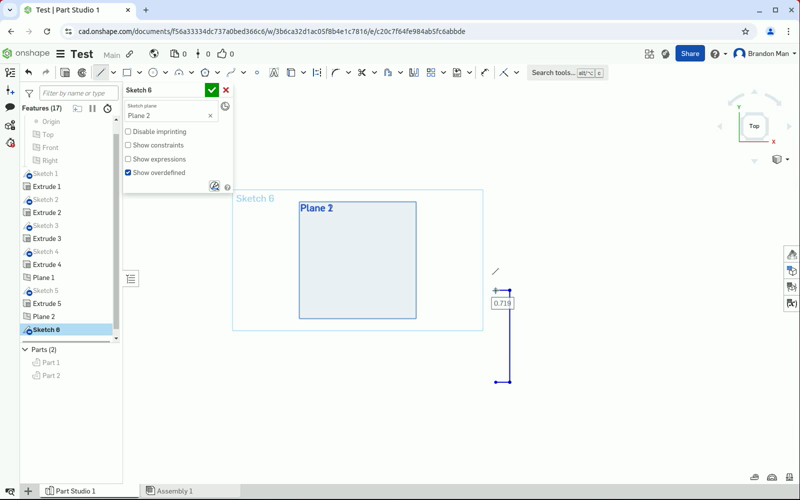
scroll(-6)
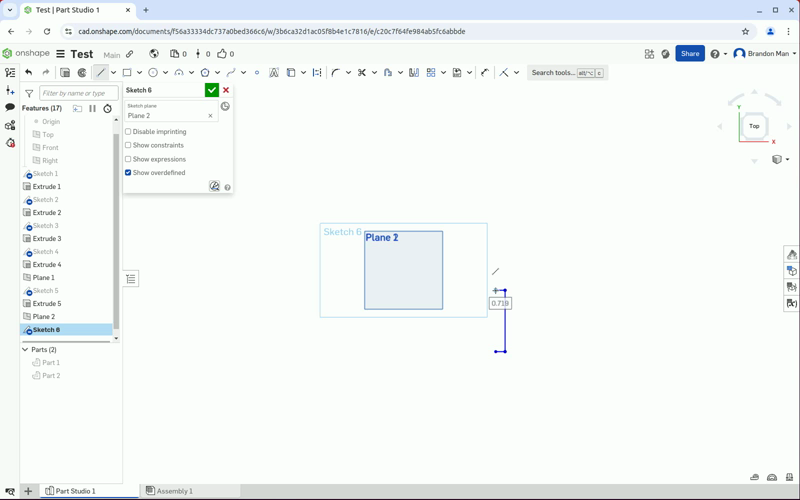
scroll(-6)
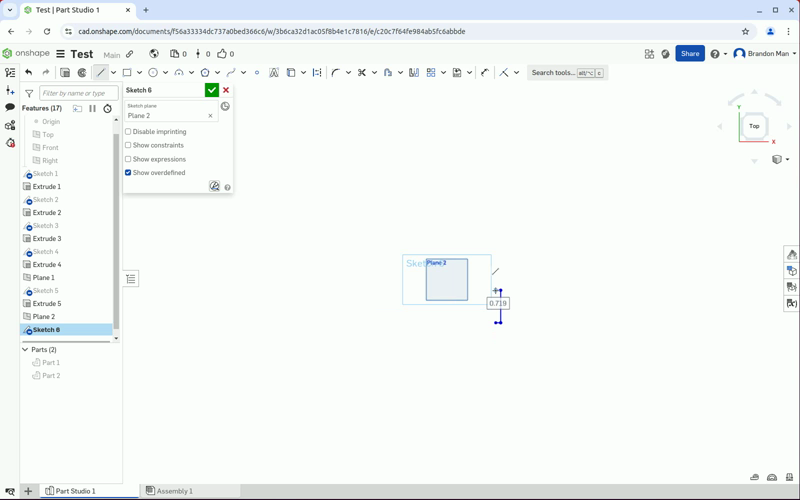
scroll(-6)
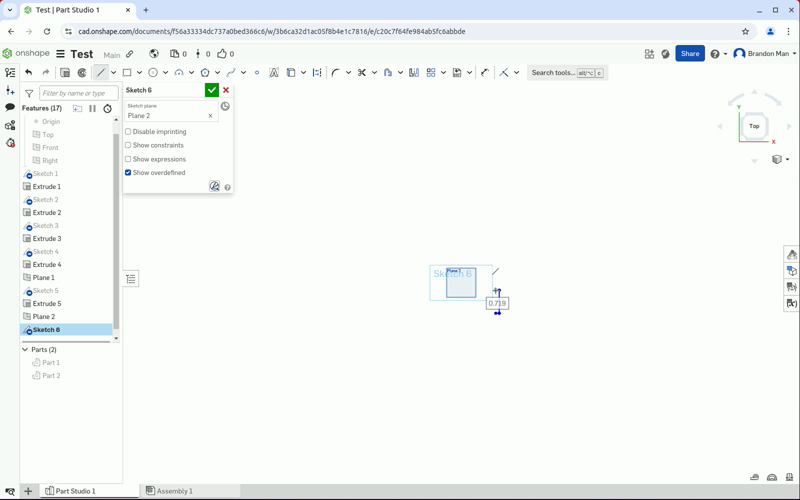
key_up(shift)
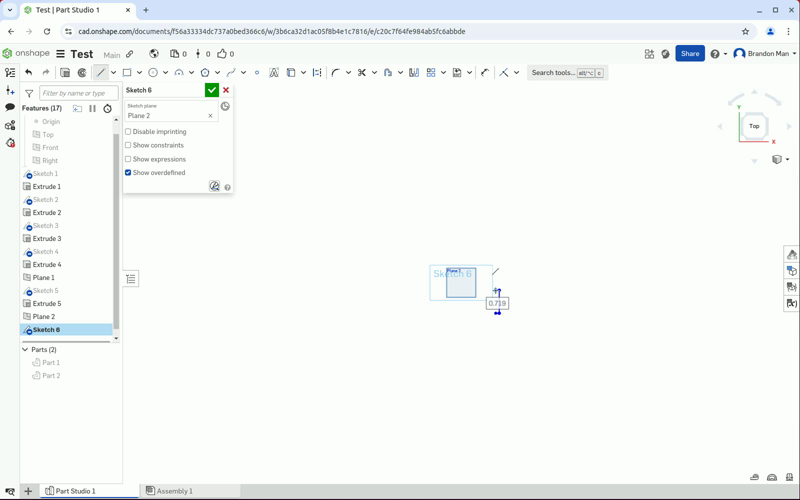
mouse_move(525, 290)
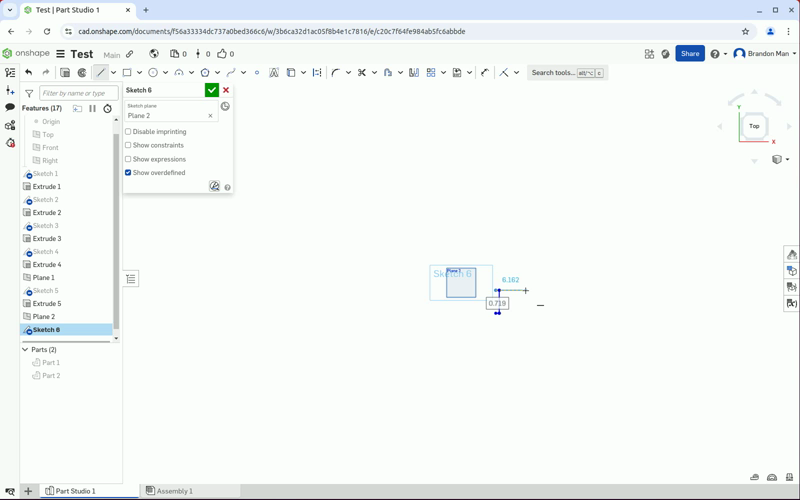
key_down(shift)
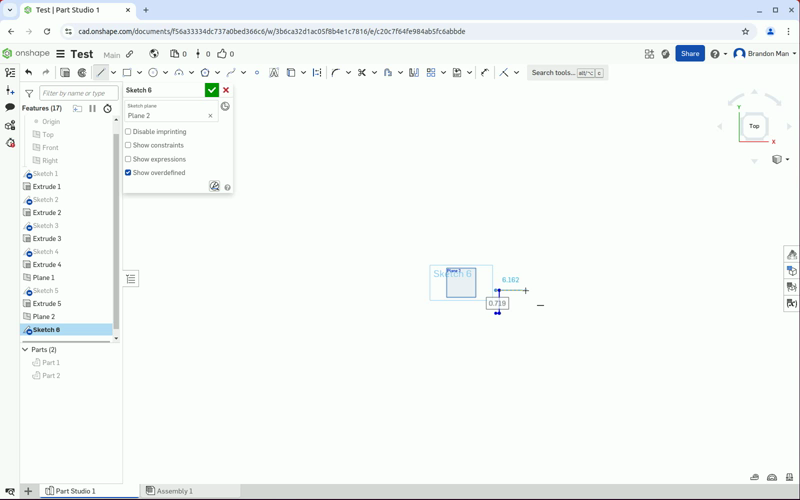
mouse_move(495, 313)
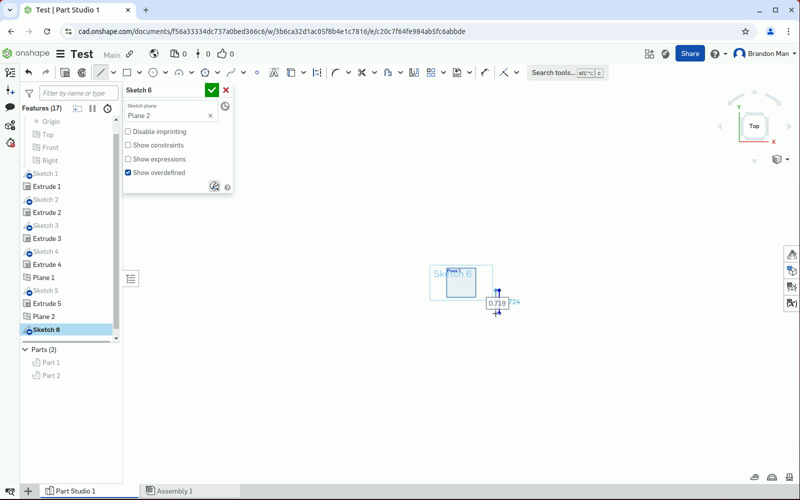
scroll(6)
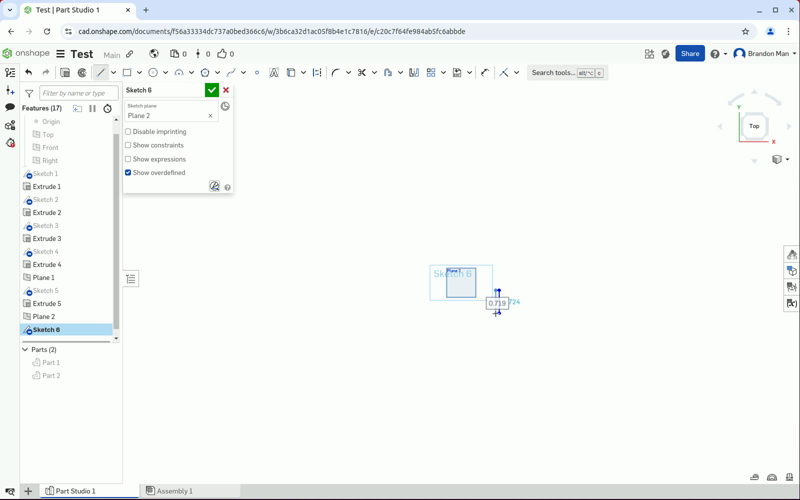
scroll(6)
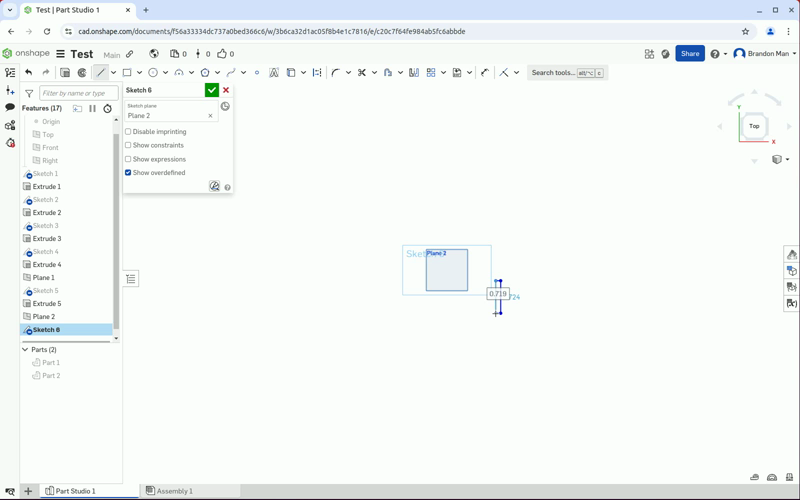
scroll(6)
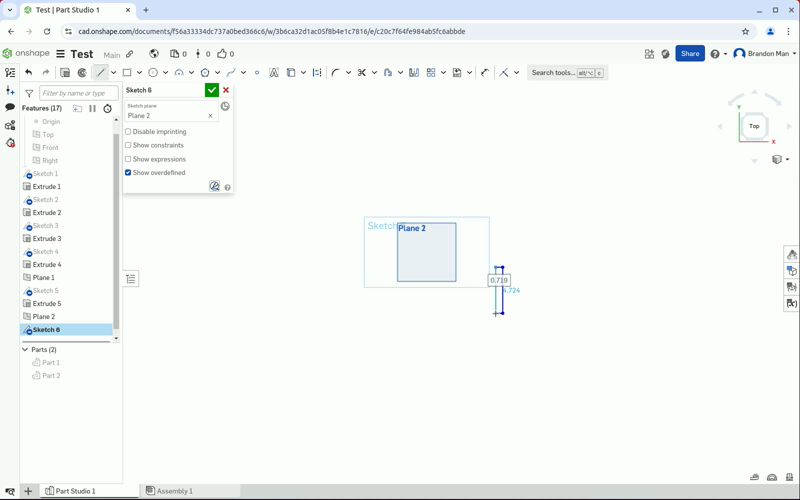
scroll(6)
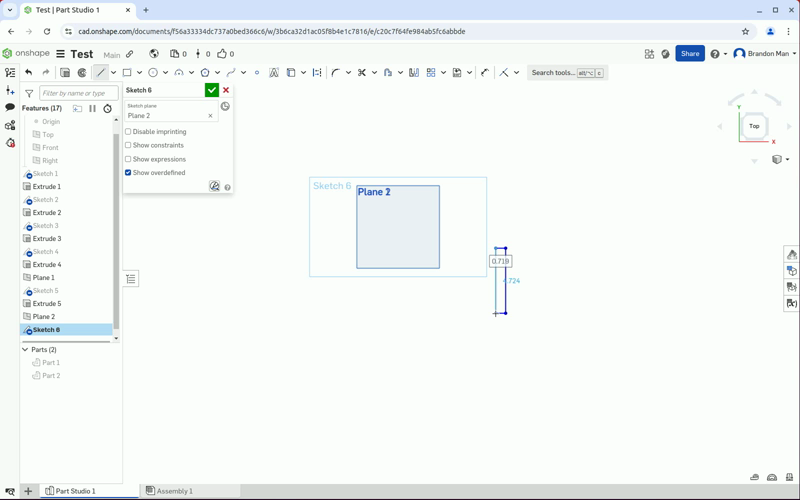
scroll(6)
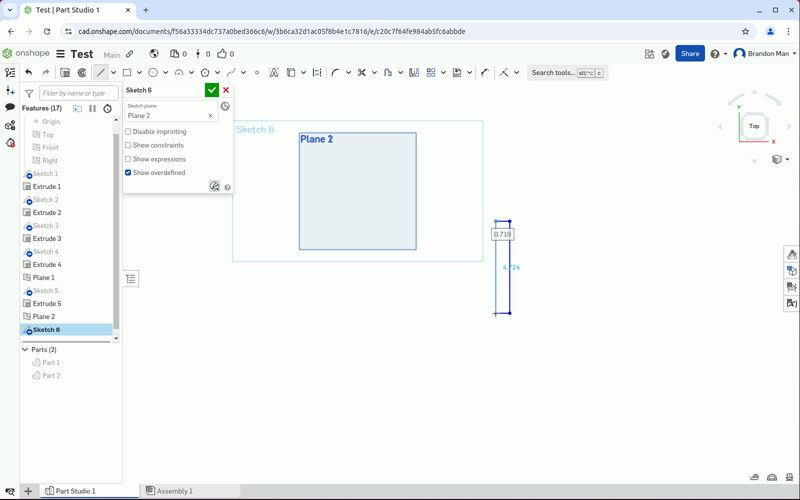
scroll(6)
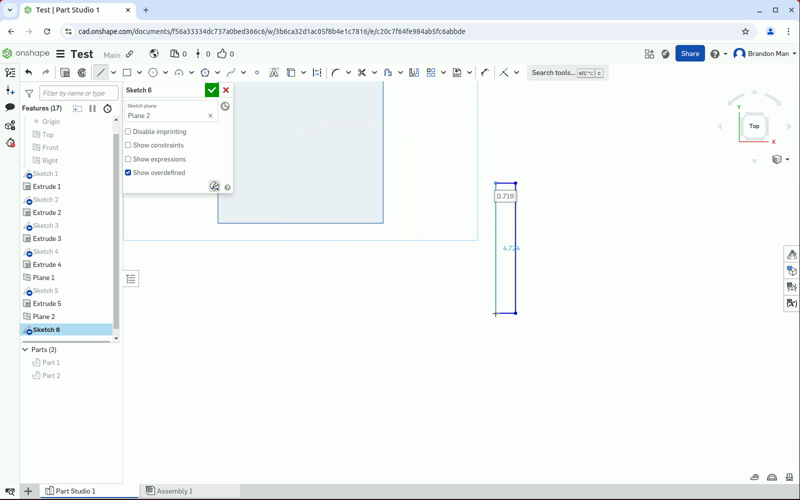
scroll(6)
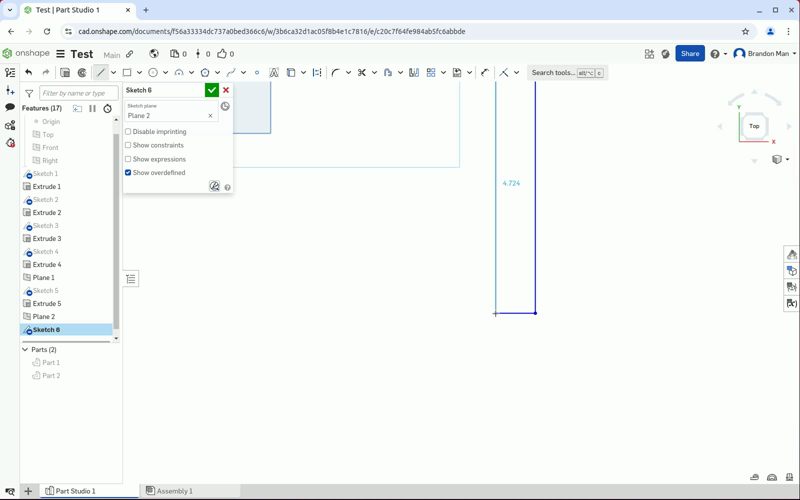
key_up(shift)
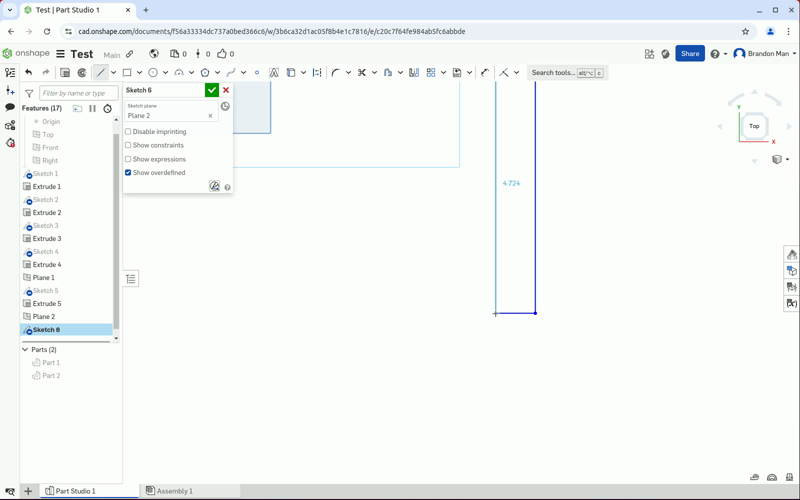
click(495, 313)
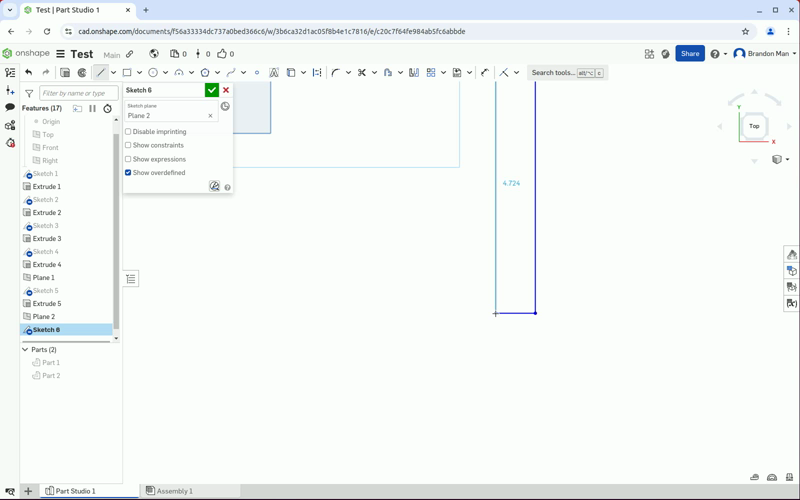
scroll(-6)
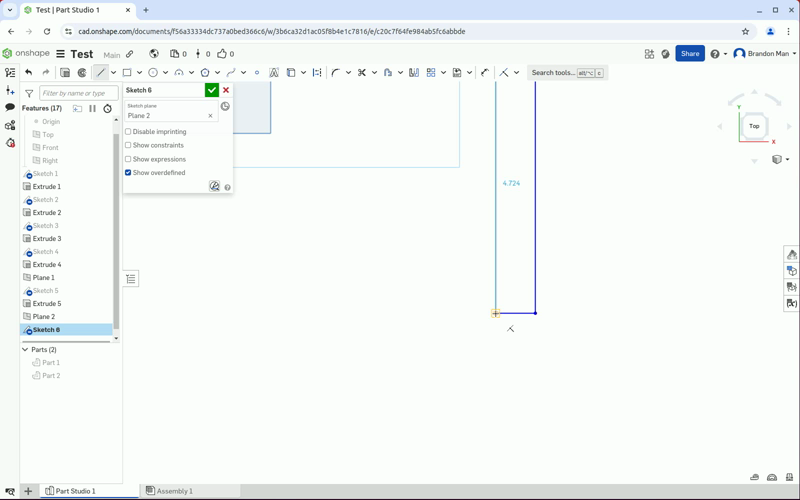
scroll(-6)
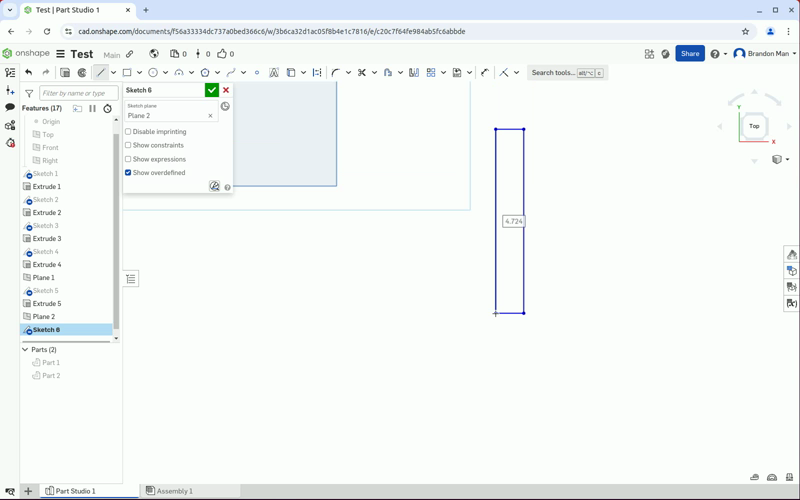
scroll(-6)
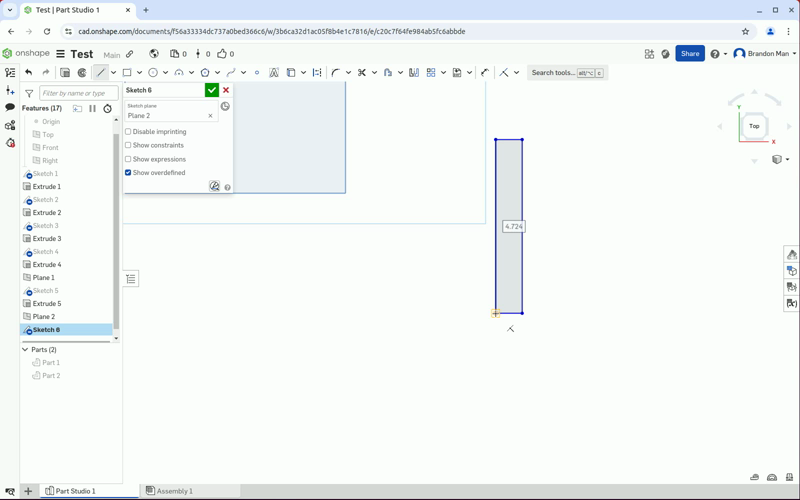
scroll(-6)
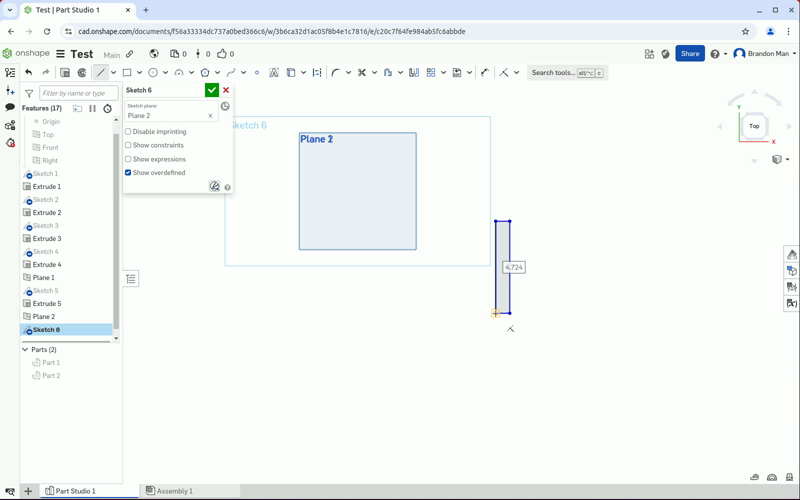
scroll(-6)
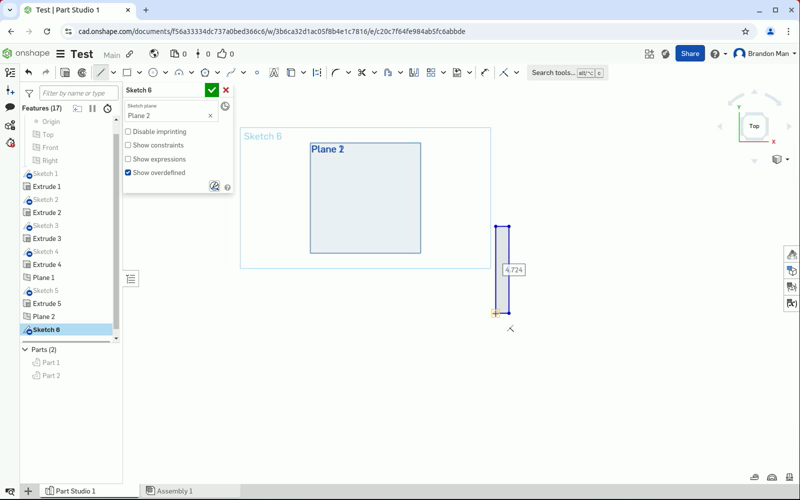
scroll(-6)
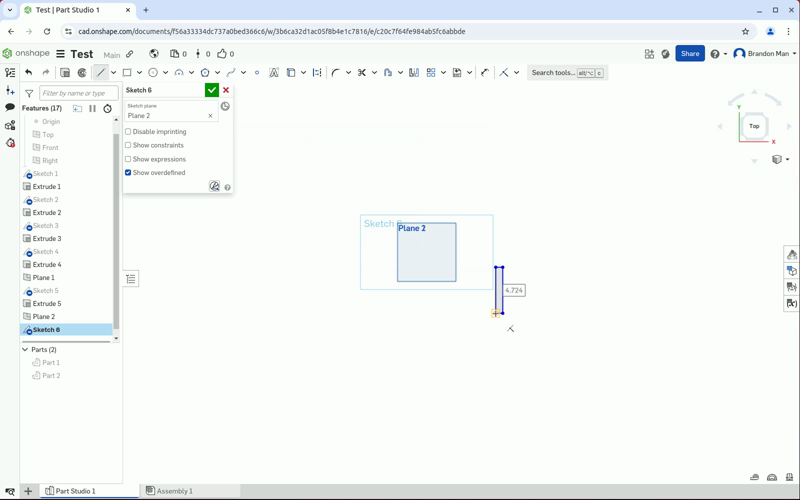
scroll(-6)
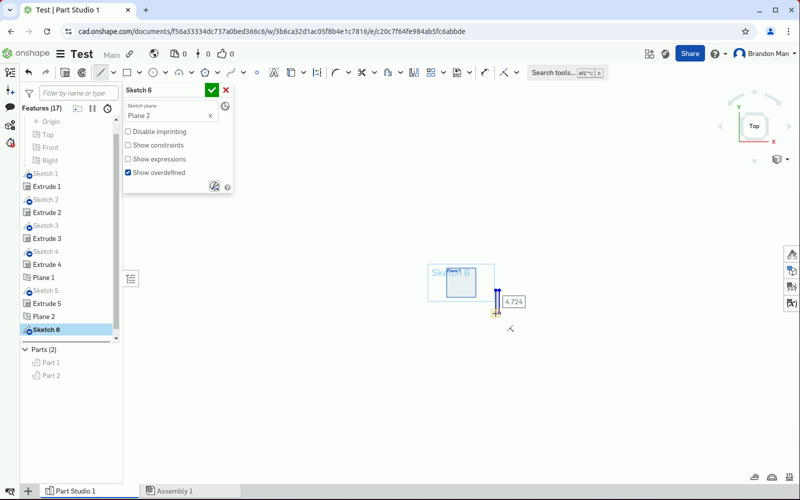
key(esc)
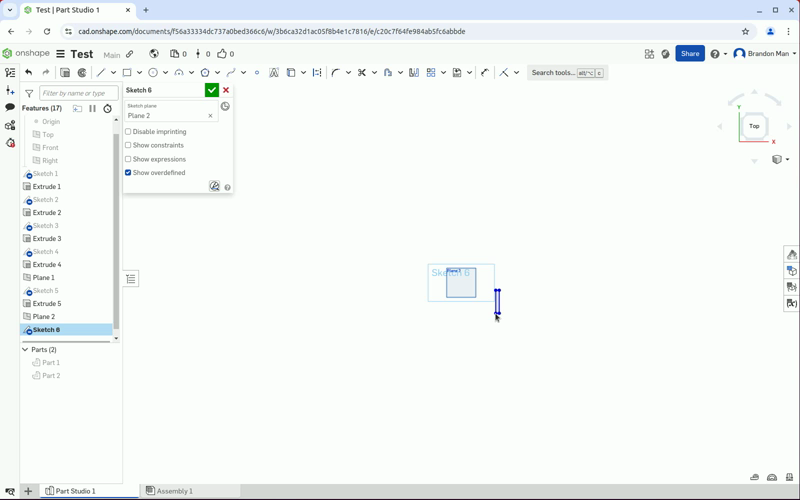
mouse_move(496, 293)
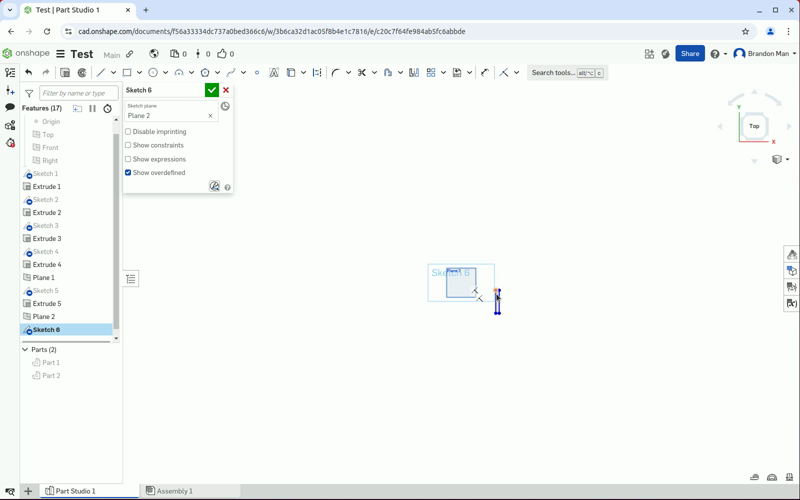
scroll(6)
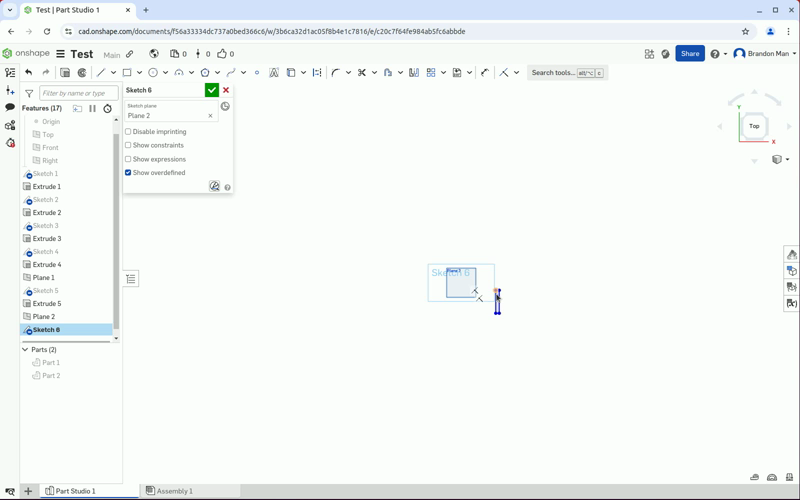
scroll(6)
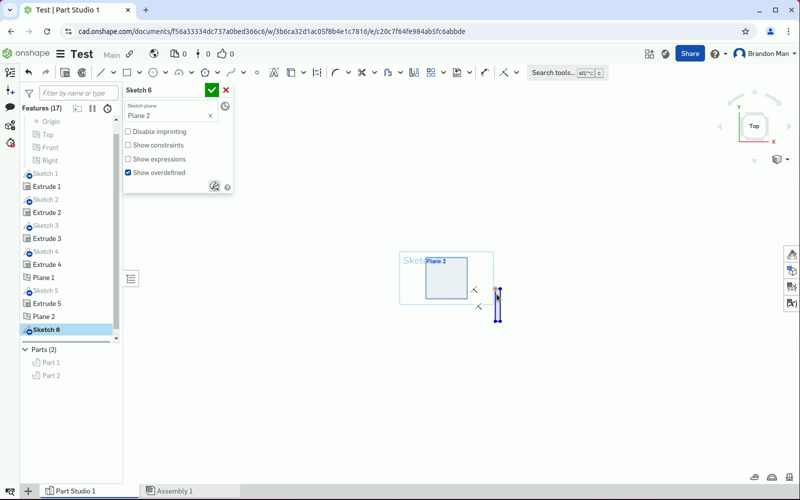
scroll(6)
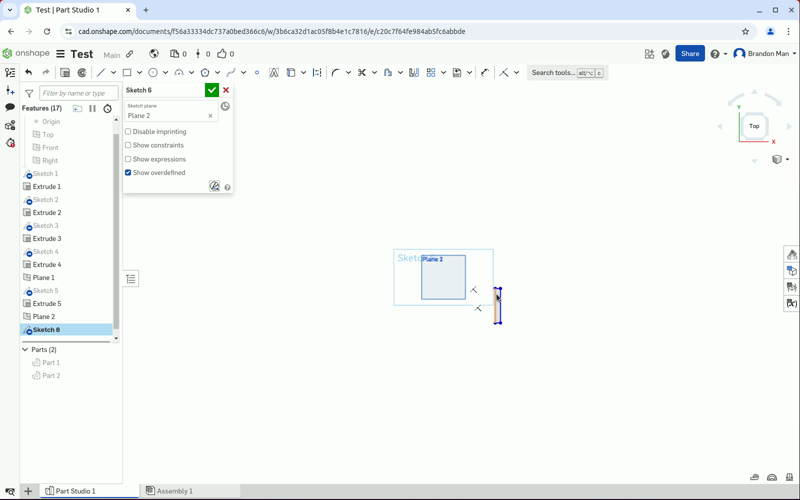
scroll(6)
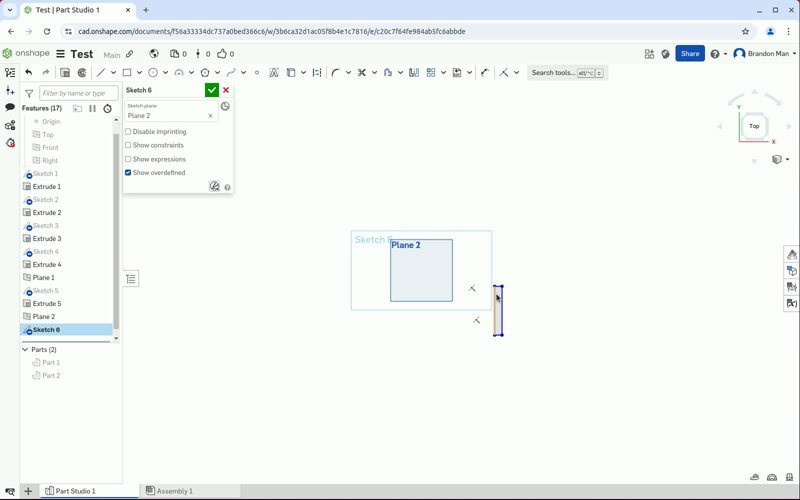
scroll(6)
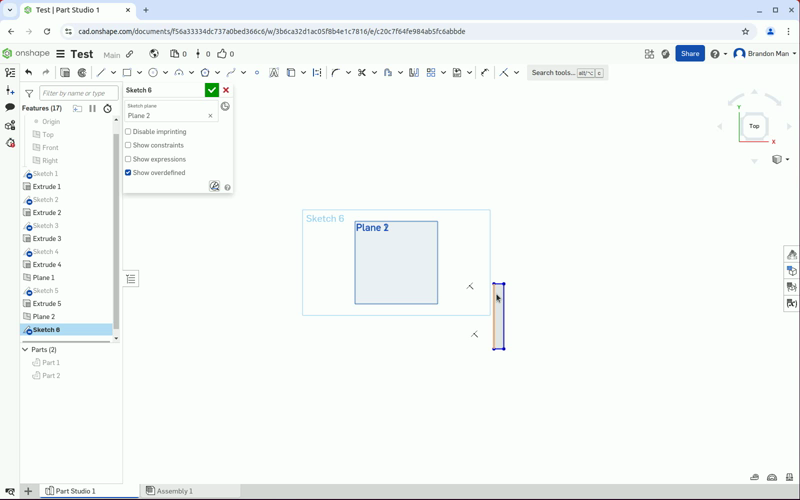
scroll(6)
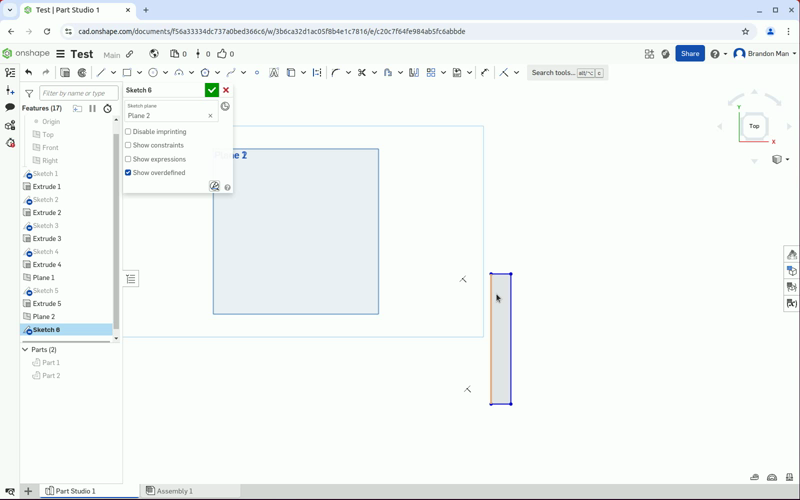
scroll(6)
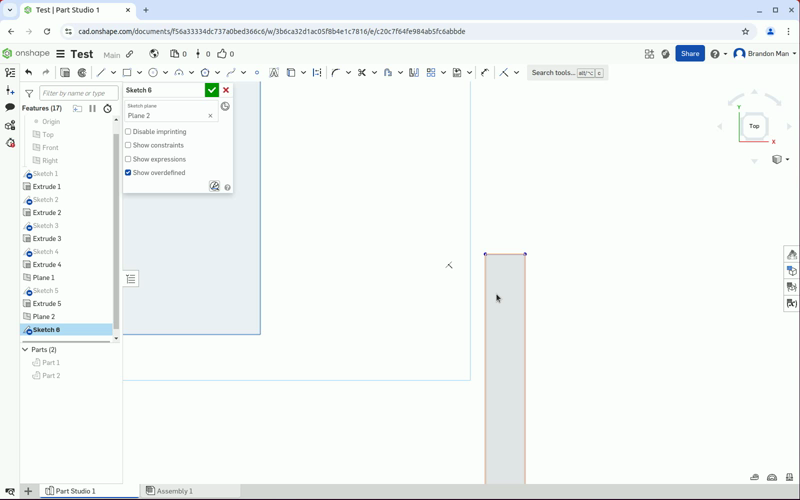
click(496, 293)
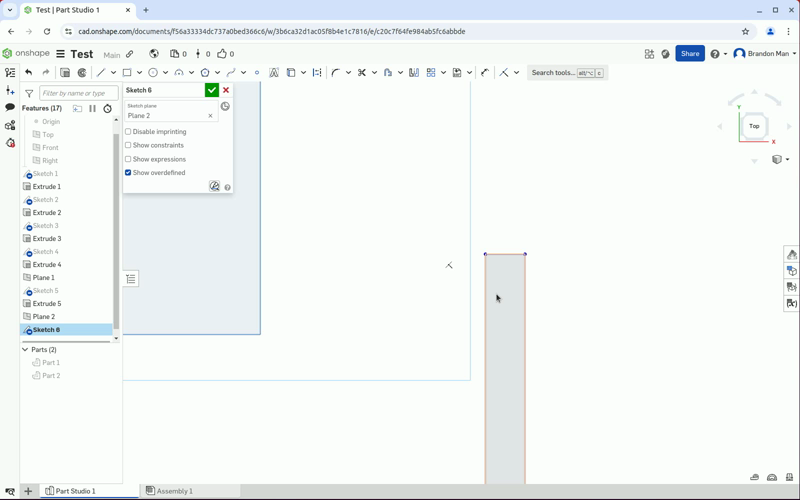
scroll(-6)
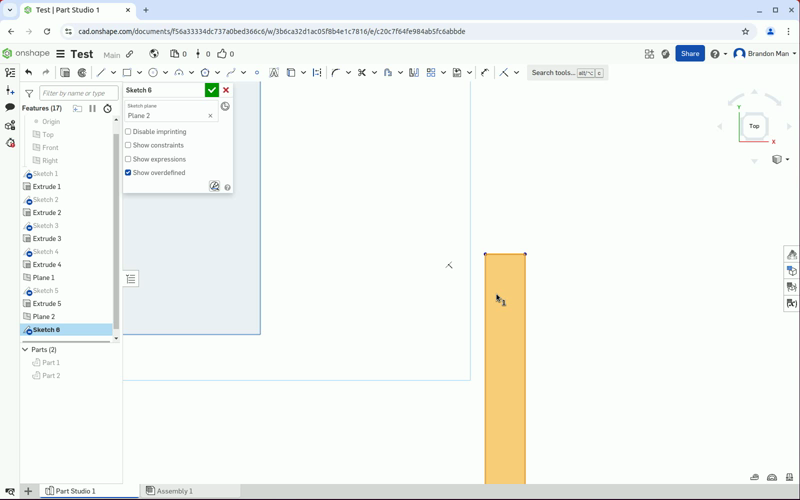
scroll(-6)
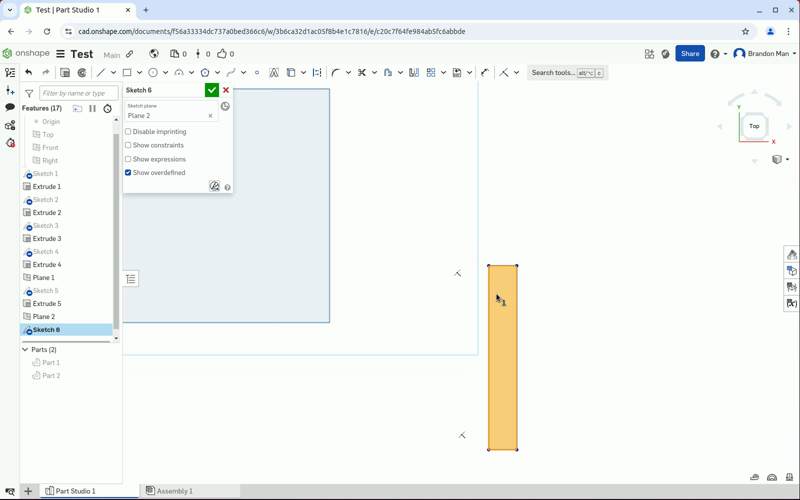
scroll(-6)
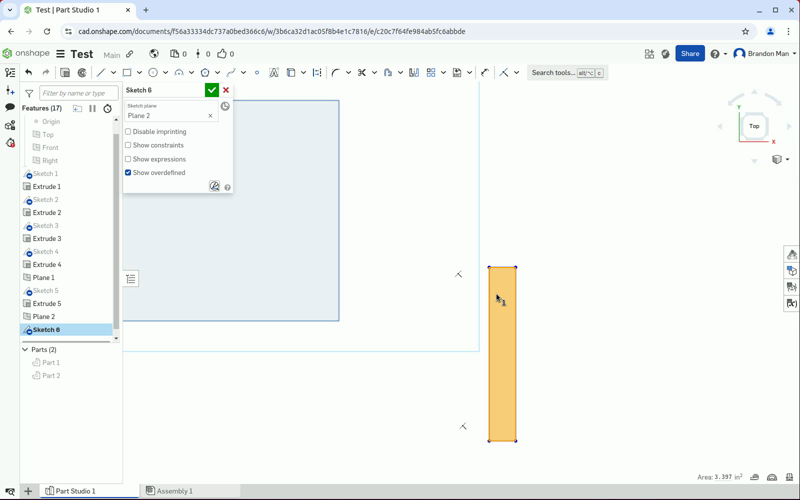
scroll(-6)
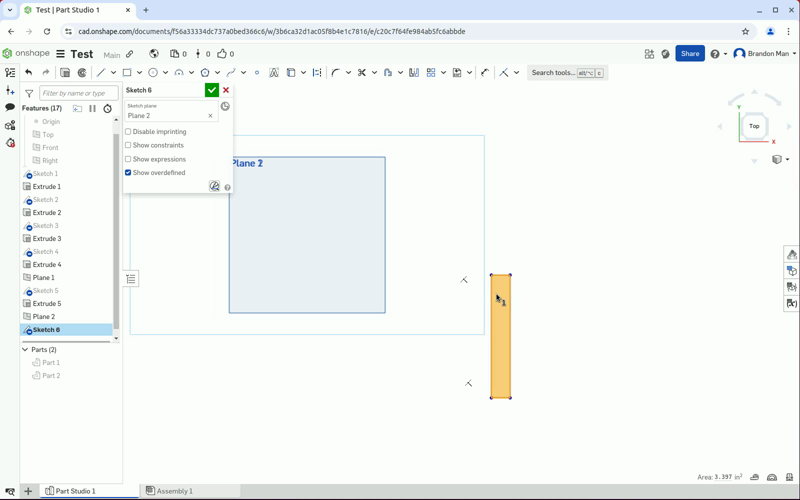
scroll(-6)
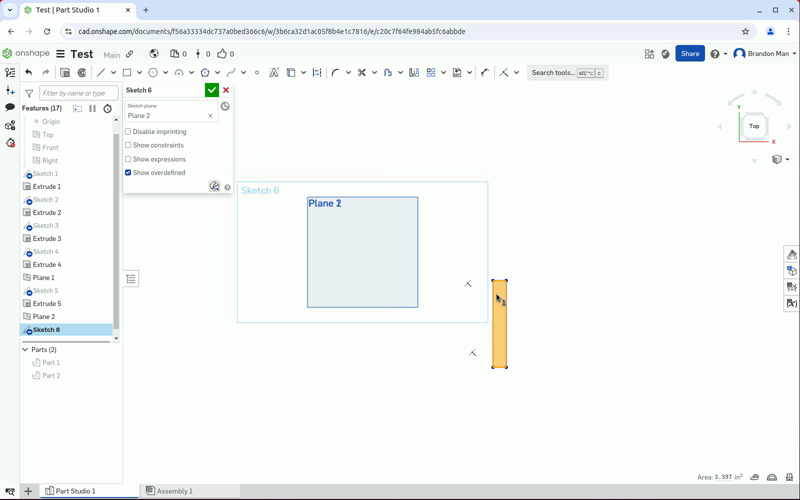
scroll(-6)
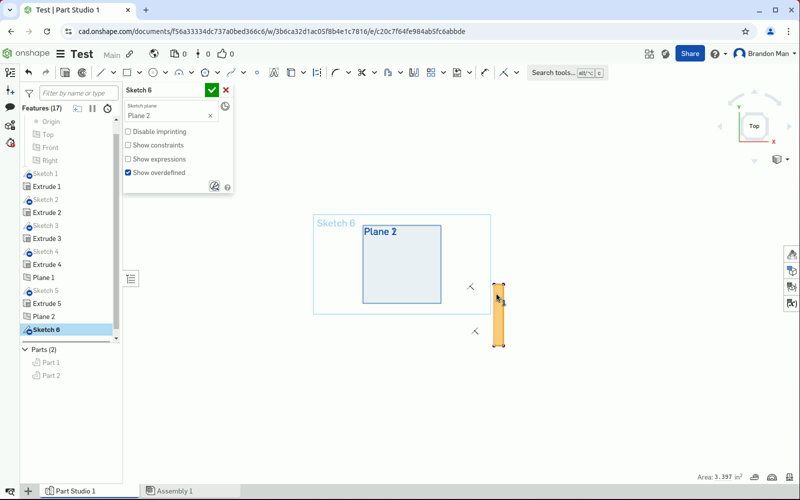
scroll(-6)
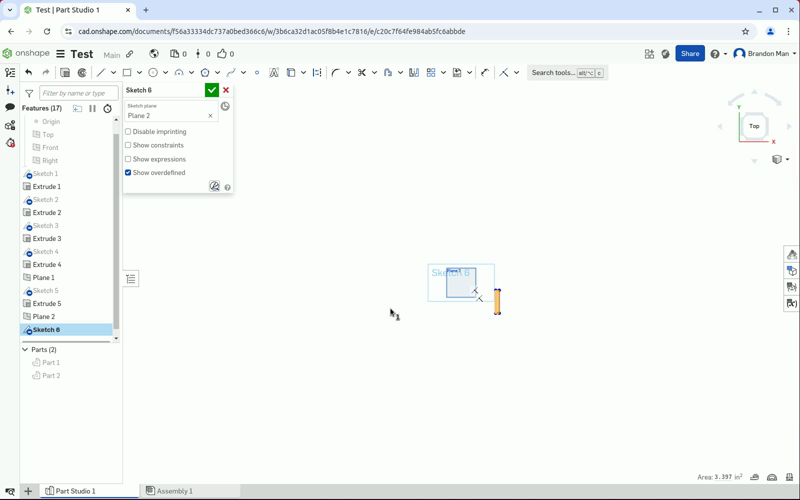
mouse_move(73, 352)
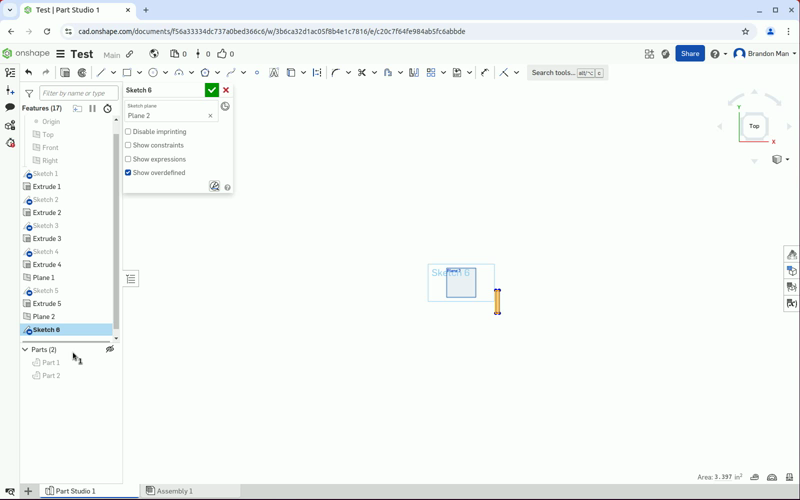
key(shift+y)
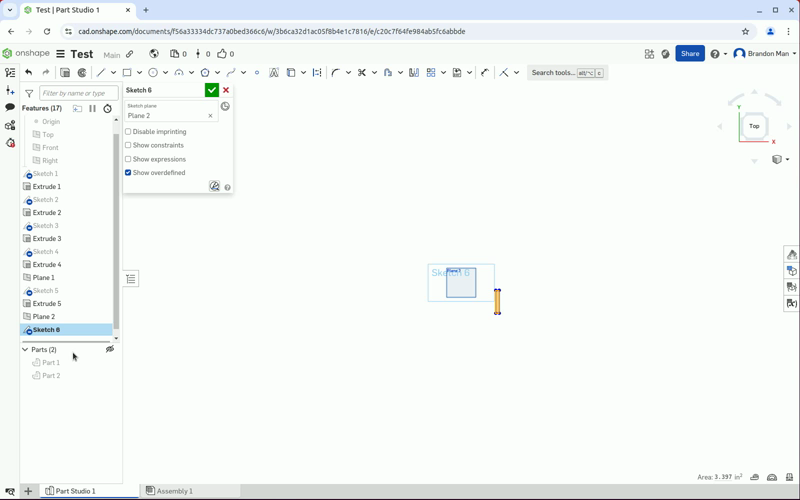
key(shift+e)
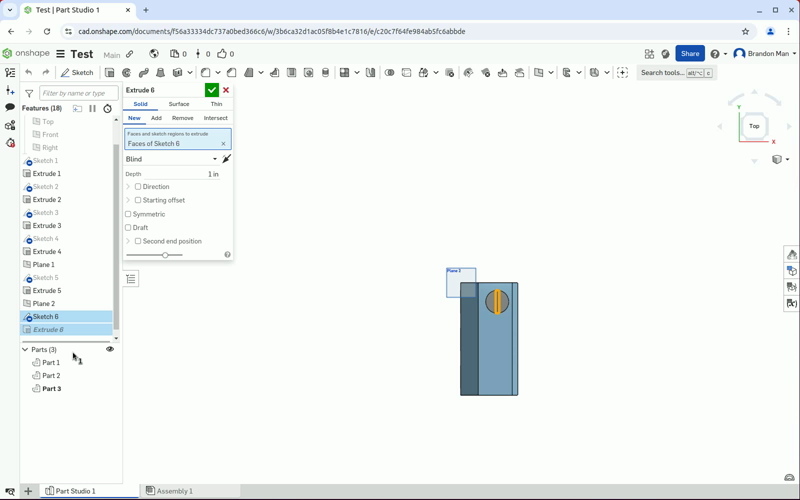
mouse_move(143, 106)
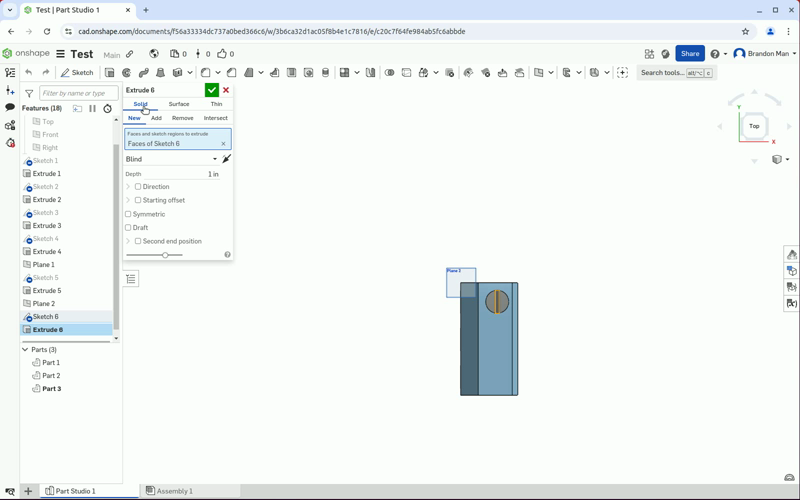
click(143, 106)
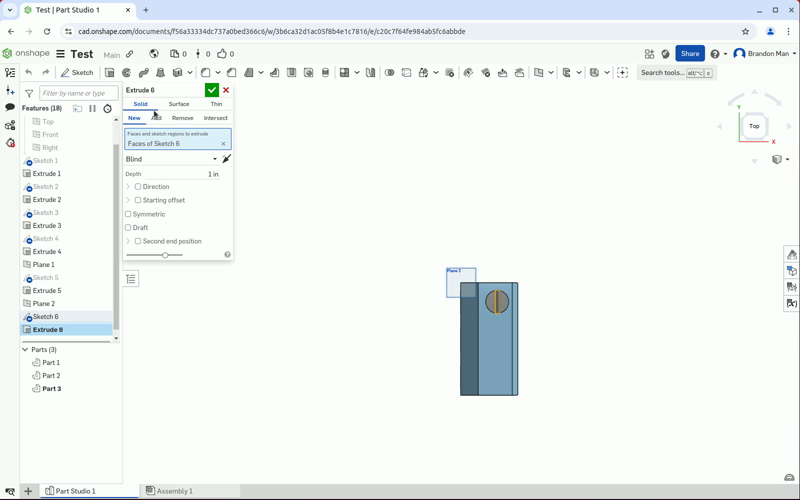
mouse_move(186, 120)
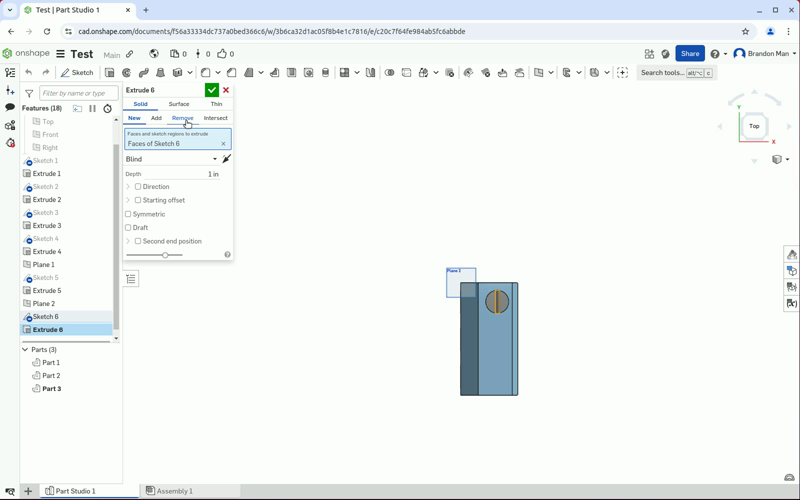
click(186, 120)
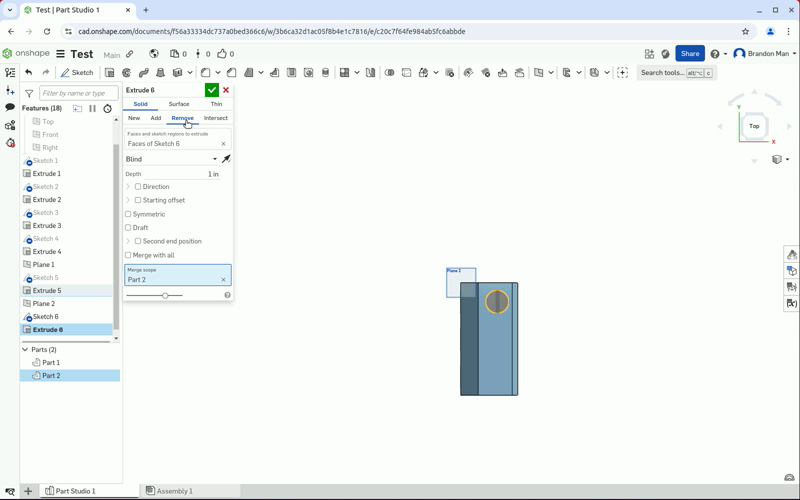
key(tab, 4)
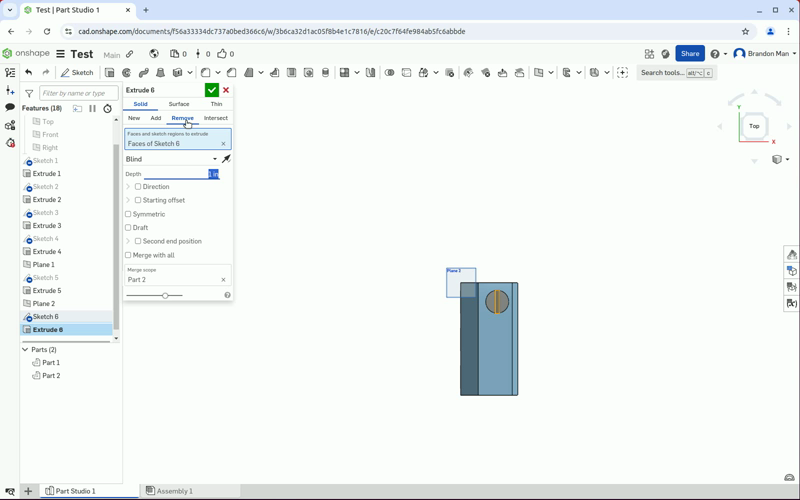
text(1.444)
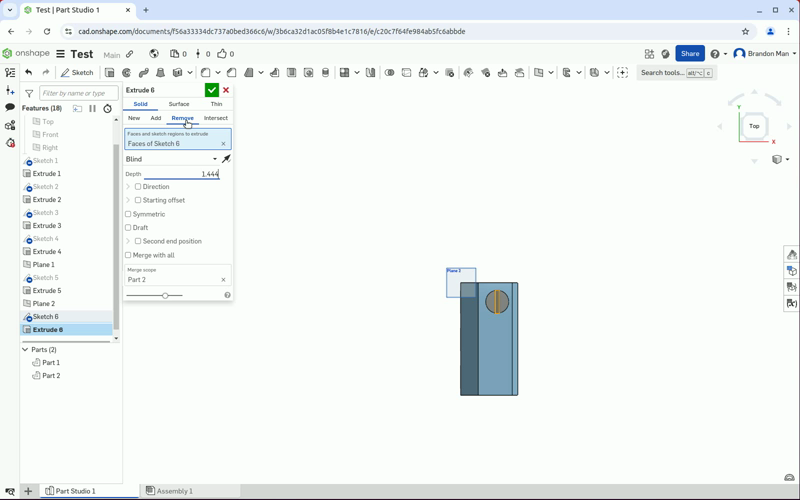
key(tab, 6)
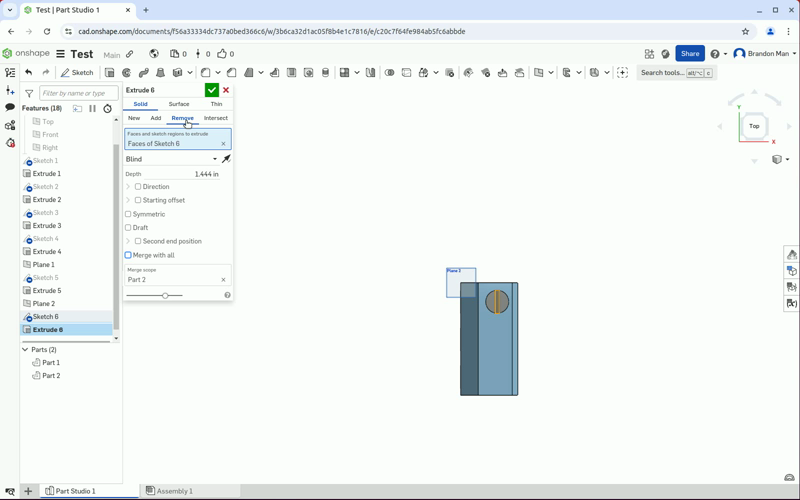
key(space)
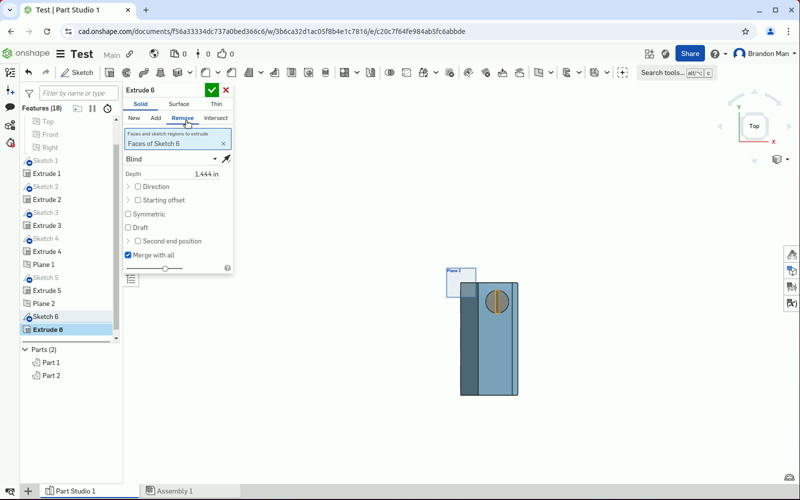
key(enter)
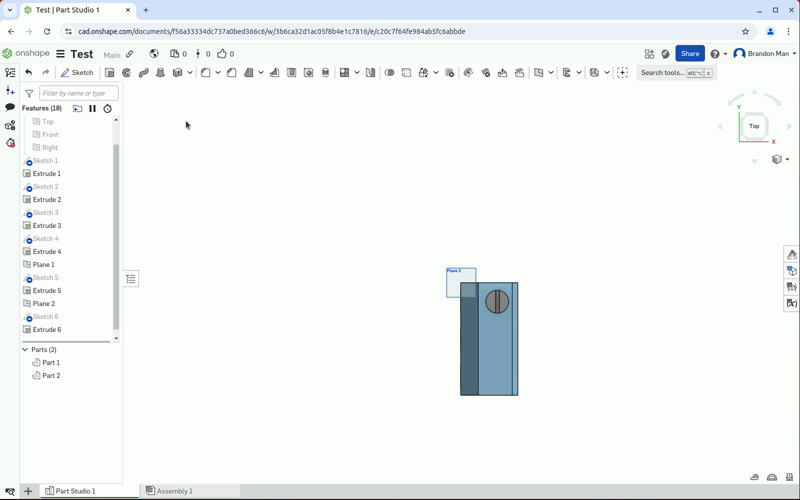
key(shift+h)
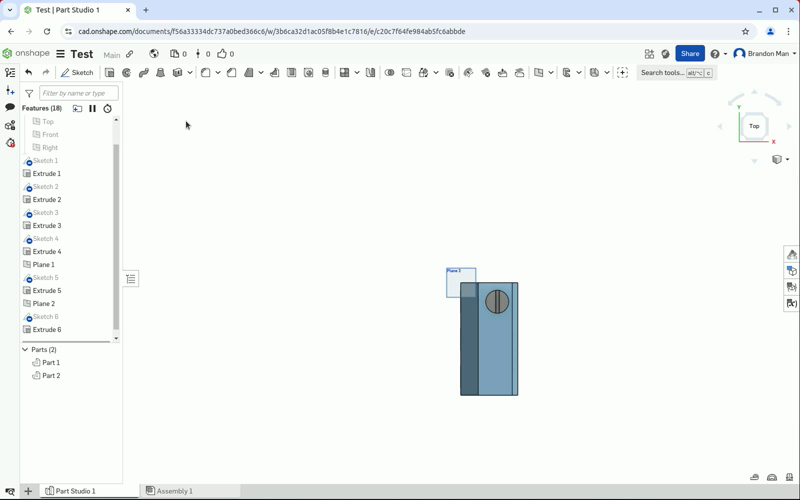
key(shift+h)
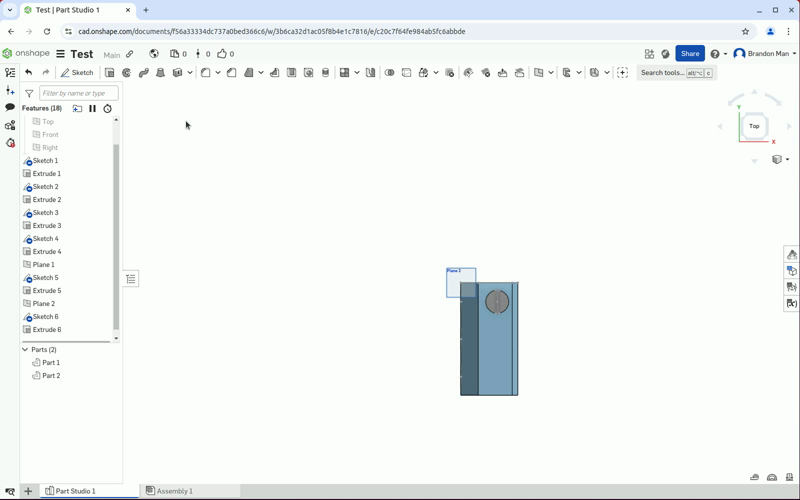
key(shift+7)
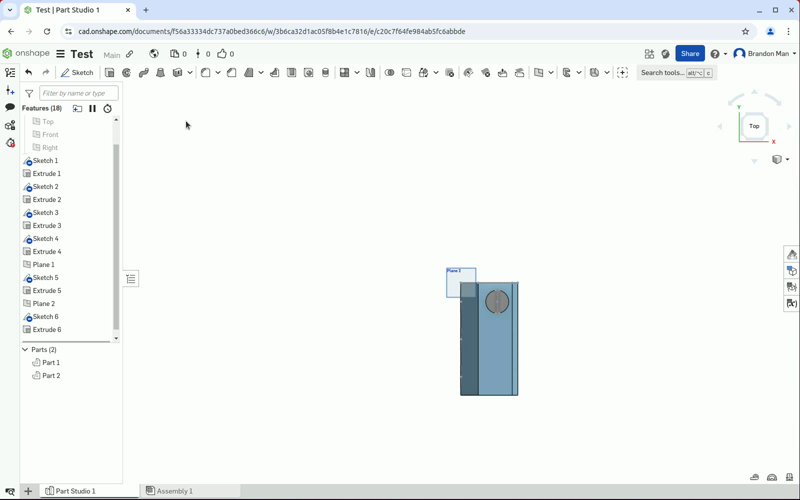
key(up, 3)
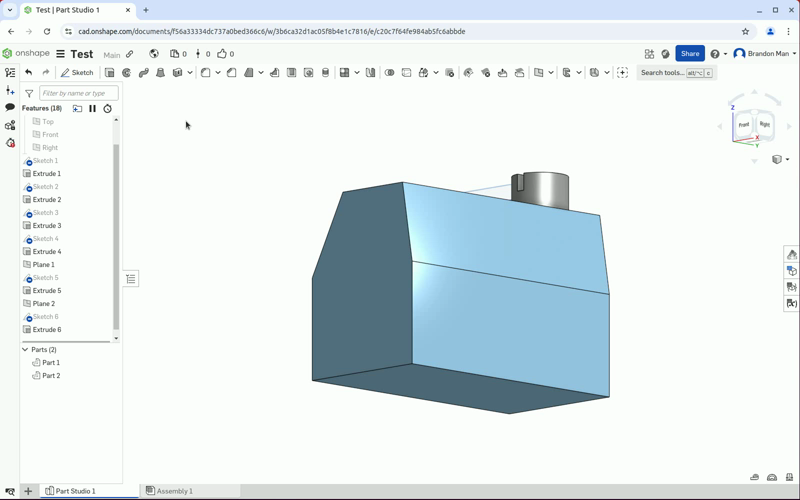
key(left, 3)
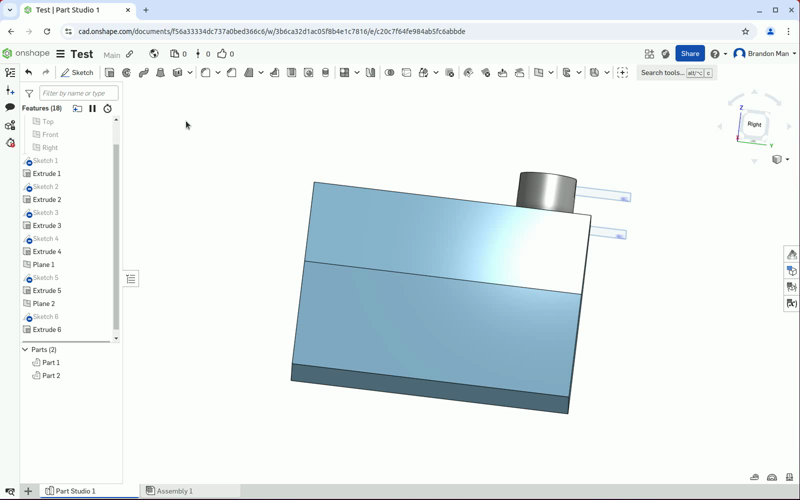
key(right, 3)
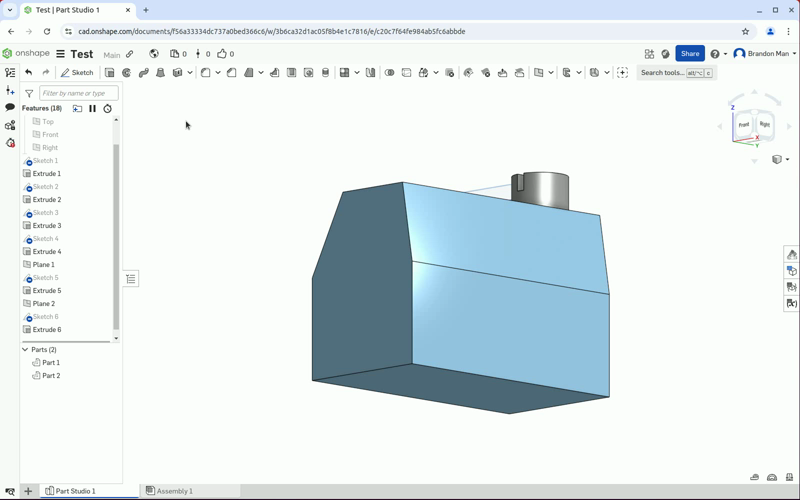
key(down, 3)
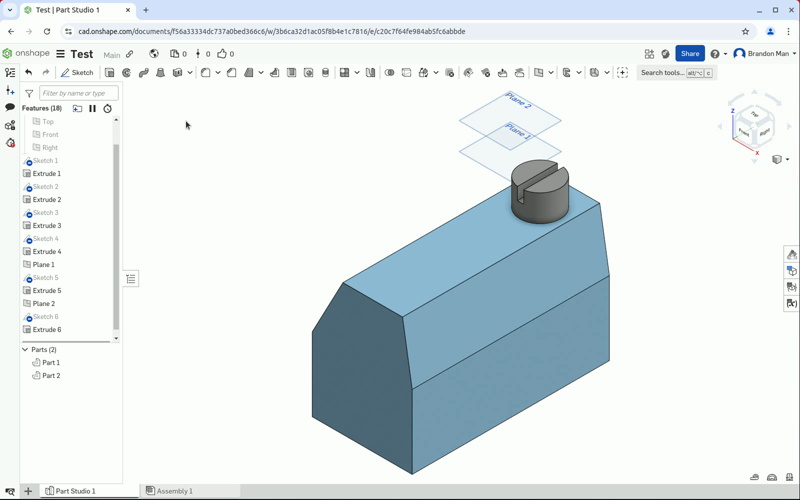
mouse_move(69, 163)
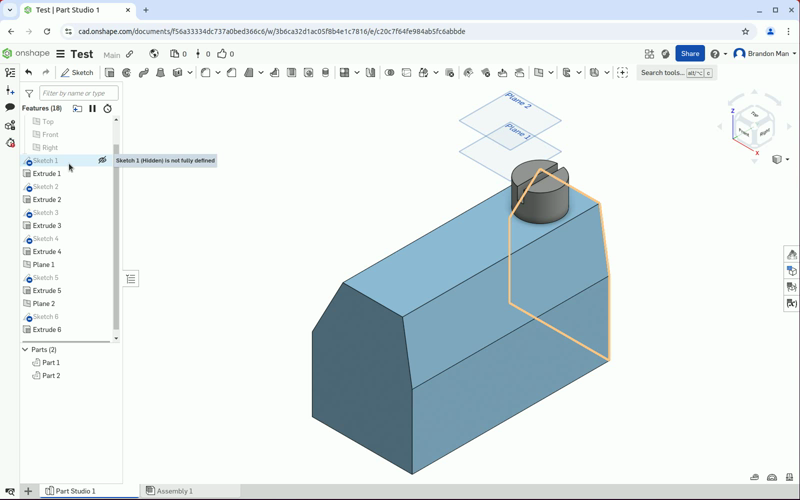
click(69, 163)